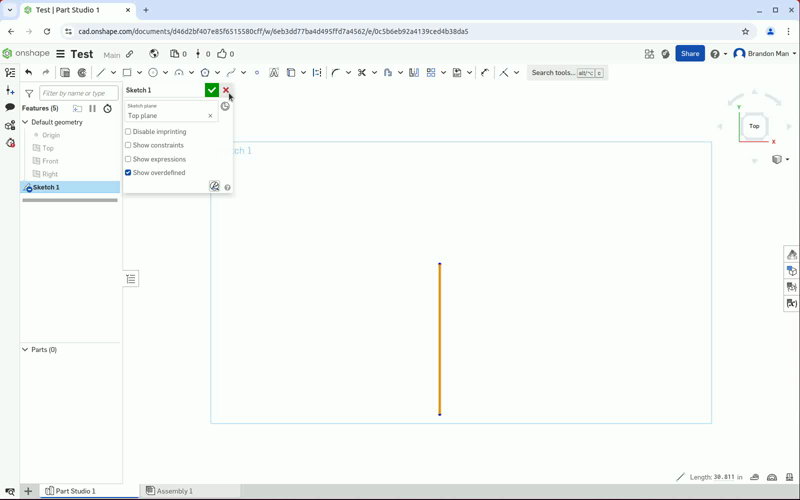
key(shift+h)
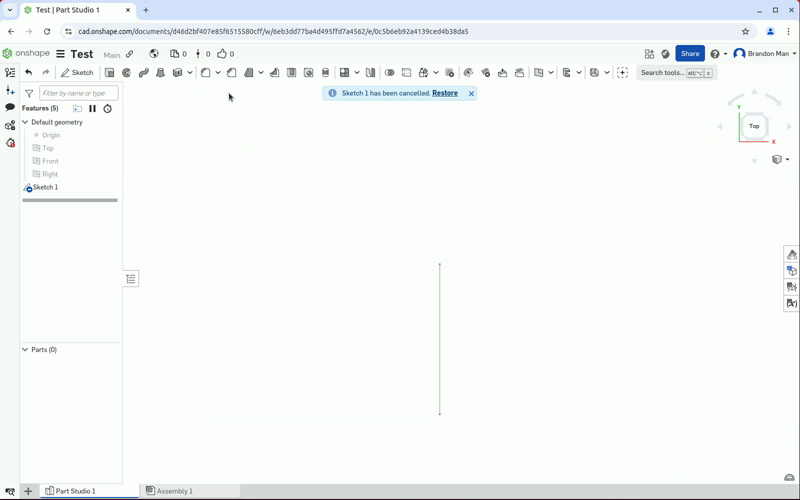
key(shift+s)
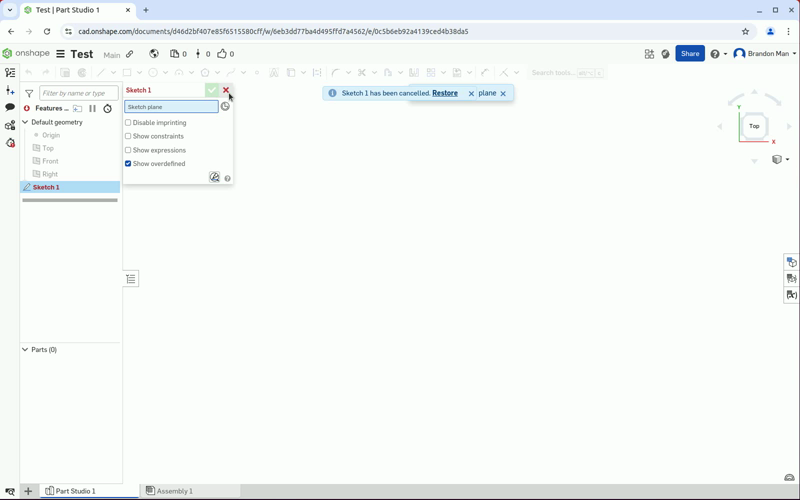
mouse_move(73, 150)
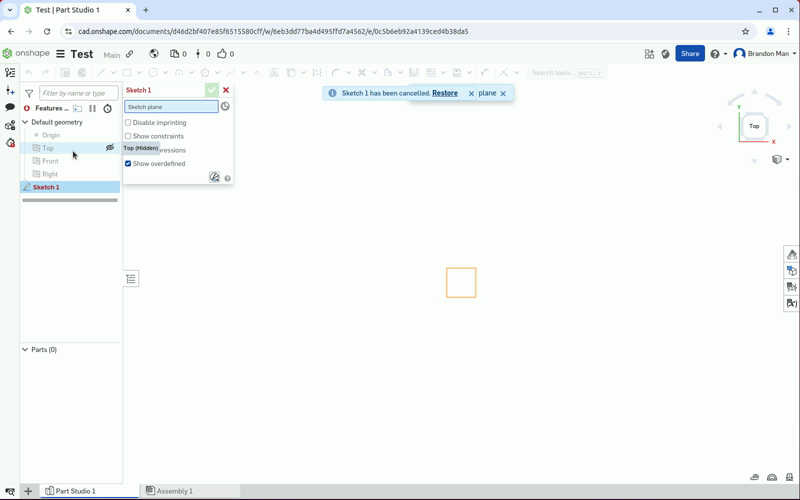
click(73, 150)
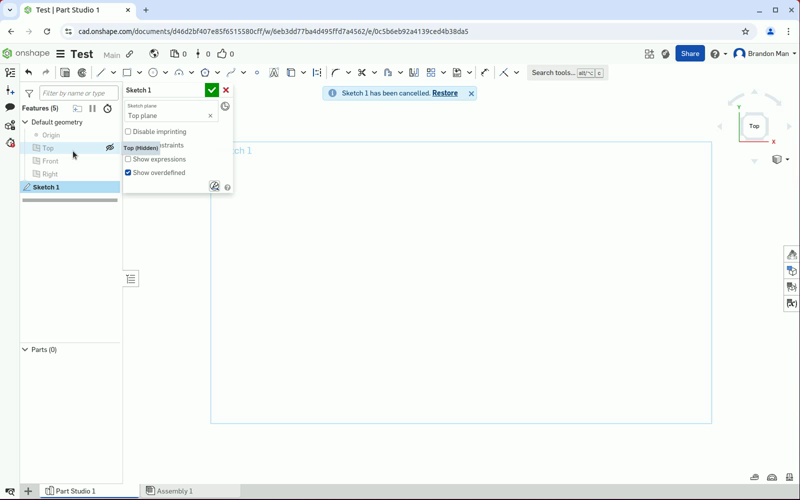
mouse_move(73, 352)
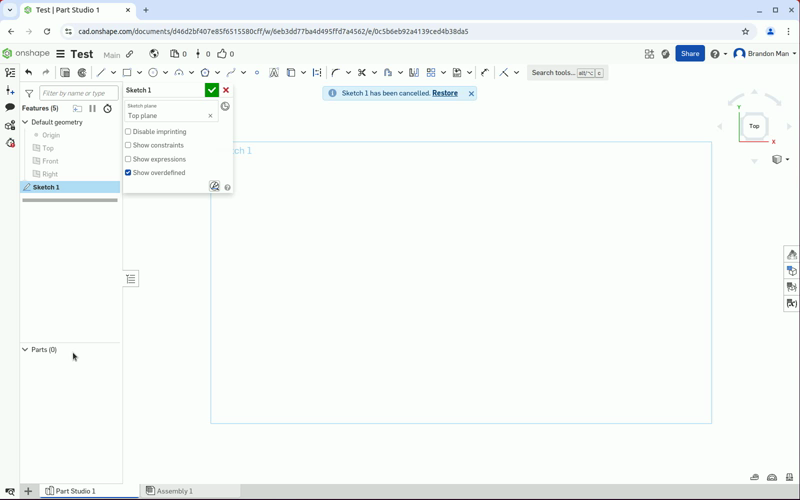
key(y)
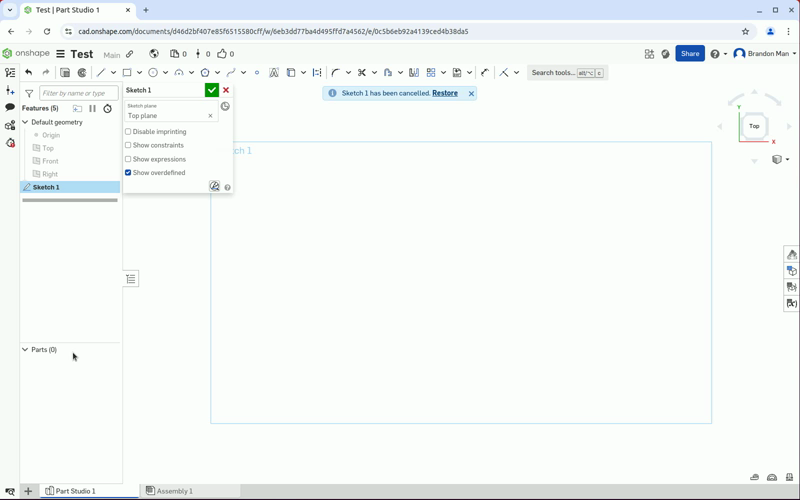
key(l)
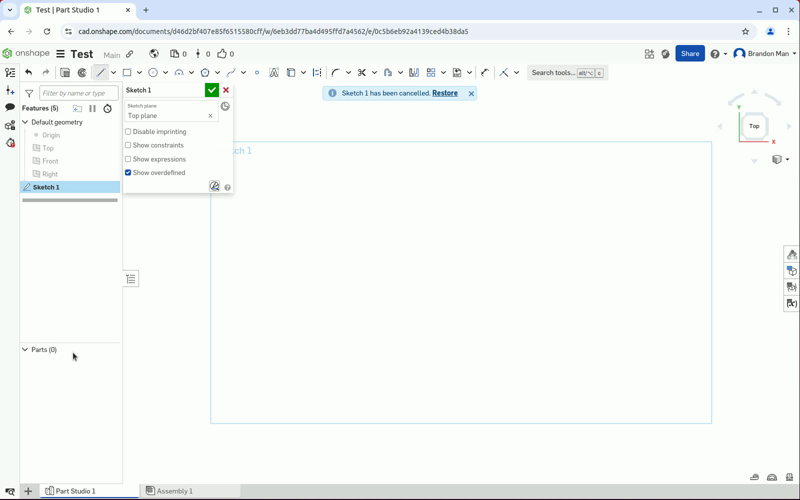
key_down(shift)
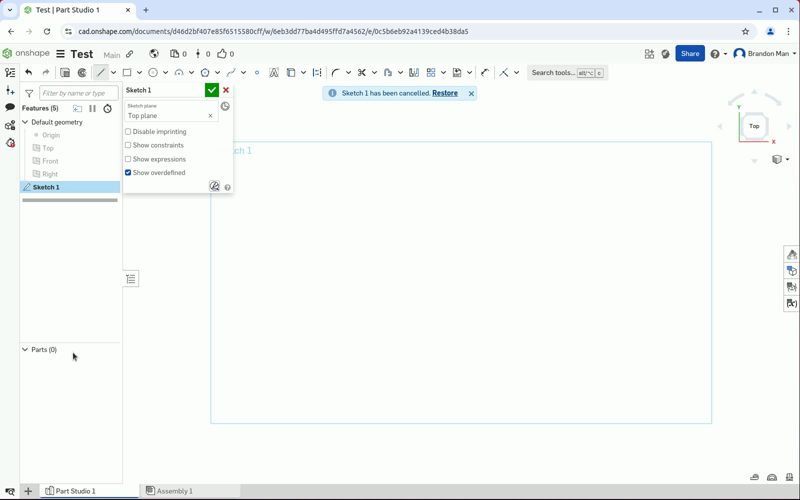
mouse_move(460, 351)
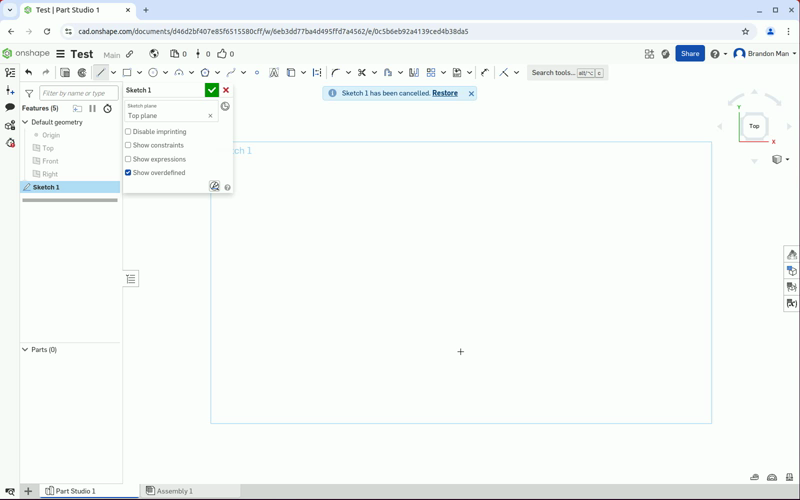
click(460, 351)
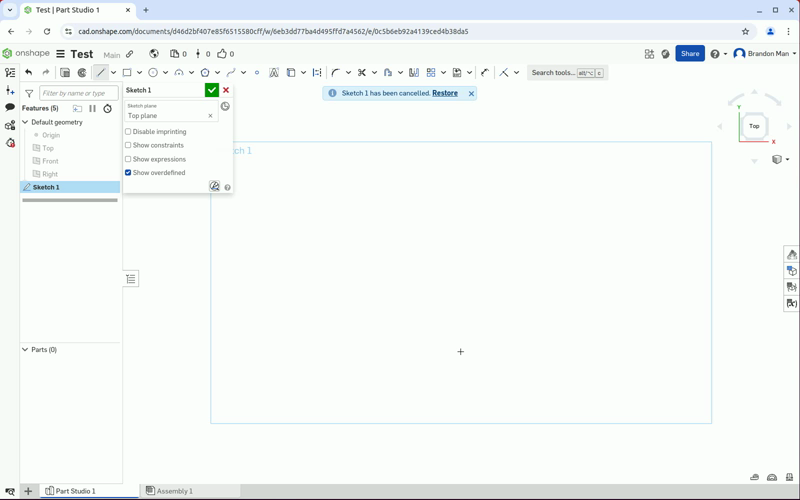
key_up(shift)
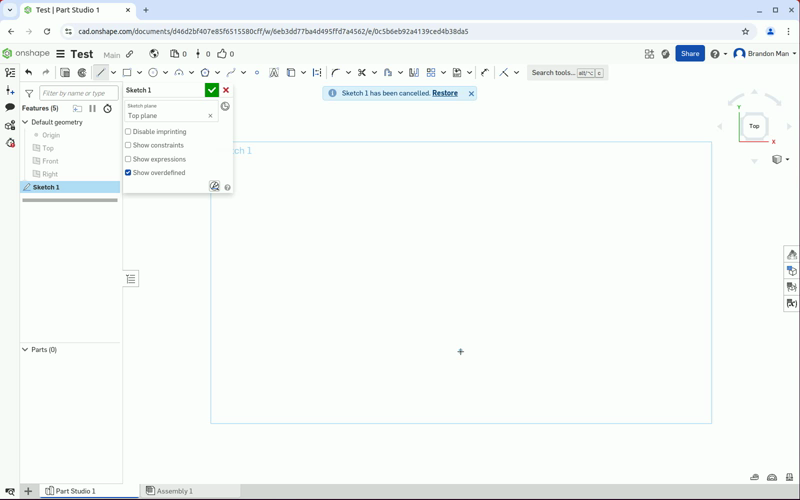
key_down(shift)
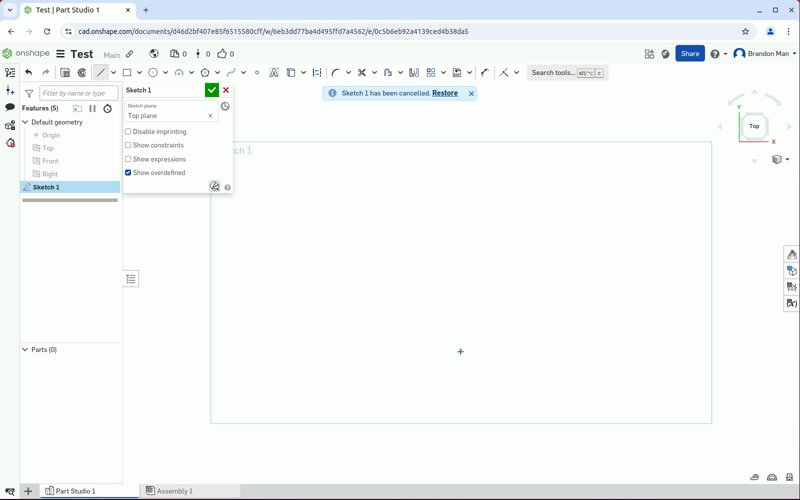
mouse_move(572, 351)
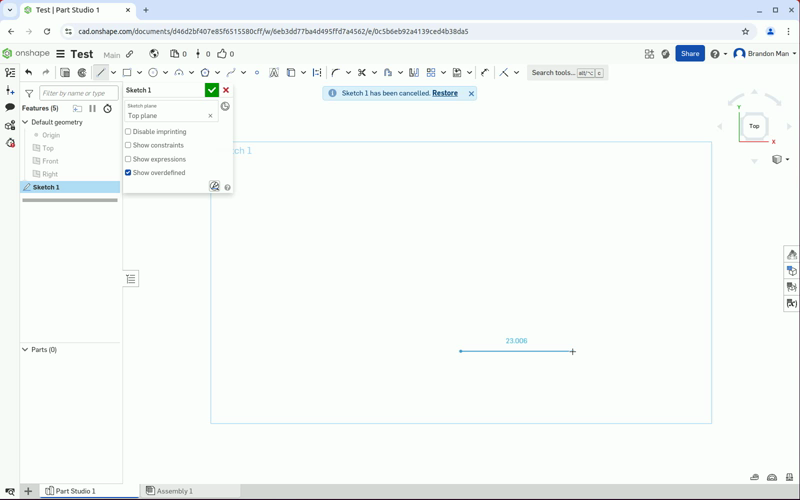
click(572, 351)
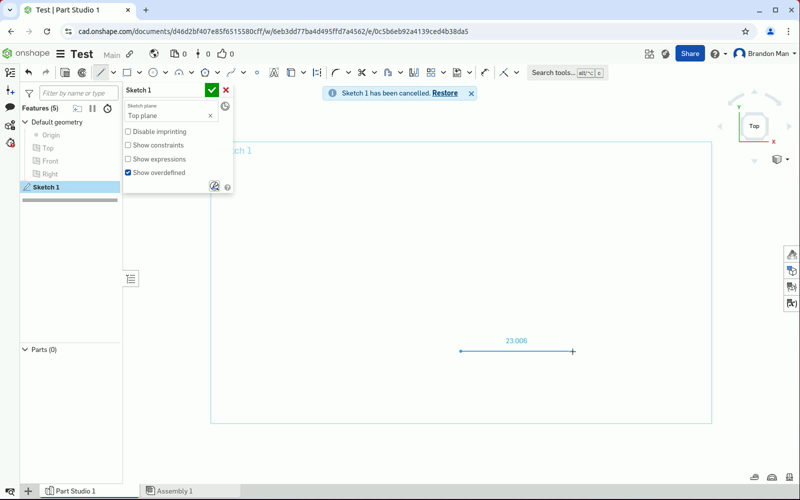
key_up(shift)
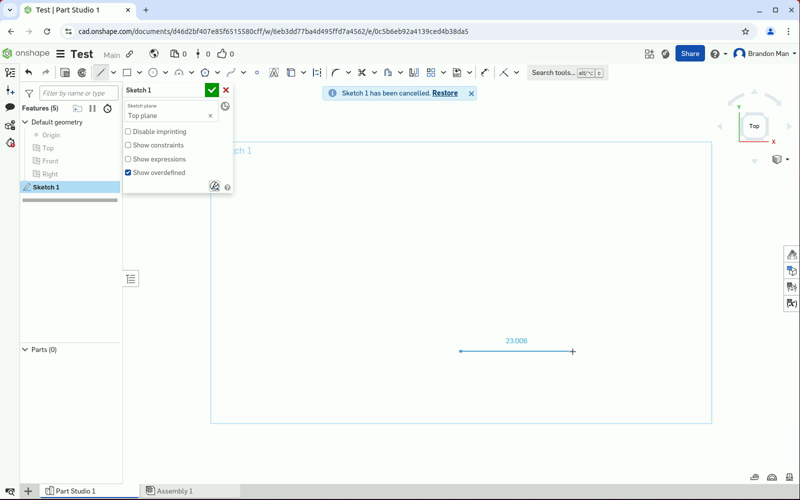
key_down(shift)
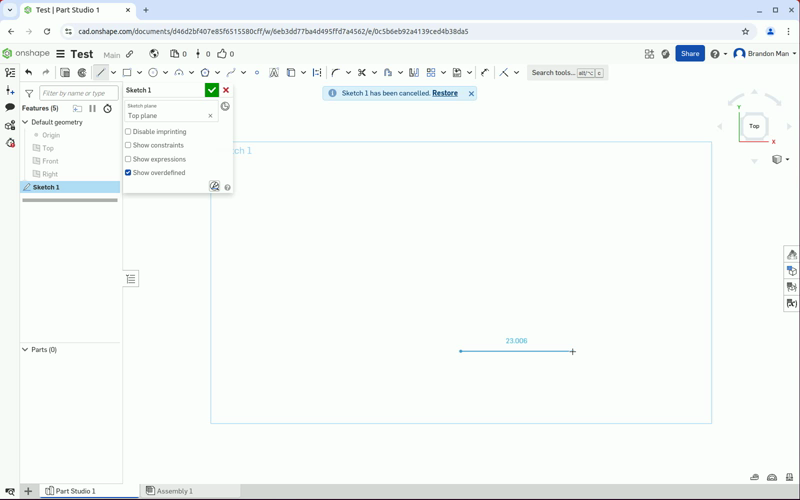
mouse_move(589, 351)
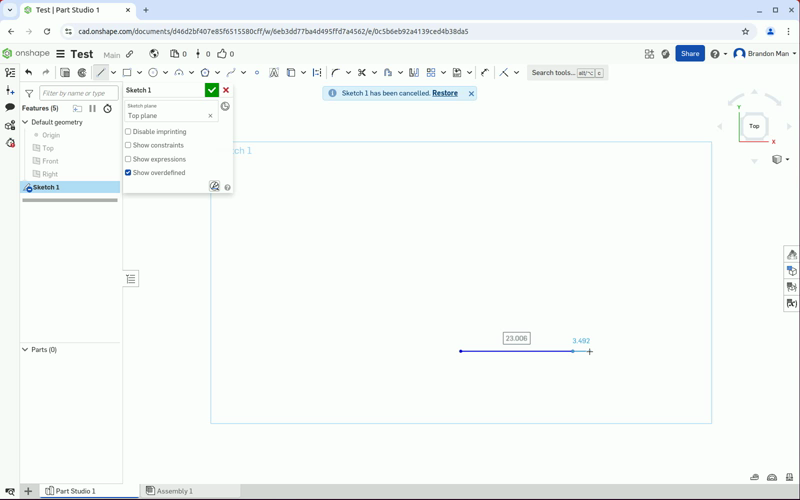
mouse_move(572, 305)
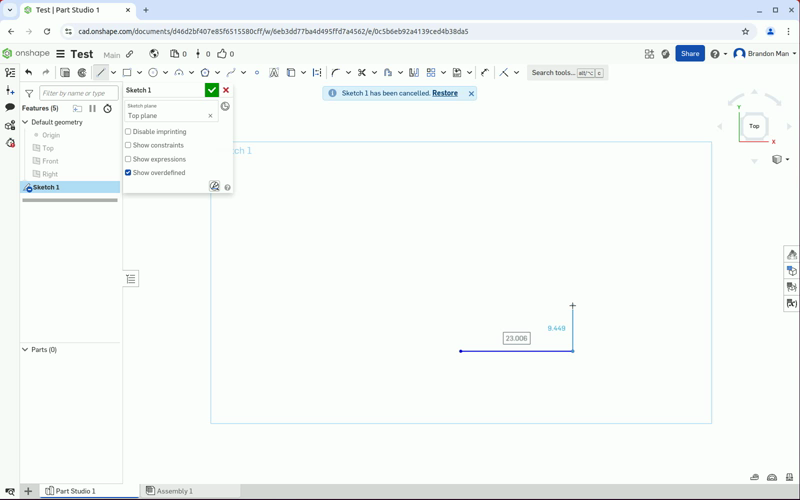
click(572, 305)
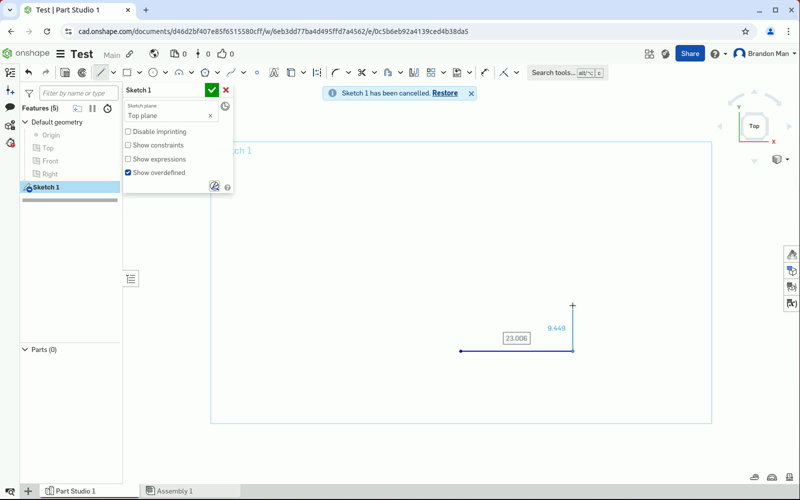
key_up(shift)
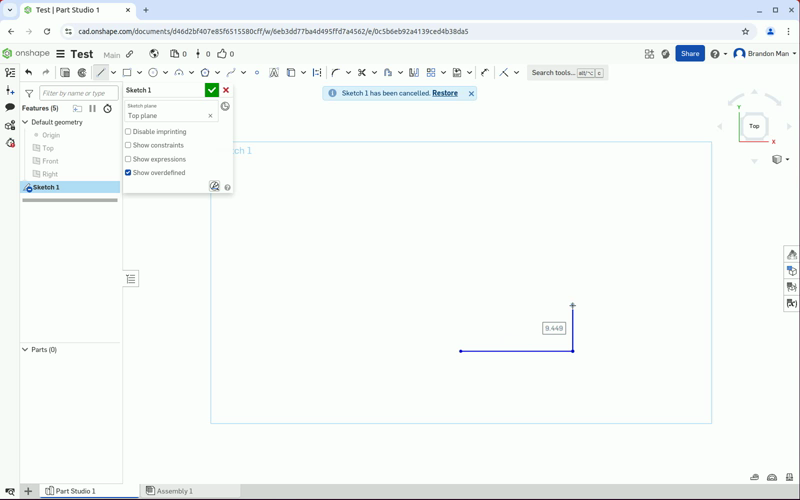
key_down(shift)
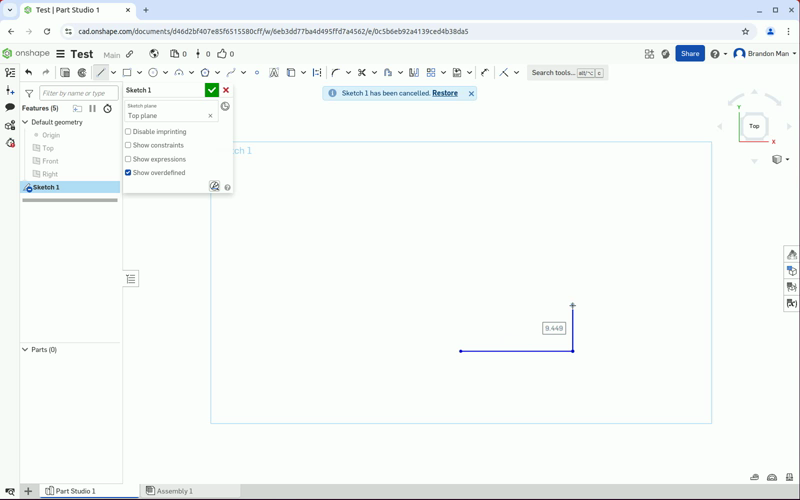
mouse_move(589, 305)
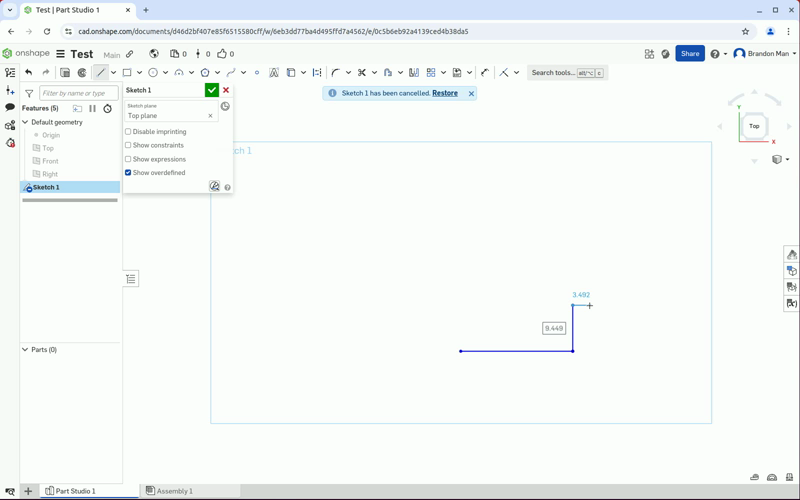
mouse_move(535, 305)
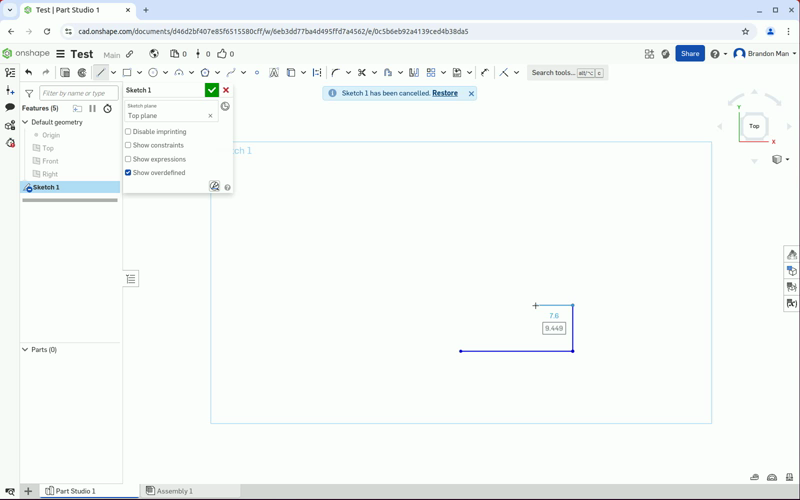
click(535, 305)
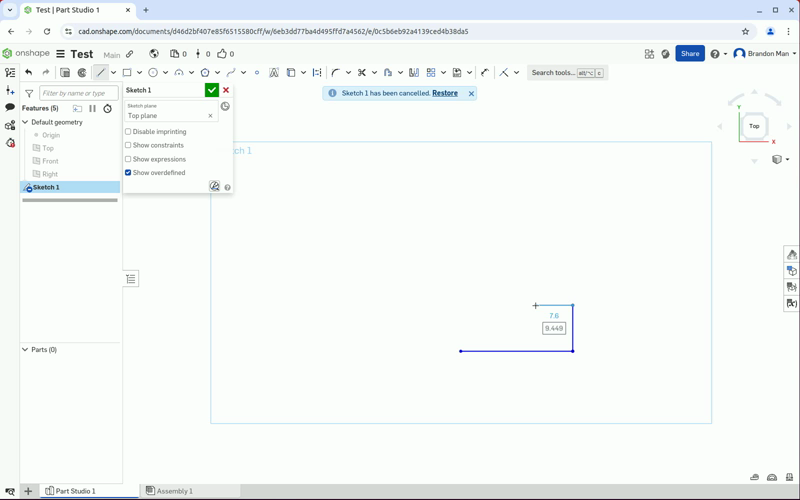
key_up(shift)
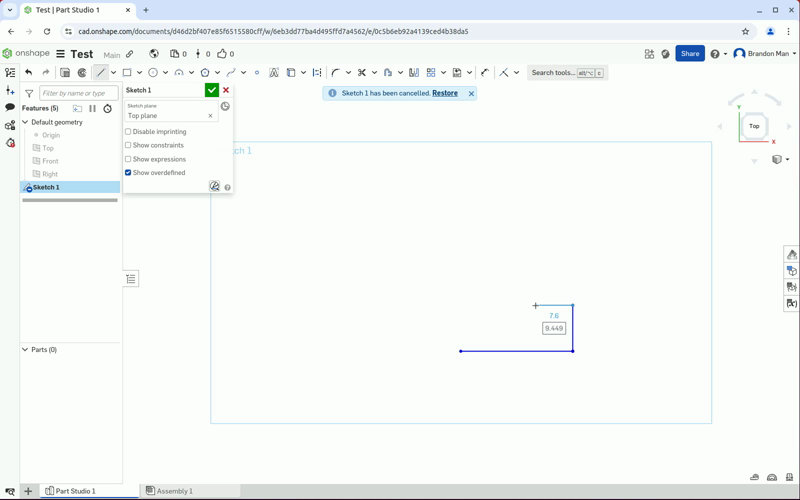
key_down(shift)
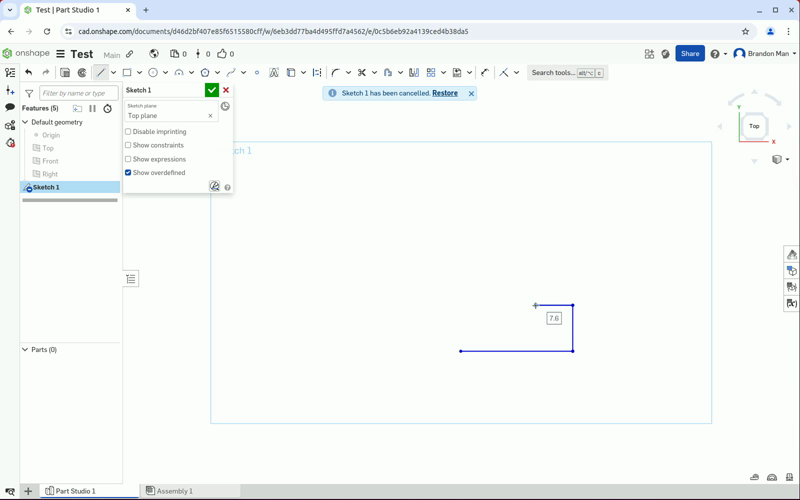
mouse_move(565, 305)
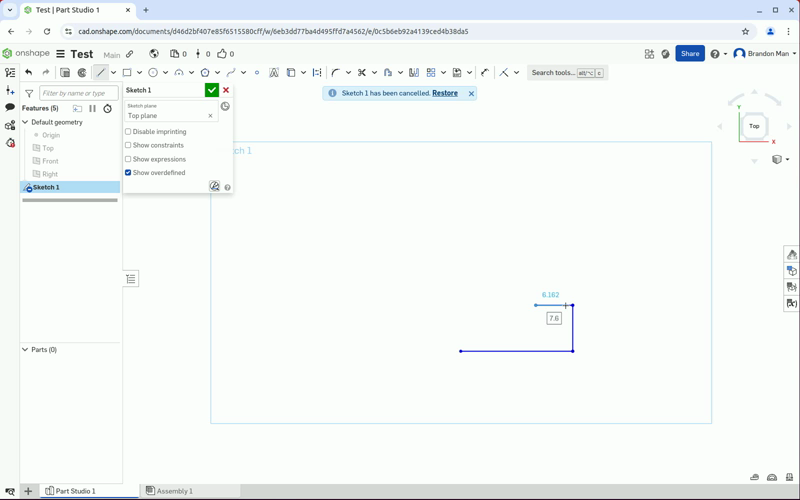
mouse_move(535, 261)
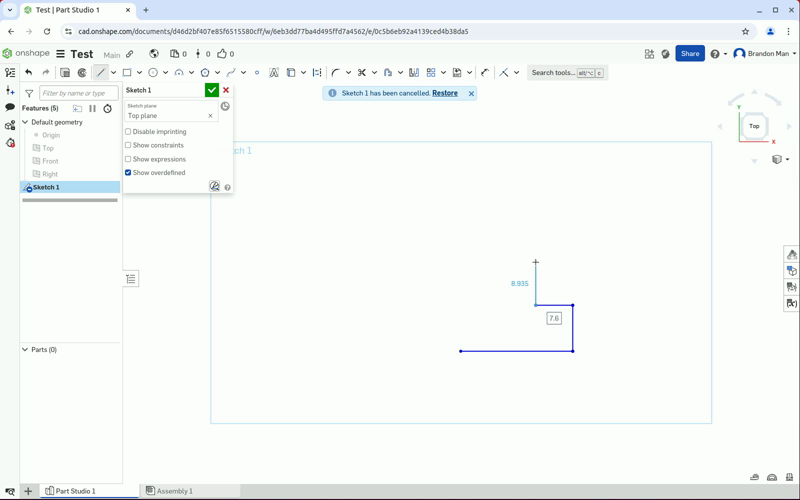
click(535, 261)
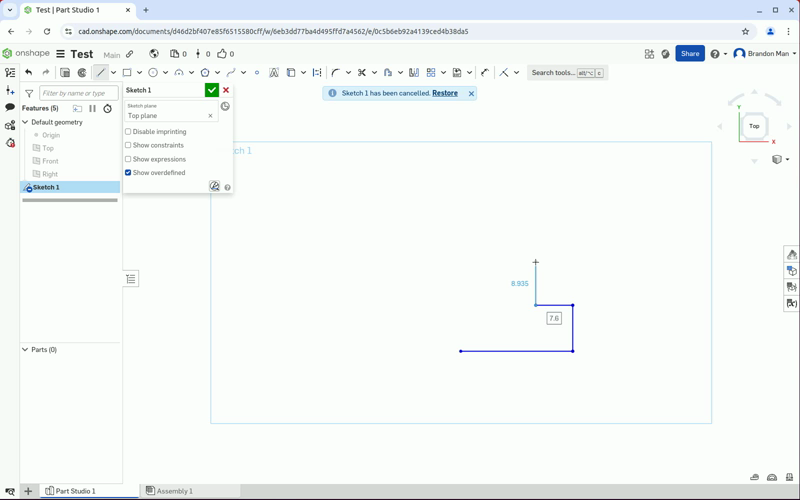
key_up(shift)
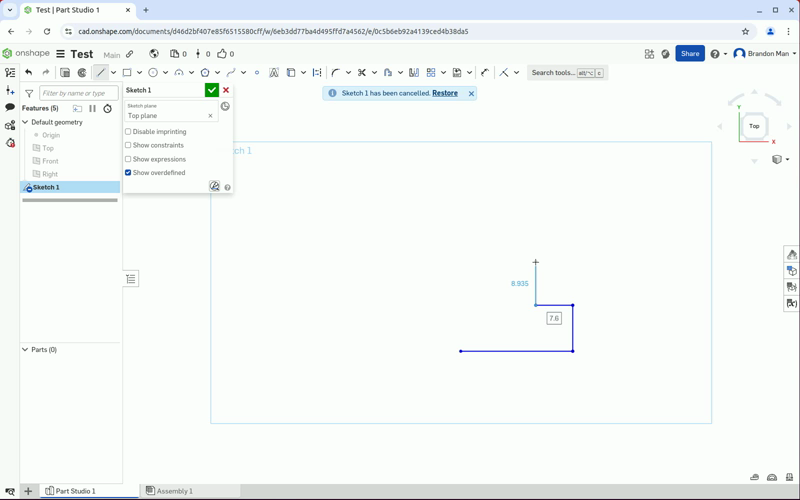
key_down(shift)
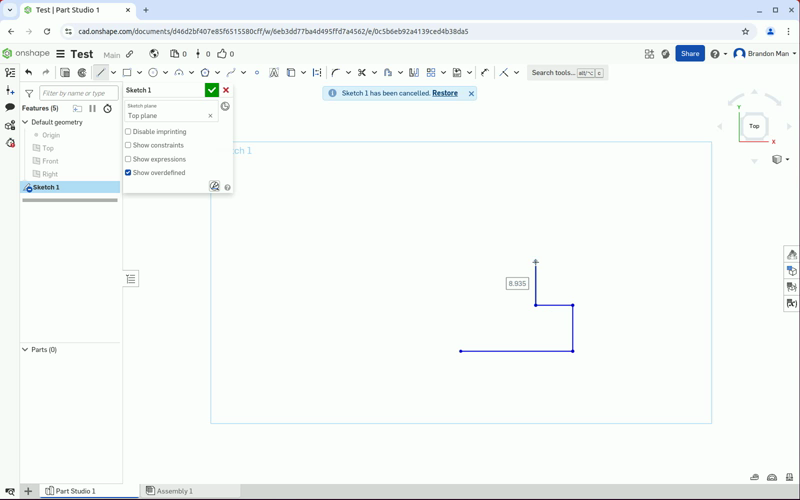
mouse_move(565, 261)
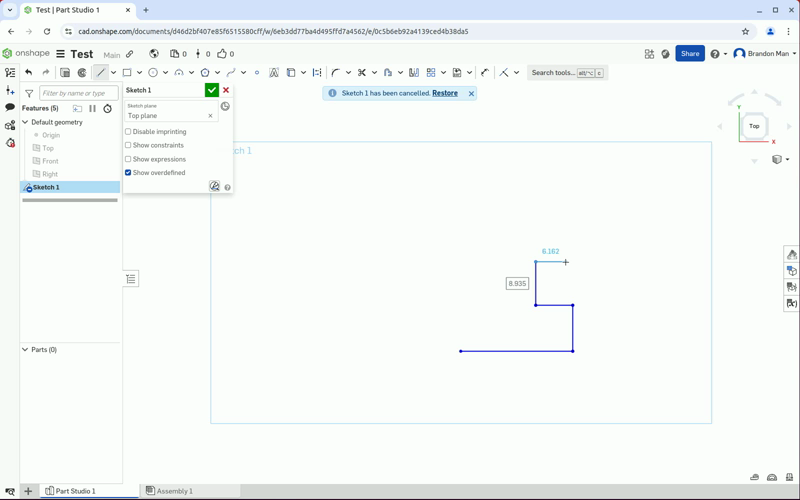
mouse_move(572, 261)
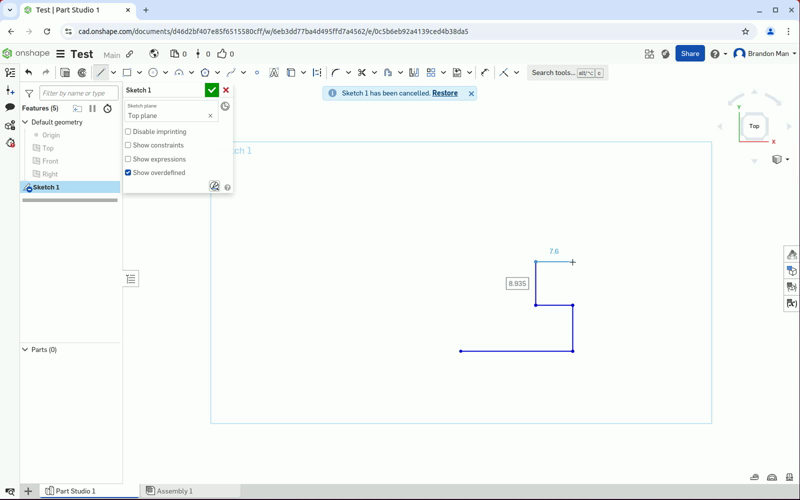
click(572, 261)
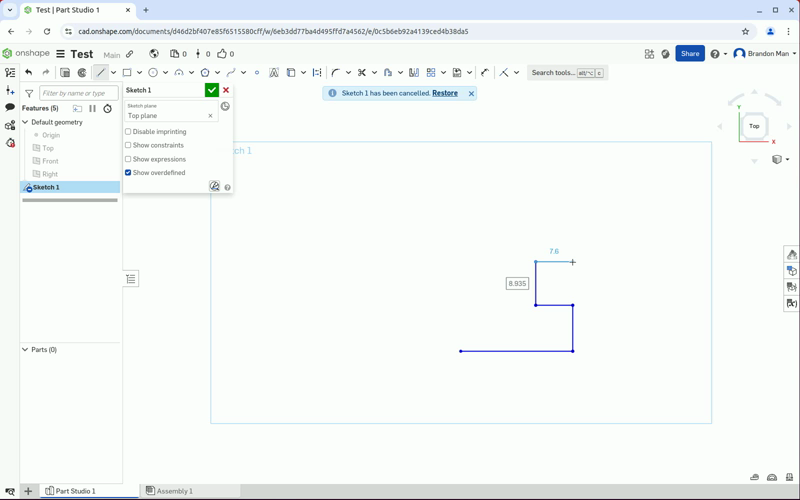
key_up(shift)
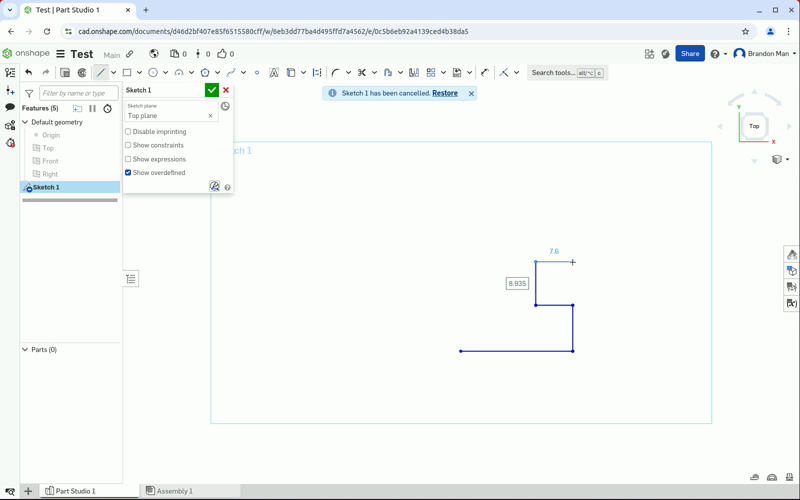
key_down(shift)
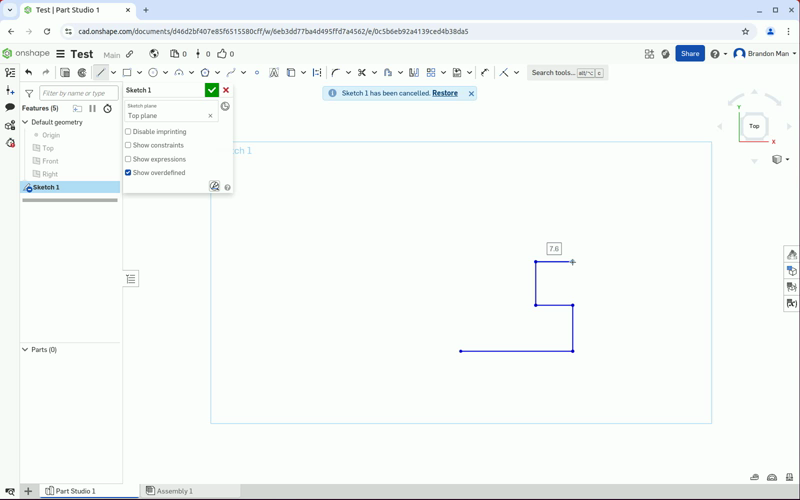
mouse_move(589, 261)
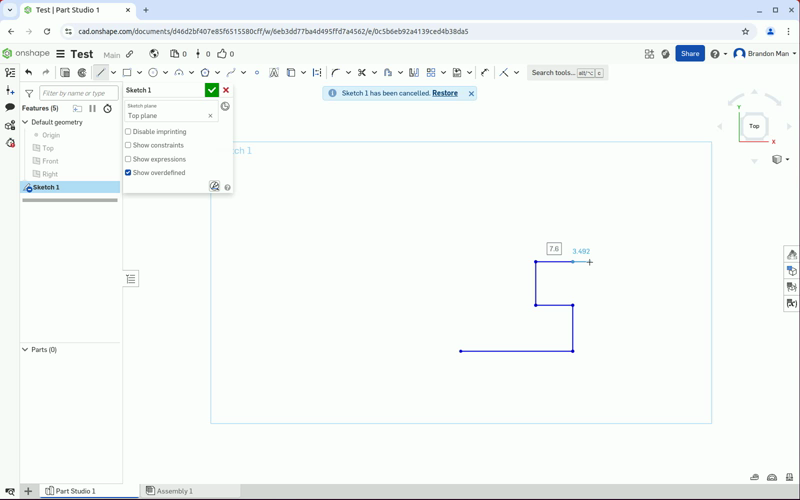
mouse_move(572, 216)
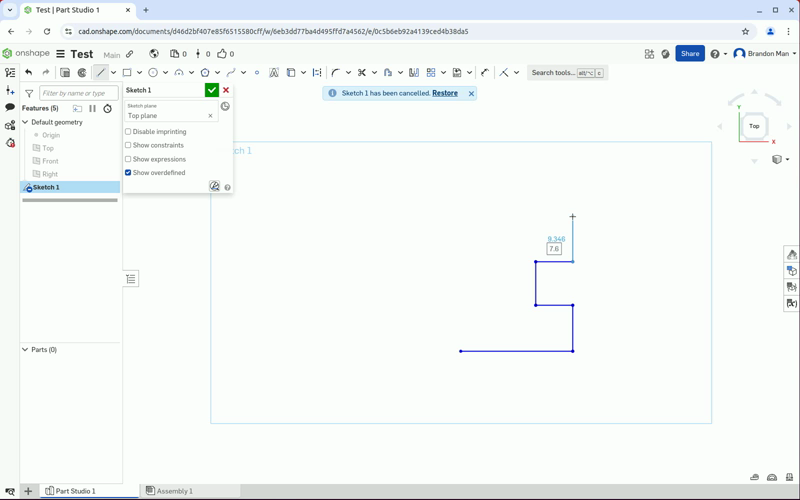
click(572, 216)
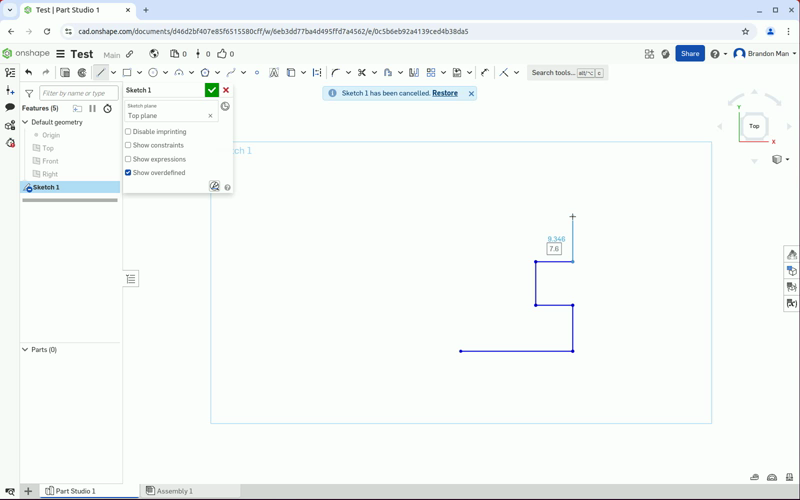
key_up(shift)
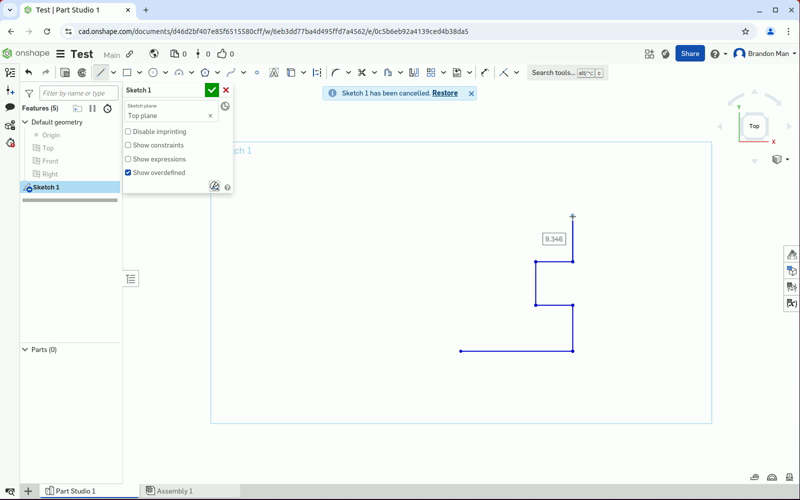
key_down(shift)
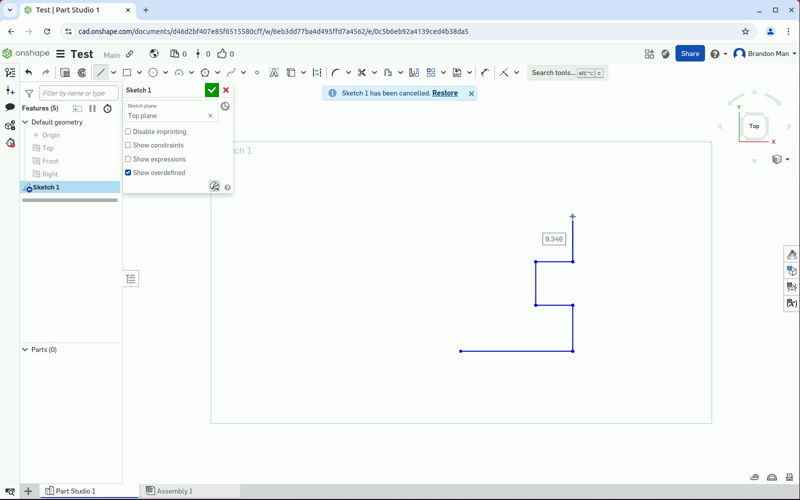
mouse_move(460, 216)
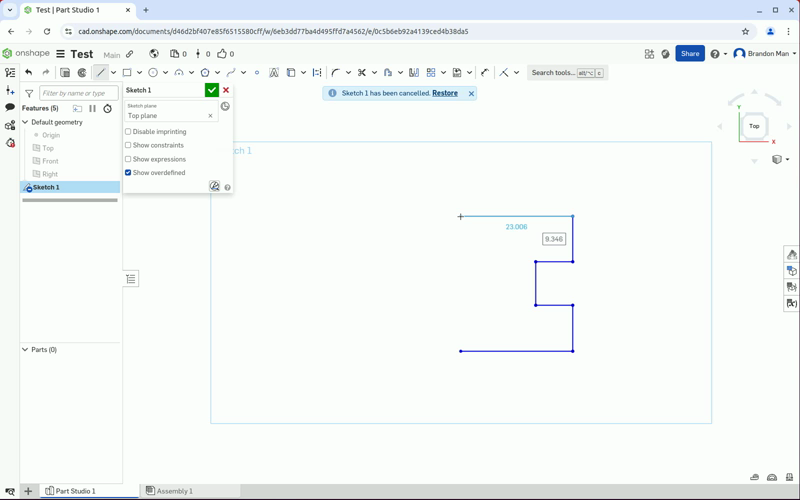
click(460, 216)
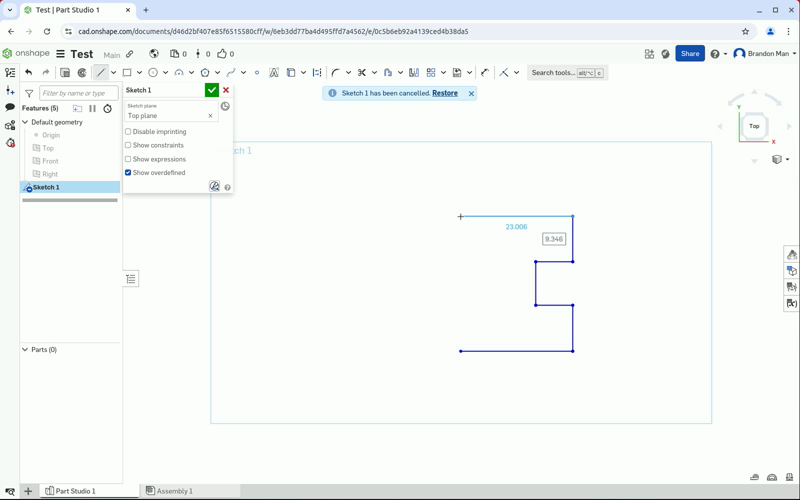
key_up(shift)
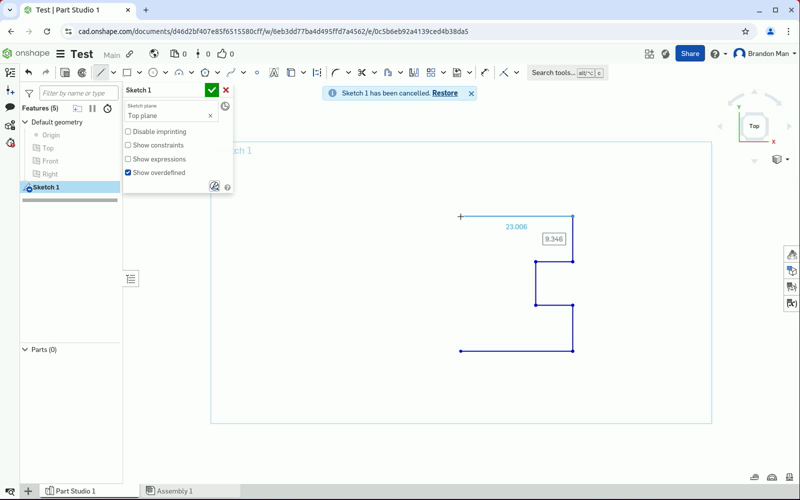
key_down(shift)
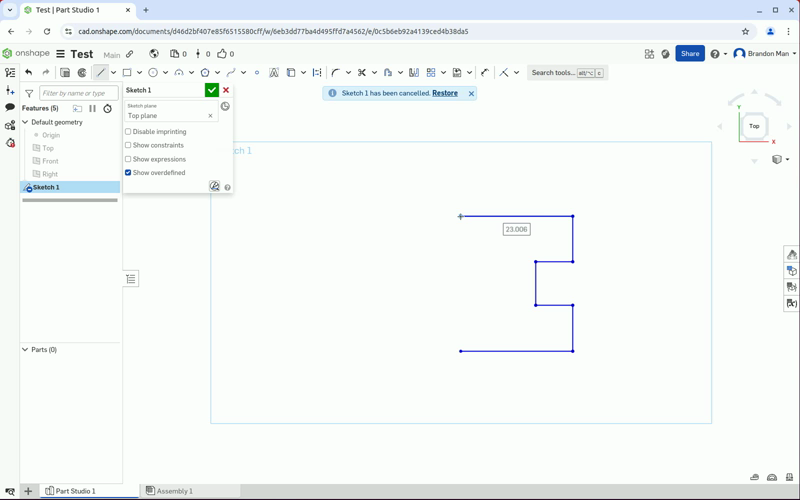
mouse_move(460, 351)
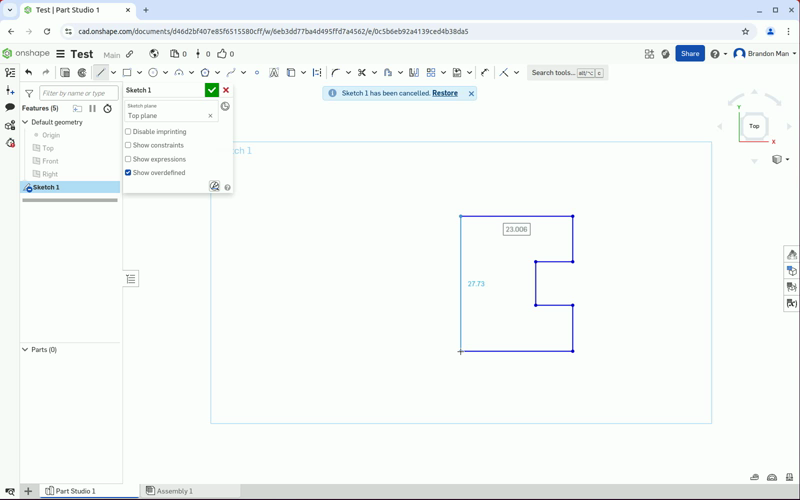
key_up(shift)
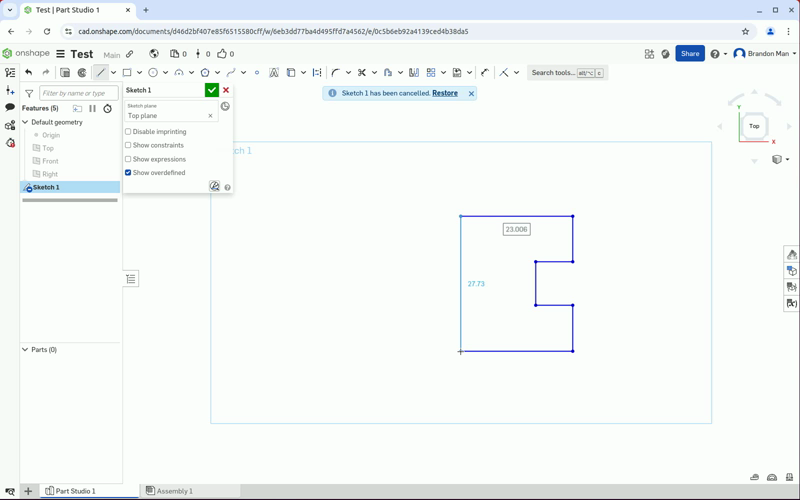
click(460, 351)
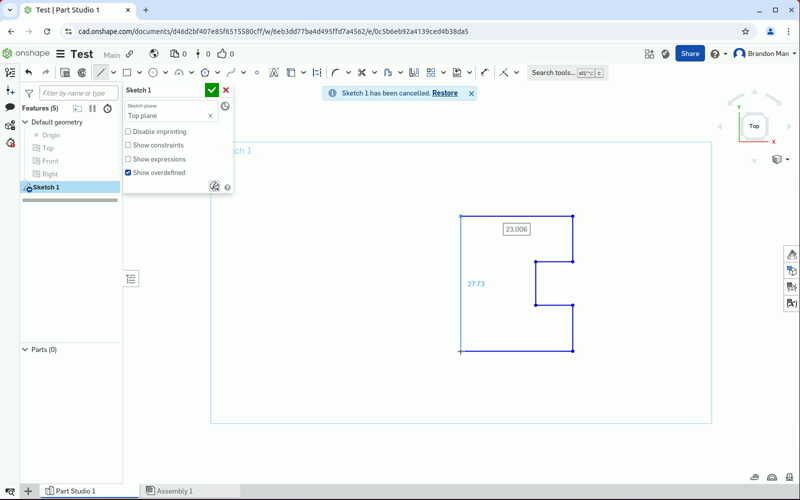
key(esc)
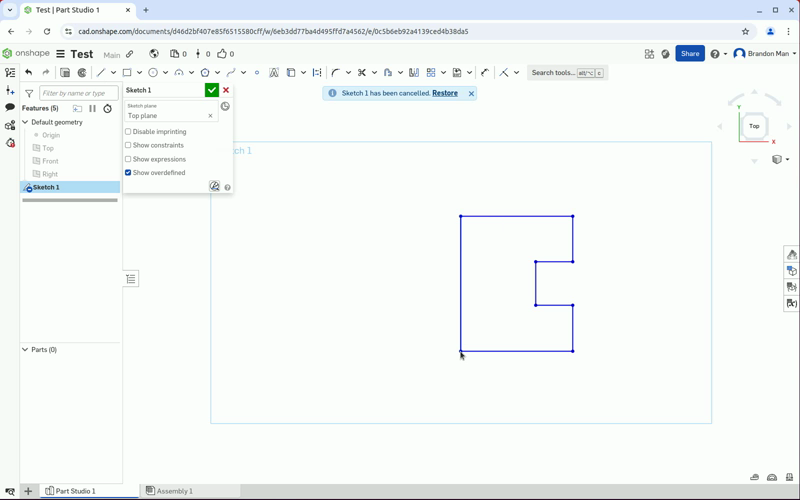
mouse_move(480, 322)
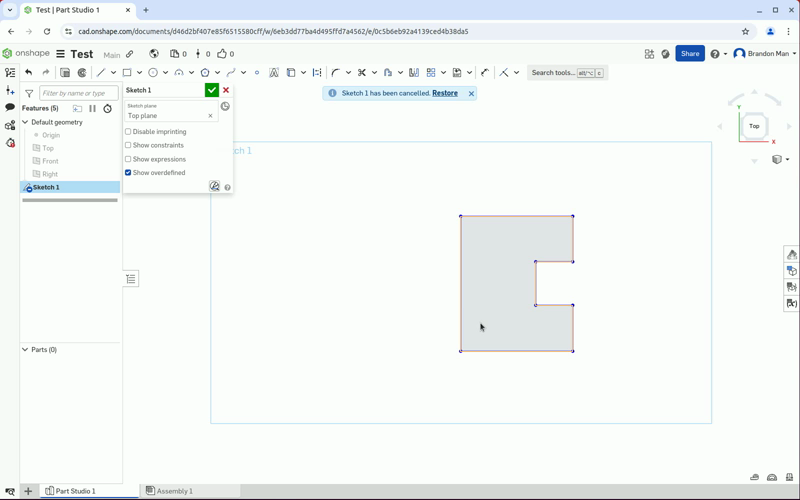
click(480, 322)
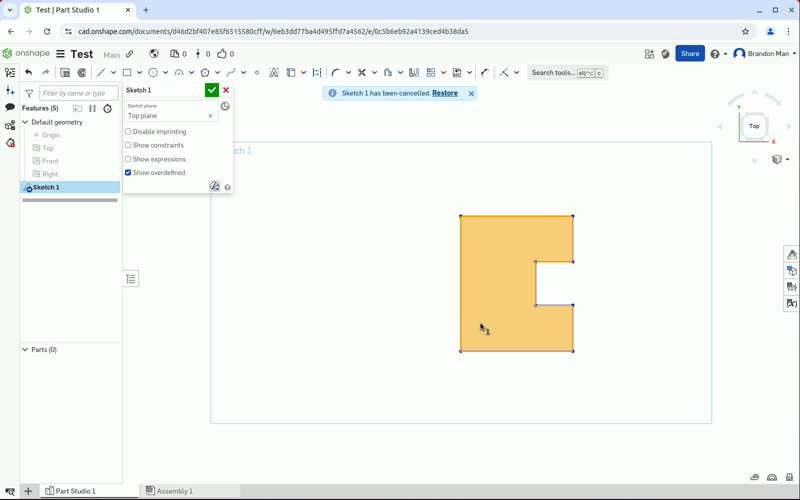
mouse_move(73, 352)
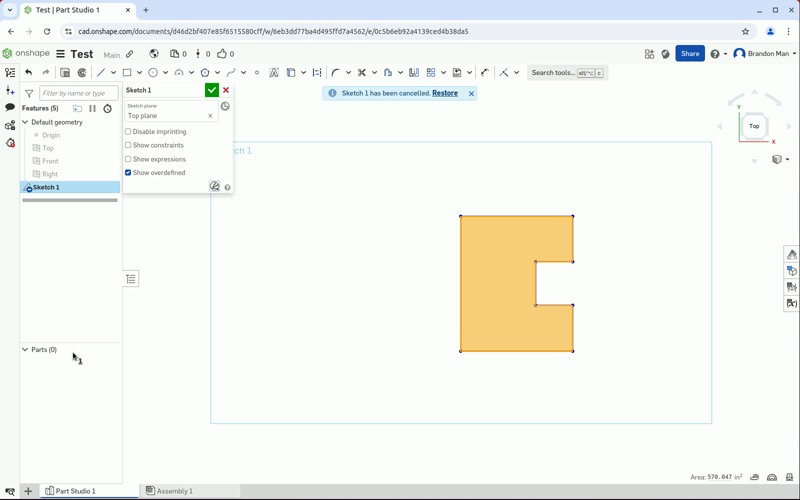
key(shift+y)
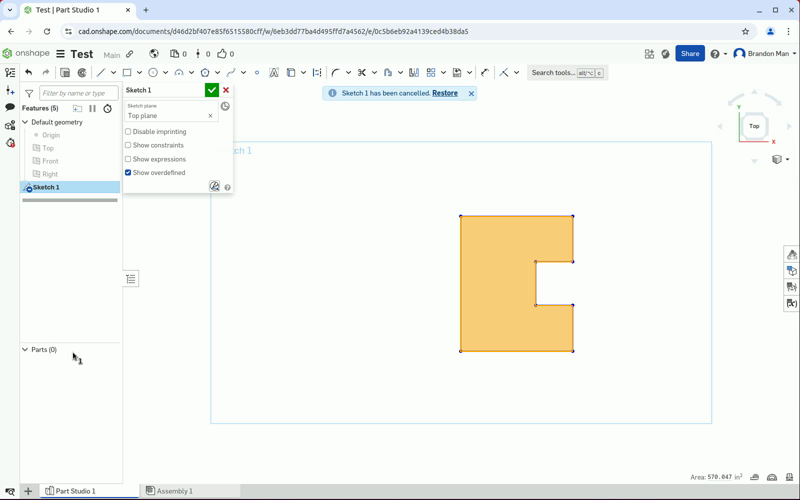
key(shift+e)
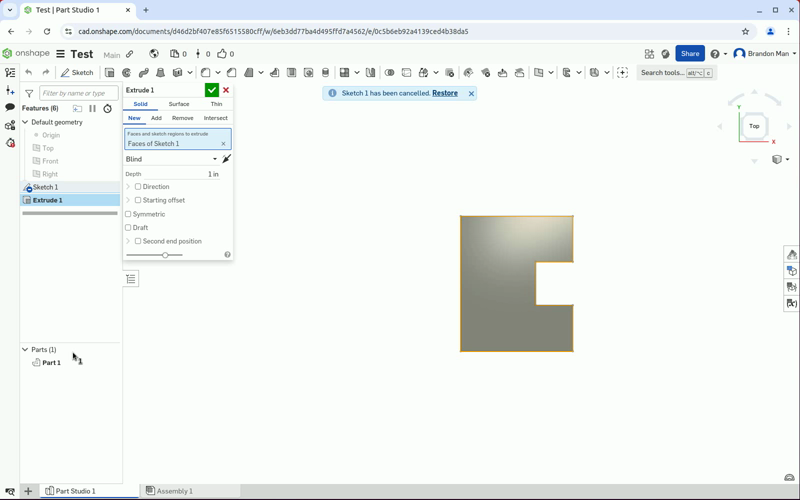
mouse_move(143, 106)
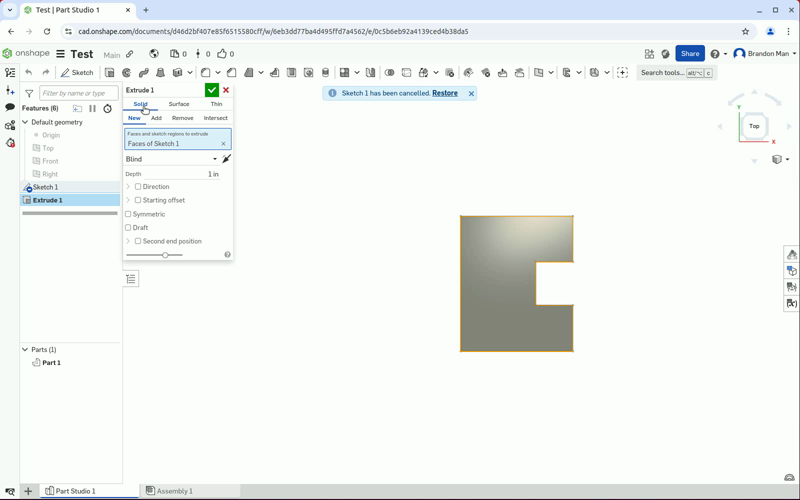
click(143, 106)
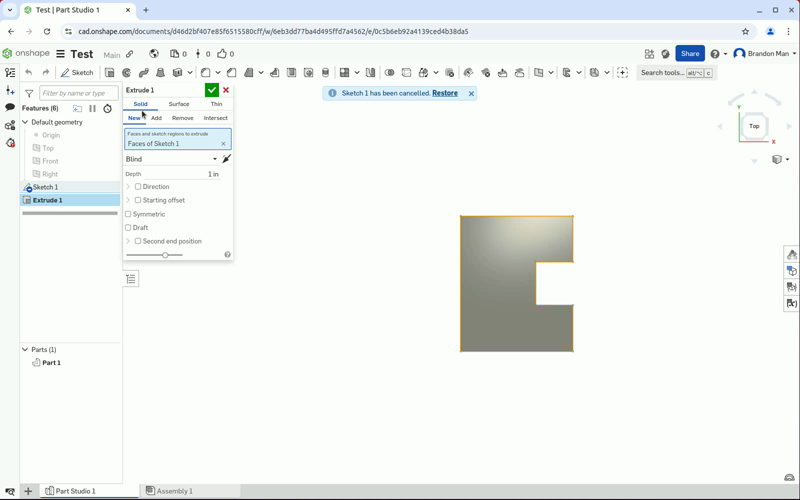
mouse_move(137, 120)
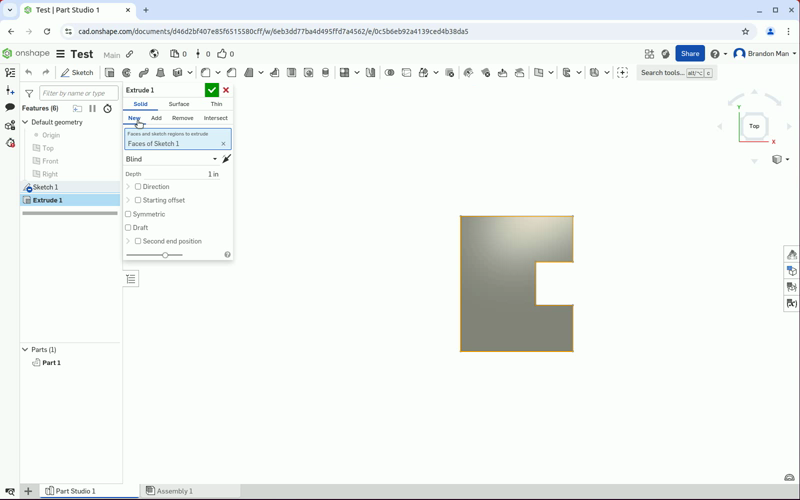
click(137, 120)
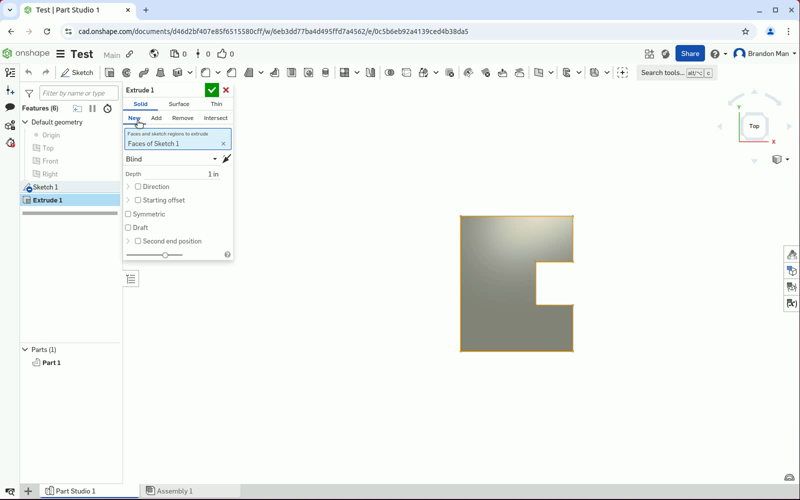
key(tab, 4)
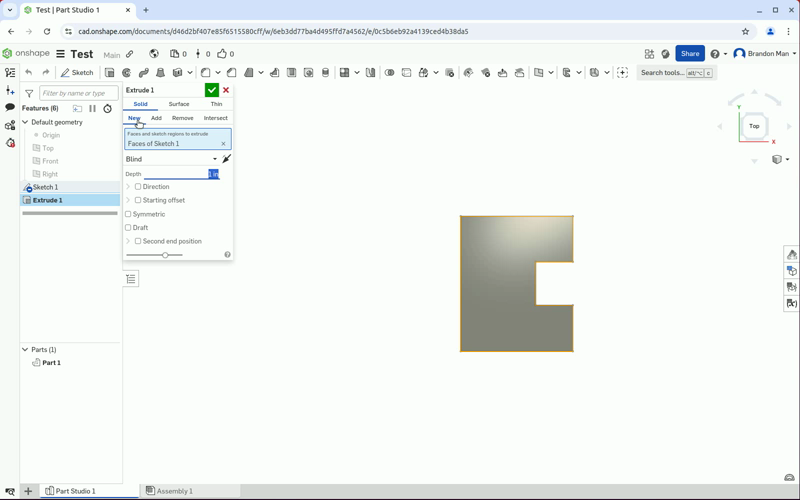
text(5.777)
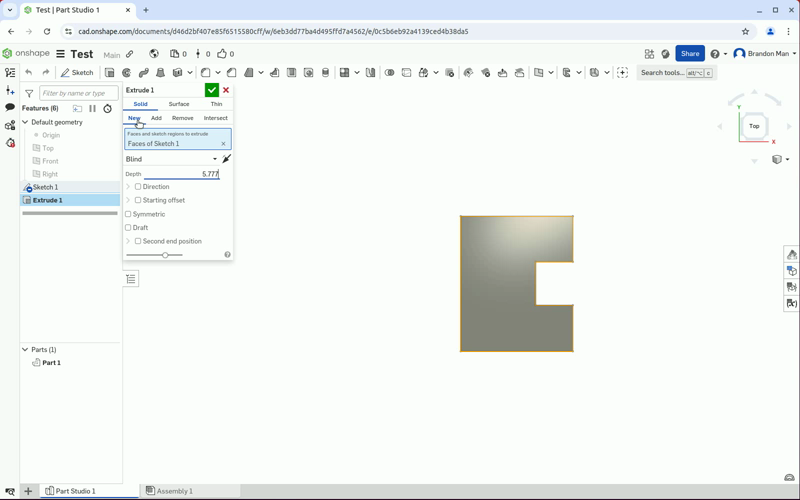
key(enter)
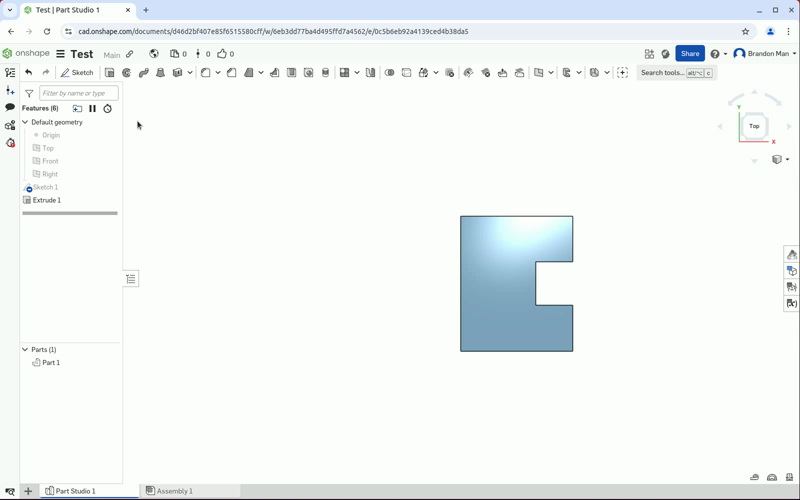
key(shift+h)
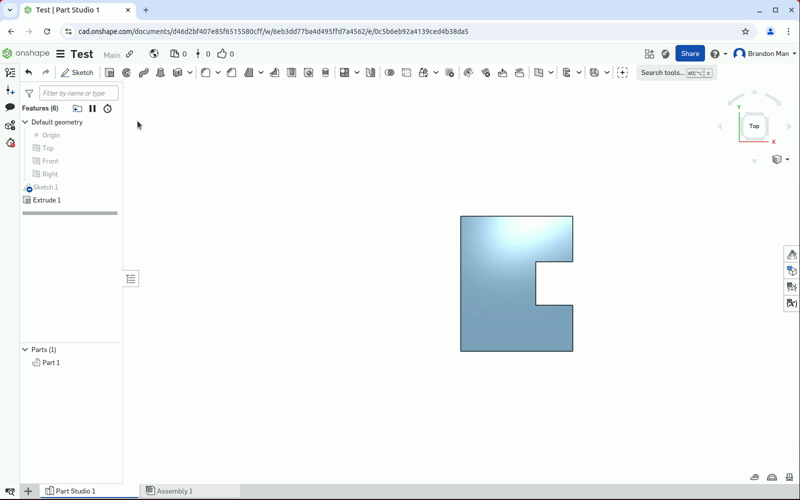
key(shift+h)
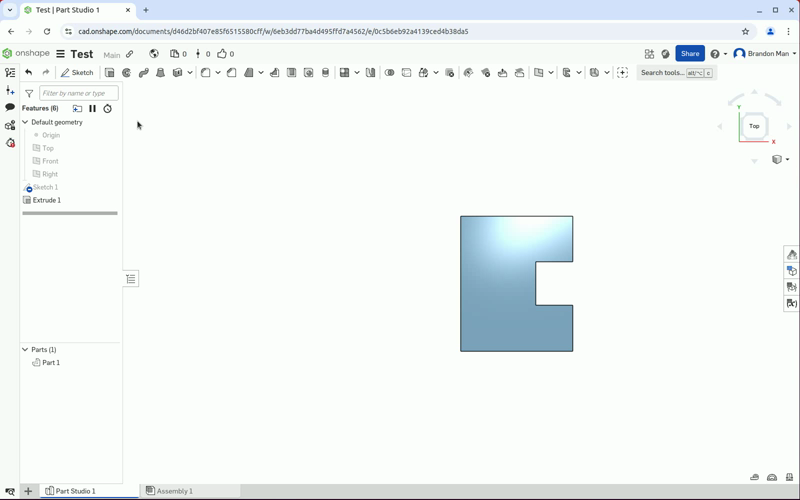
mouse_move(73, 189)
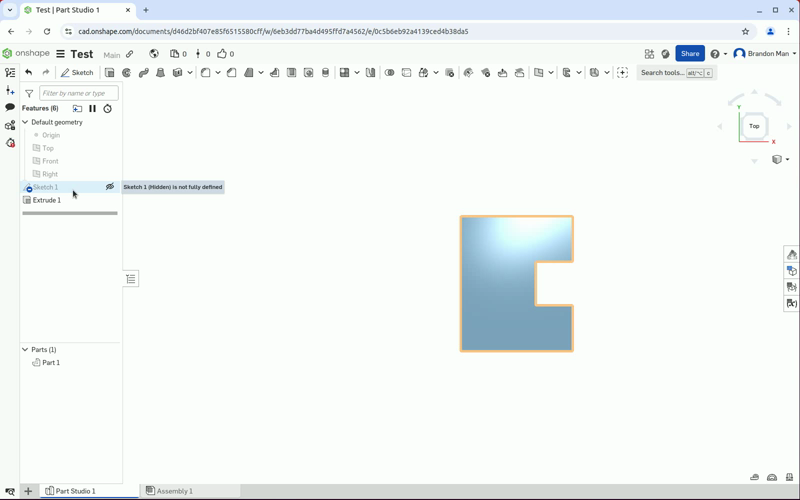
click(73, 189)
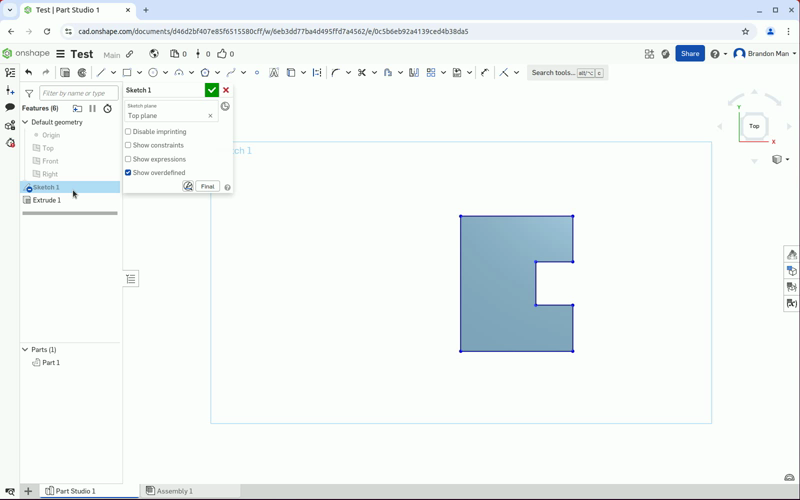
mouse_move(229, 92)
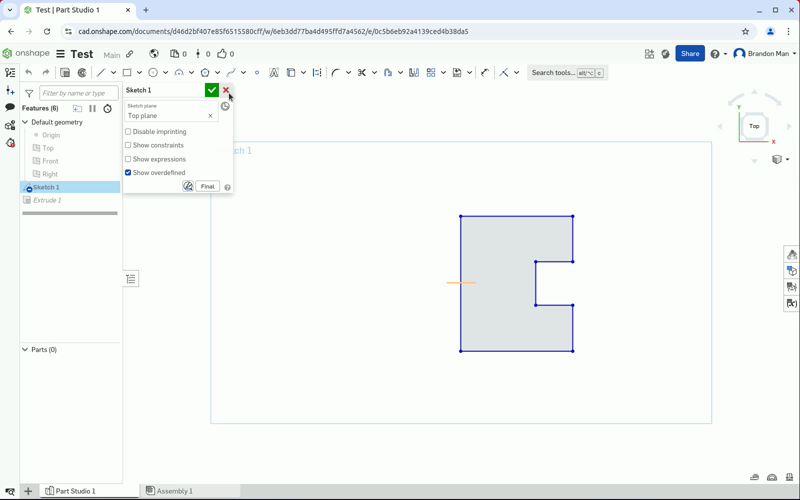
click(229, 92)
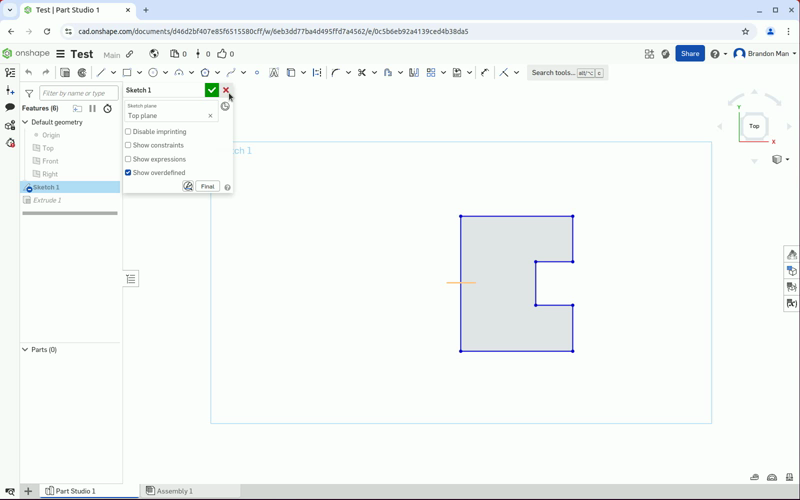
key(shift+s)
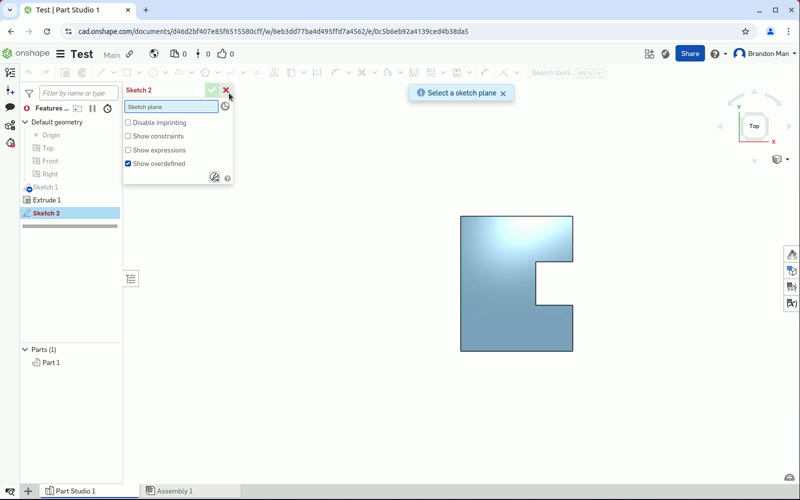
mouse_move(73, 150)
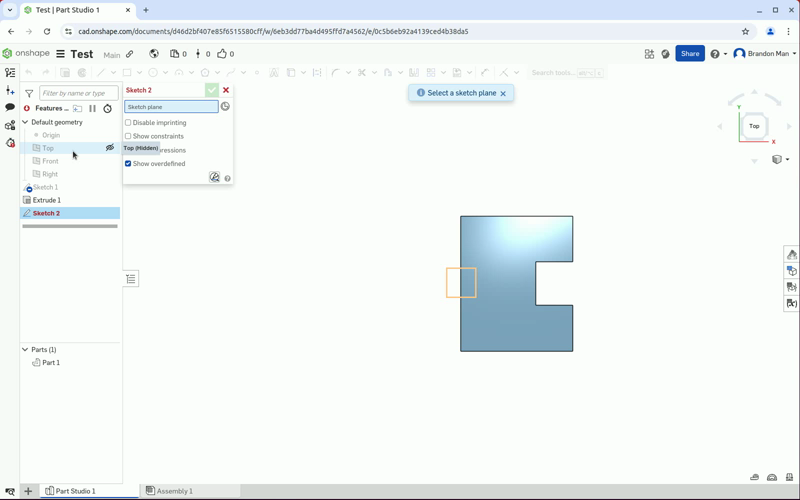
click(73, 150)
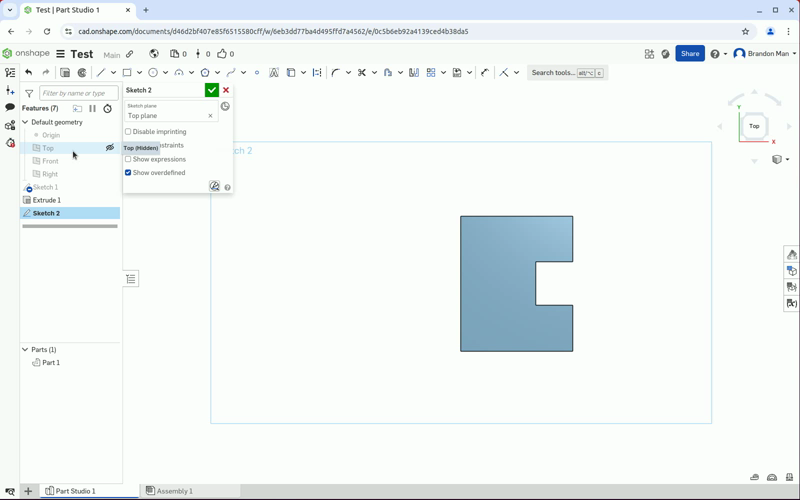
mouse_move(73, 352)
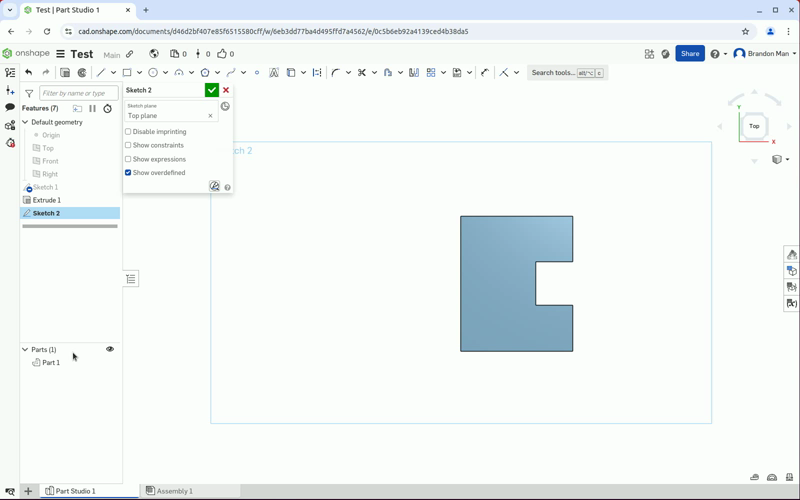
key(y)
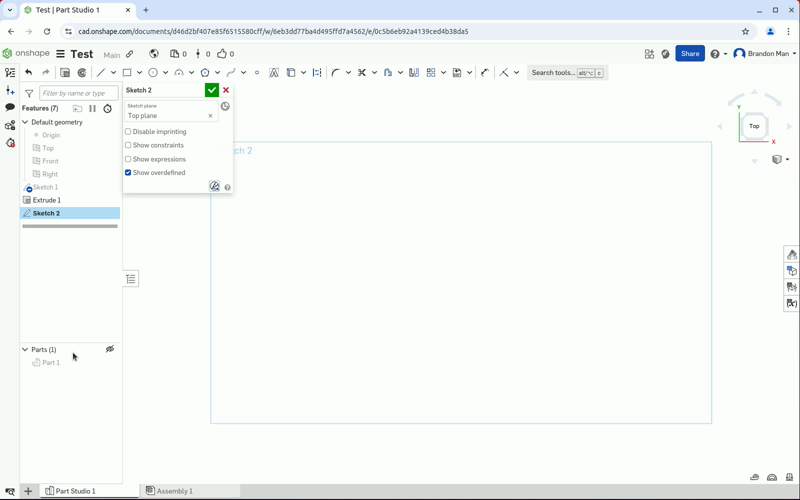
key(l)
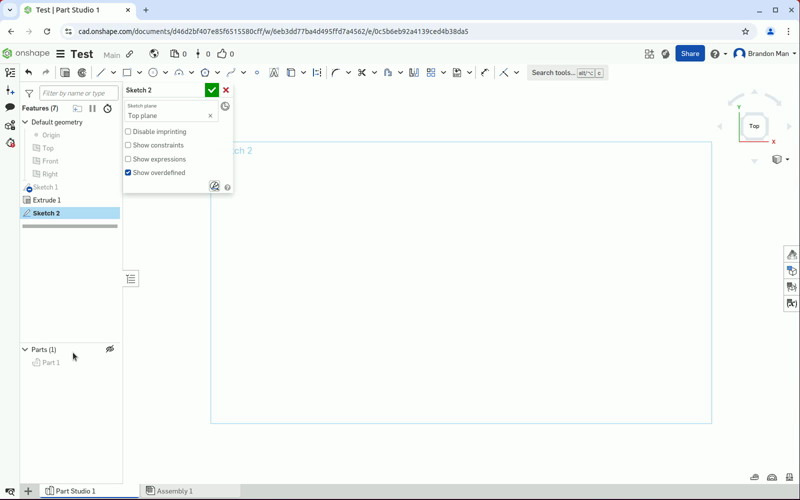
key_down(shift)
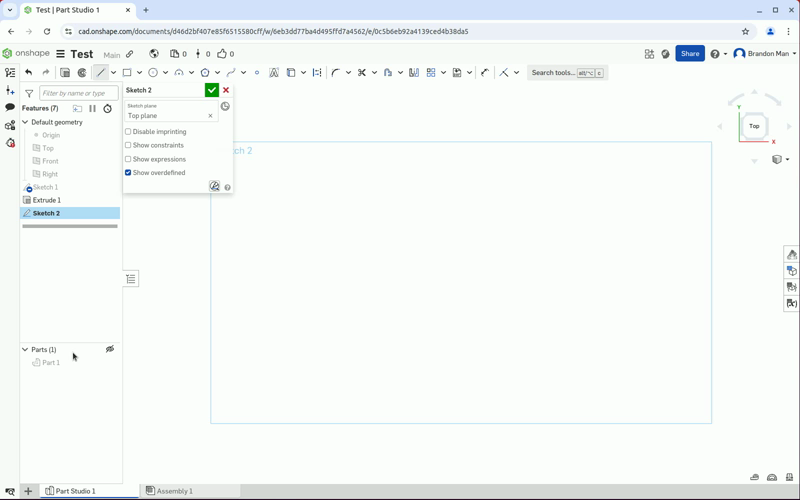
mouse_move(348, 351)
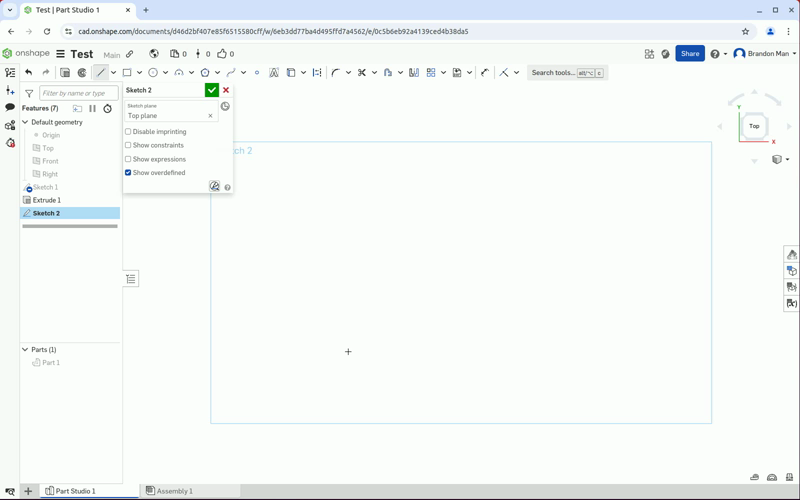
click(348, 351)
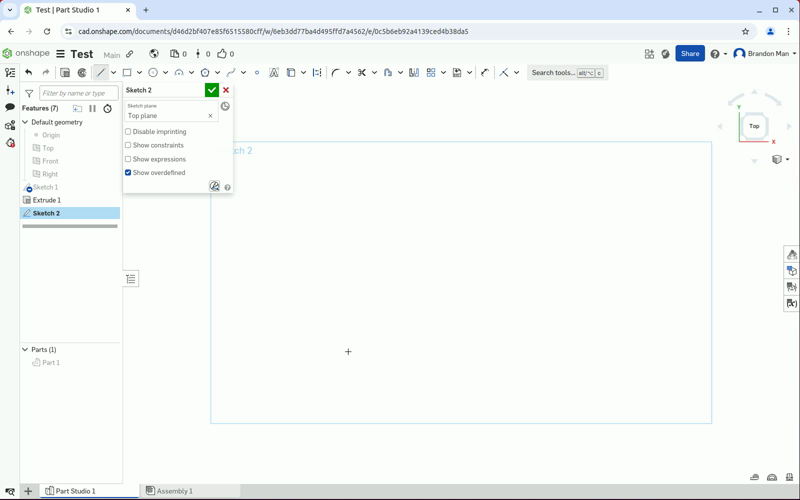
key_up(shift)
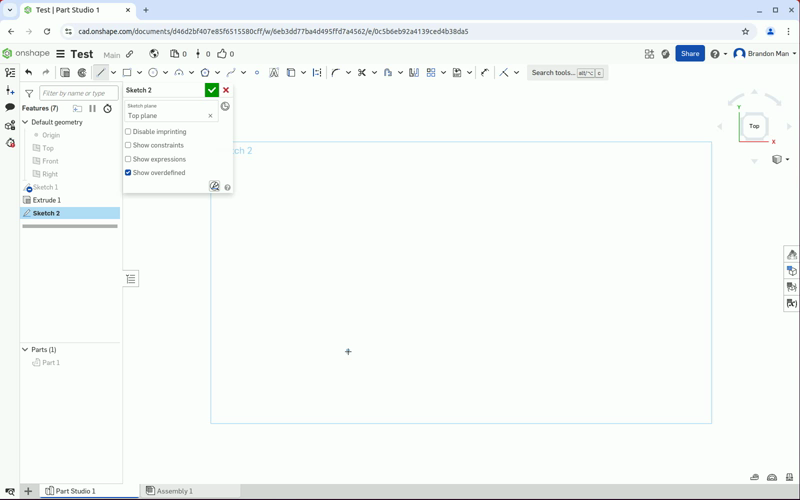
key_down(shift)
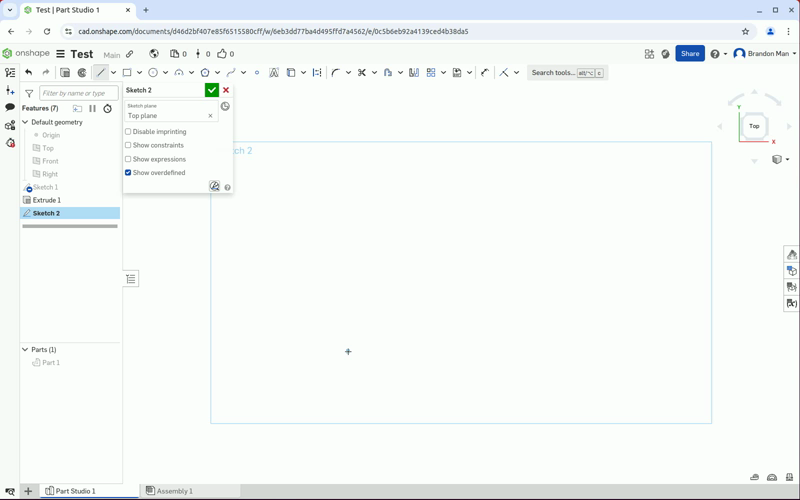
mouse_move(460, 351)
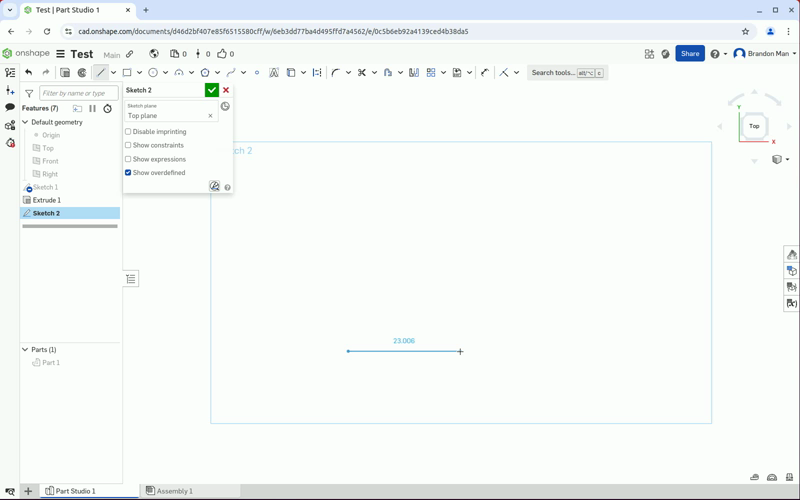
click(460, 351)
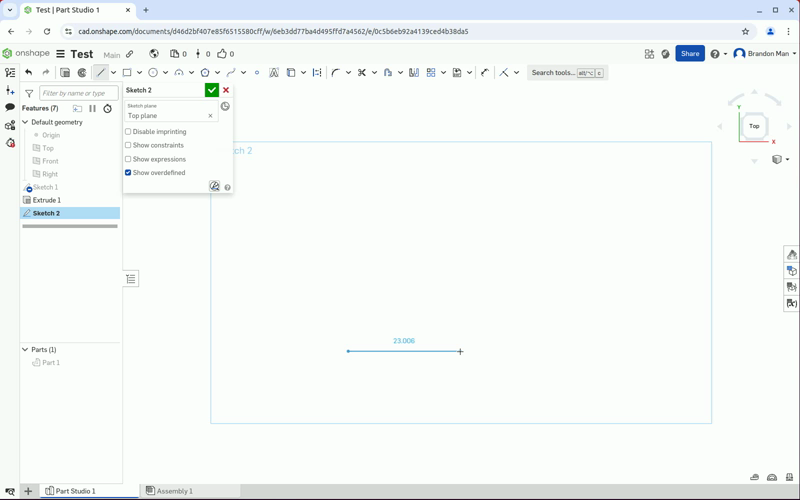
key_up(shift)
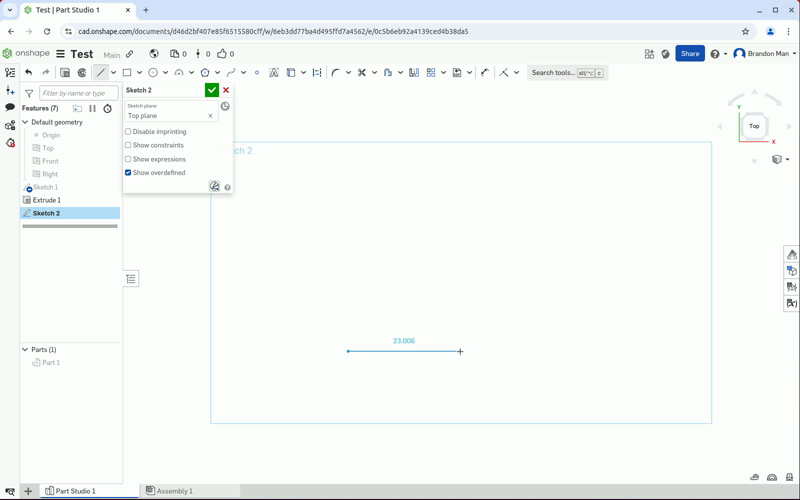
key_down(shift)
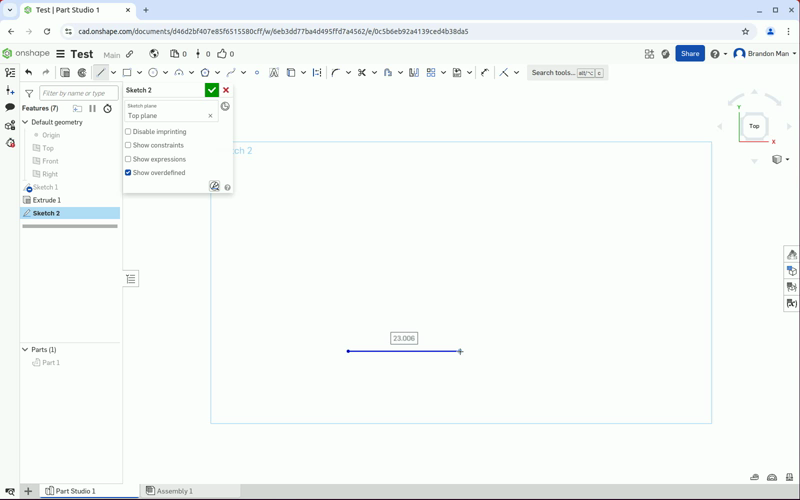
mouse_move(460, 216)
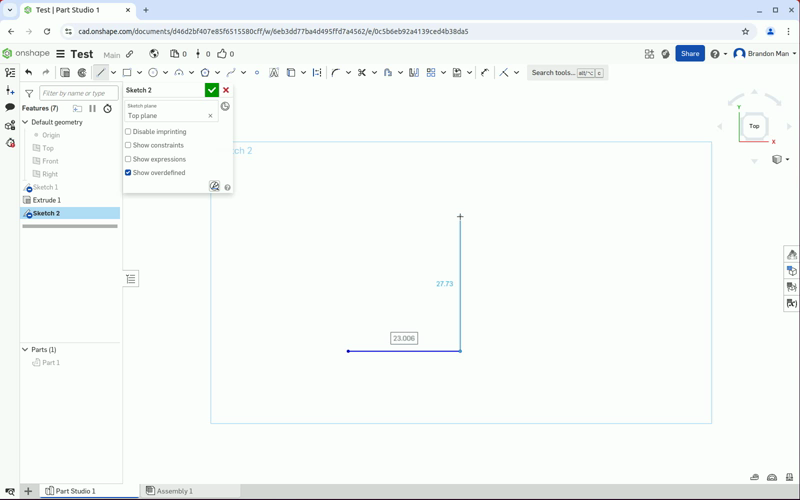
click(460, 216)
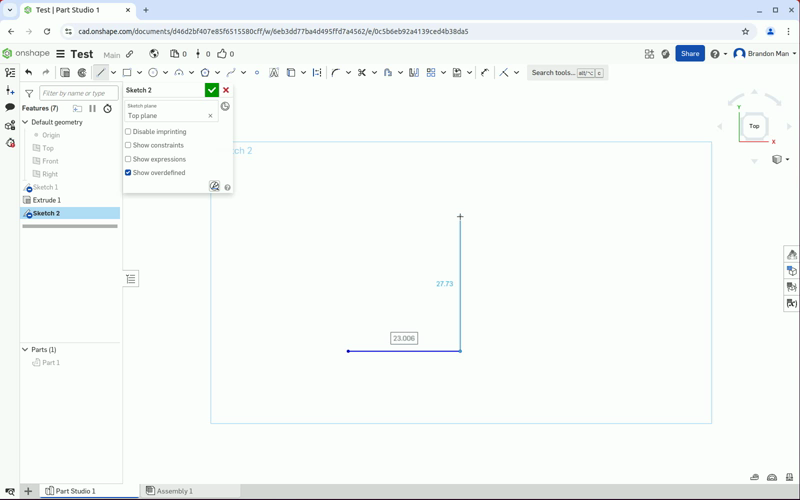
key_up(shift)
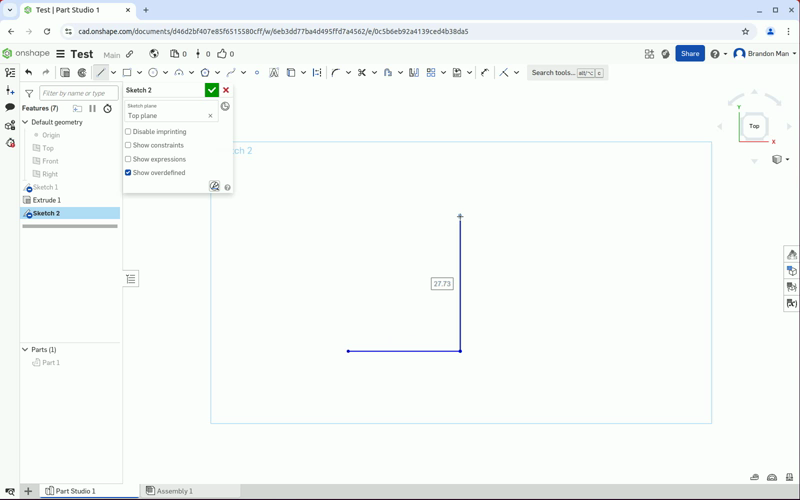
key_down(shift)
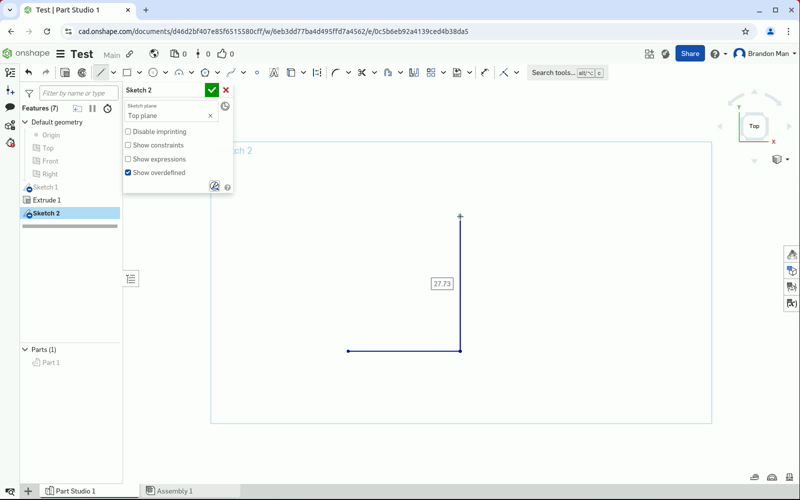
mouse_move(348, 216)
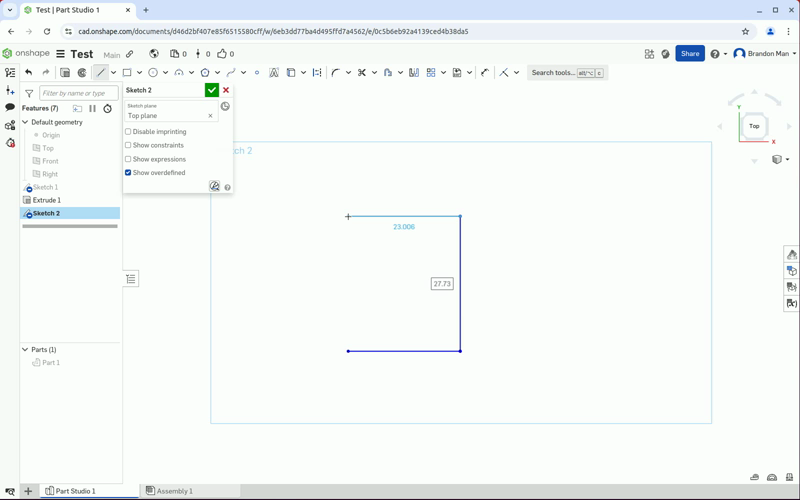
click(348, 216)
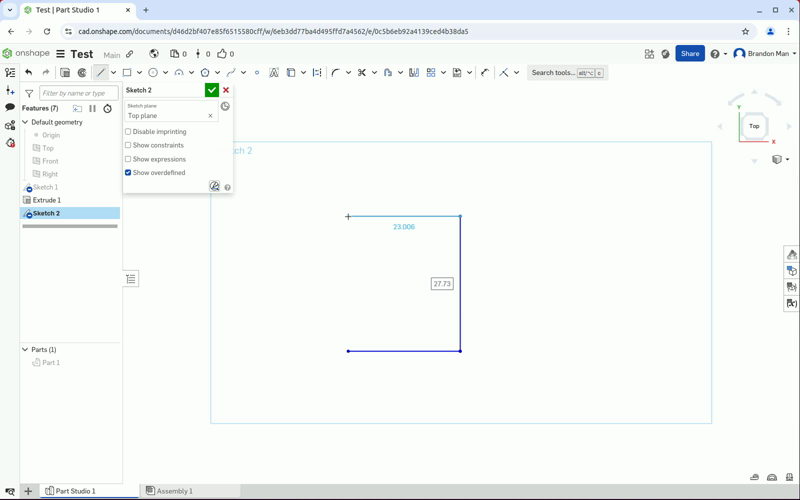
key_up(shift)
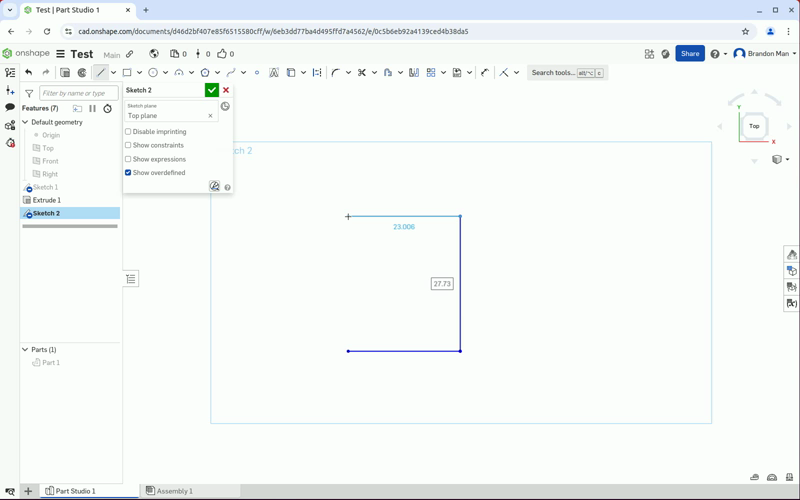
key_down(shift)
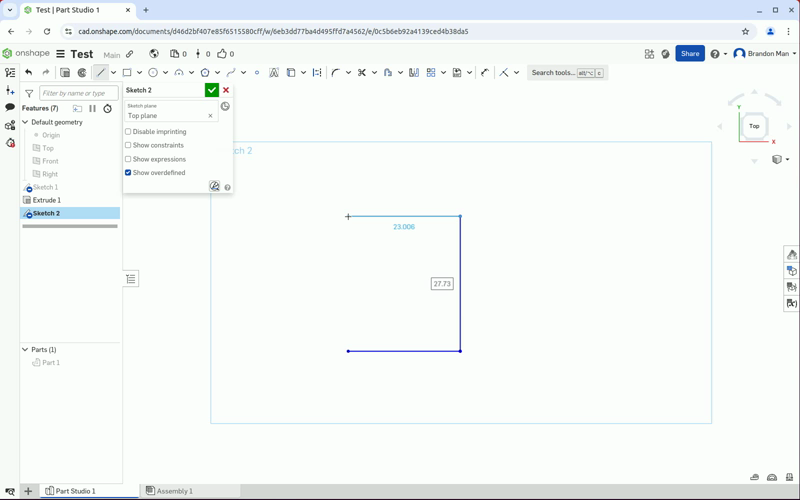
mouse_move(378, 216)
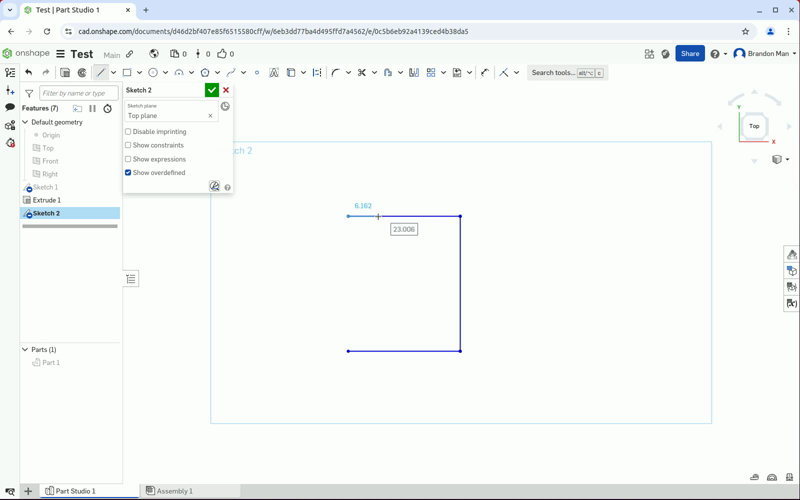
mouse_move(348, 261)
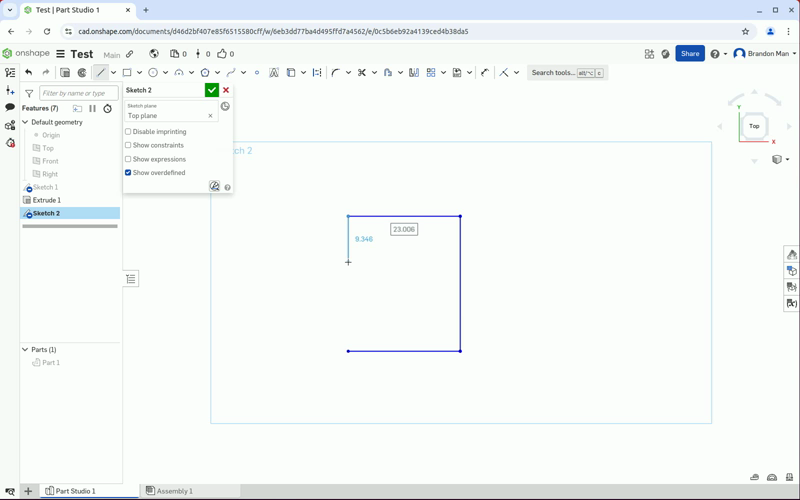
click(348, 261)
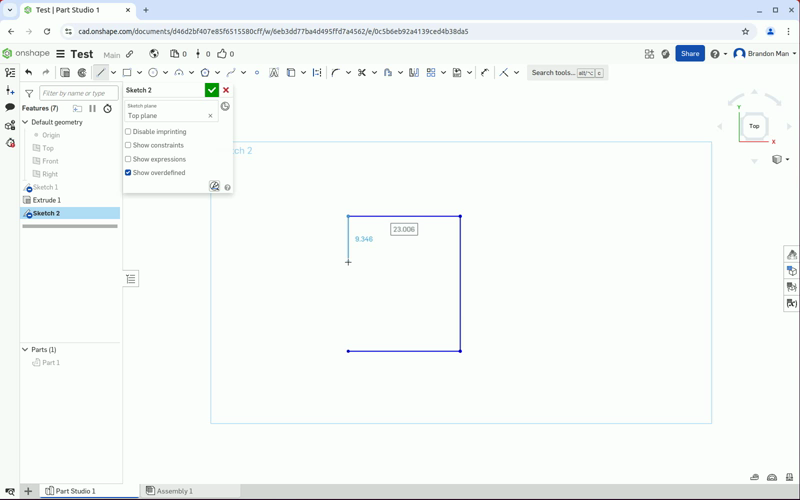
key_up(shift)
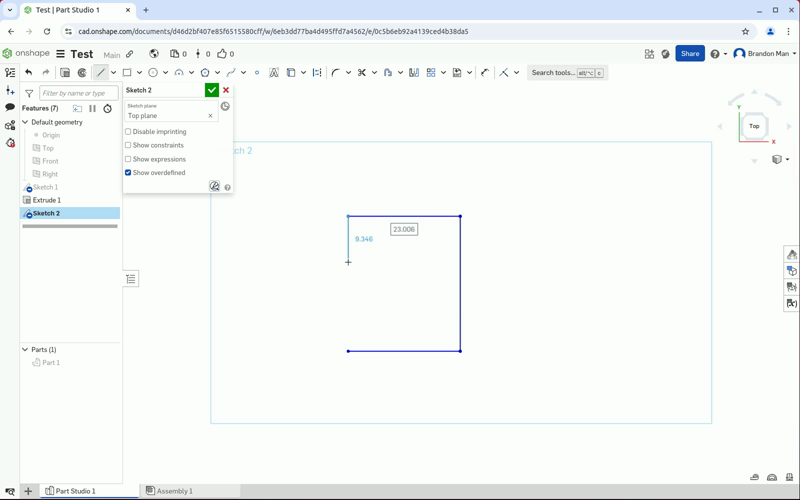
key_down(shift)
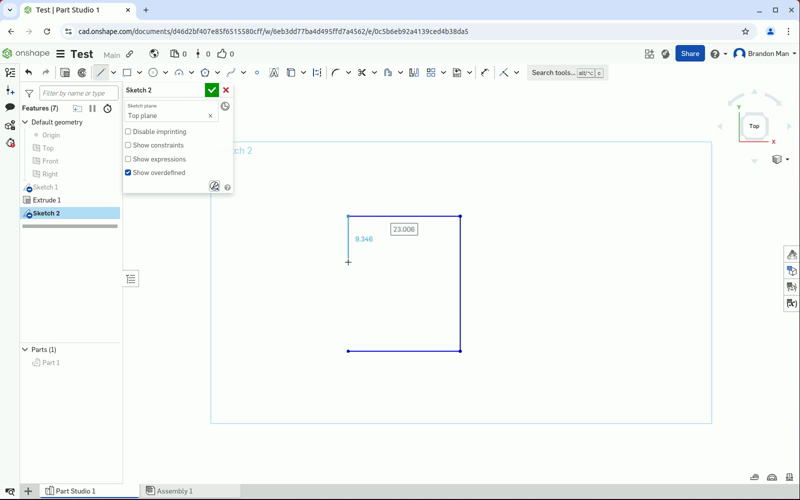
mouse_move(378, 261)
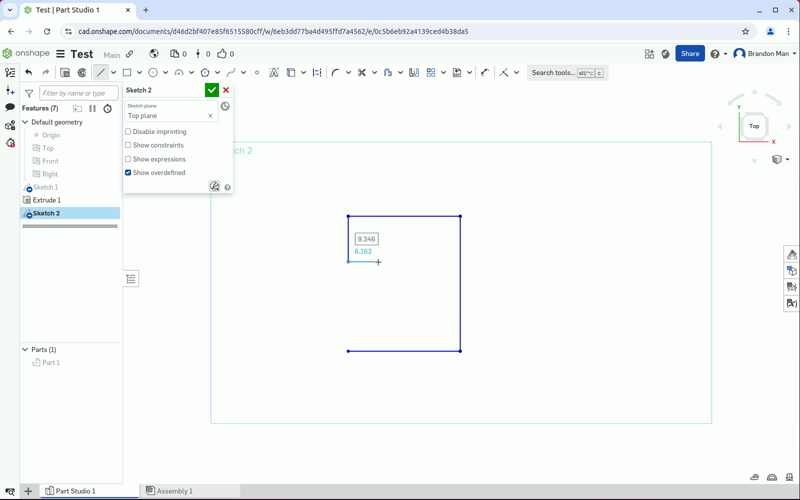
mouse_move(385, 261)
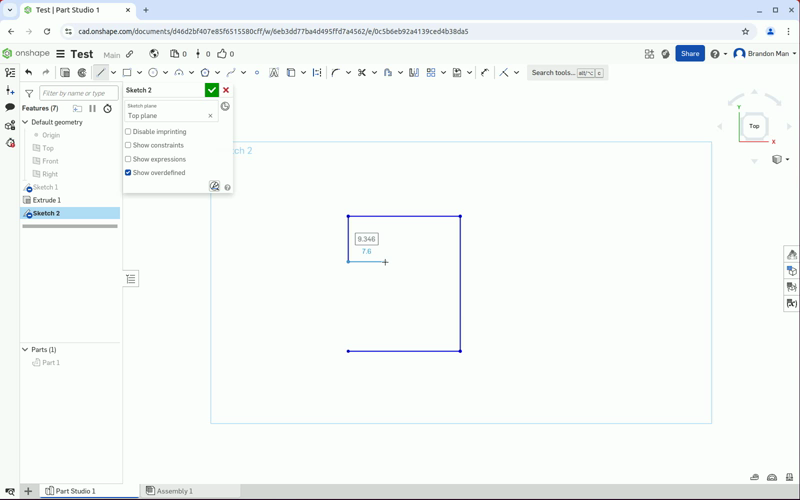
click(385, 261)
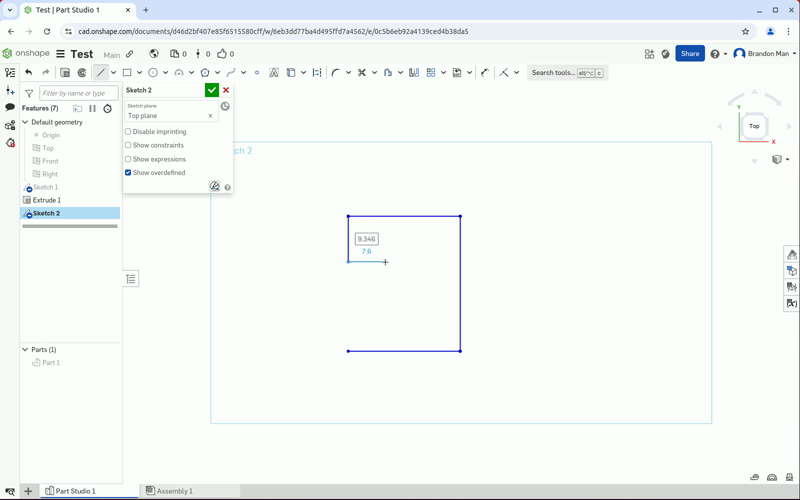
key_up(shift)
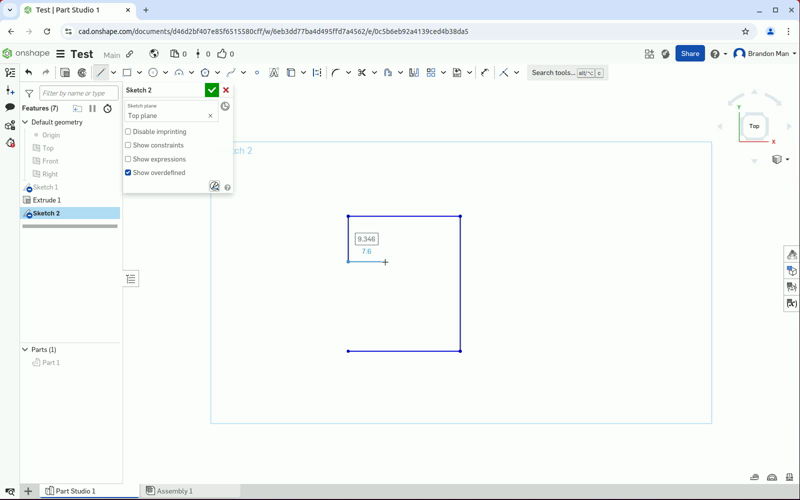
key_down(shift)
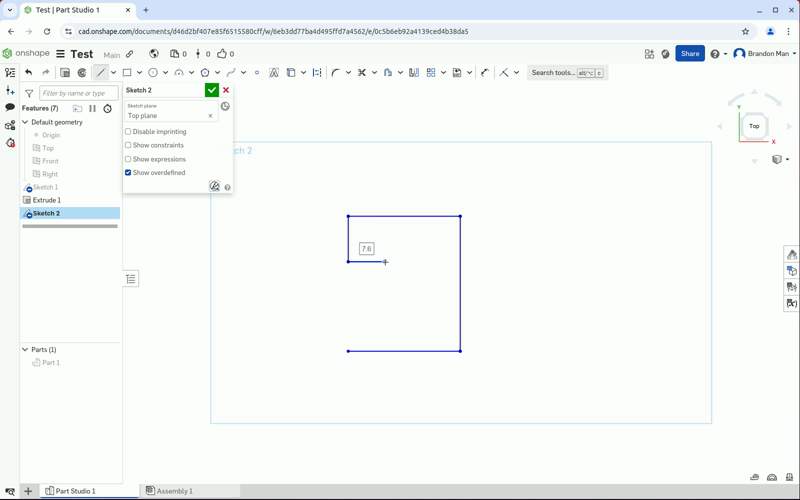
mouse_move(415, 261)
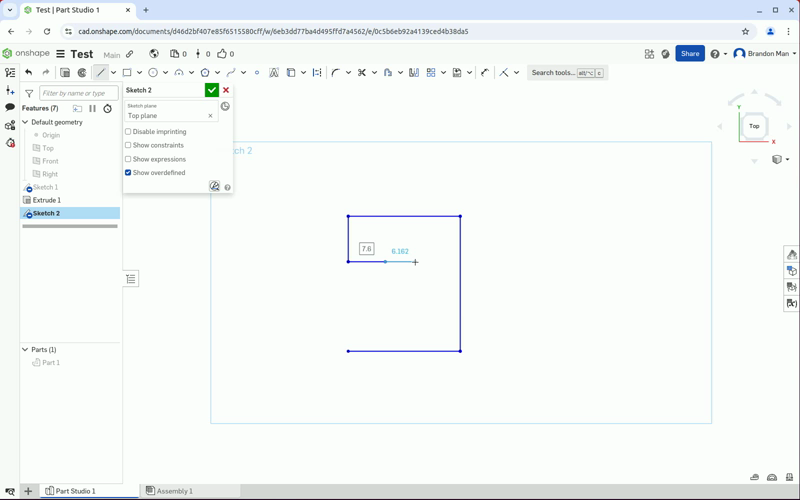
mouse_move(385, 305)
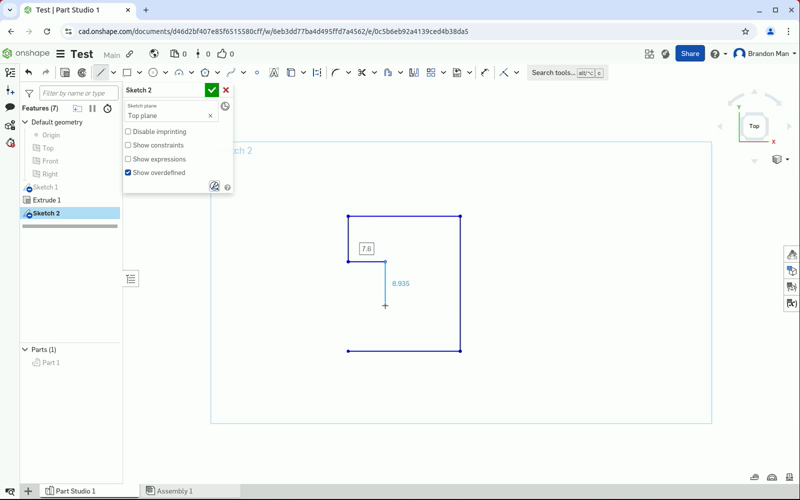
click(385, 305)
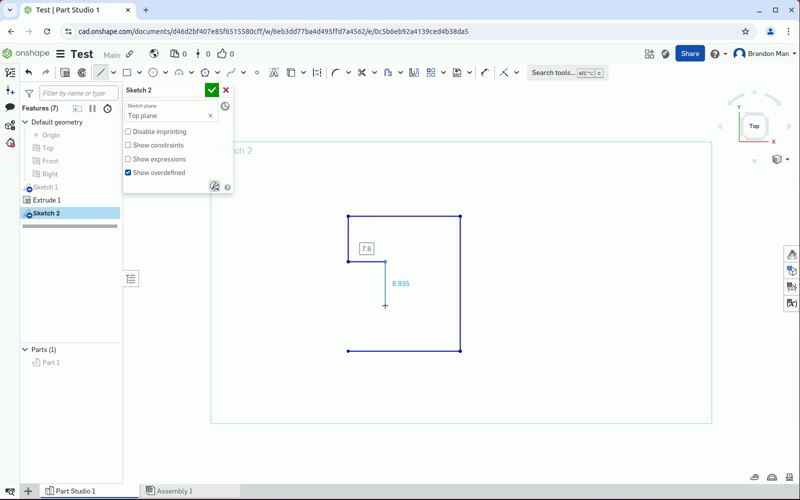
key_up(shift)
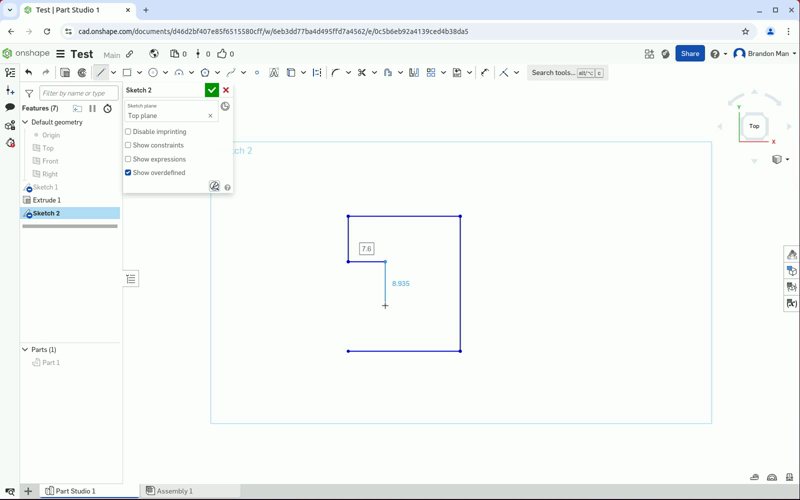
key_down(shift)
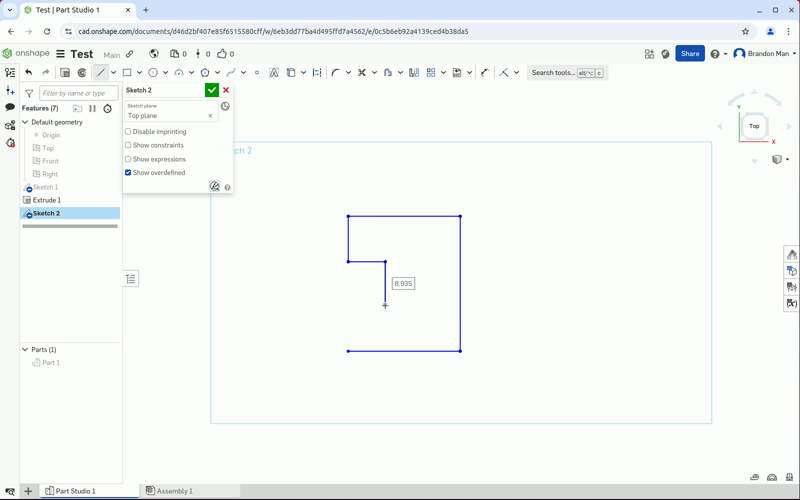
mouse_move(415, 305)
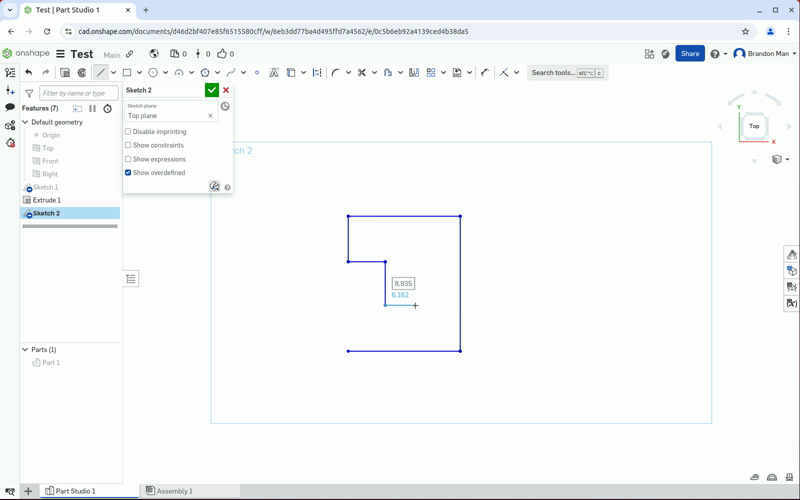
mouse_move(348, 305)
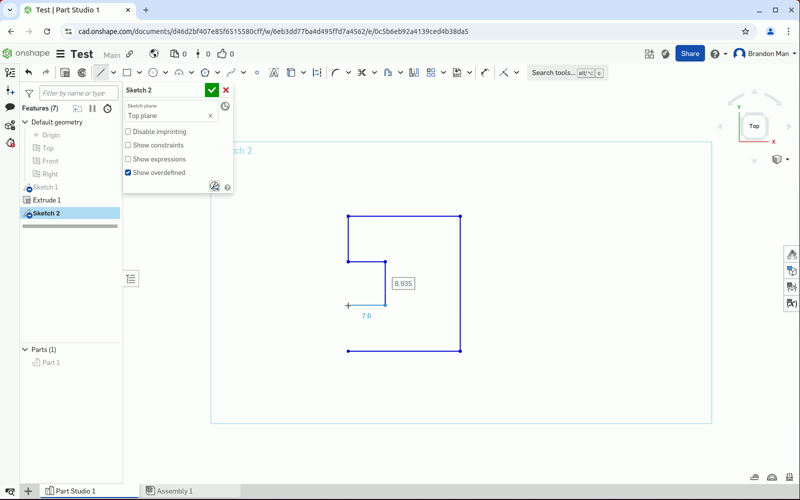
click(348, 305)
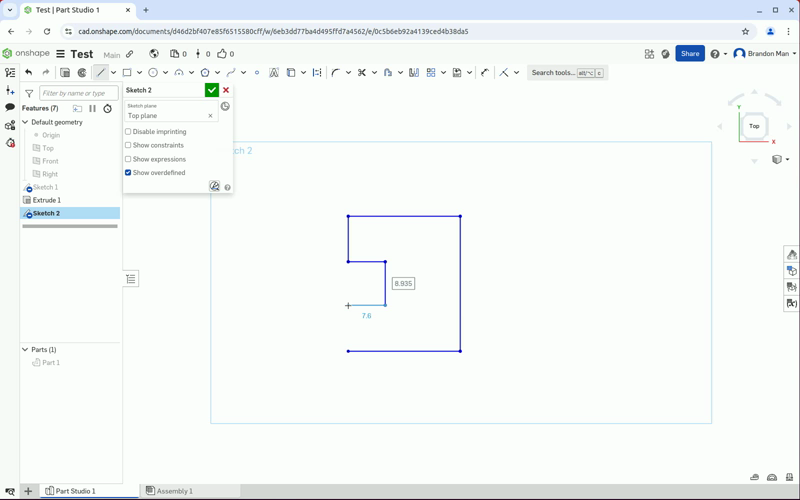
key_up(shift)
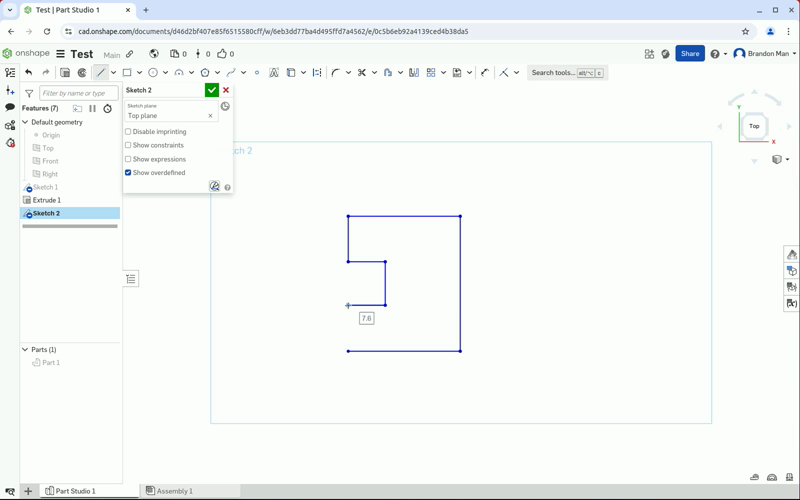
mouse_move(378, 305)
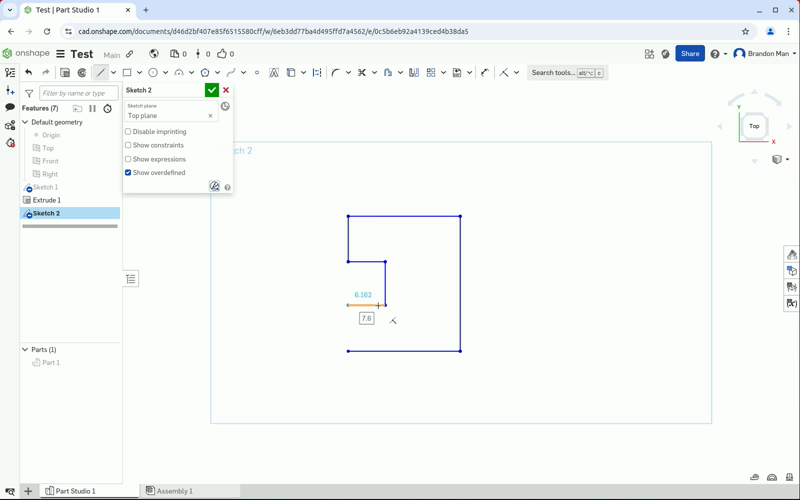
key_down(shift)
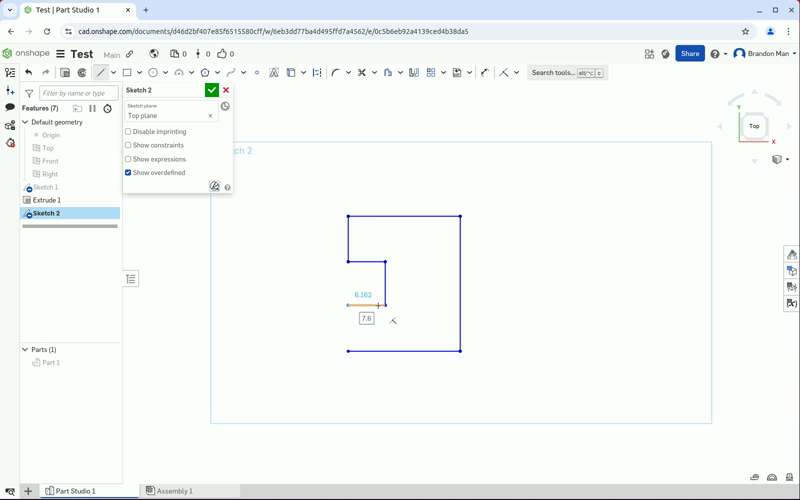
mouse_move(348, 351)
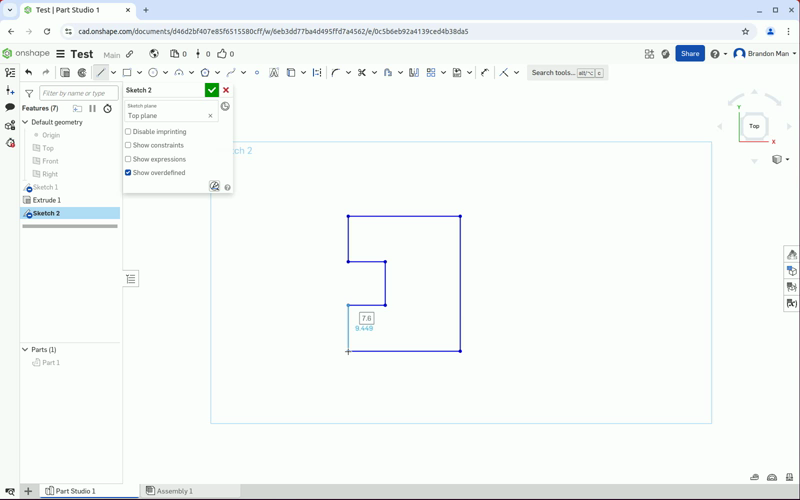
key_up(shift)
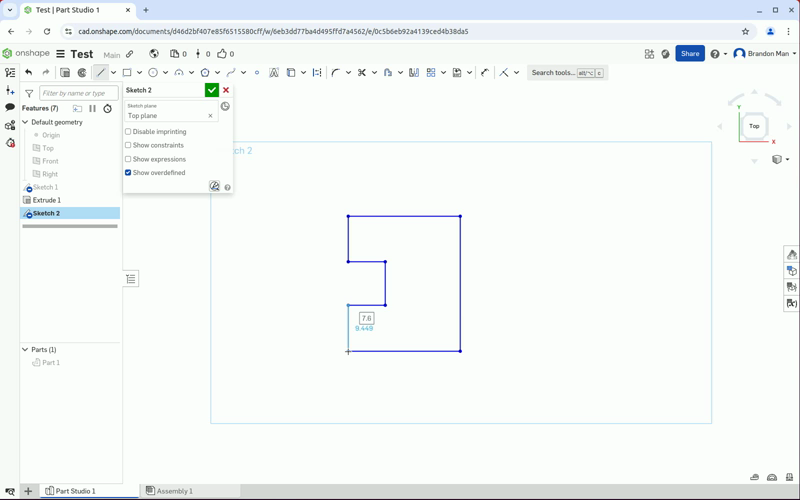
click(348, 351)
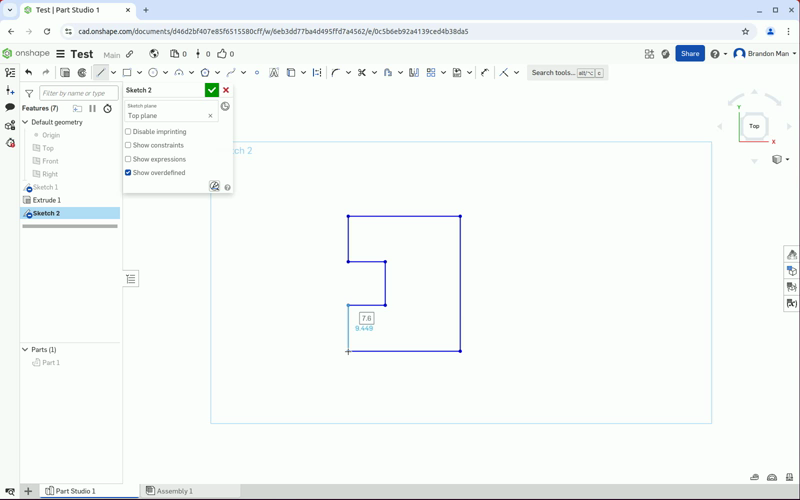
key(esc)
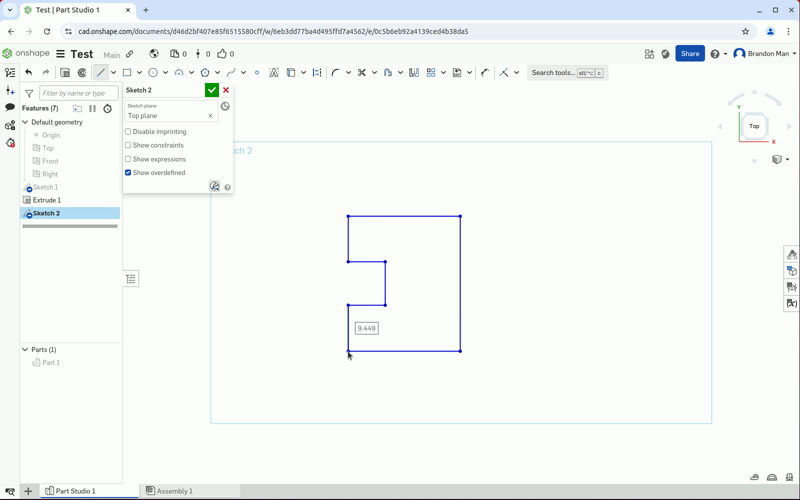
mouse_move(426, 301)
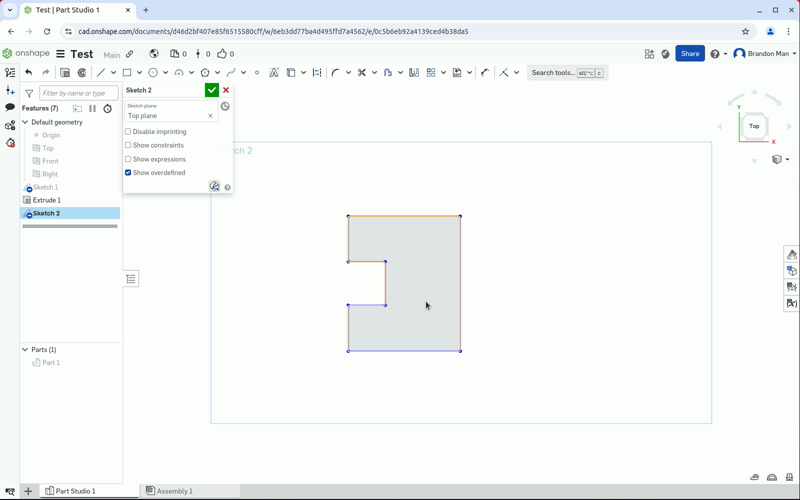
click(426, 301)
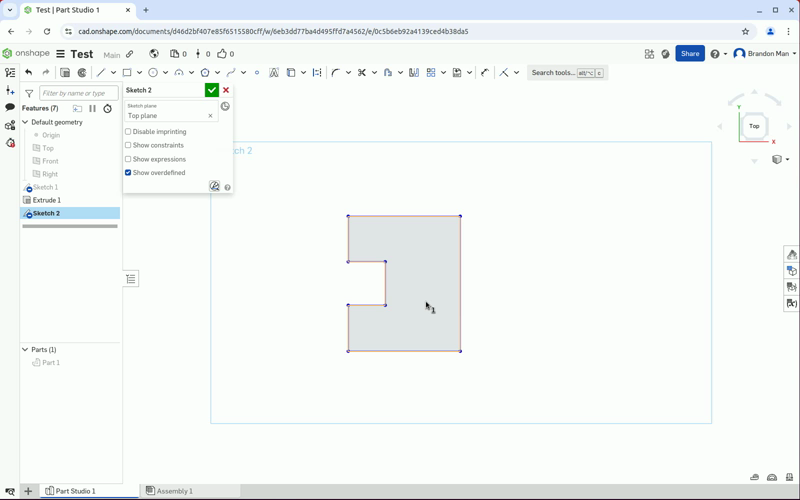
mouse_move(73, 352)
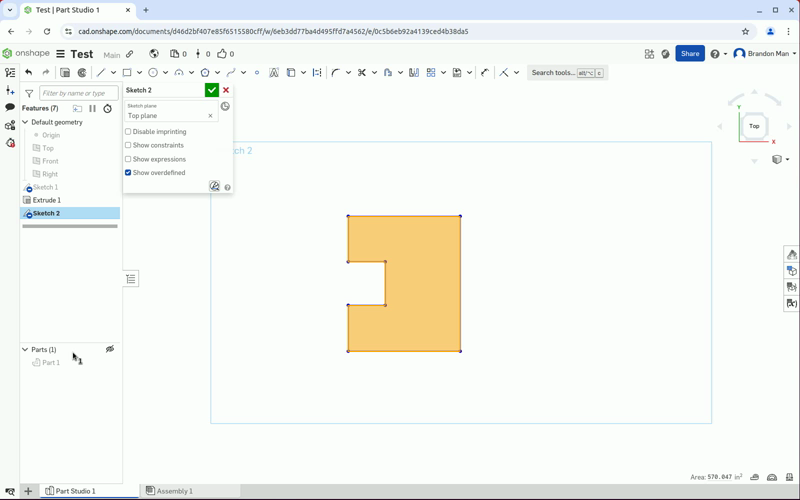
key(shift+y)
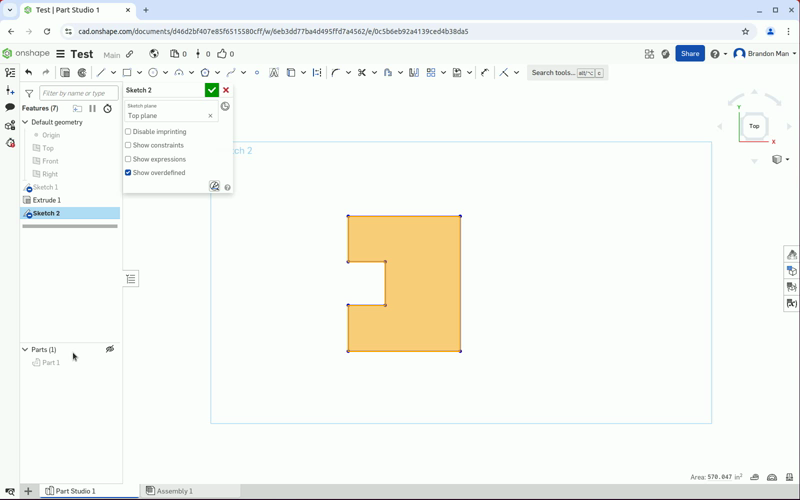
key(shift+e)
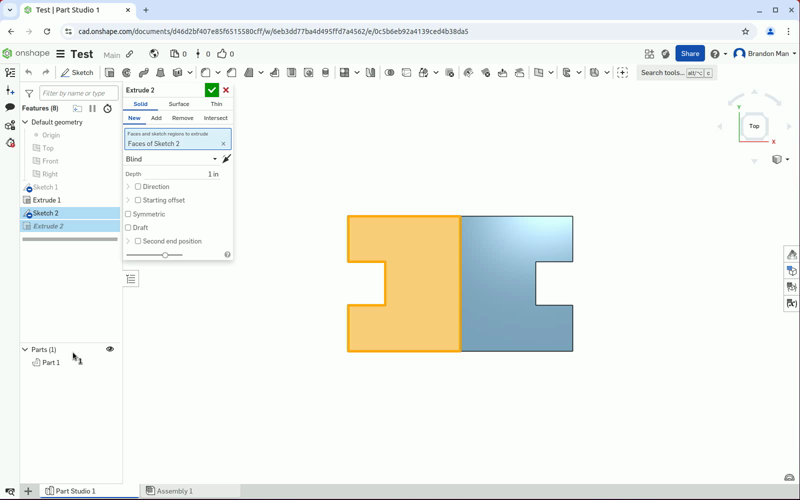
mouse_move(143, 106)
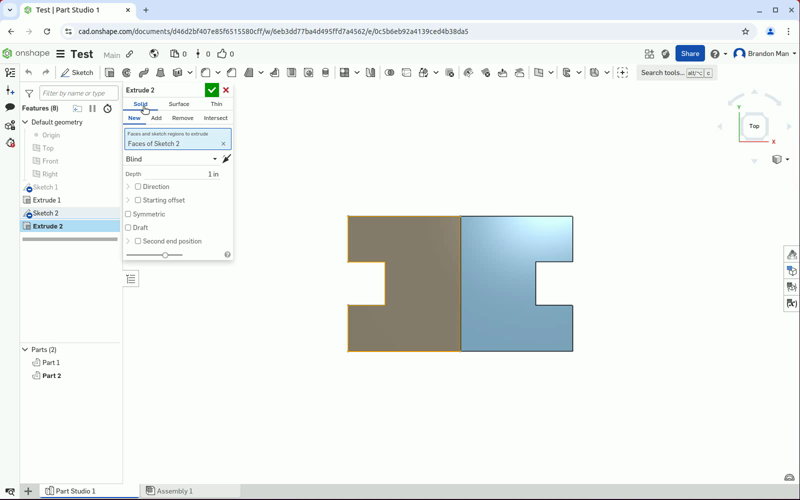
click(143, 106)
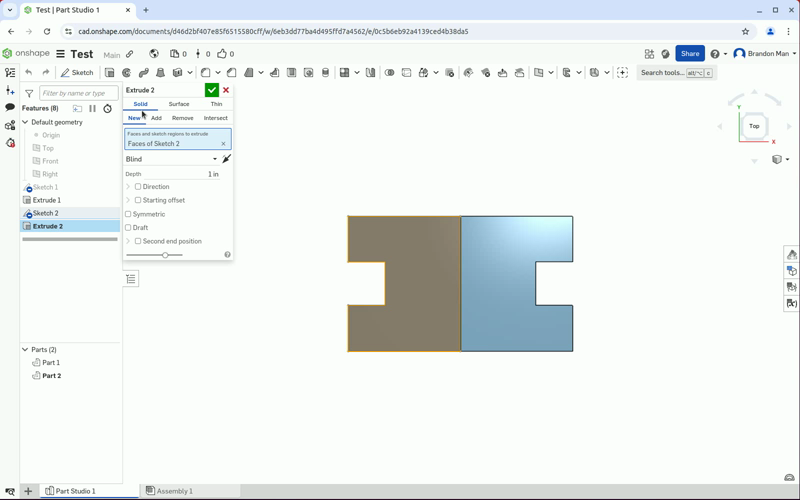
mouse_move(137, 120)
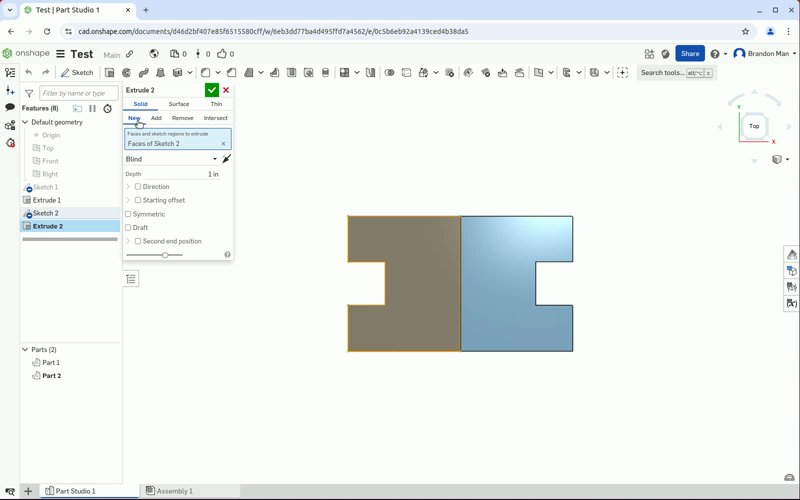
click(137, 120)
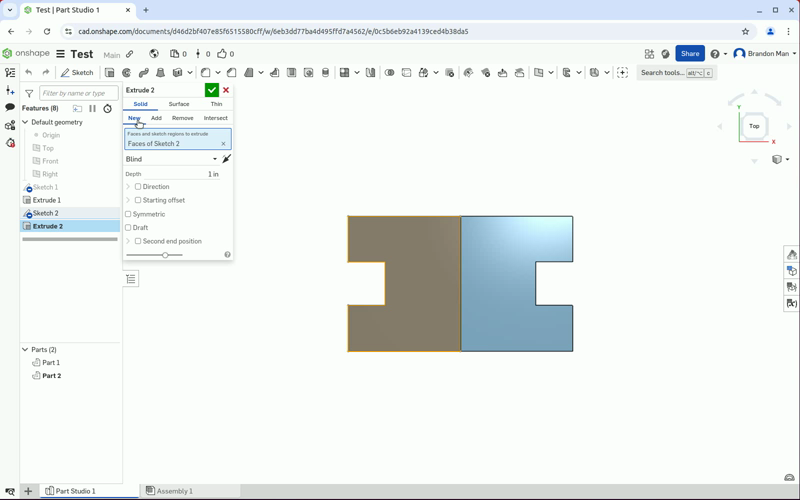
key(tab, 4)
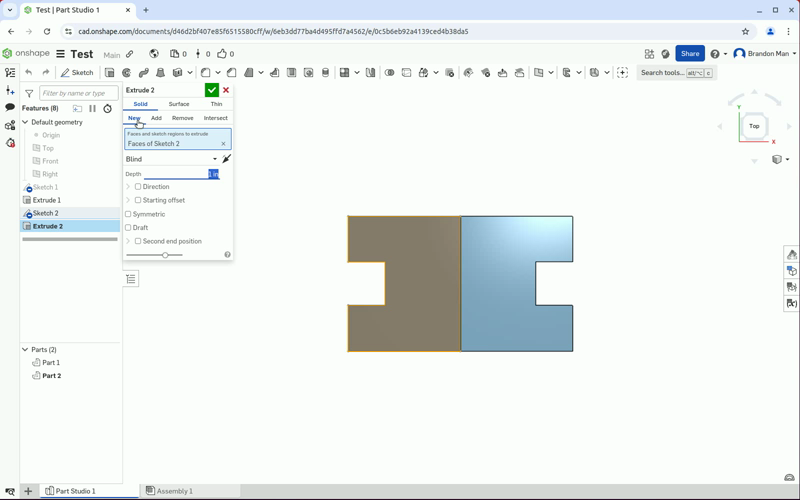
text(5.777)
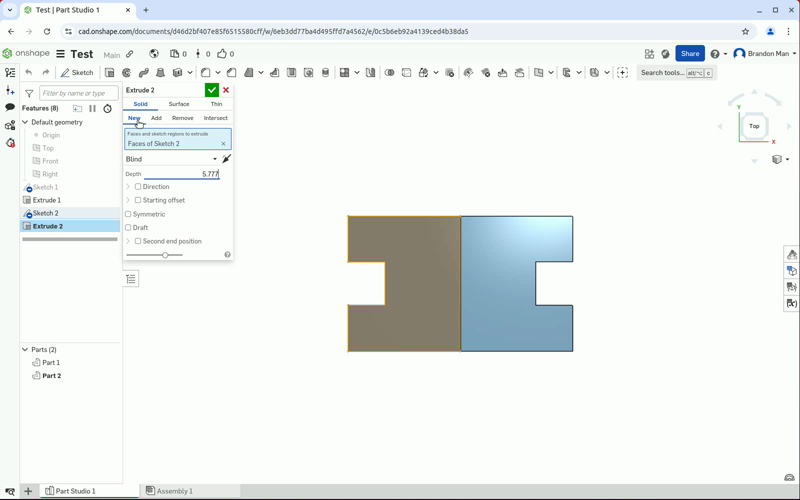
key(enter)
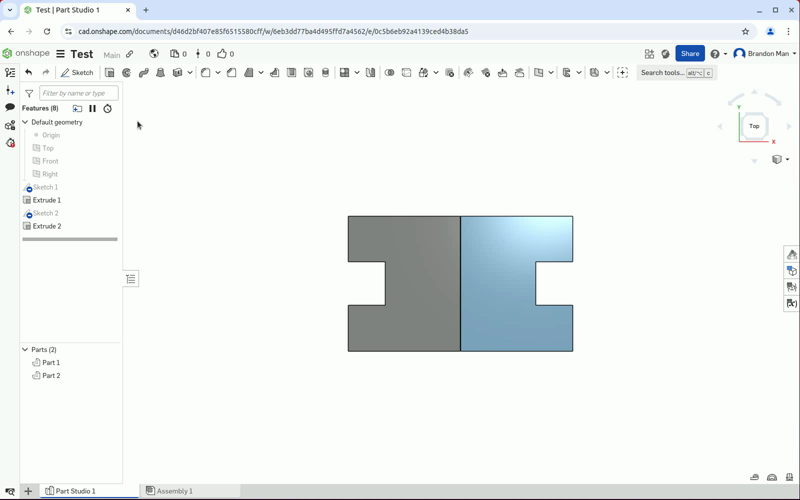
key(shift+h)
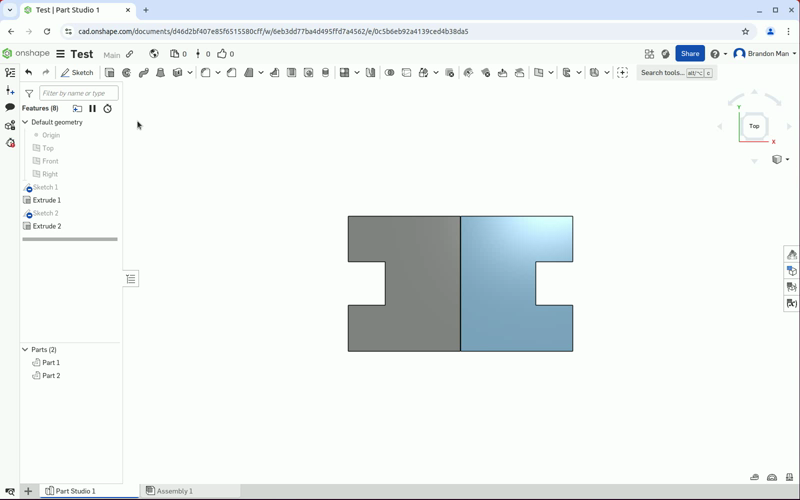
key(shift+h)
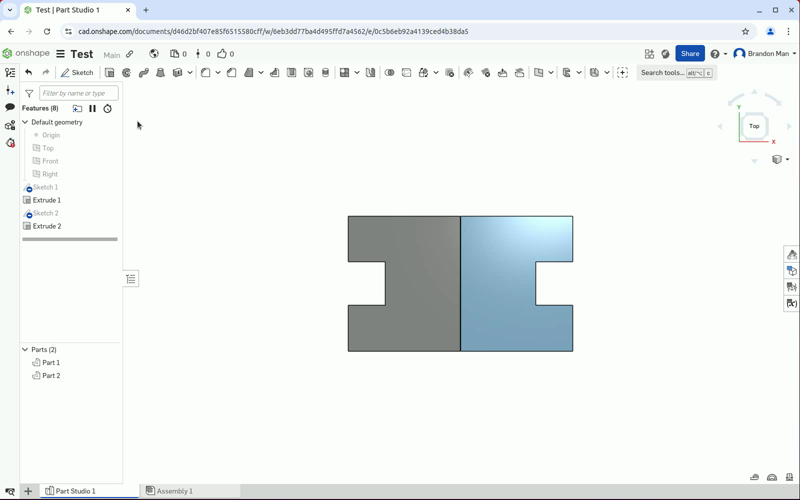
mouse_move(73, 189)
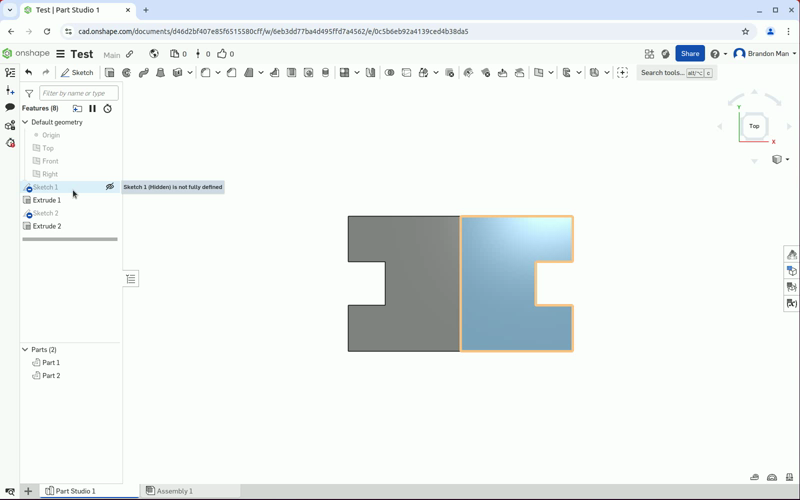
click(73, 189)
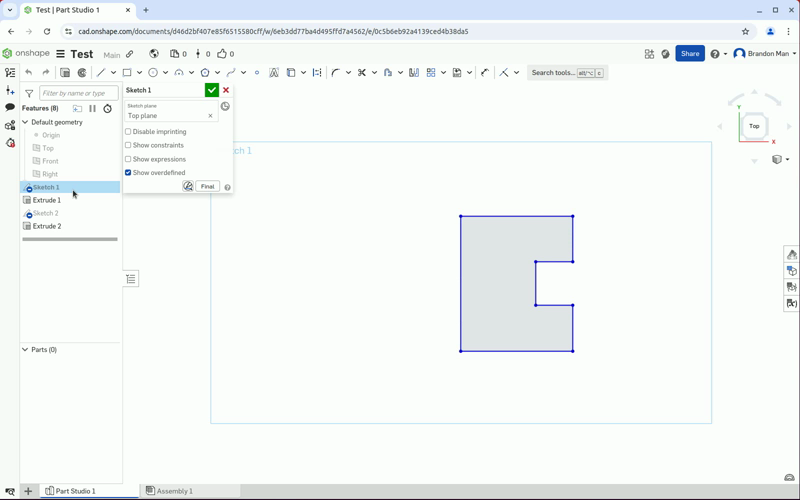
mouse_move(229, 92)
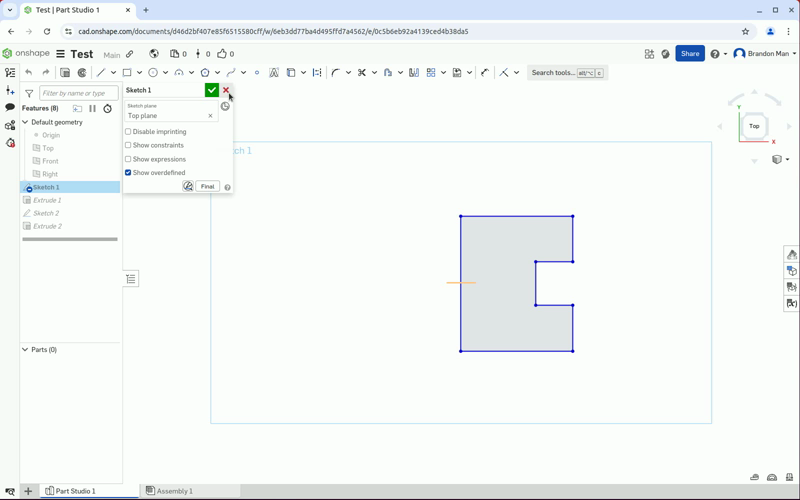
click(229, 92)
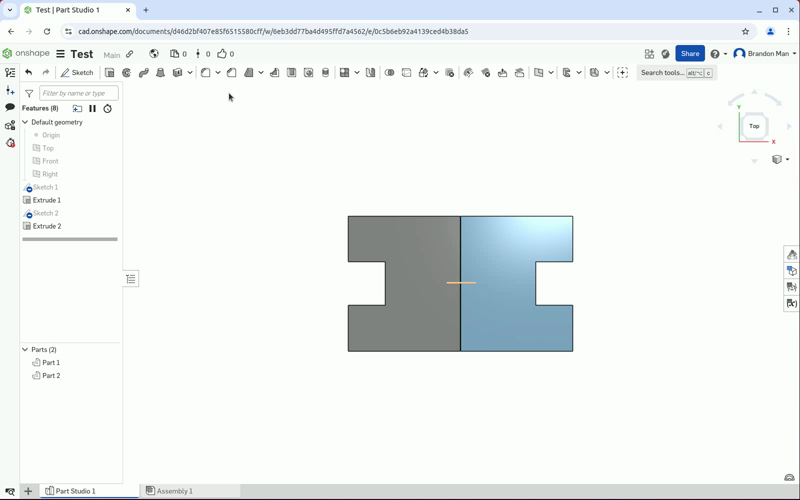
mouse_move(541, 75)
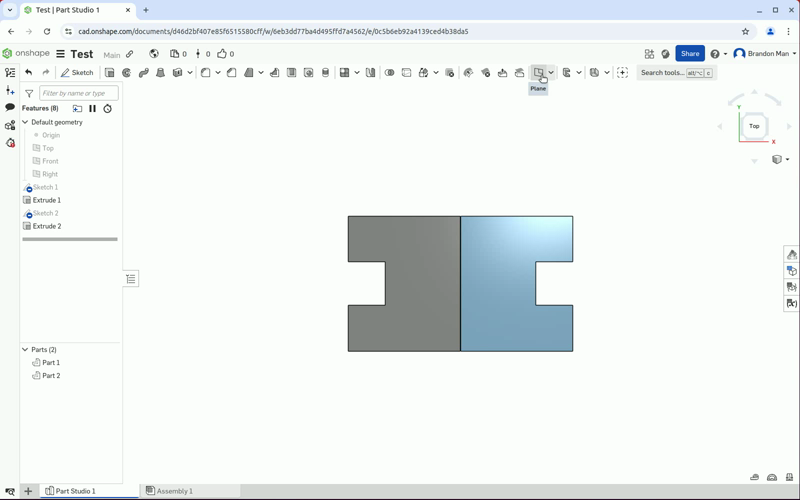
click(541, 75)
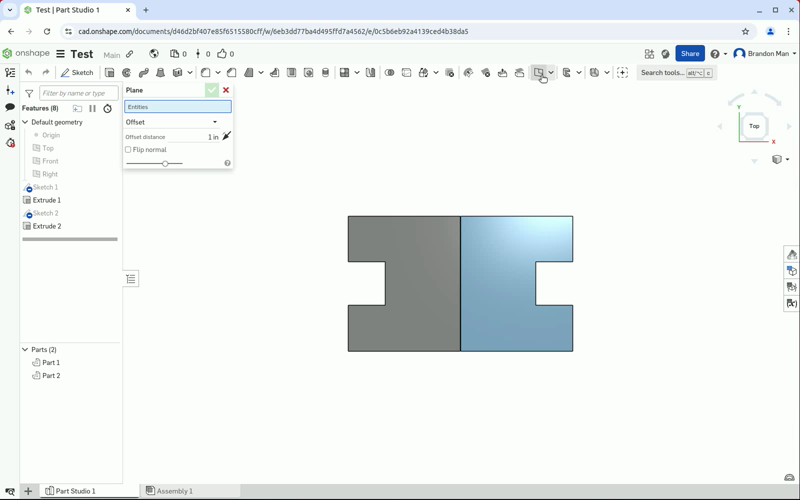
mouse_move(73, 150)
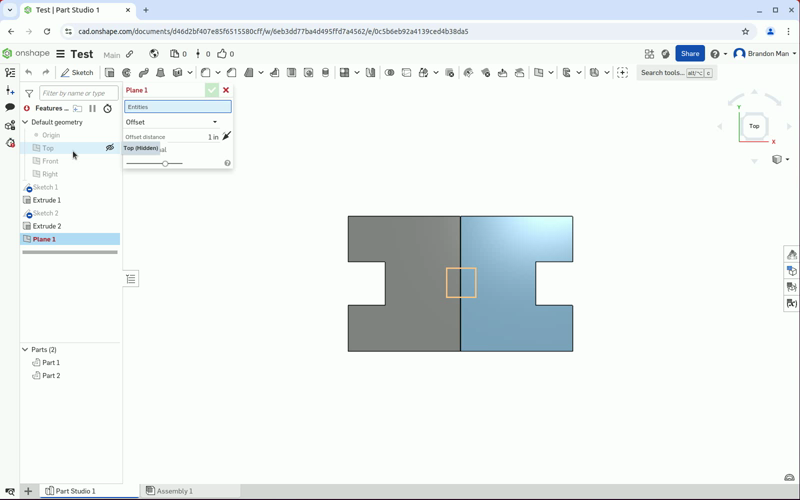
click(73, 150)
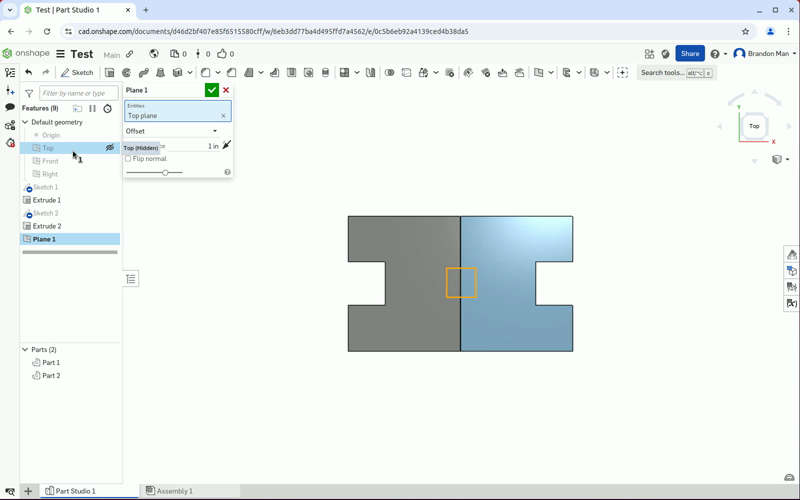
key(tab, 2)
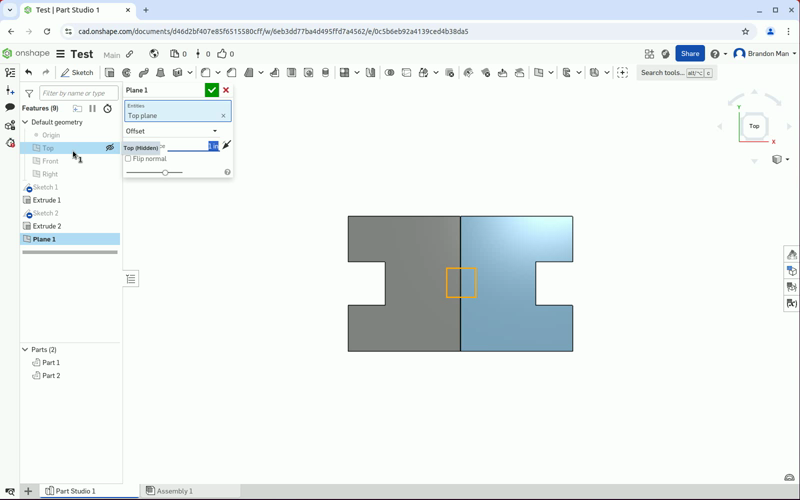
text(5.792)
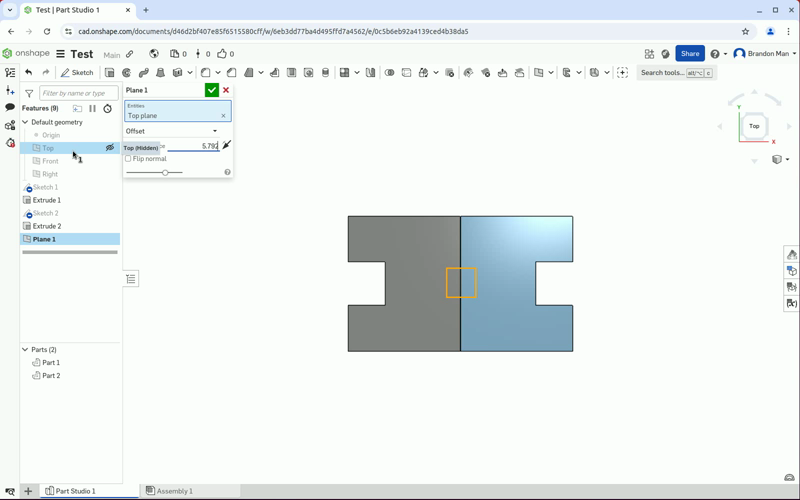
key(enter, 2)
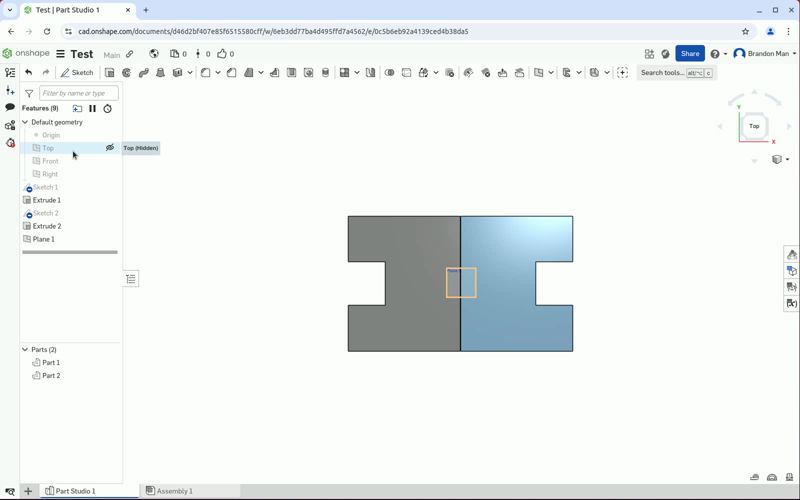
key(shift+s)
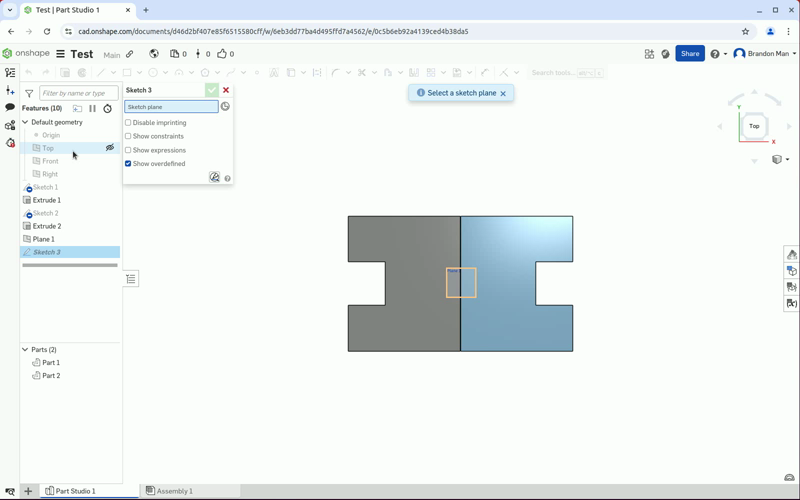
mouse_move(73, 241)
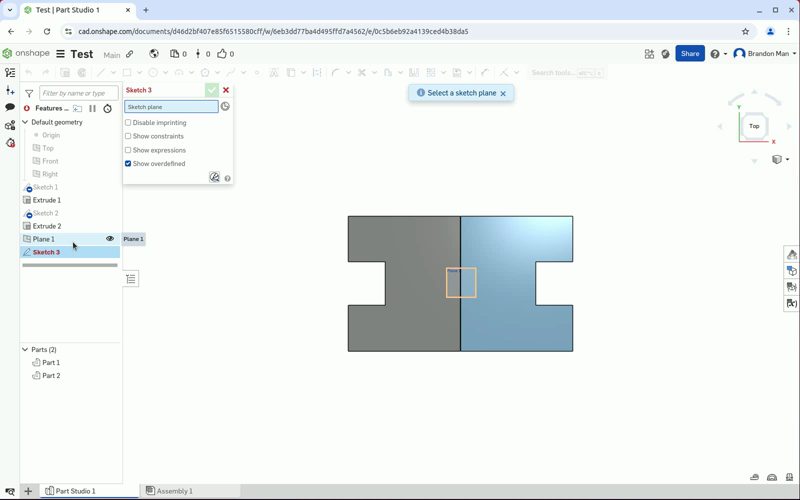
click(73, 241)
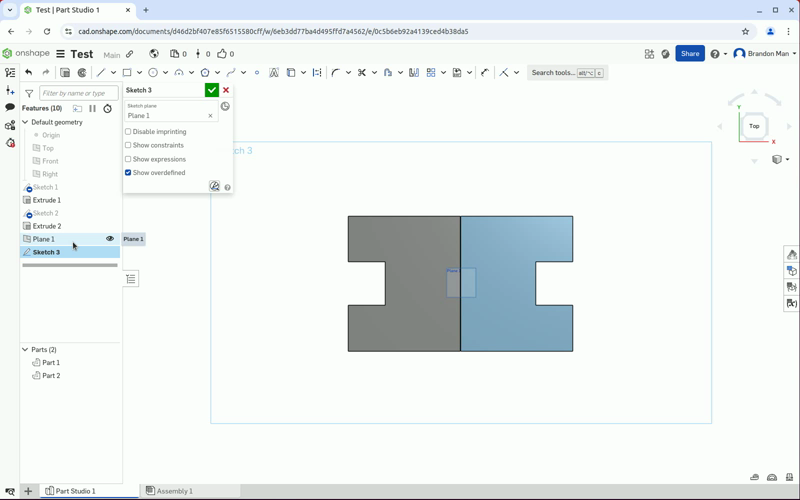
mouse_move(73, 352)
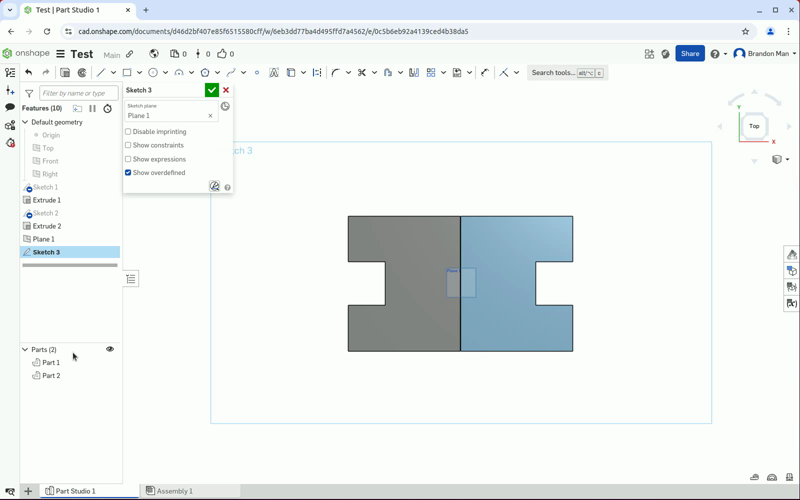
key(y)
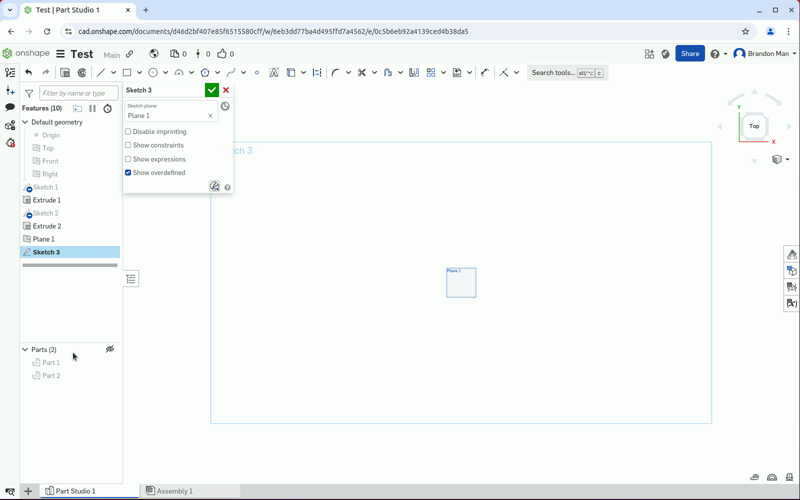
key(l)
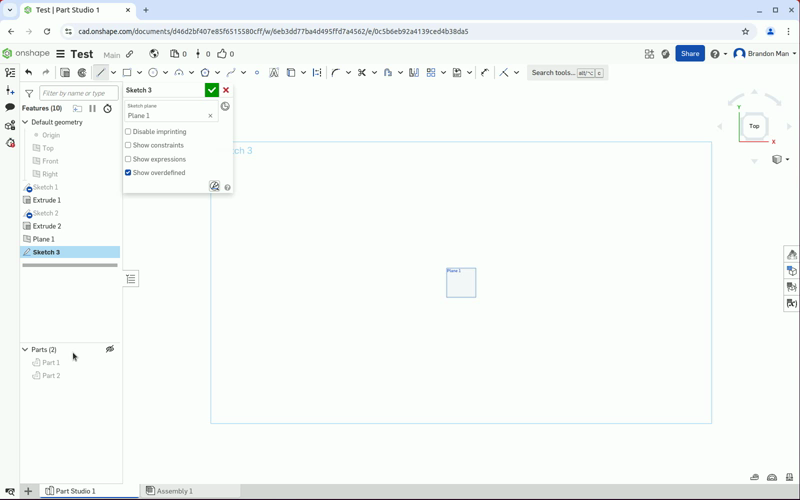
key_down(shift)
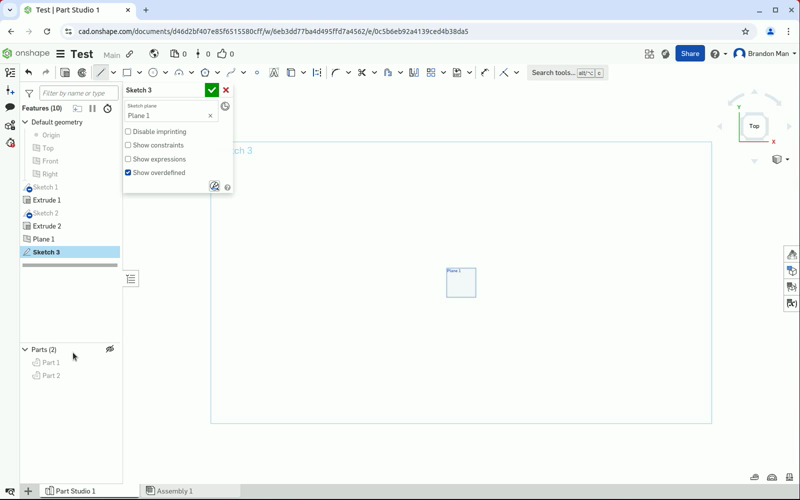
mouse_move(494, 243)
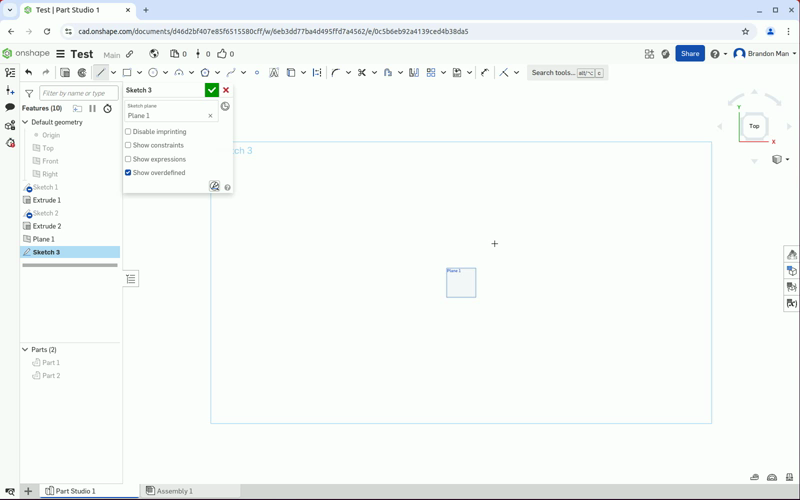
click(494, 243)
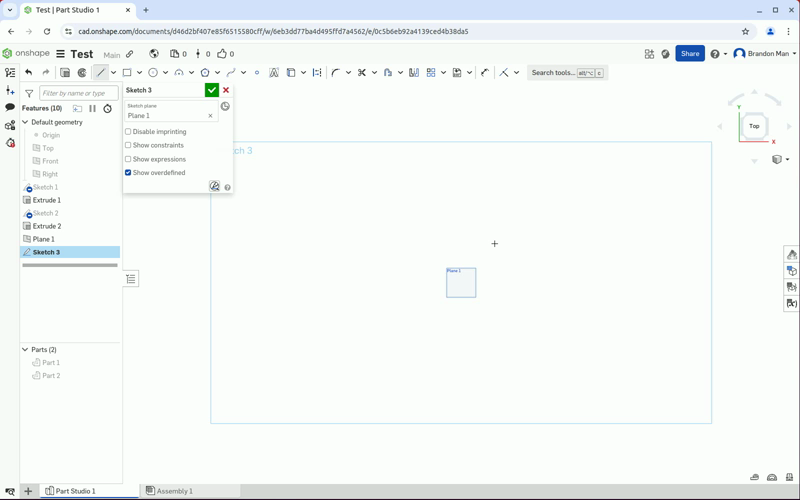
key_up(shift)
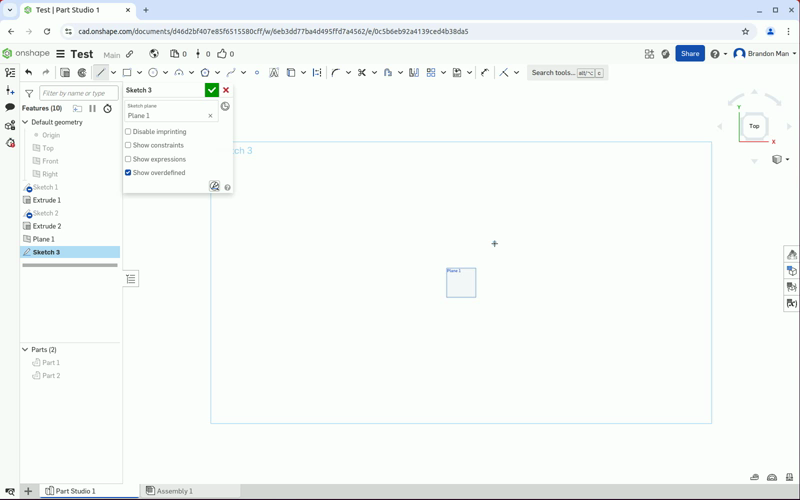
key_down(shift)
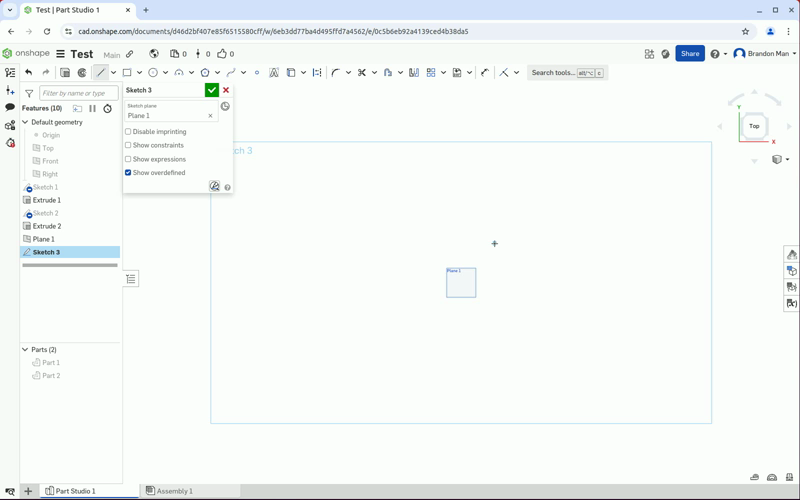
mouse_move(524, 243)
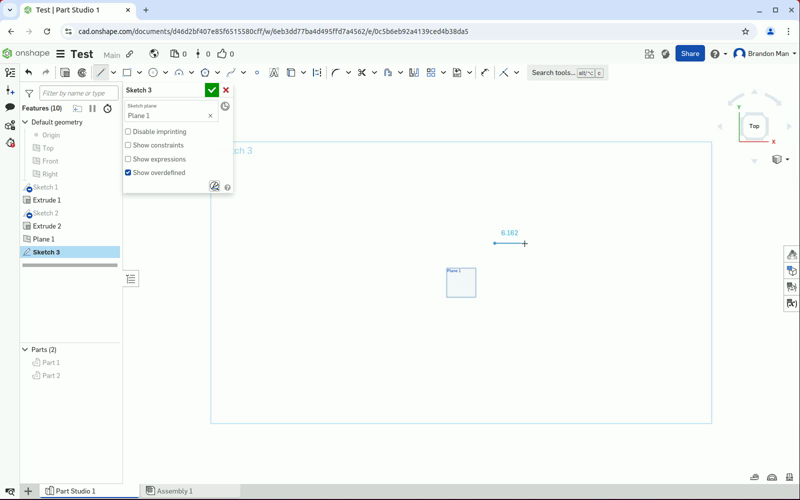
mouse_move(523, 243)
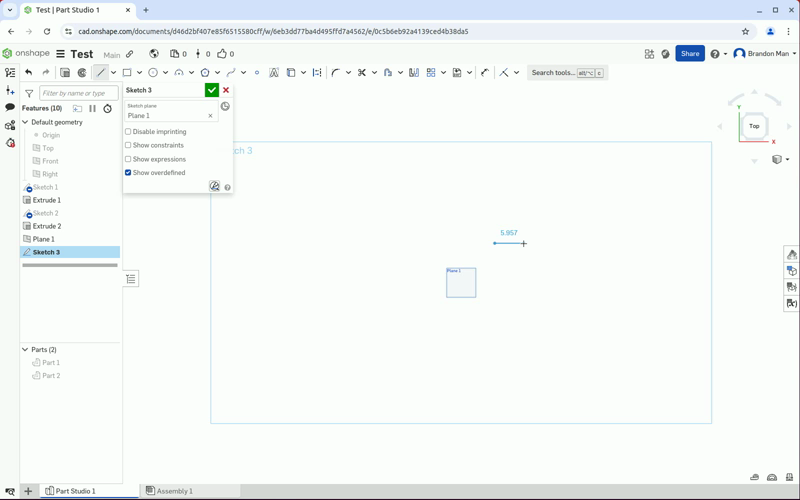
click(523, 243)
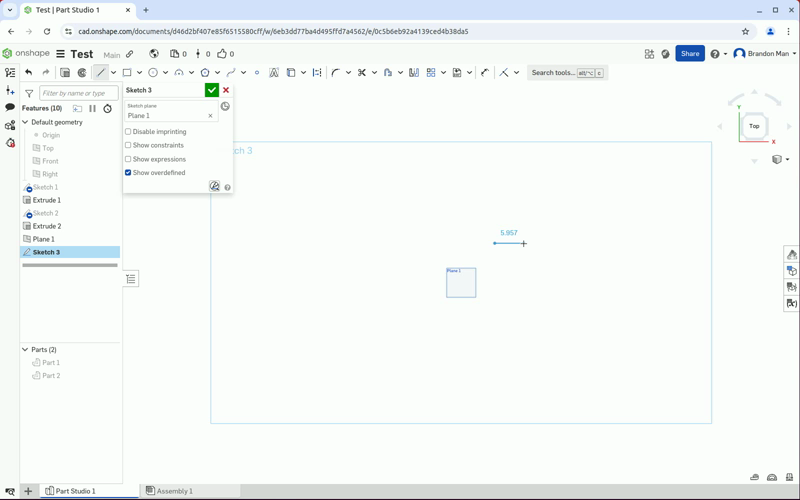
key_up(shift)
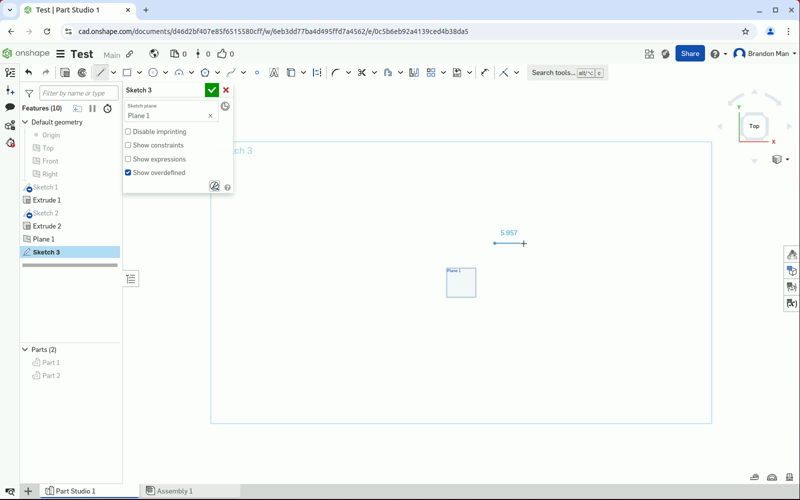
key_down(shift)
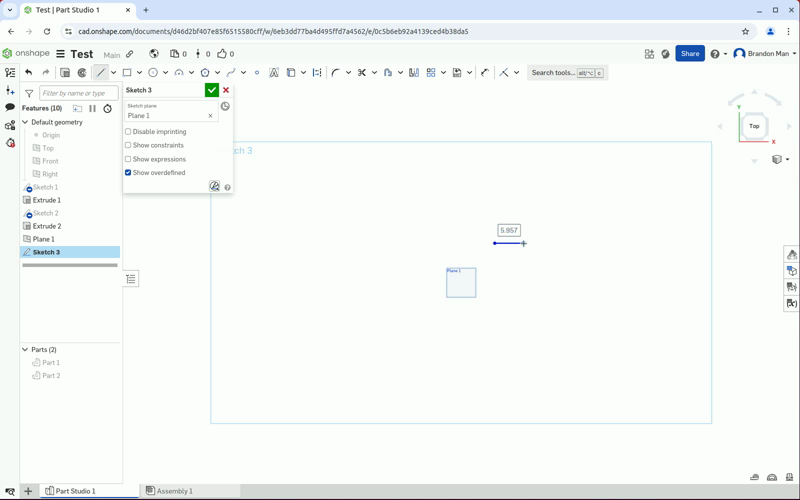
mouse_move(553, 243)
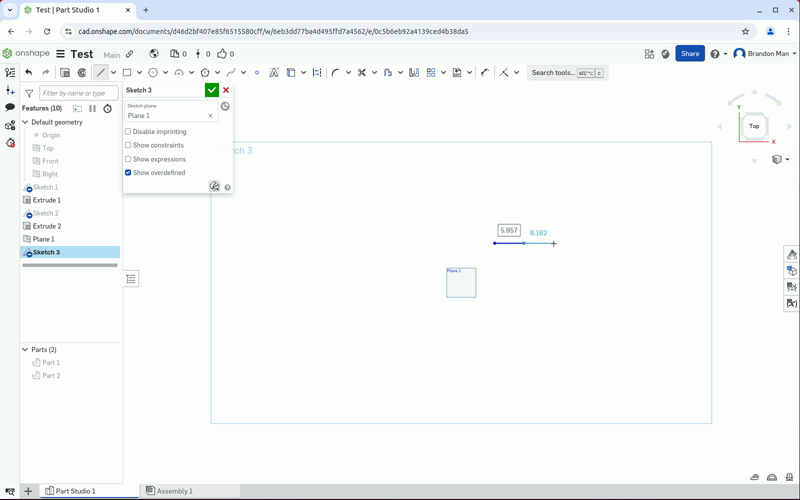
mouse_move(523, 213)
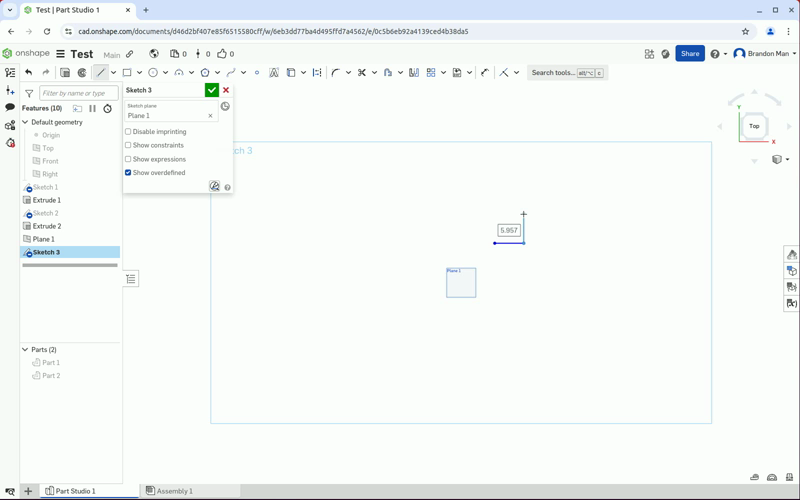
click(523, 213)
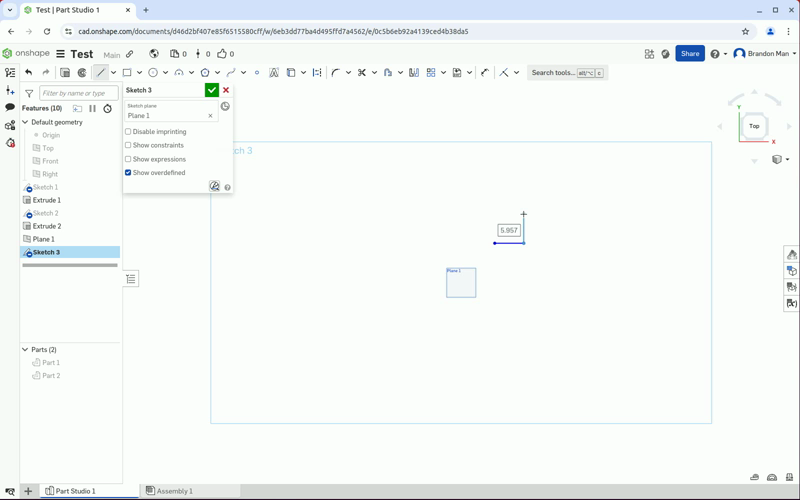
key_up(shift)
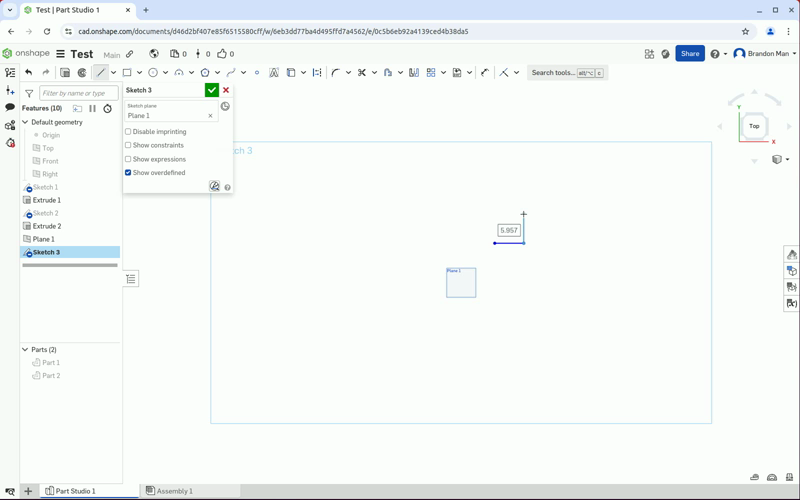
key_down(shift)
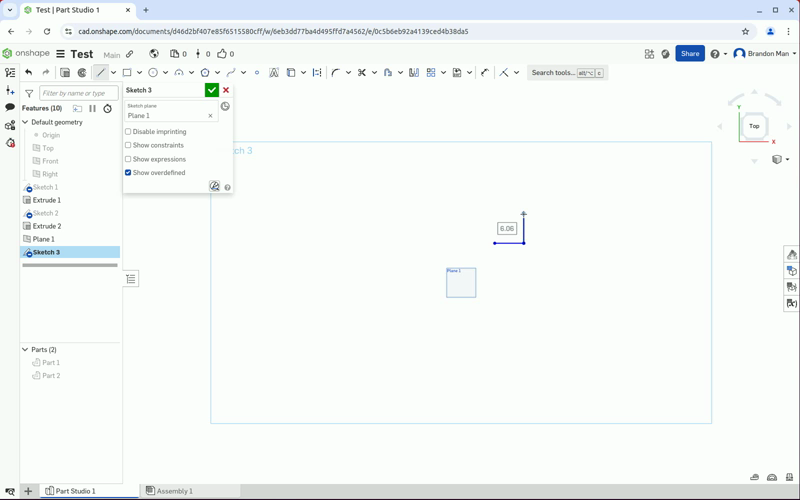
mouse_move(553, 213)
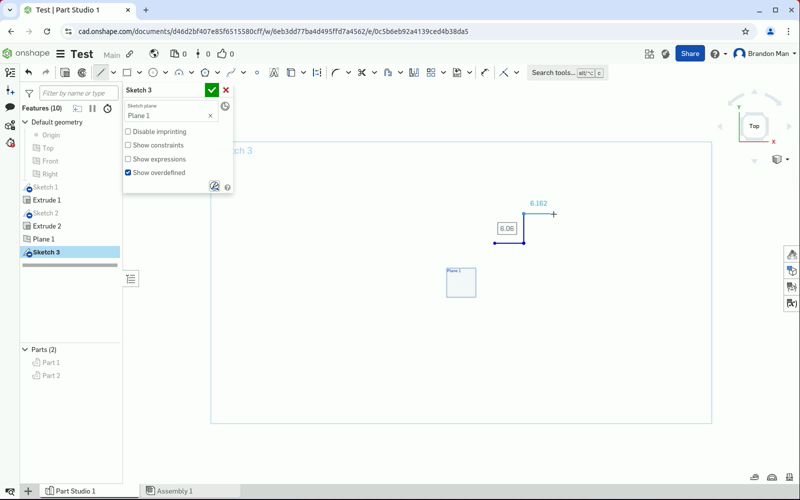
mouse_move(494, 213)
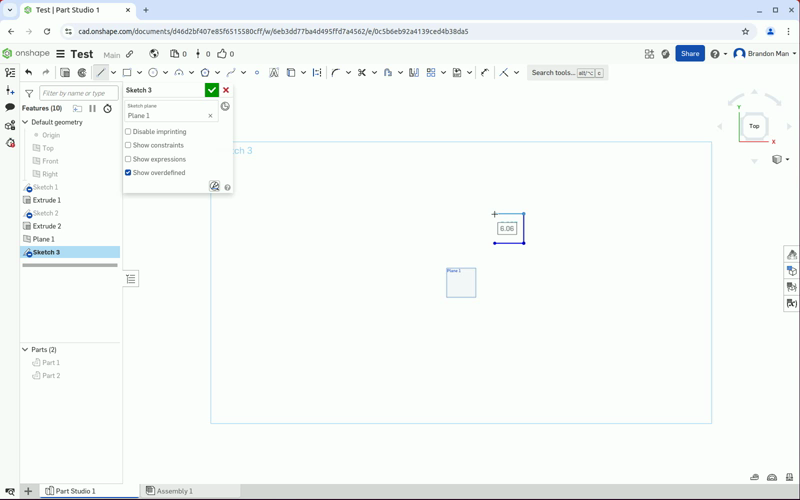
click(494, 213)
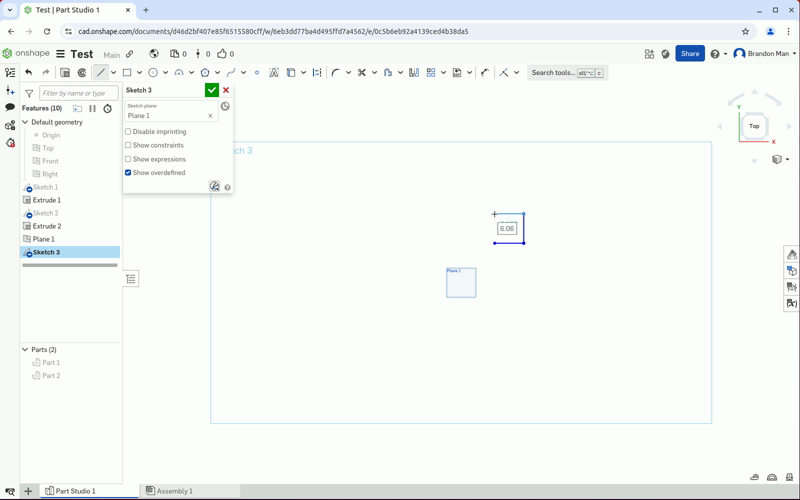
key_up(shift)
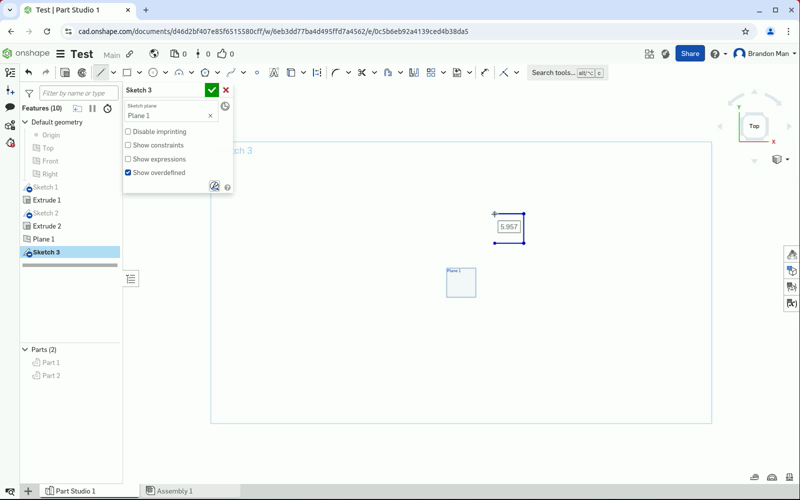
mouse_move(524, 213)
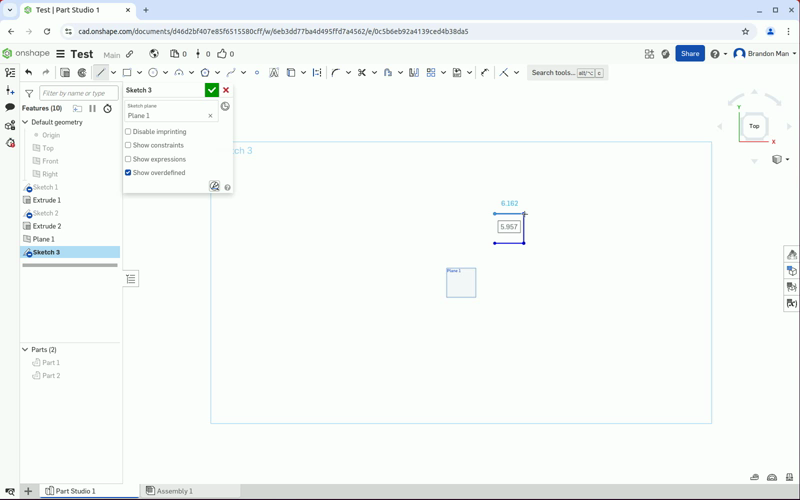
key_down(shift)
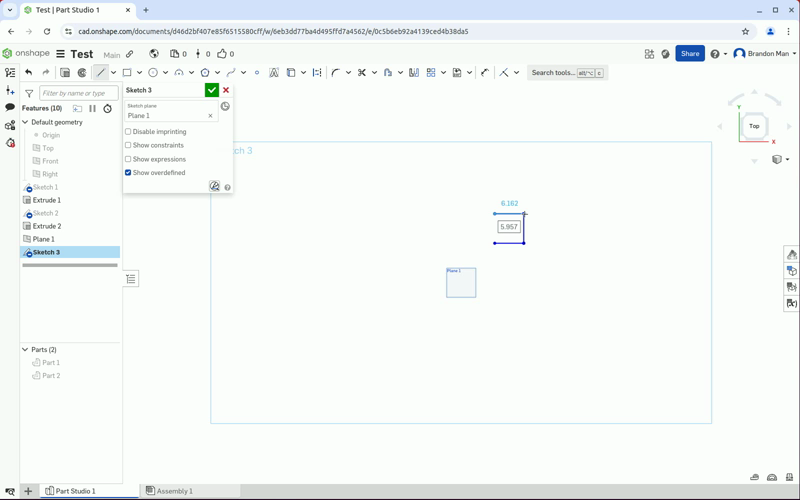
mouse_move(494, 243)
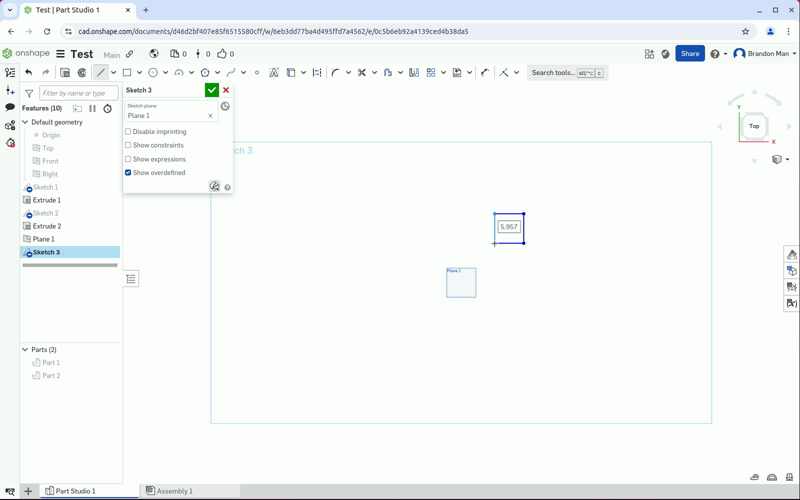
key_up(shift)
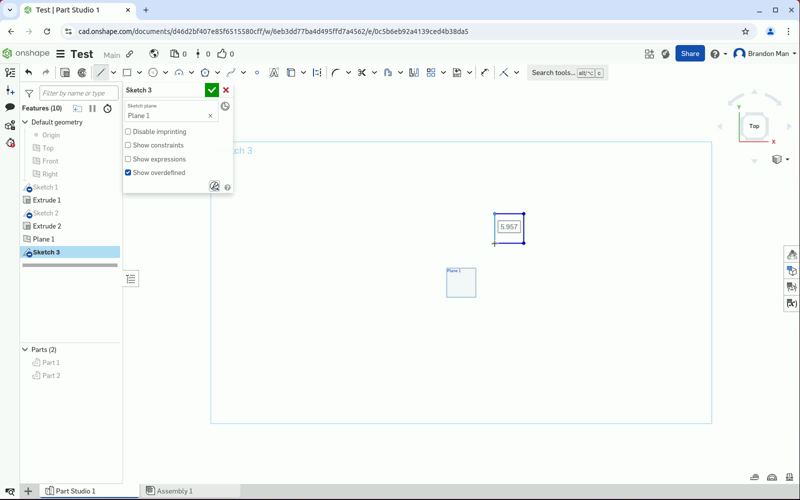
click(494, 243)
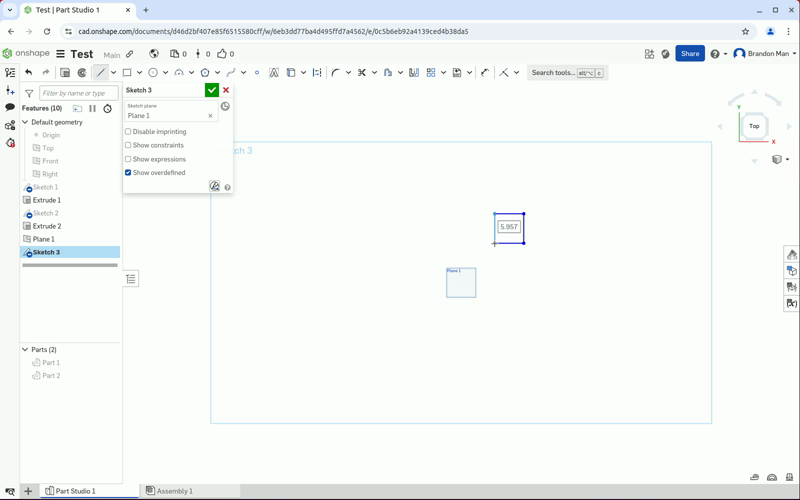
key(esc)
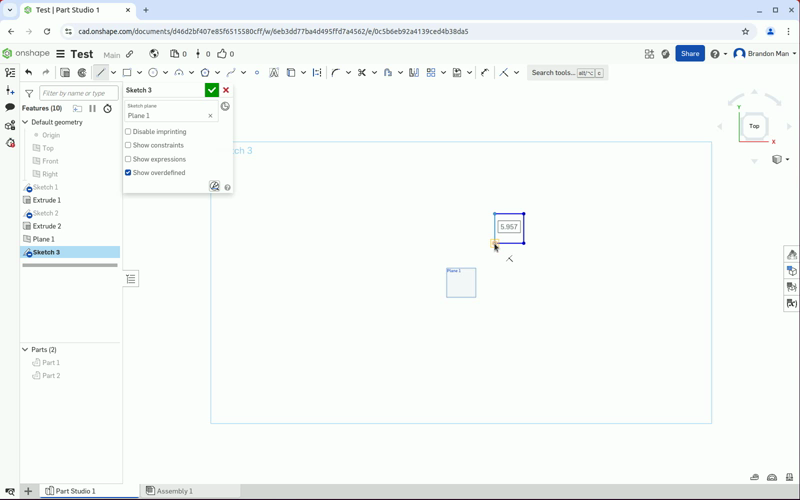
mouse_move(506, 222)
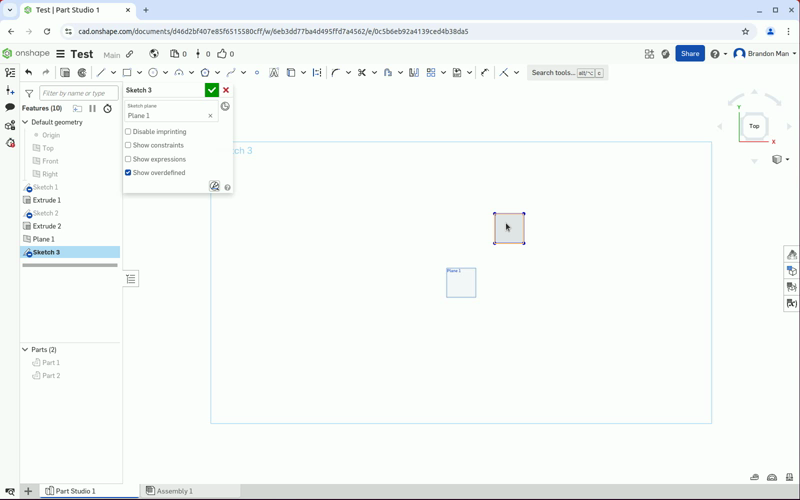
scroll(6)
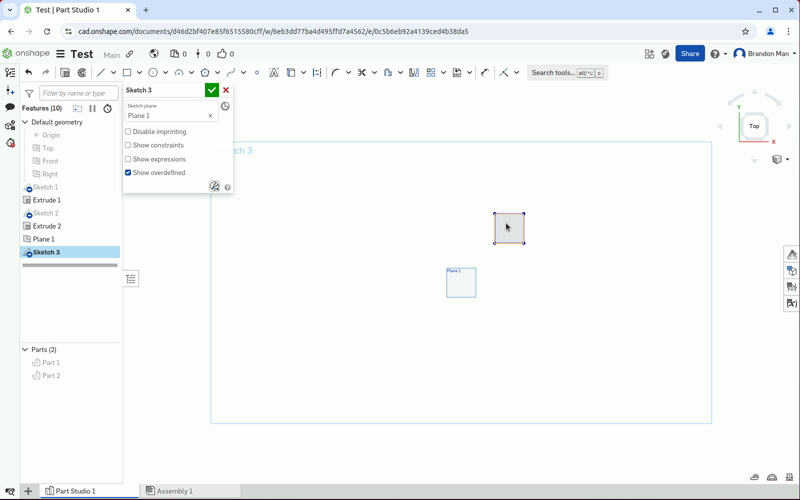
scroll(6)
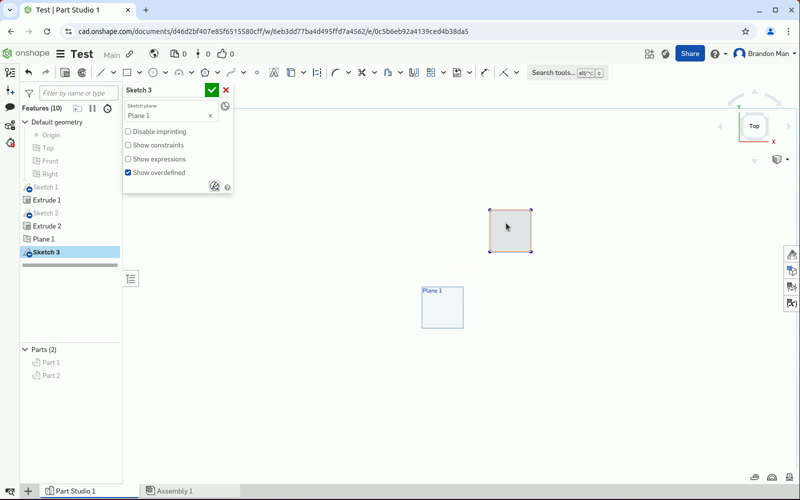
scroll(6)
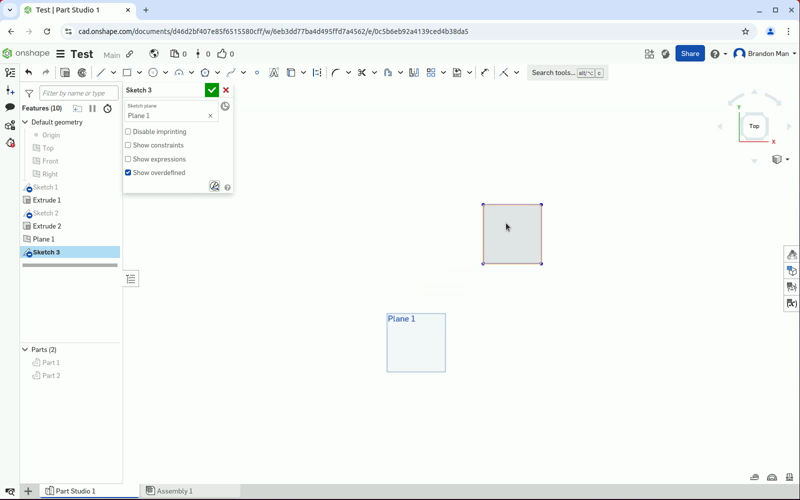
scroll(6)
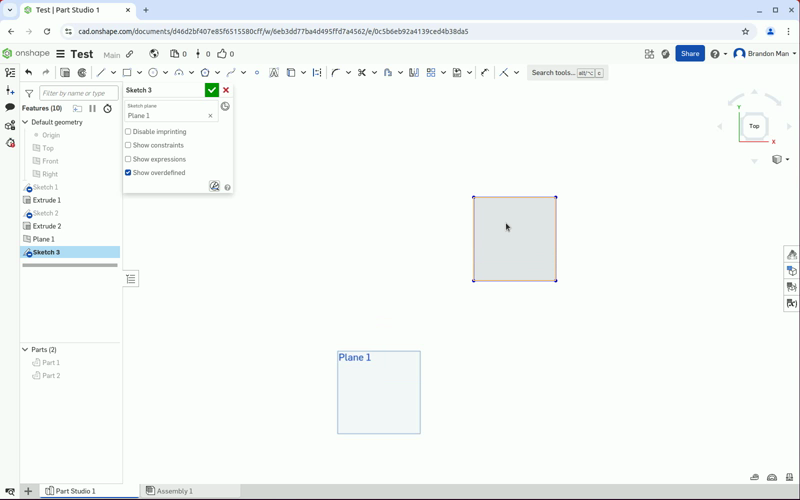
scroll(6)
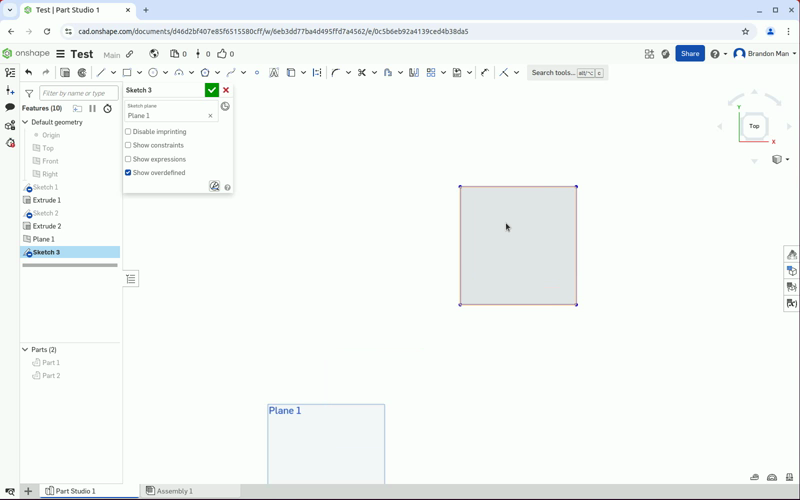
scroll(6)
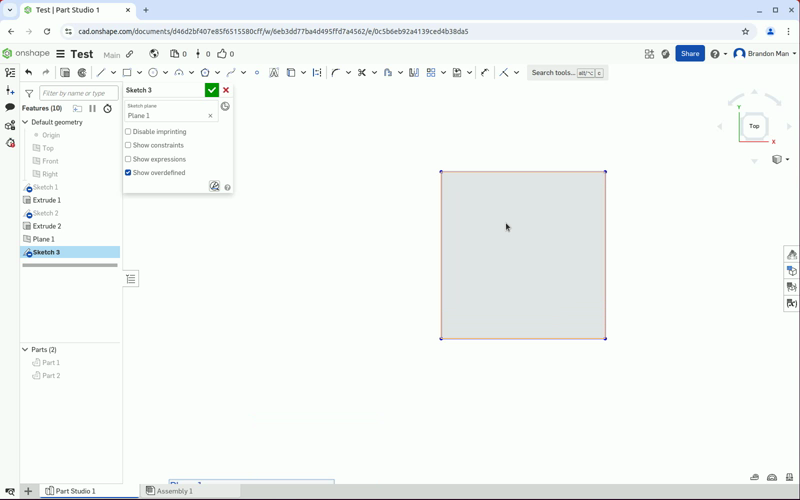
scroll(6)
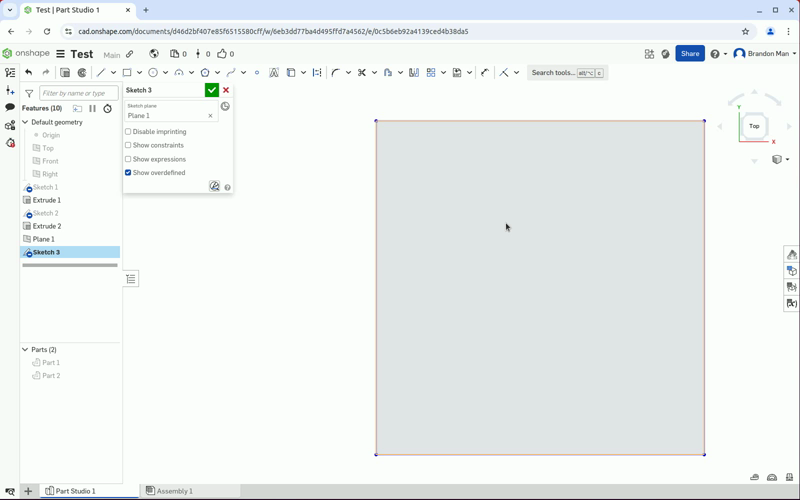
click(506, 222)
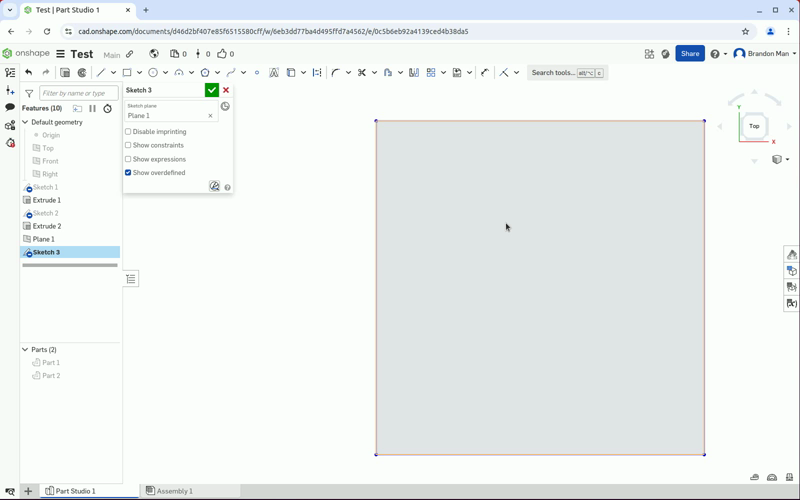
scroll(-6)
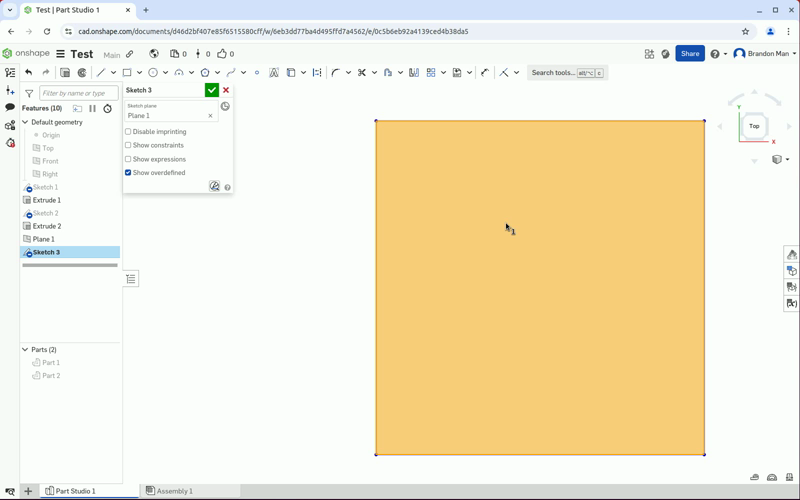
scroll(-6)
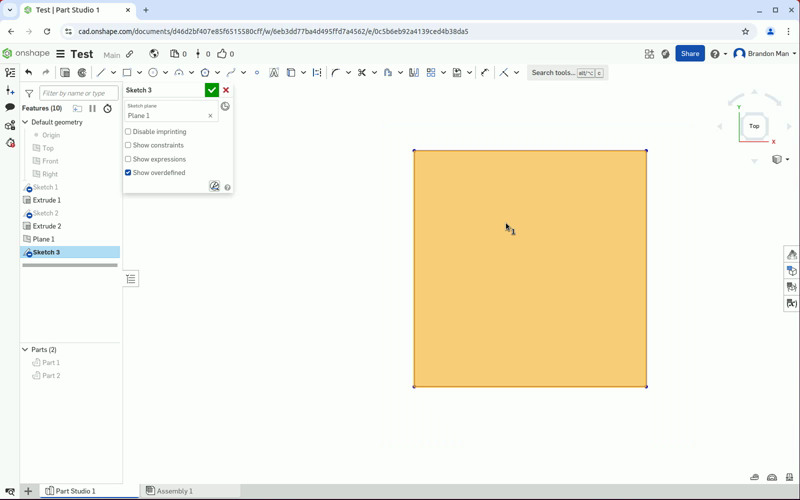
scroll(-6)
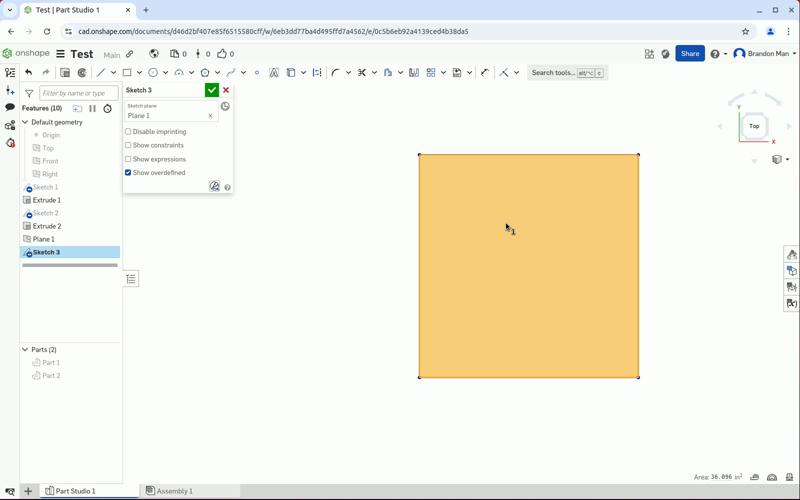
scroll(-6)
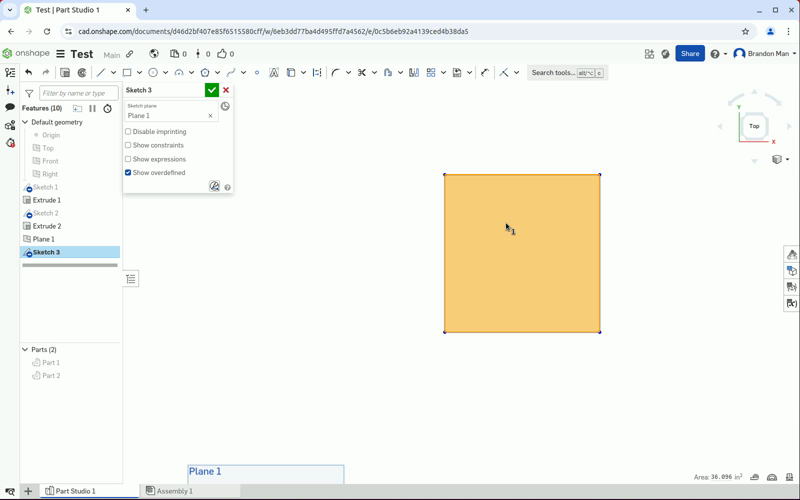
scroll(-6)
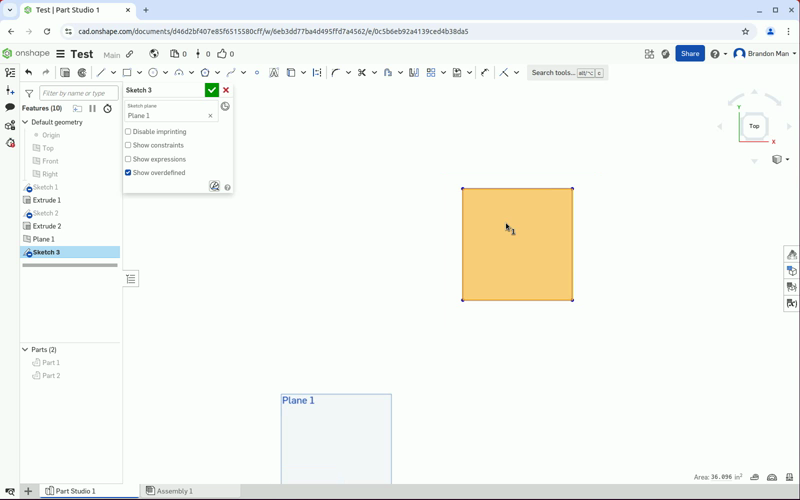
scroll(-6)
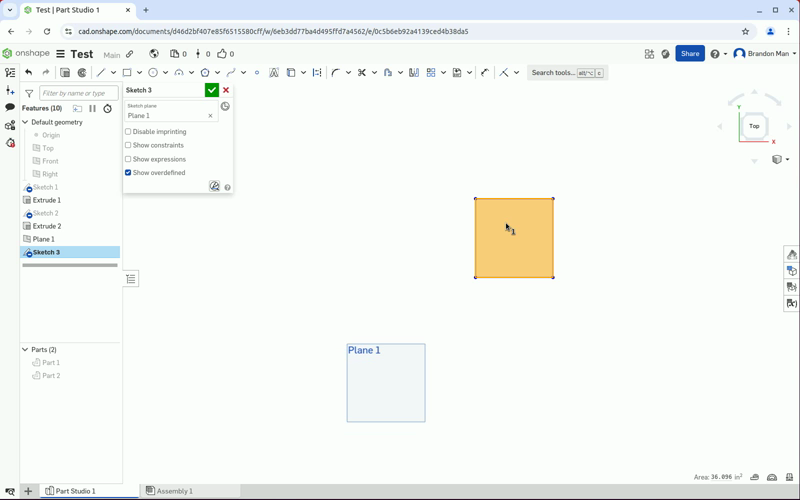
scroll(-6)
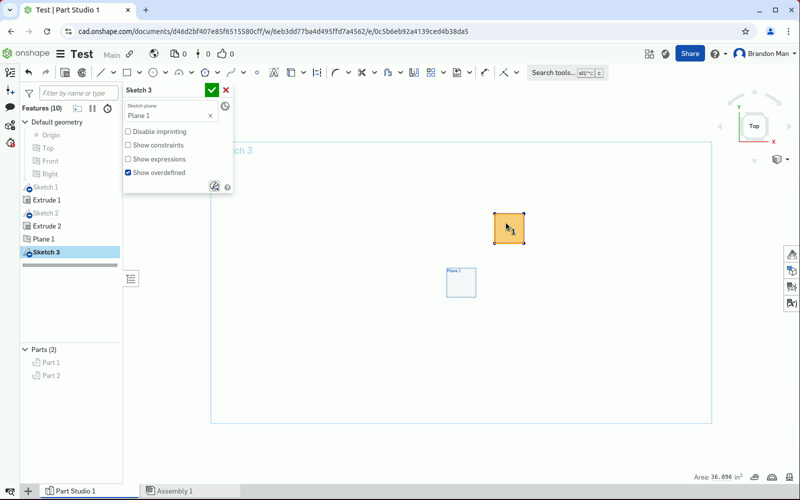
mouse_move(73, 352)
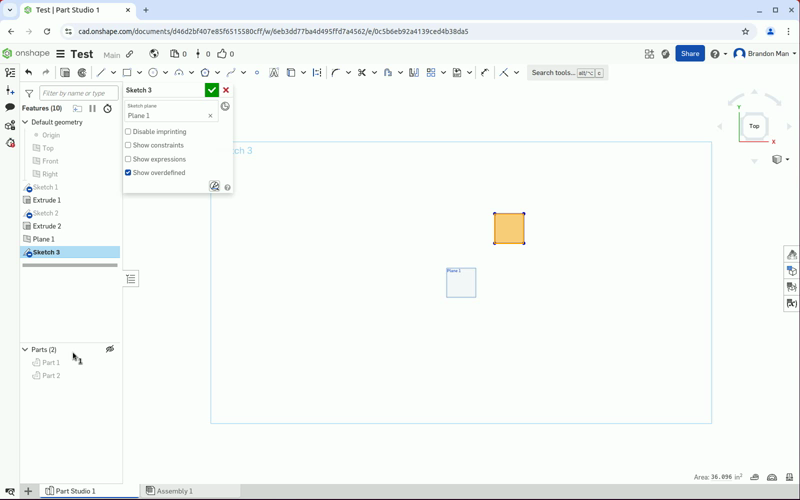
key(shift+y)
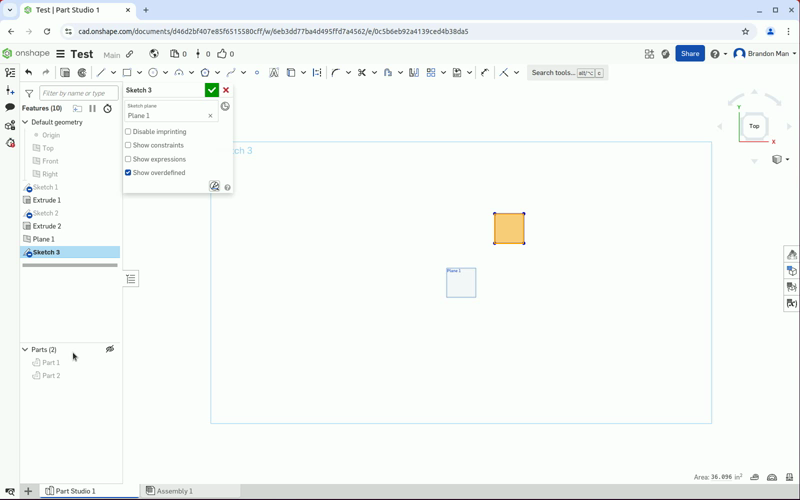
key(shift+e)
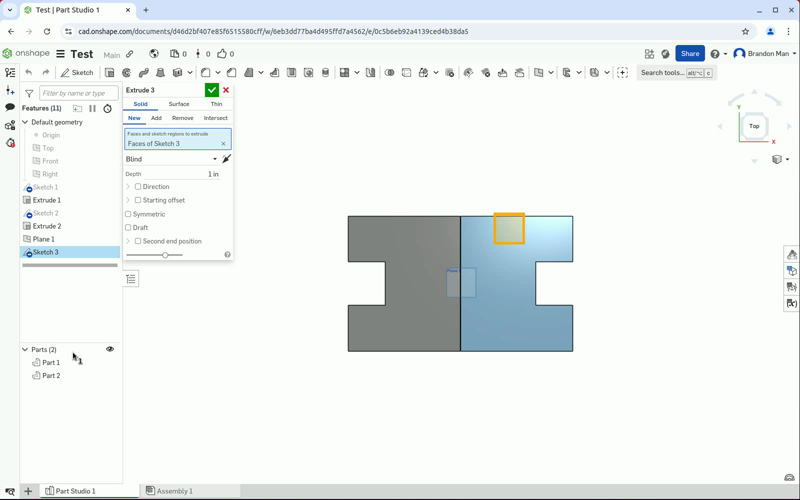
mouse_move(143, 106)
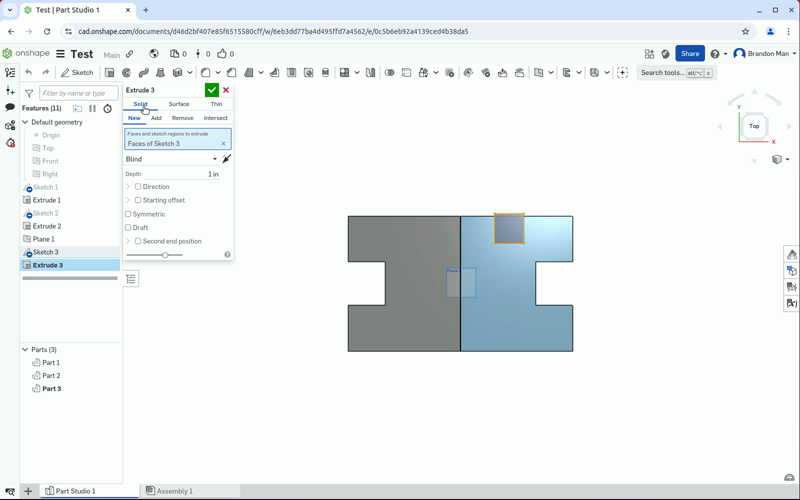
click(143, 106)
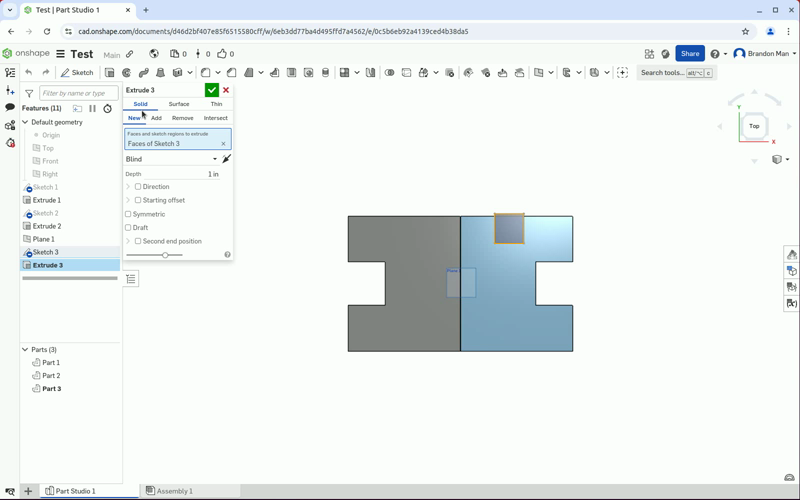
mouse_move(137, 120)
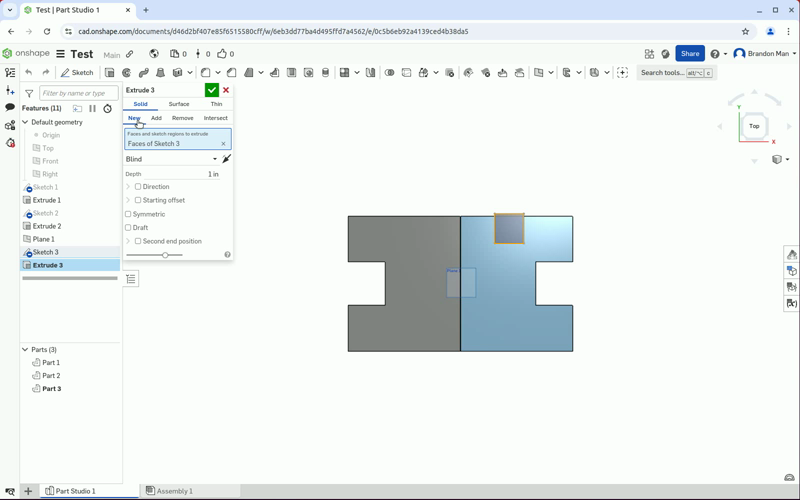
click(137, 120)
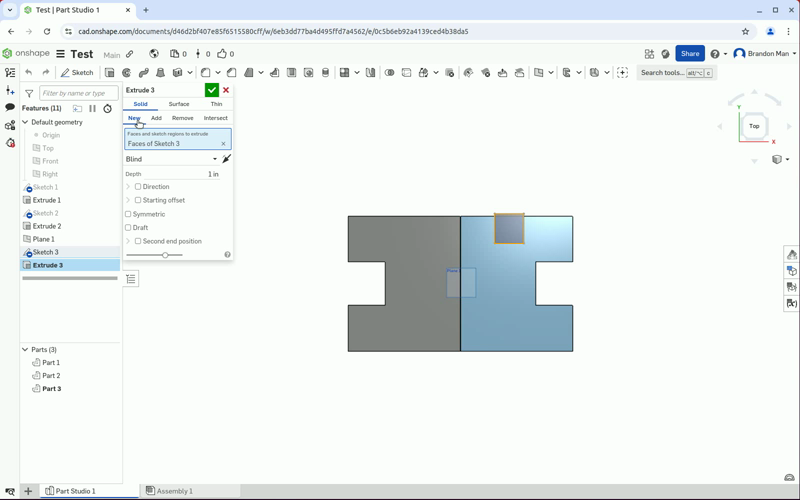
key(tab, 4)
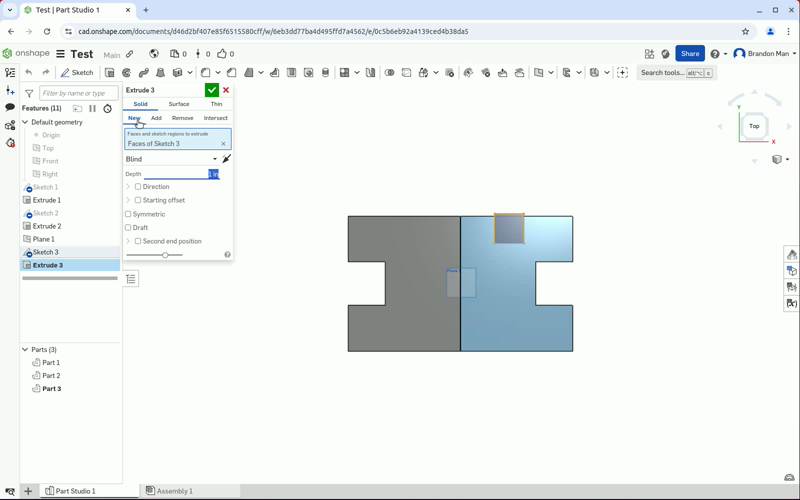
text(11.073)
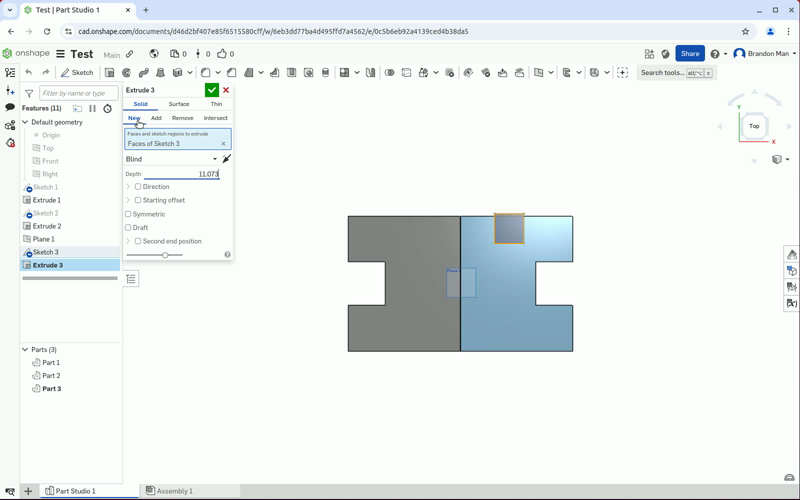
key(enter)
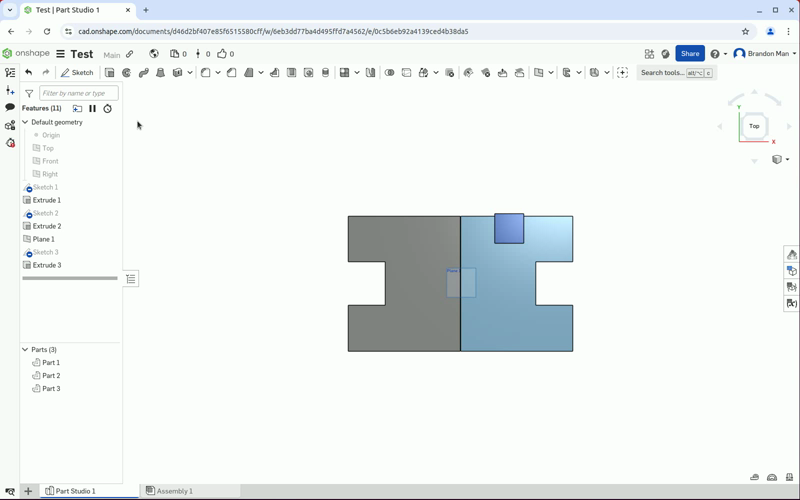
key(shift+h)
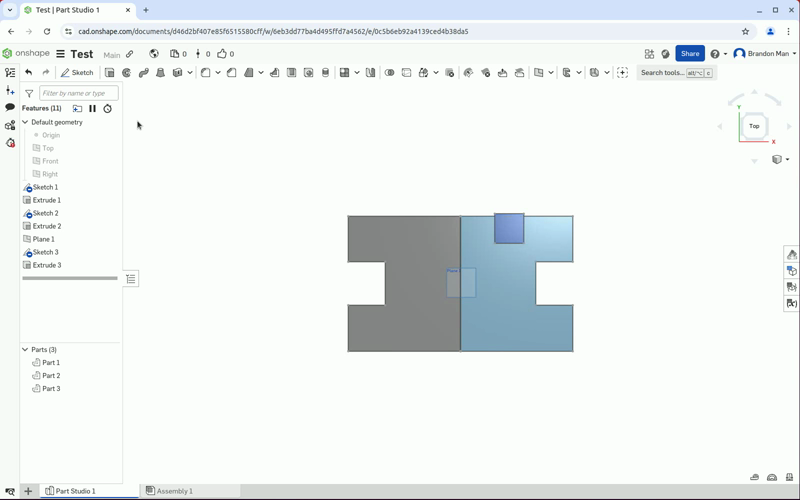
key(shift+h)
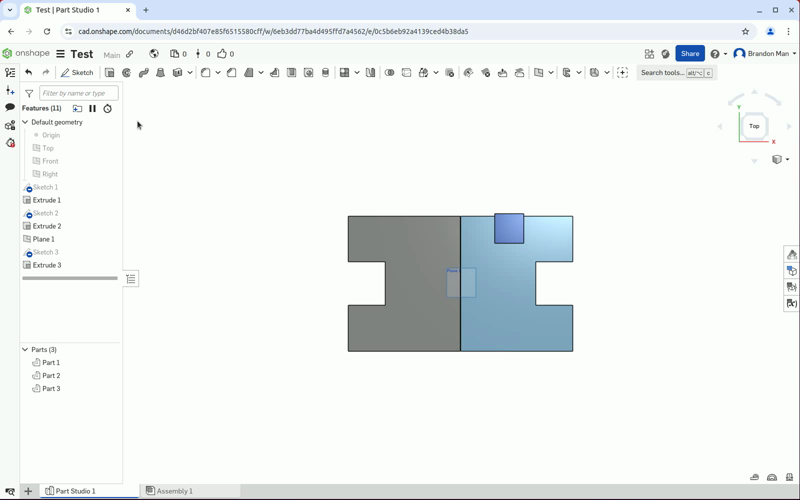
mouse_move(73, 189)
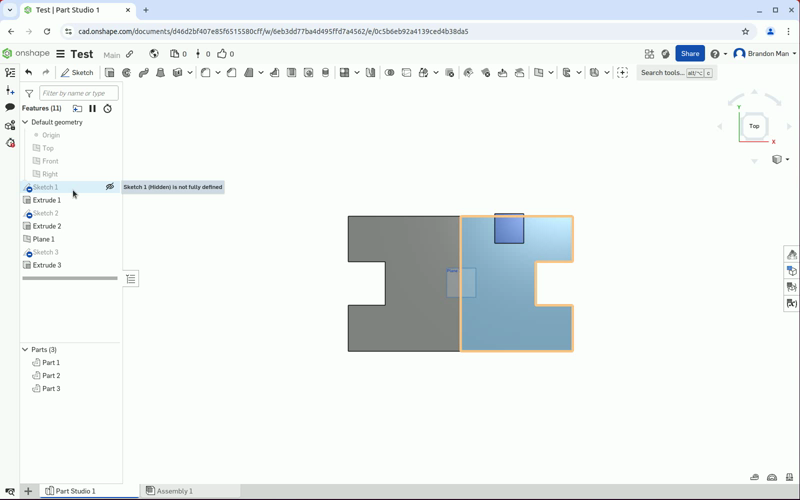
click(73, 189)
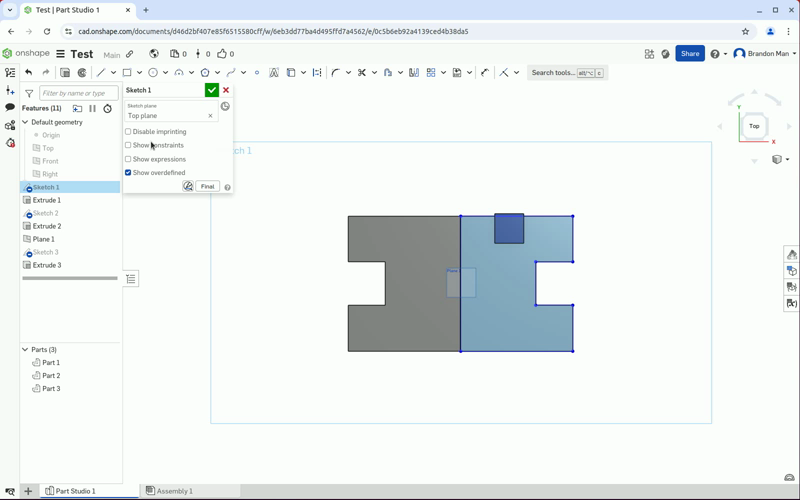
mouse_move(229, 92)
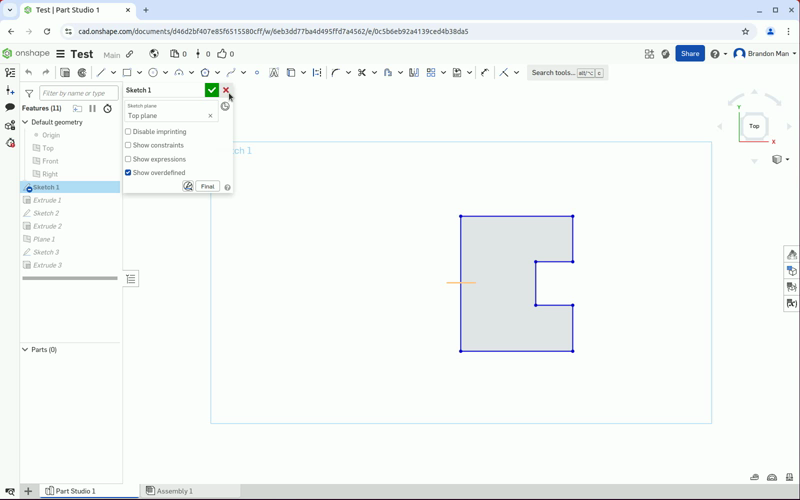
click(229, 92)
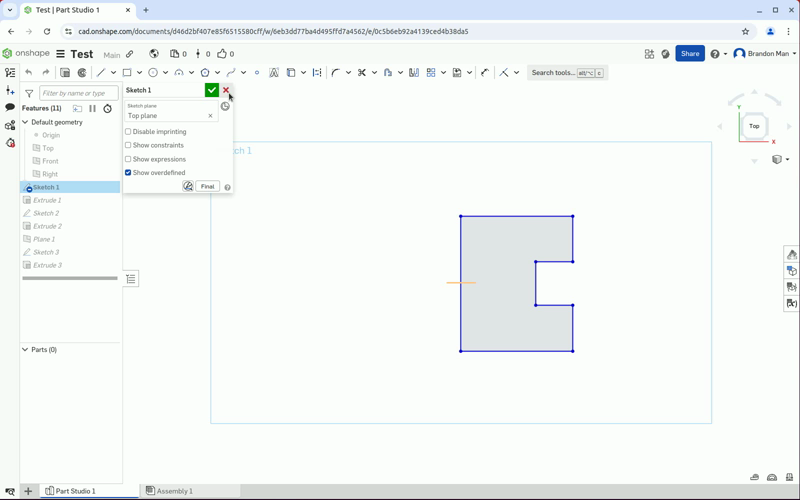
key(shift+s)
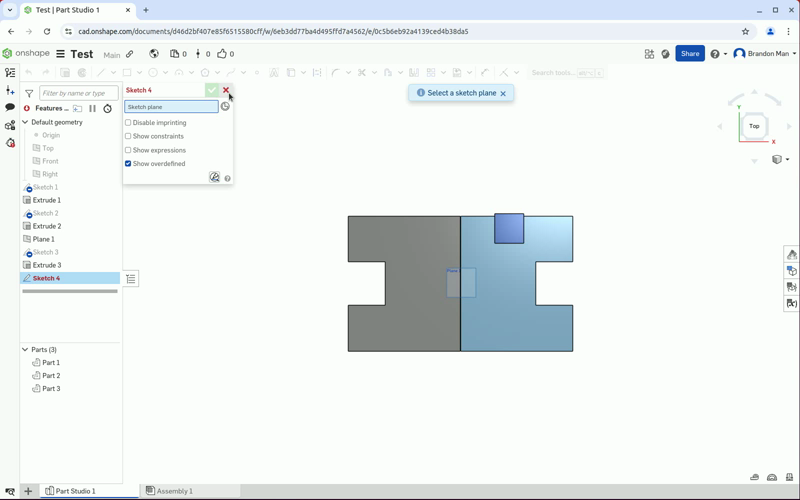
mouse_move(73, 241)
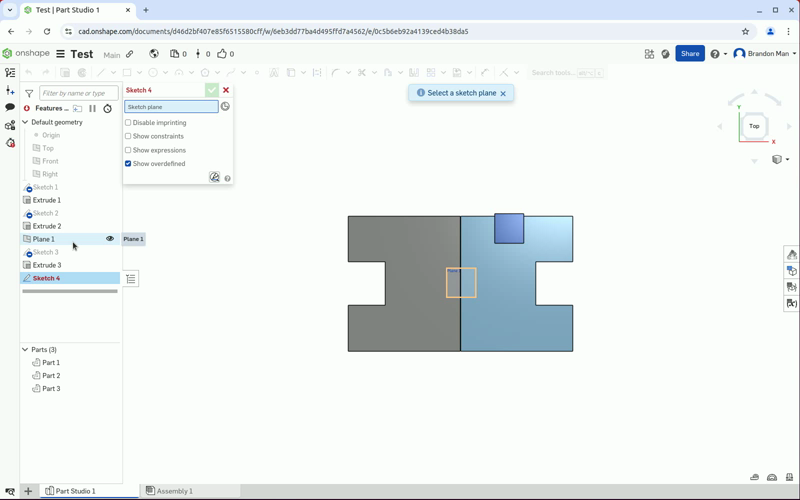
click(73, 241)
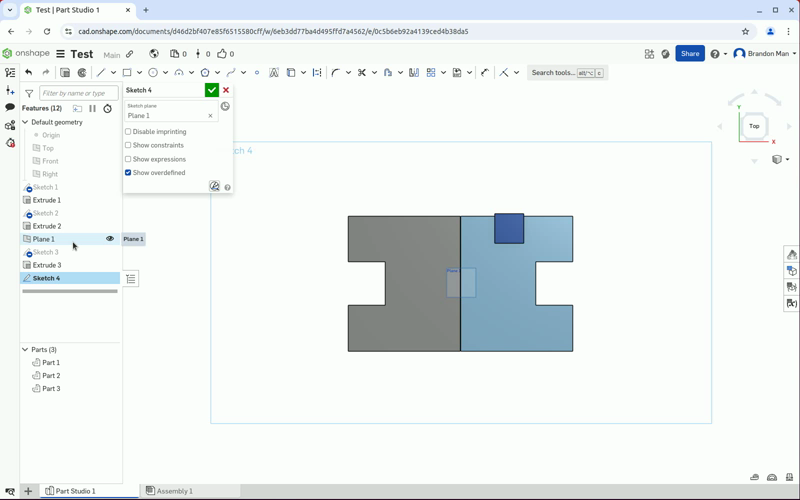
mouse_move(73, 352)
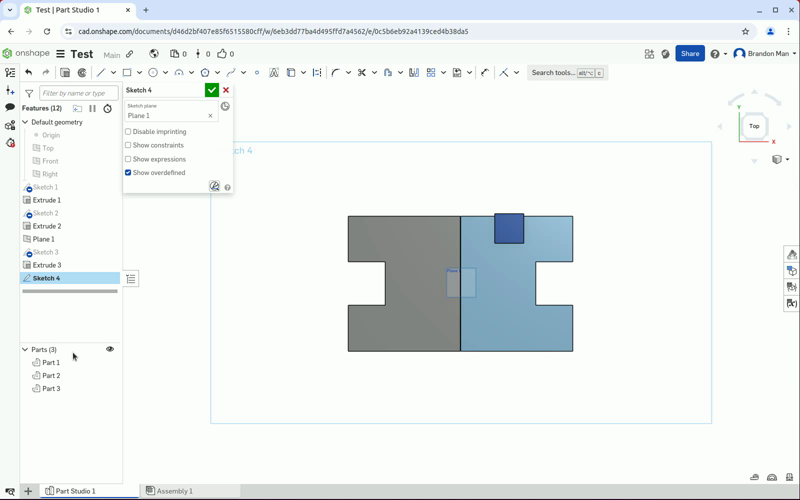
key(y)
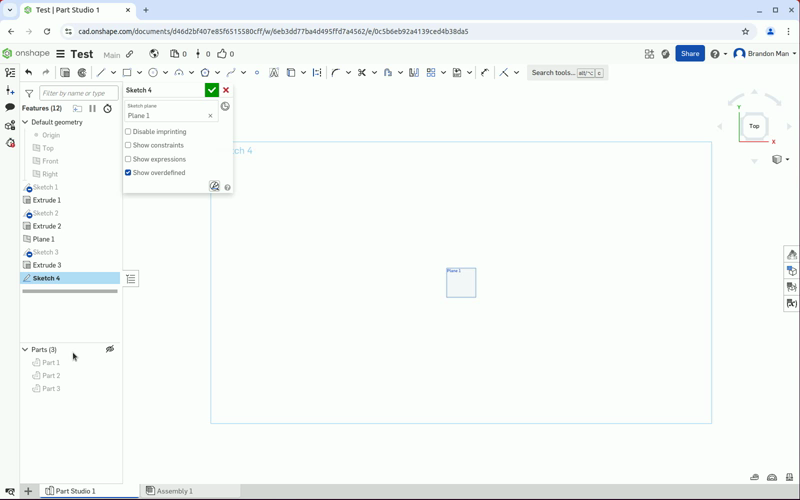
key(l)
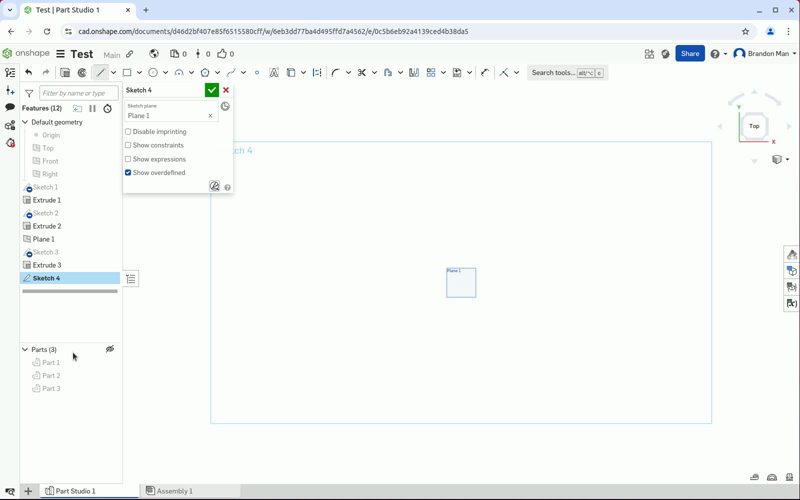
key_down(shift)
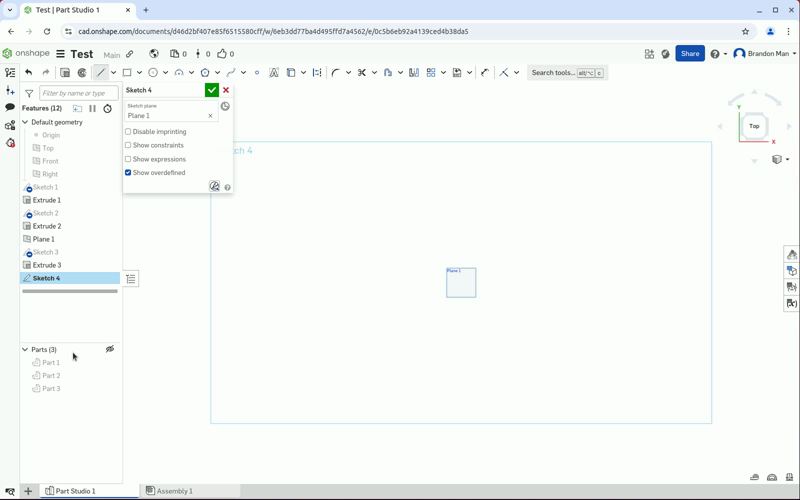
mouse_move(494, 351)
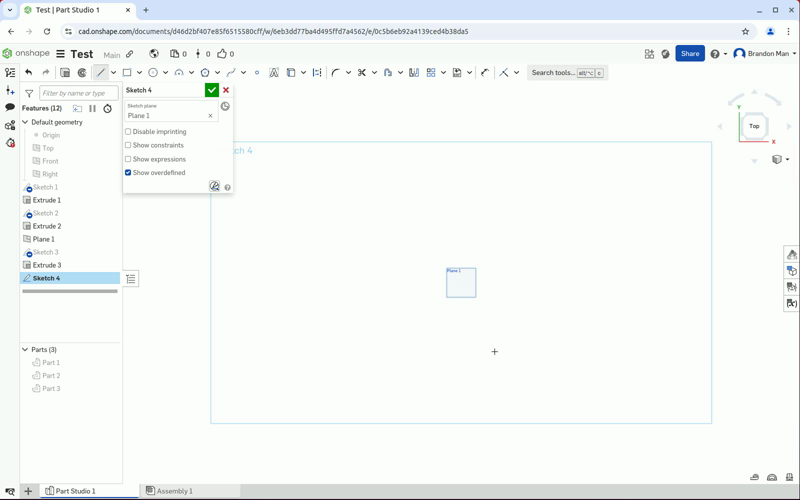
click(494, 351)
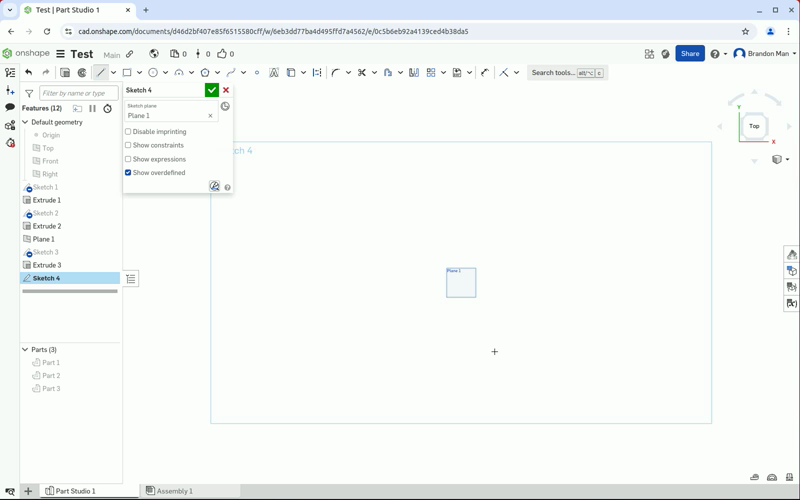
key_up(shift)
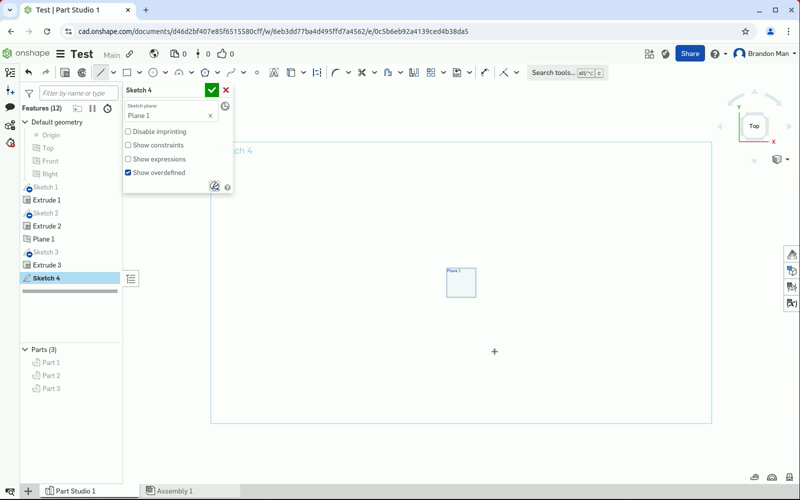
key_down(shift)
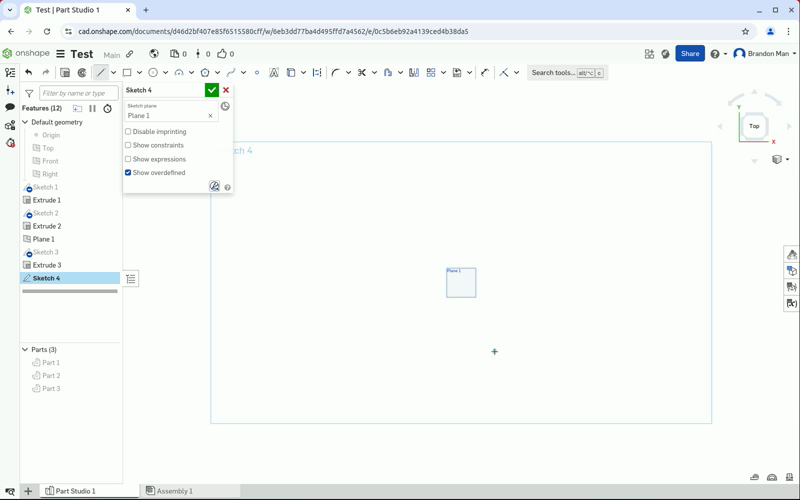
mouse_move(524, 351)
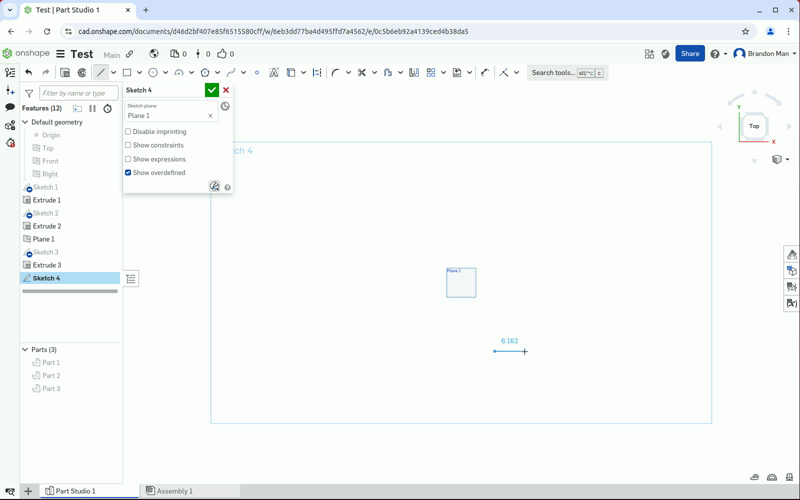
mouse_move(523, 351)
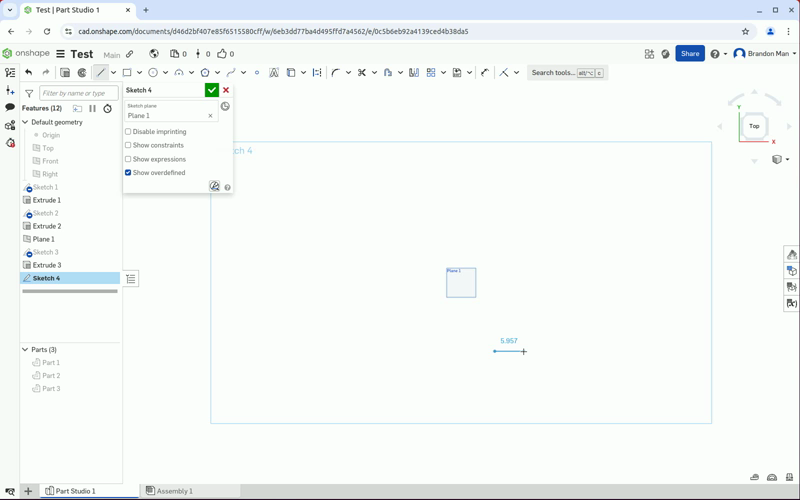
click(523, 351)
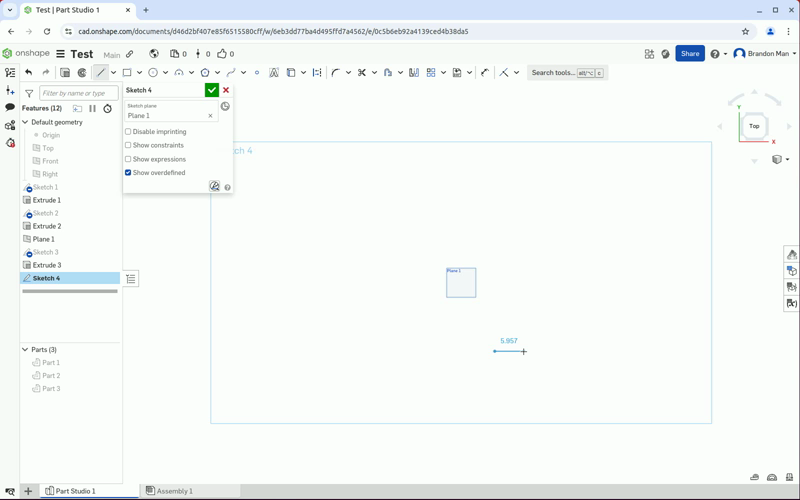
key_up(shift)
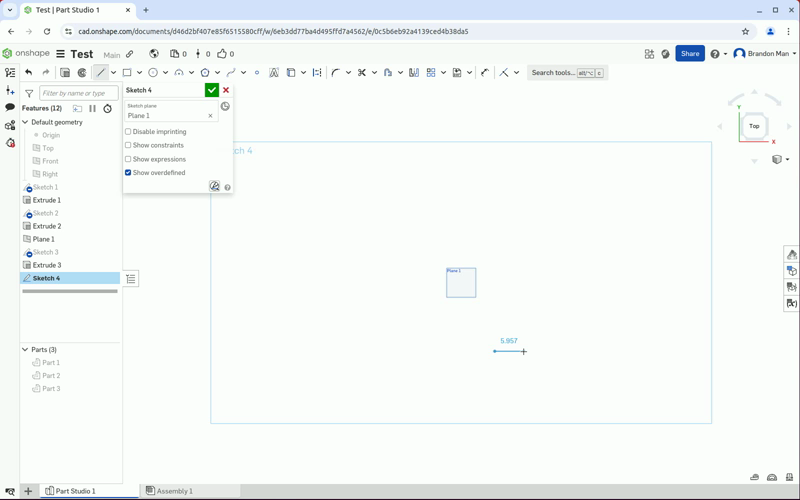
key_down(shift)
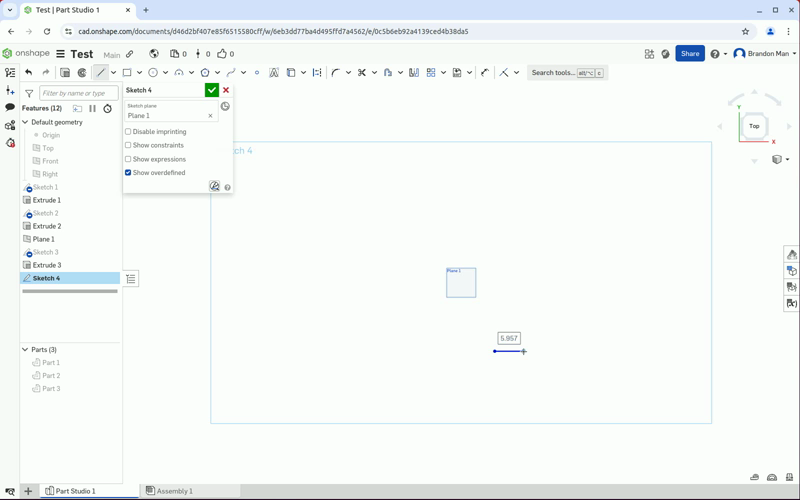
mouse_move(553, 351)
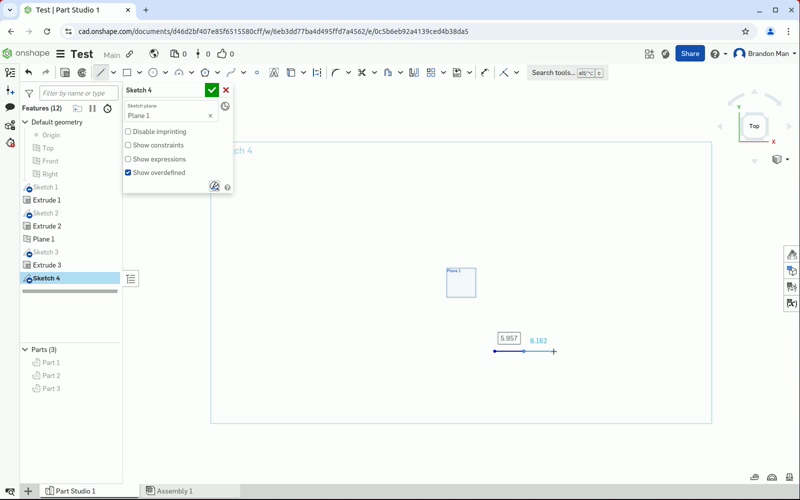
mouse_move(523, 321)
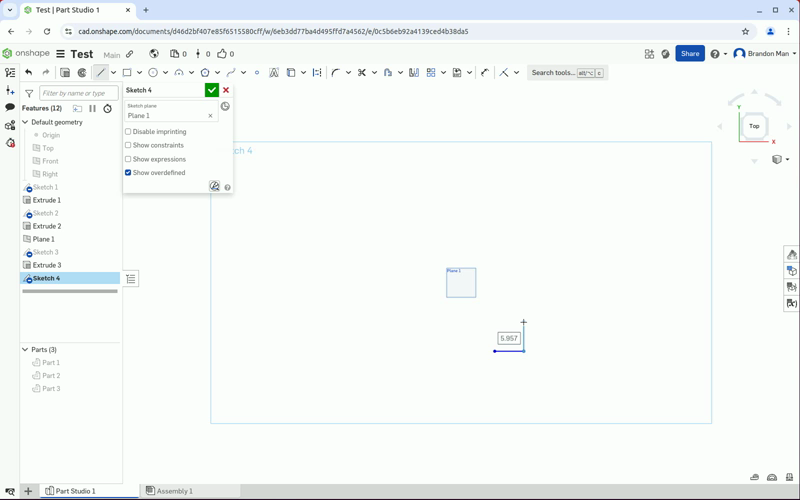
click(523, 321)
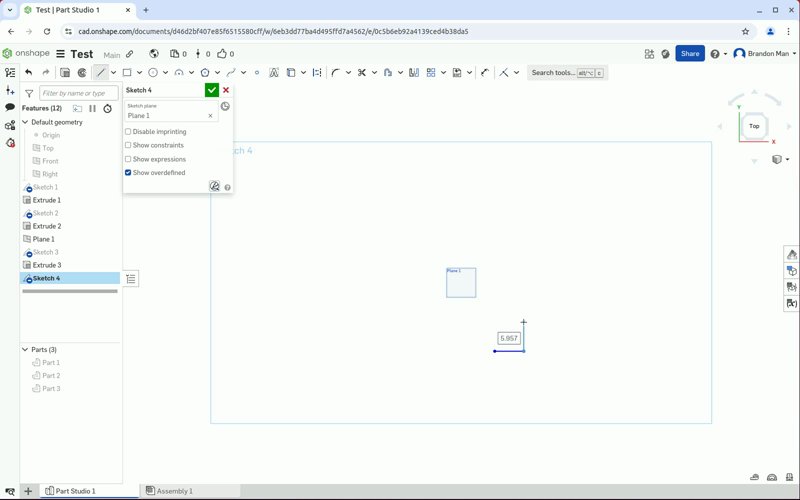
key_up(shift)
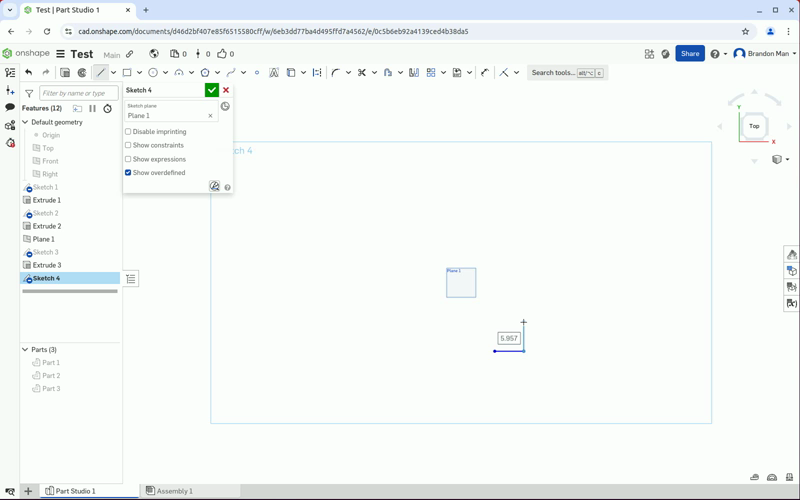
key_down(shift)
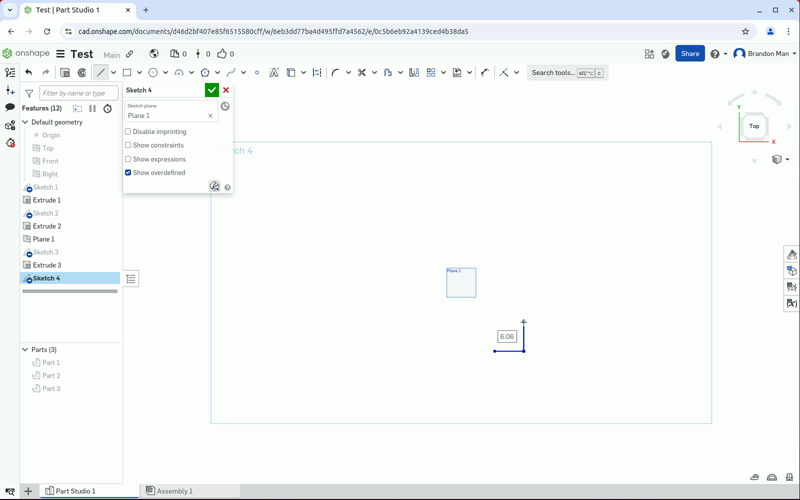
mouse_move(553, 321)
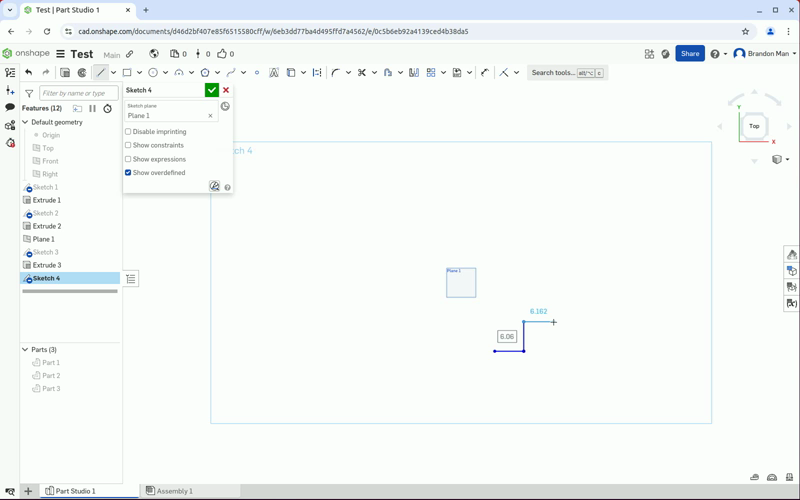
mouse_move(494, 321)
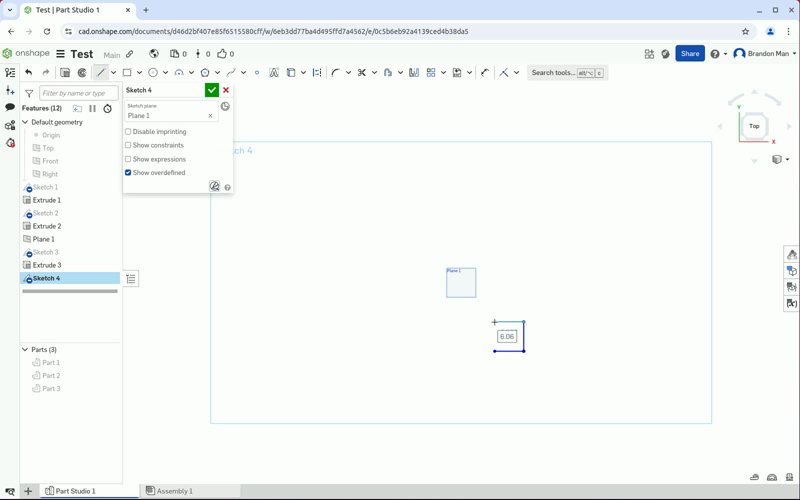
click(494, 321)
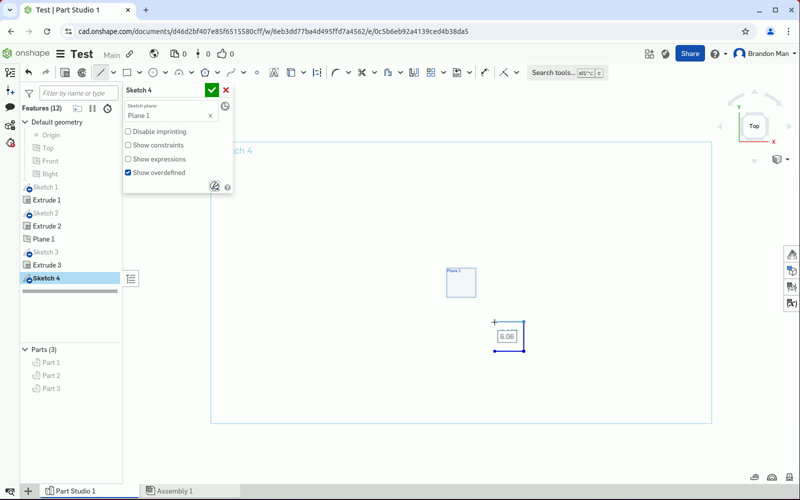
key_up(shift)
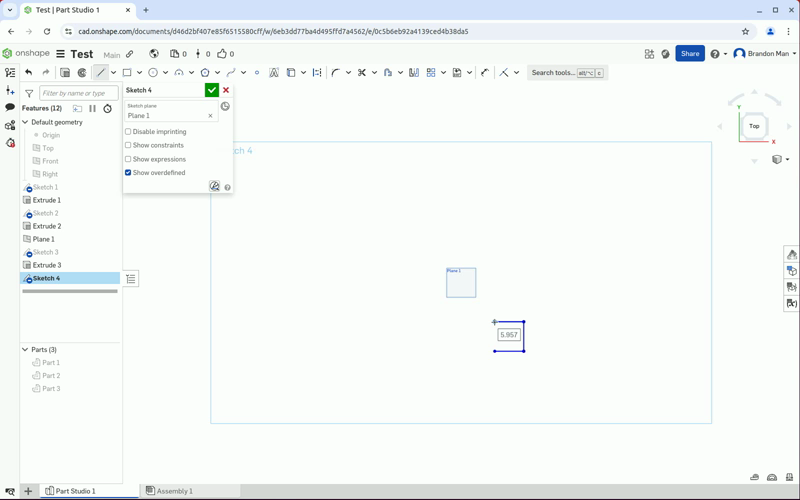
mouse_move(524, 321)
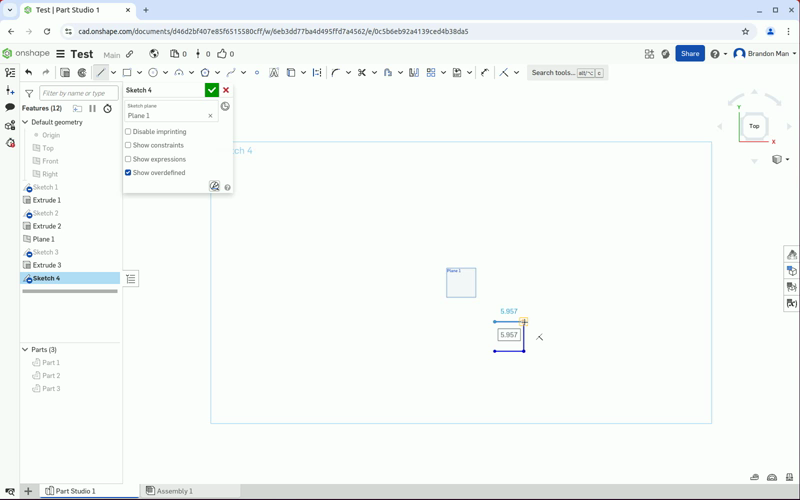
key_down(shift)
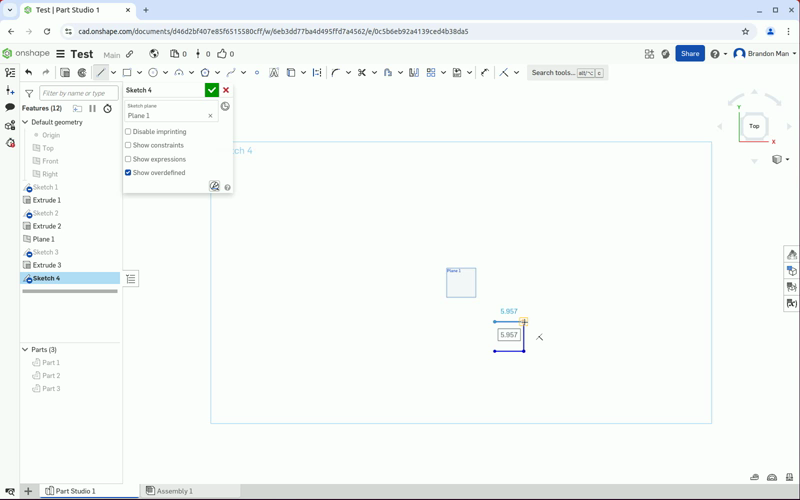
mouse_move(494, 351)
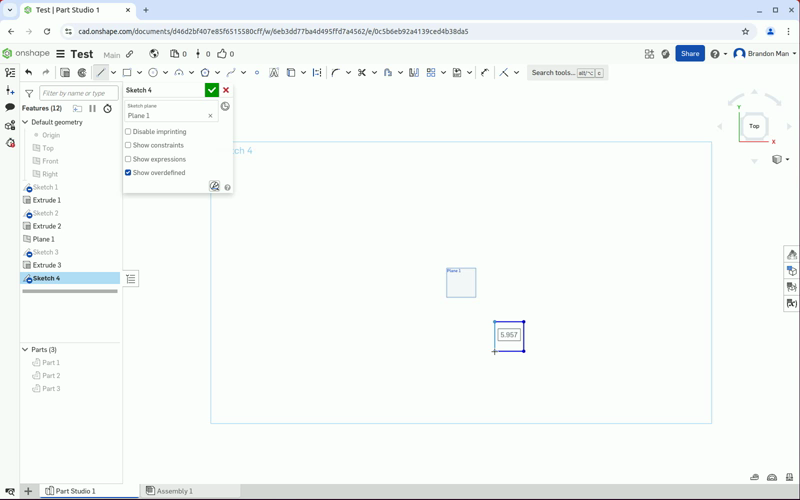
key_up(shift)
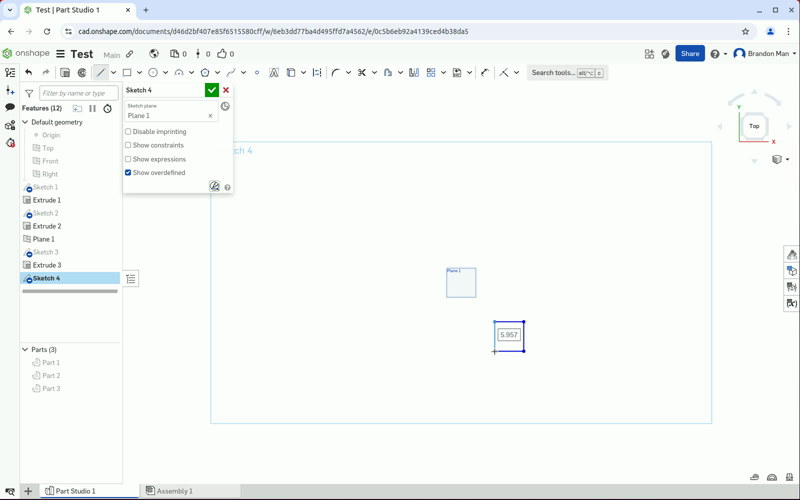
click(494, 351)
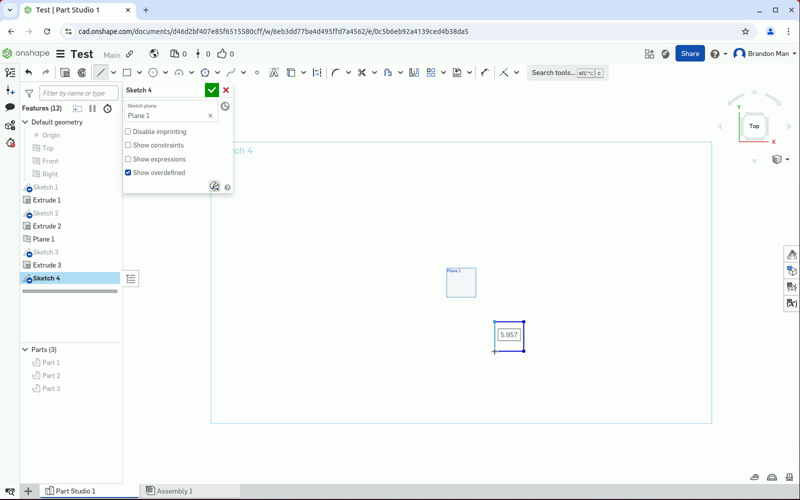
key(esc)
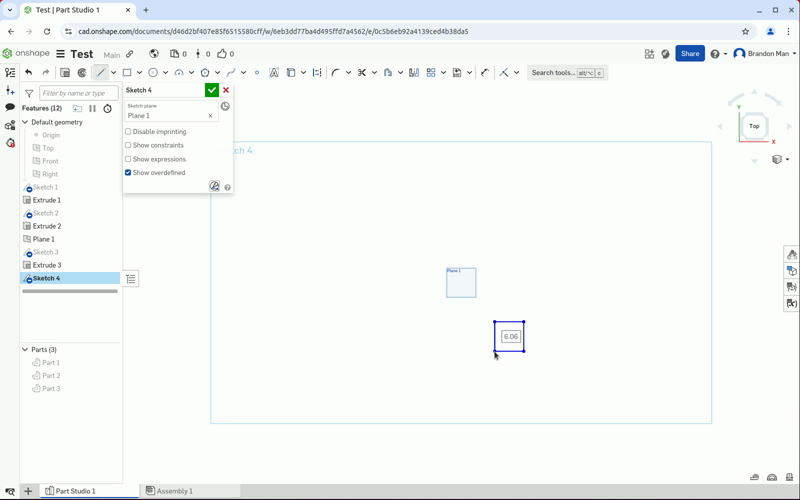
mouse_move(514, 344)
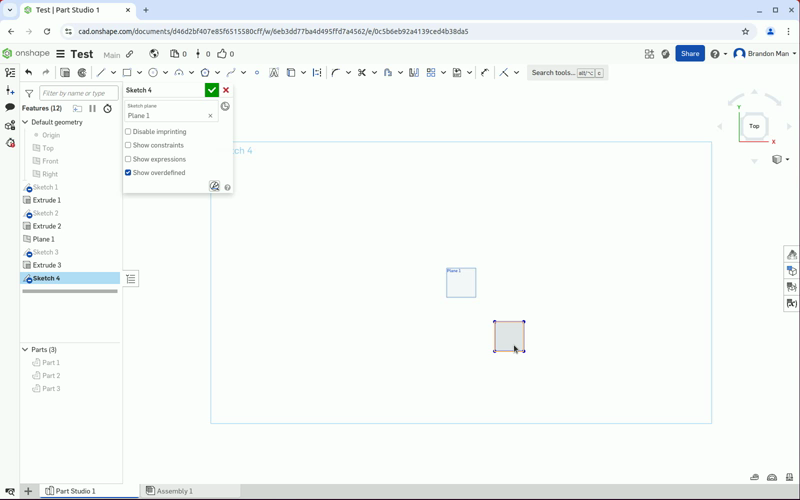
scroll(6)
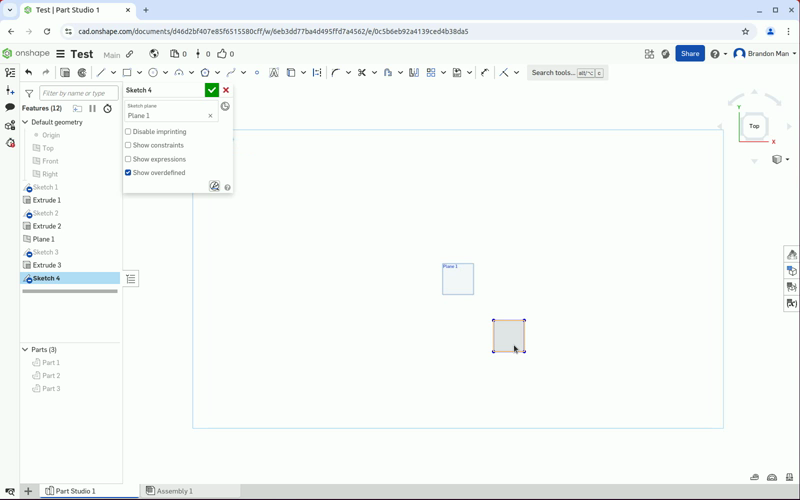
scroll(6)
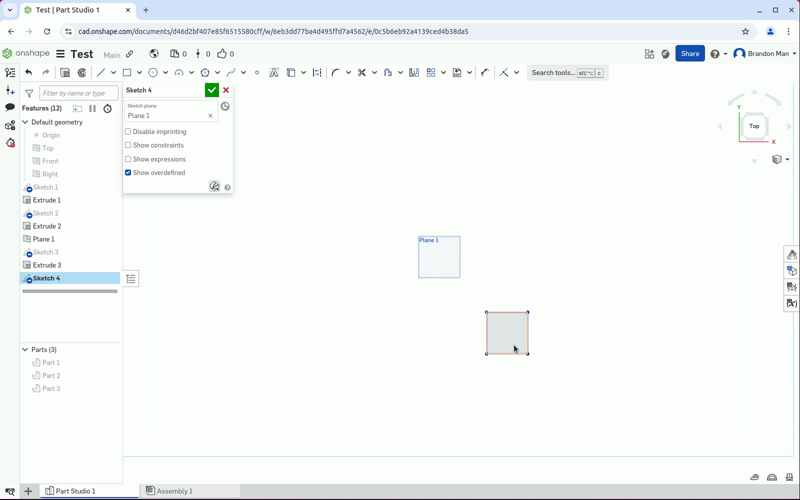
scroll(6)
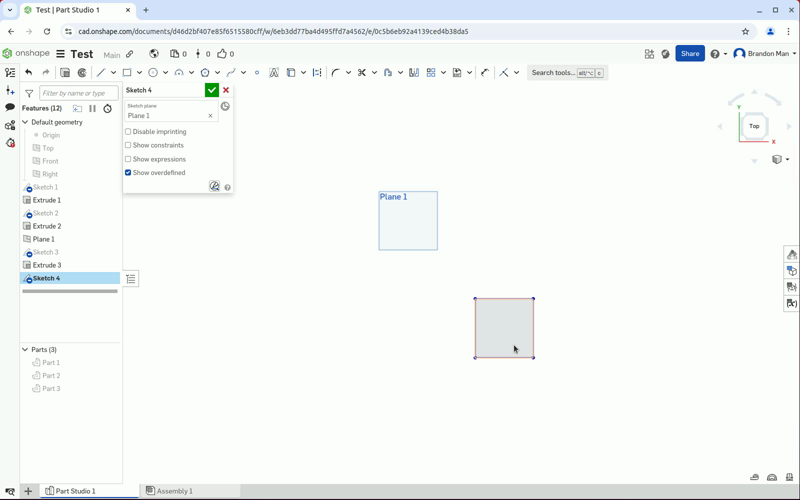
scroll(6)
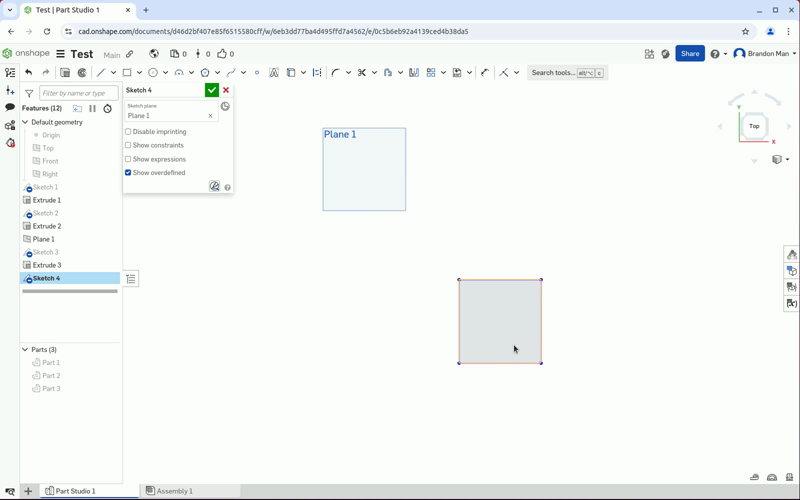
scroll(6)
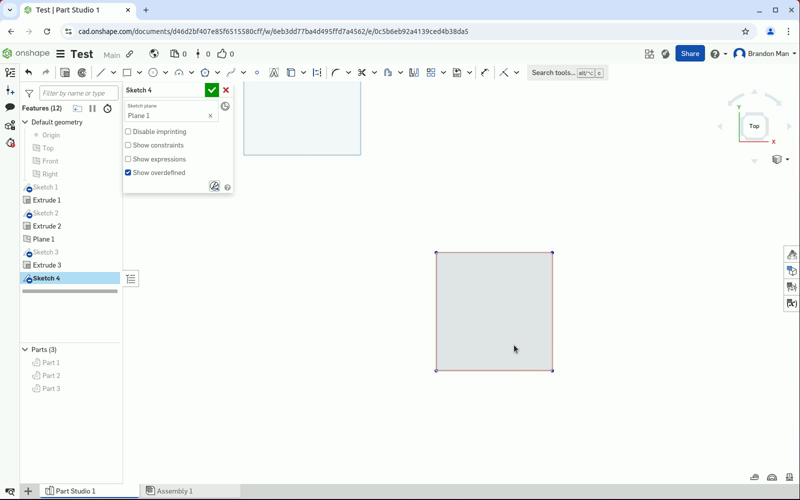
scroll(6)
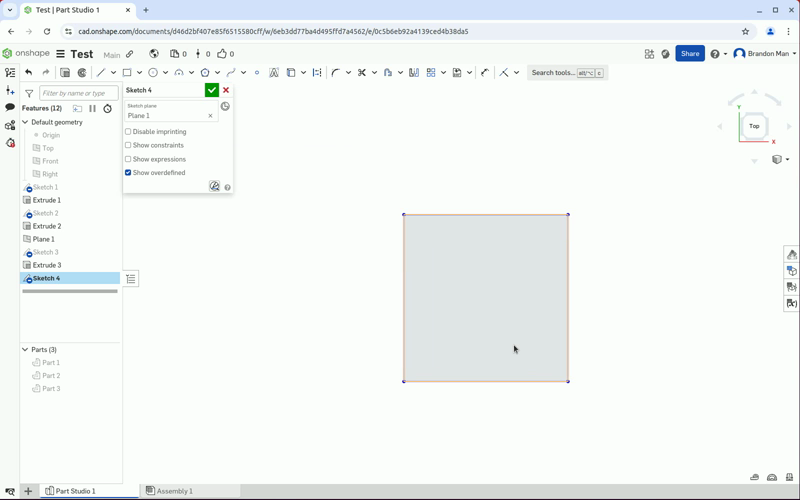
scroll(6)
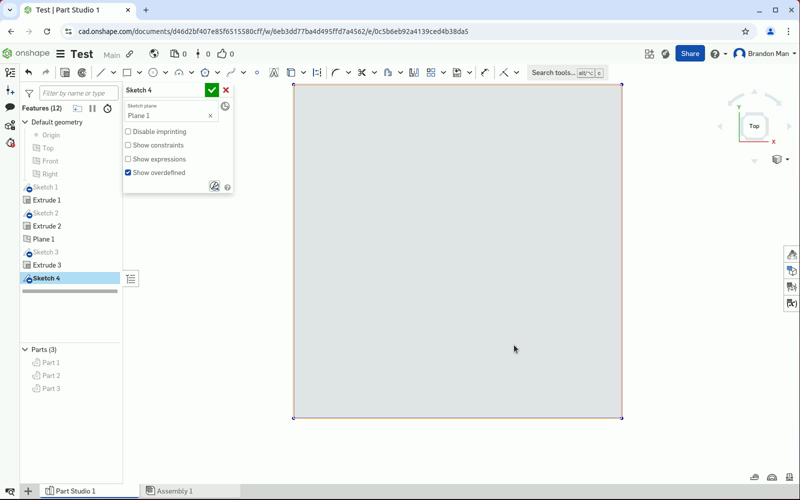
click(514, 344)
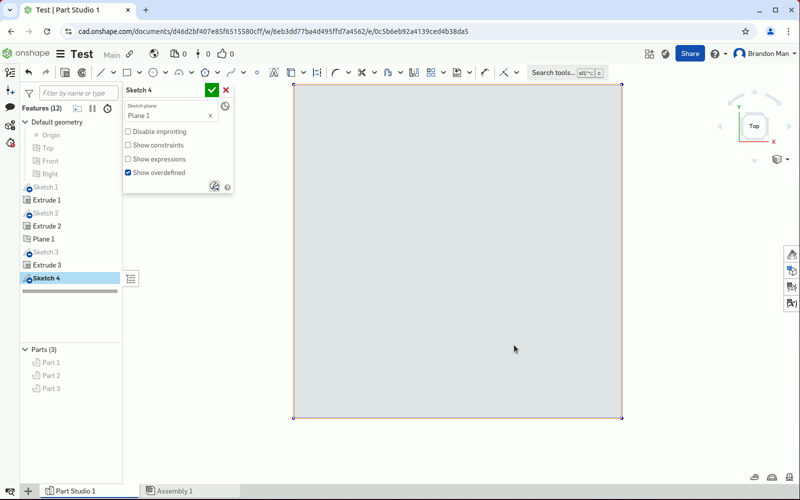
scroll(-6)
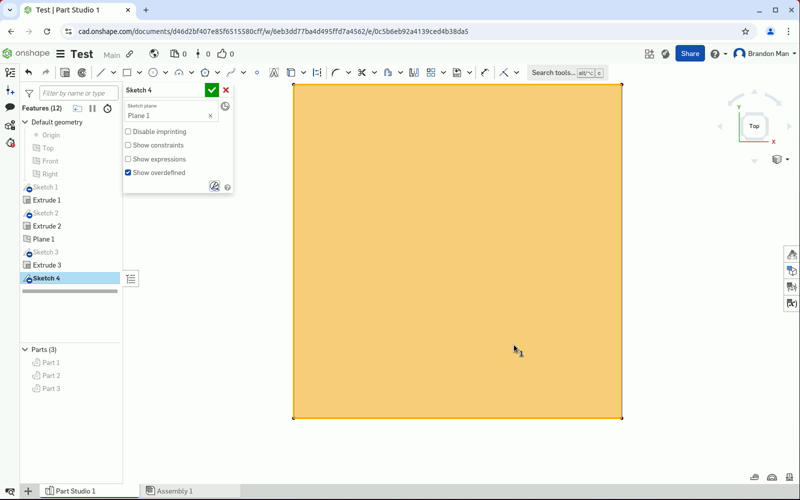
scroll(-6)
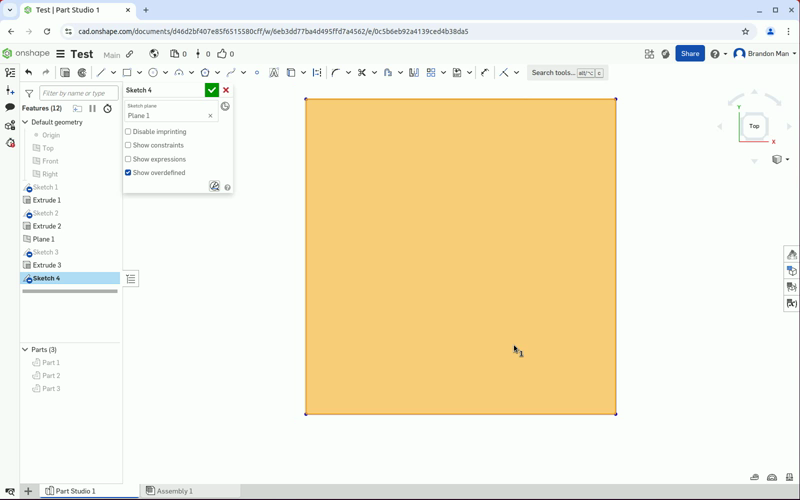
scroll(-6)
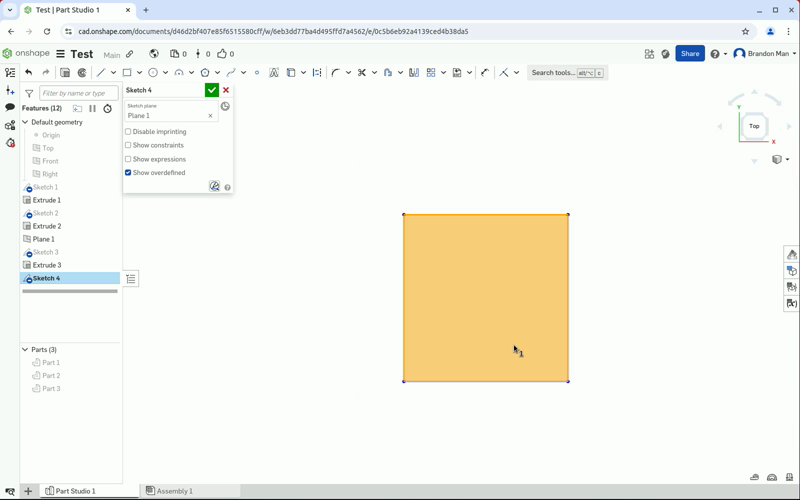
scroll(-6)
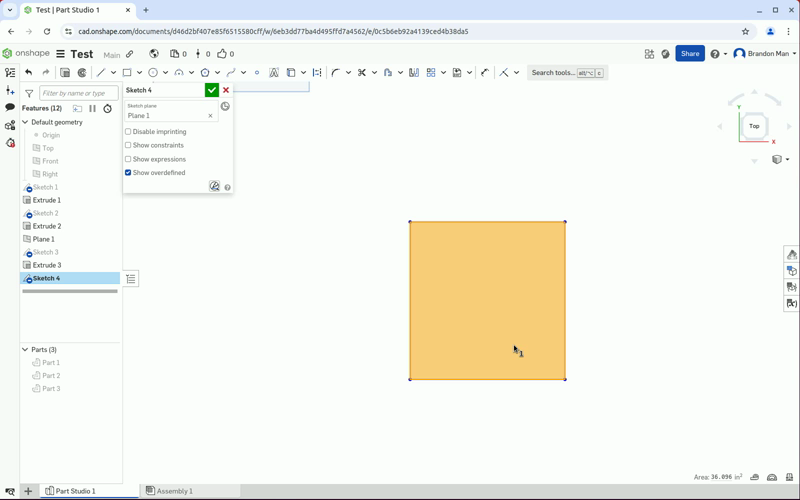
scroll(-6)
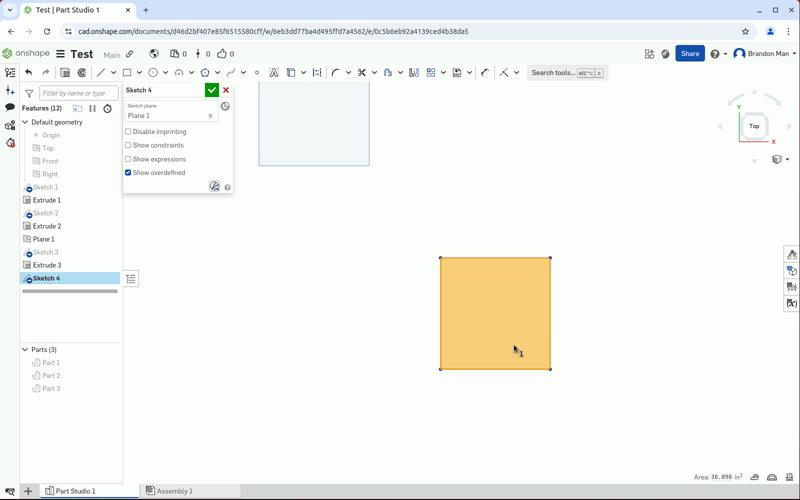
scroll(-6)
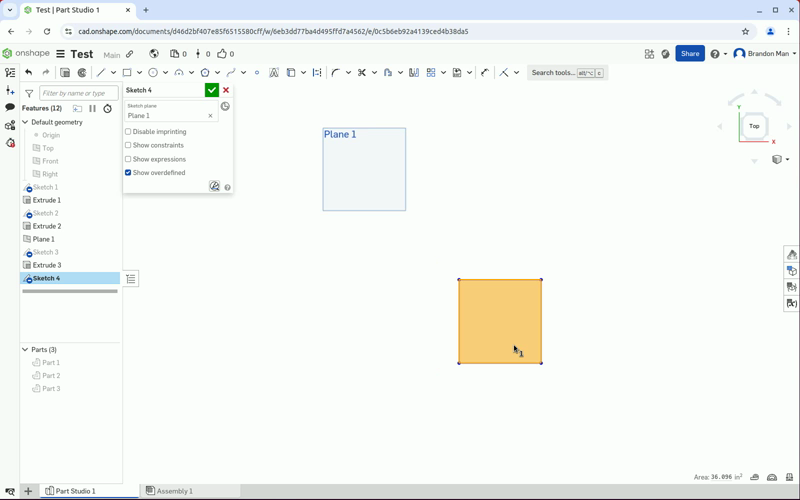
scroll(-6)
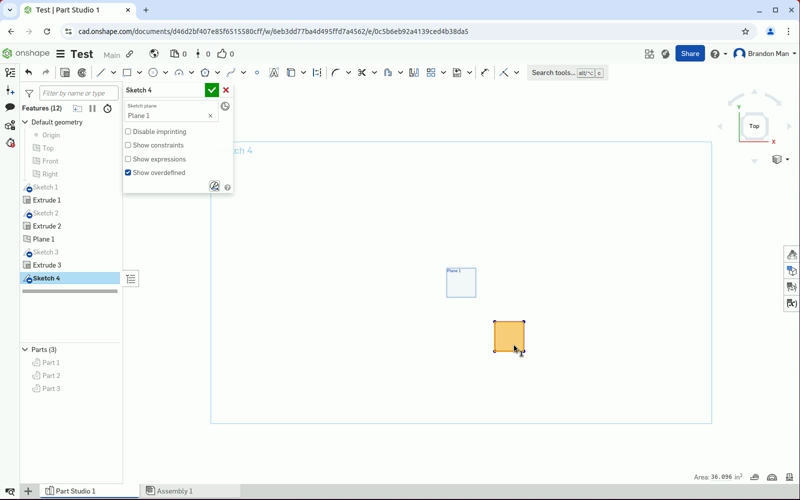
mouse_move(73, 352)
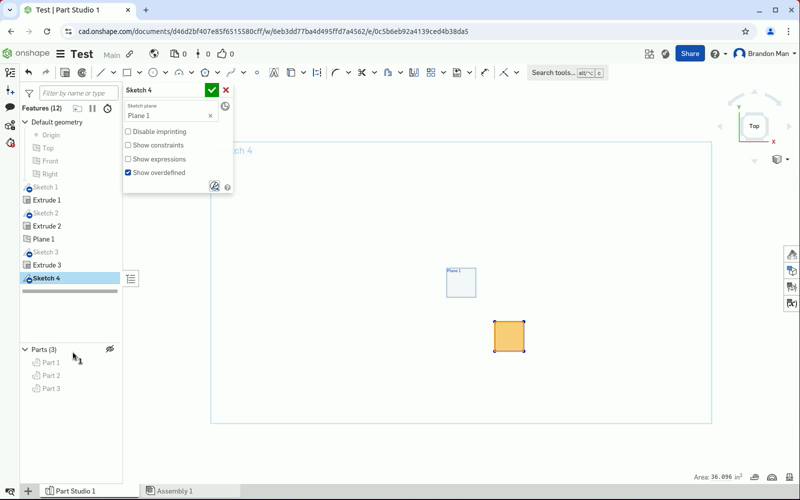
key(shift+y)
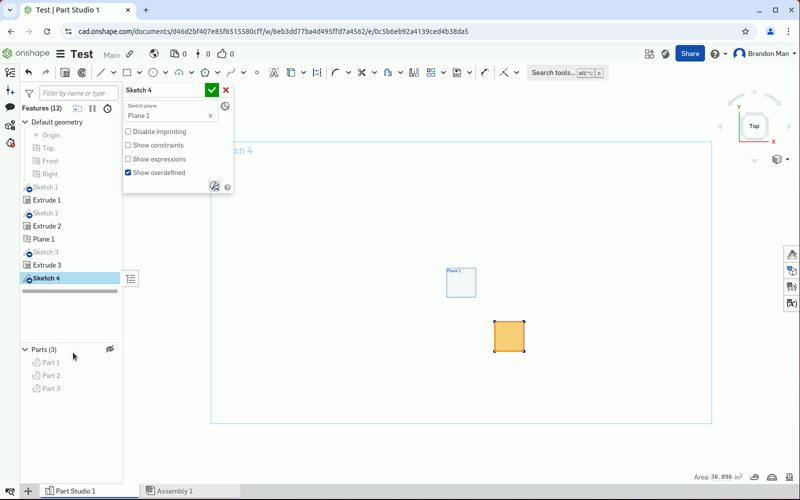
key(shift+e)
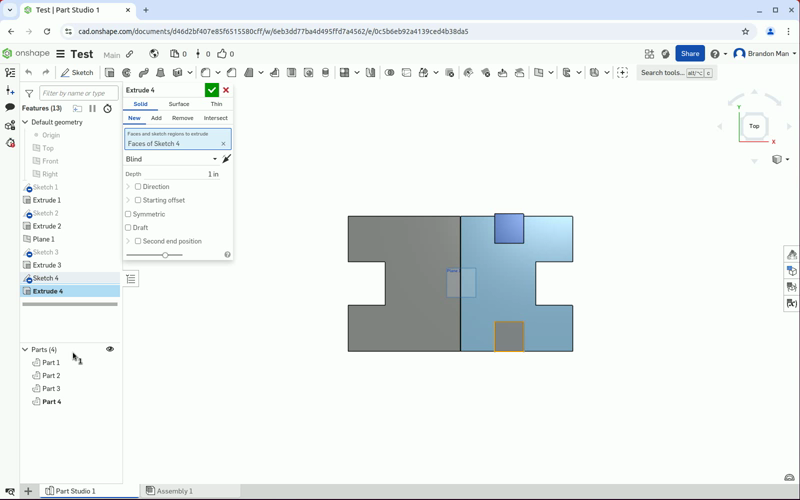
mouse_move(143, 106)
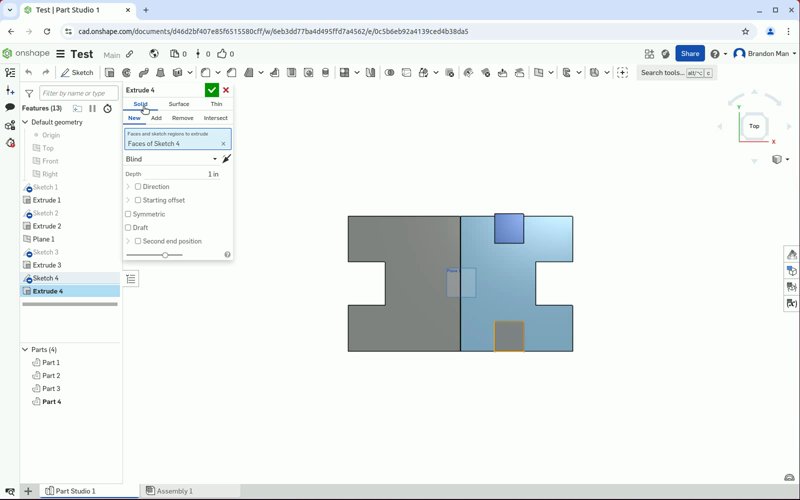
click(143, 106)
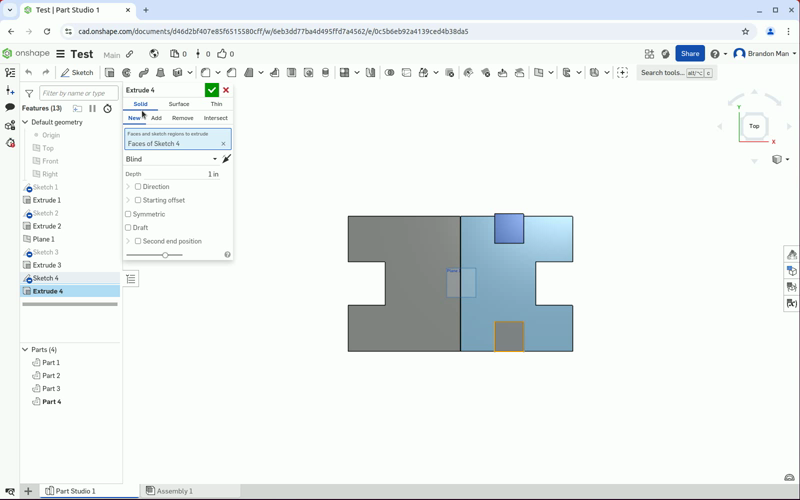
mouse_move(137, 120)
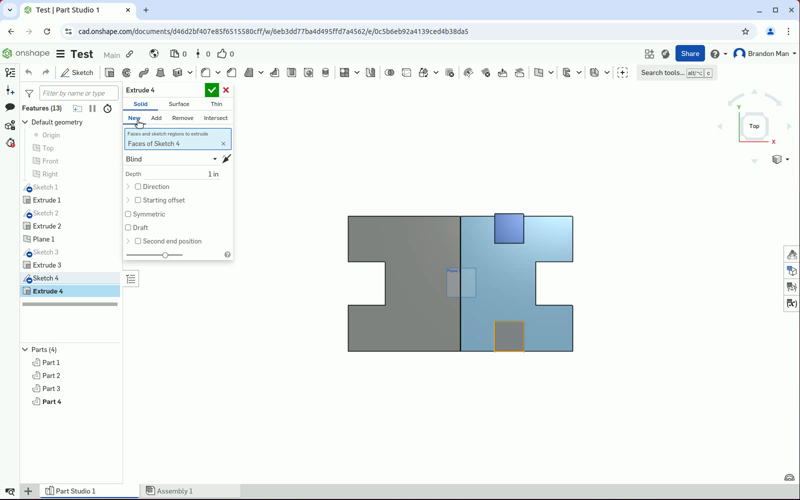
click(137, 120)
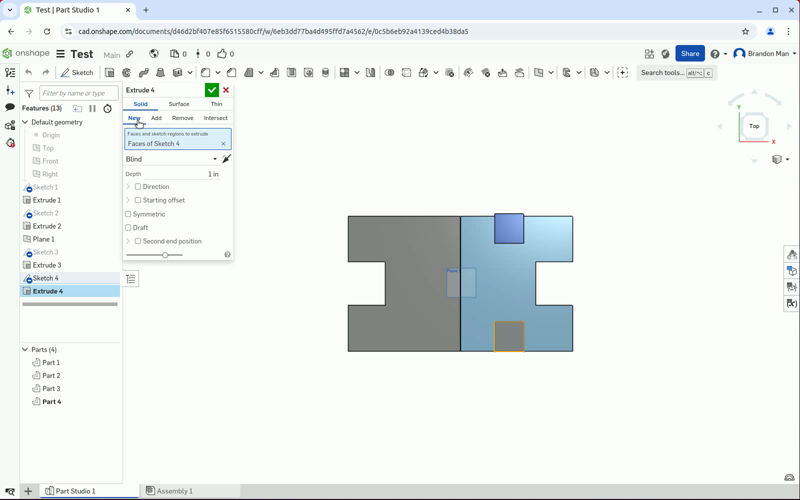
key(tab, 4)
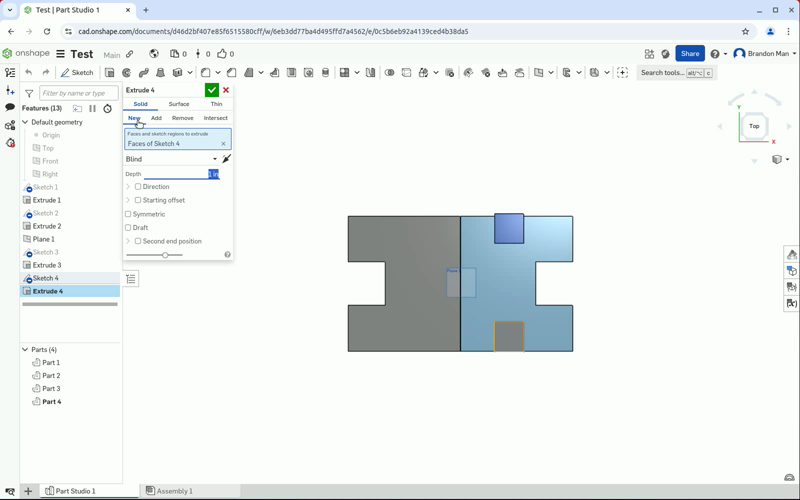
text(11.073)
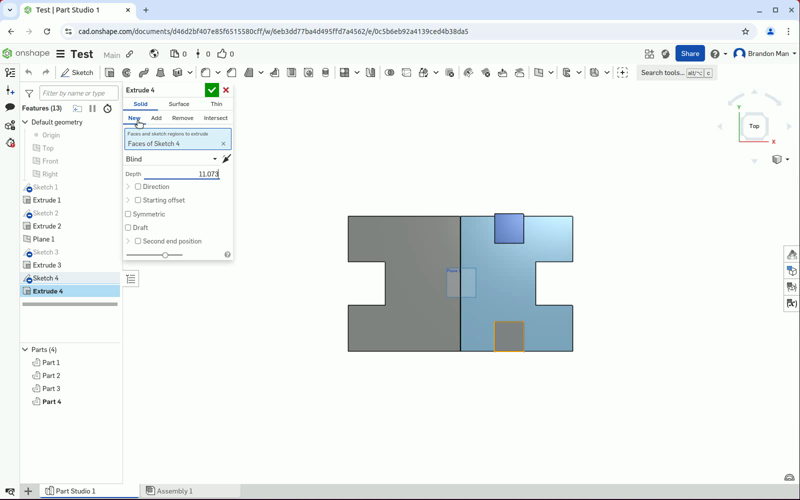
key(enter)
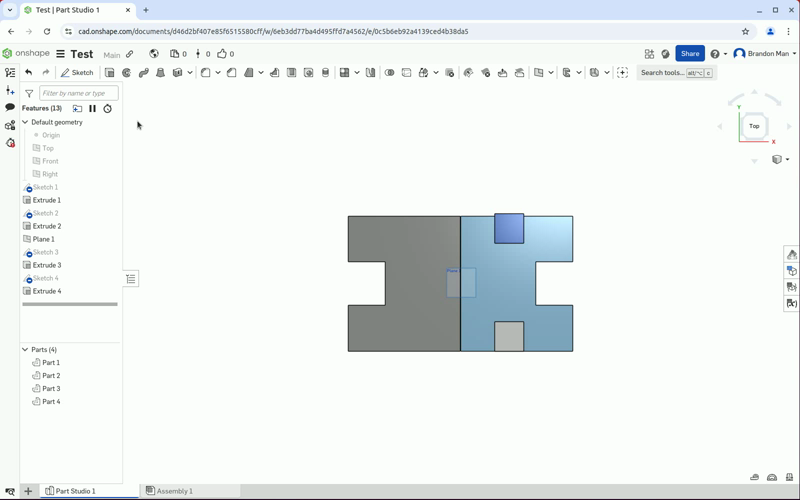
key(shift+h)
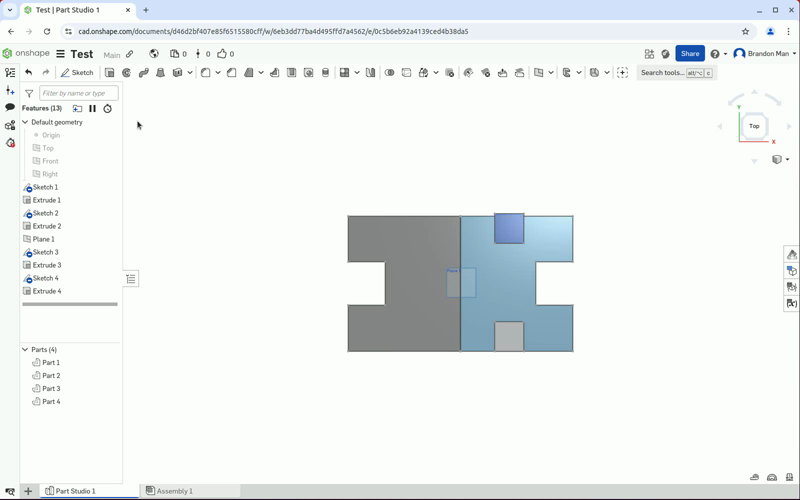
key(shift+h)
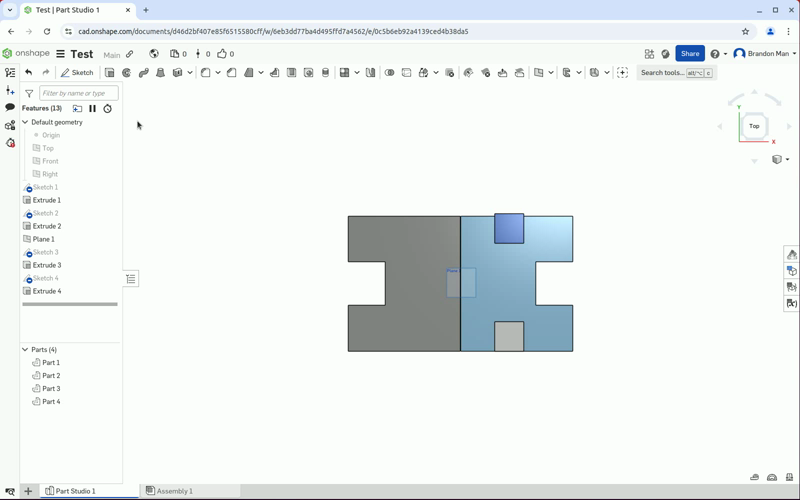
mouse_move(73, 189)
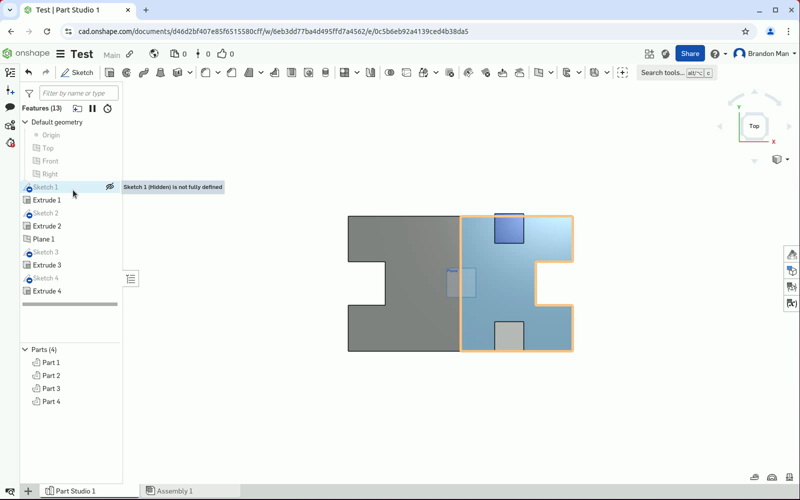
click(73, 189)
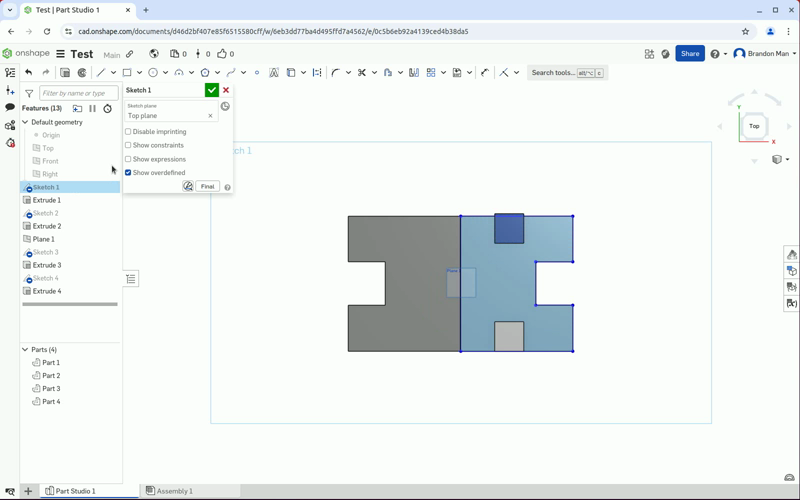
mouse_move(229, 92)
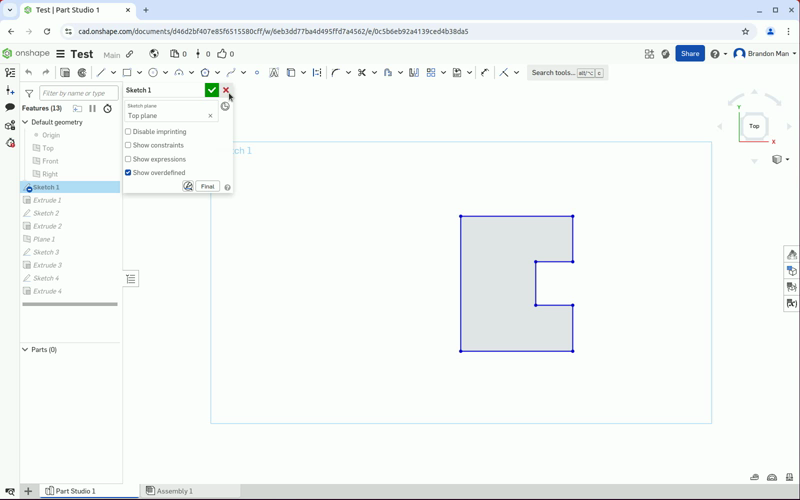
click(229, 92)
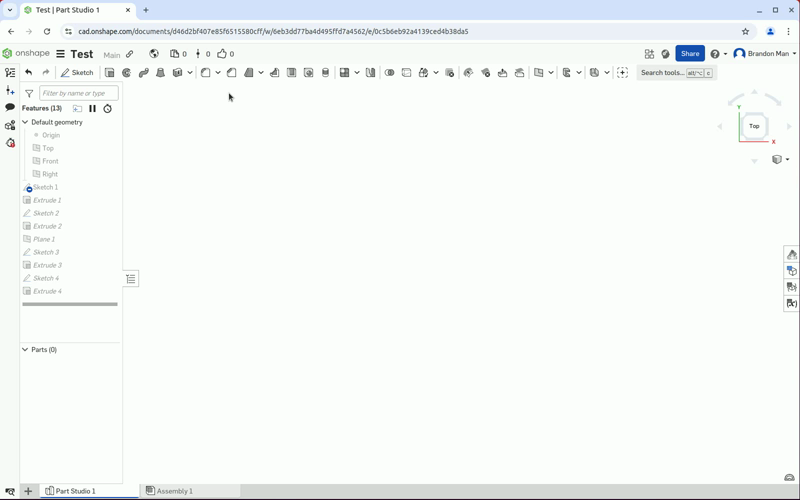
key(shift+s)
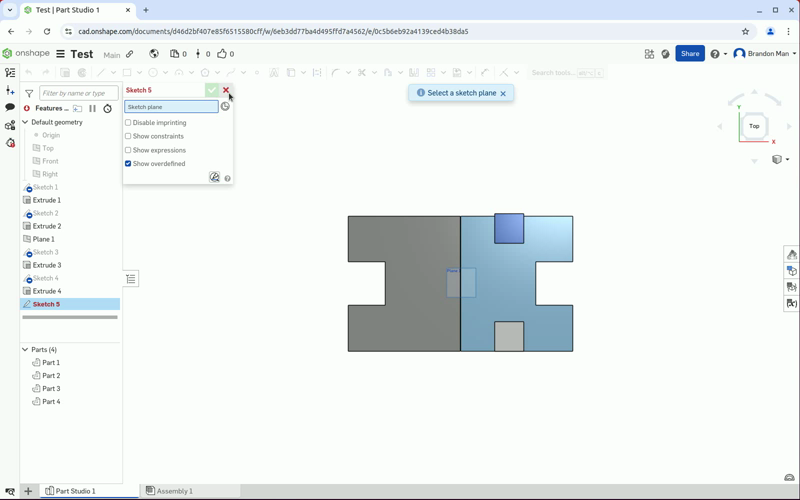
mouse_move(73, 241)
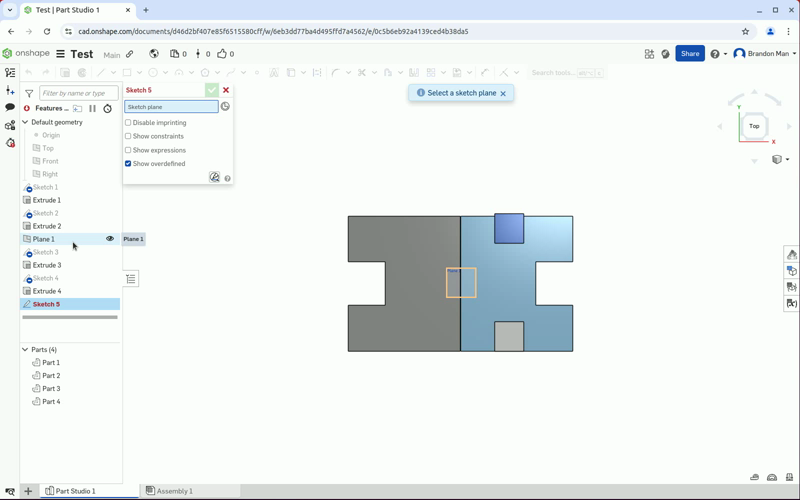
click(73, 241)
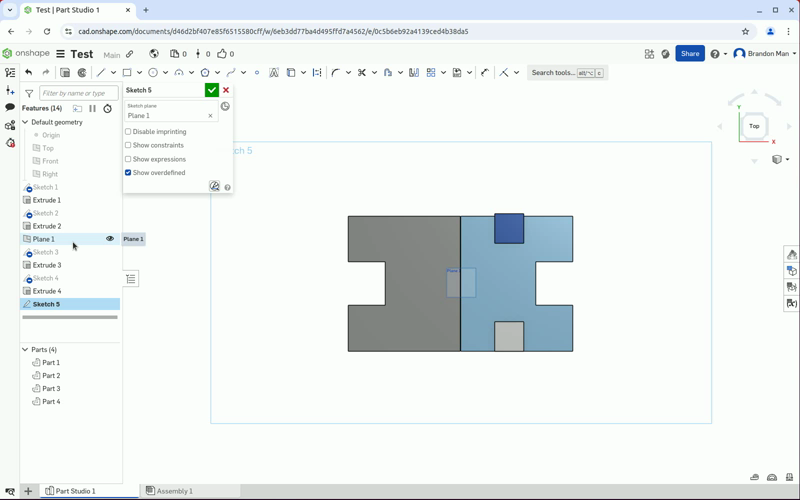
mouse_move(73, 352)
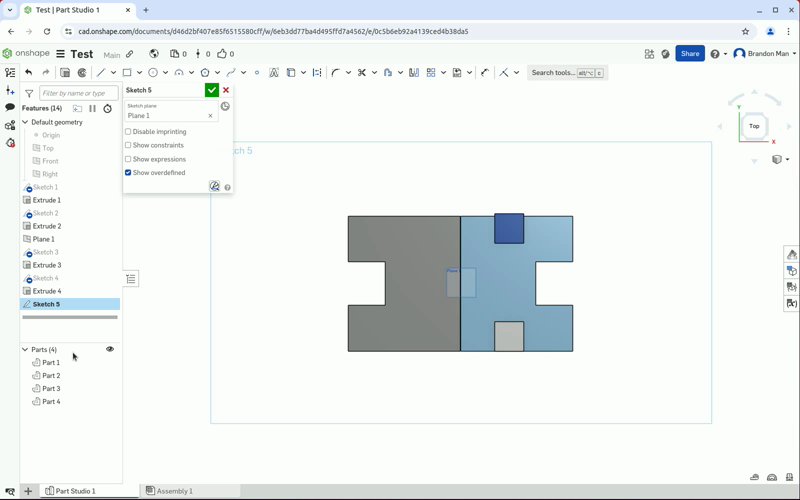
key(y)
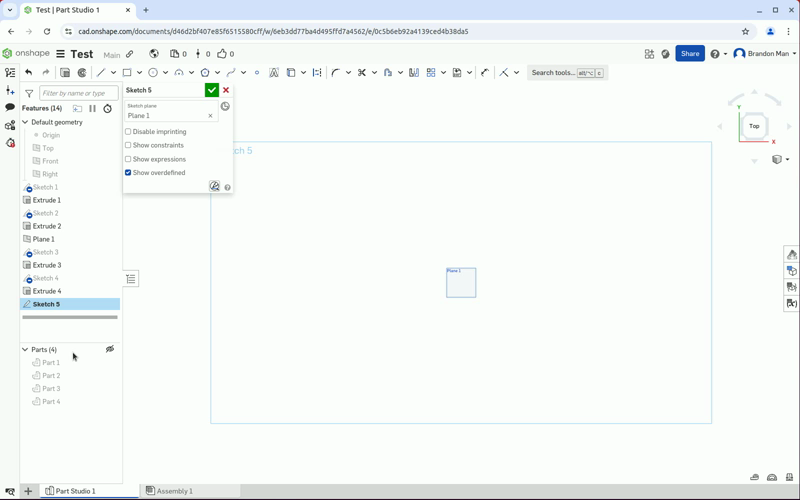
key(l)
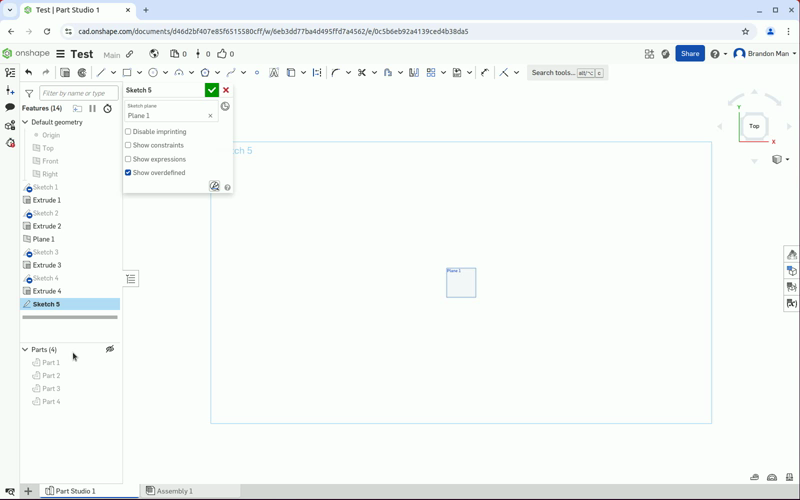
key_down(shift)
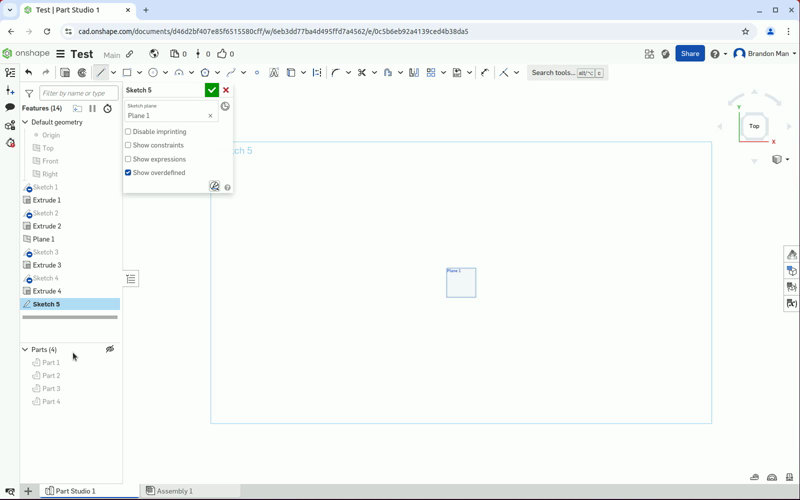
mouse_move(398, 351)
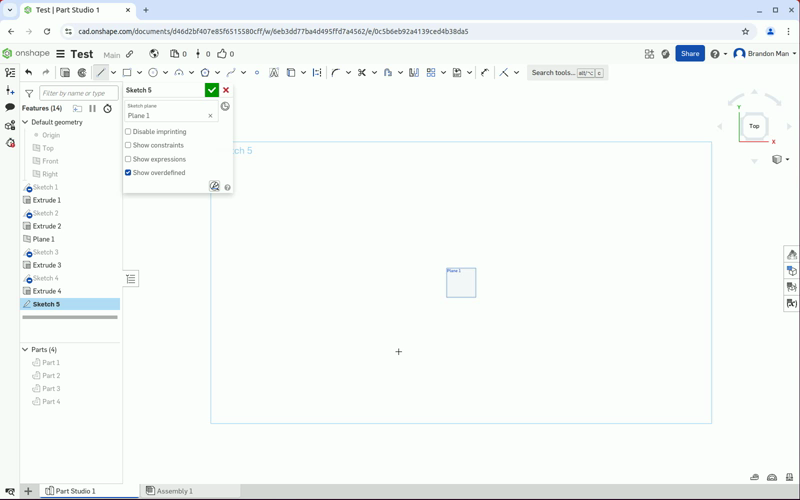
click(398, 351)
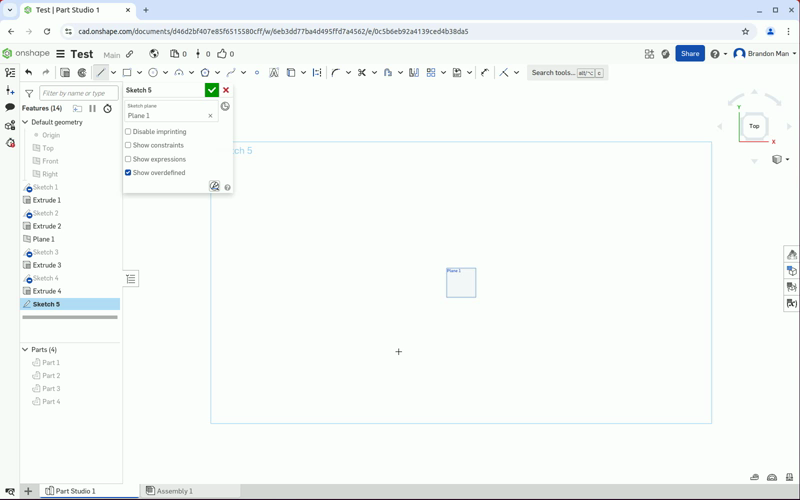
key_up(shift)
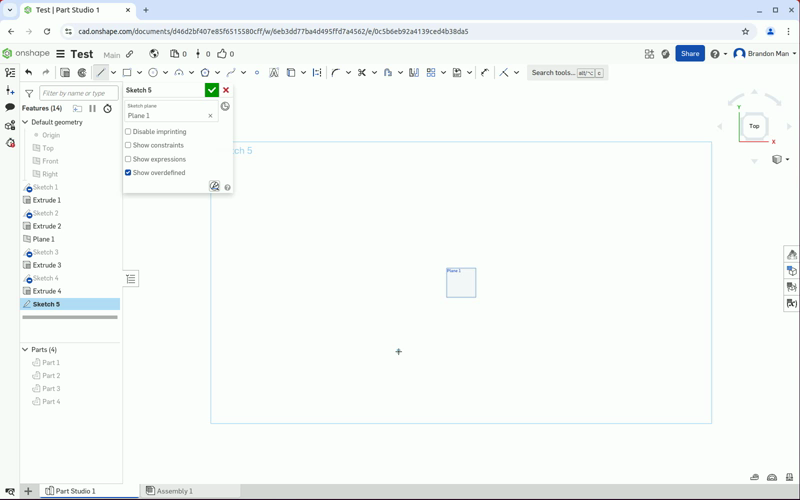
key_down(shift)
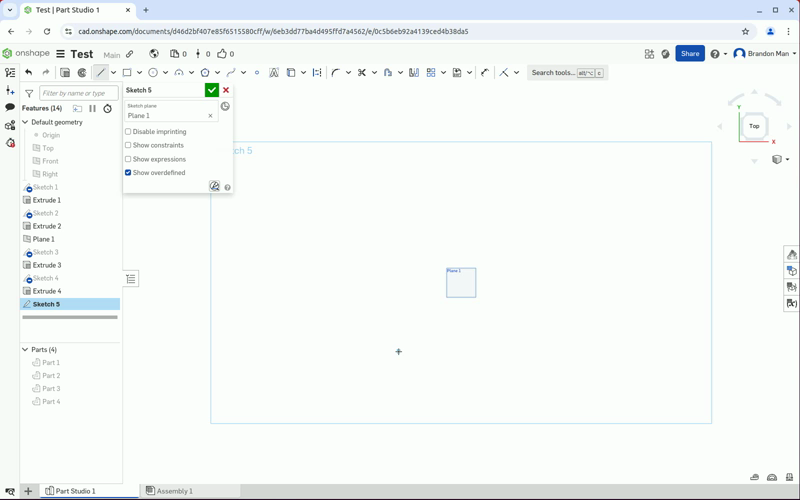
mouse_move(428, 351)
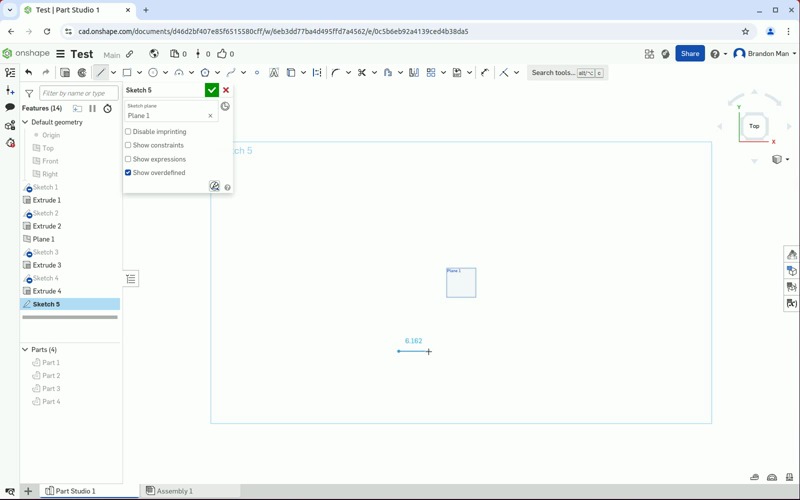
mouse_move(427, 351)
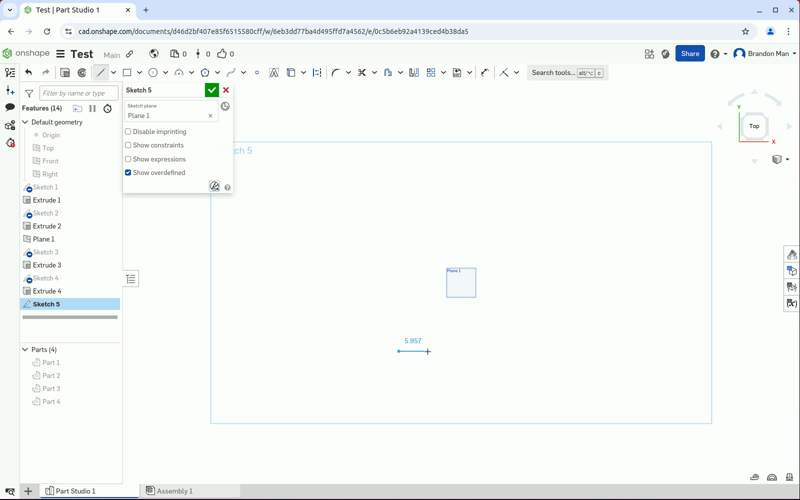
click(427, 351)
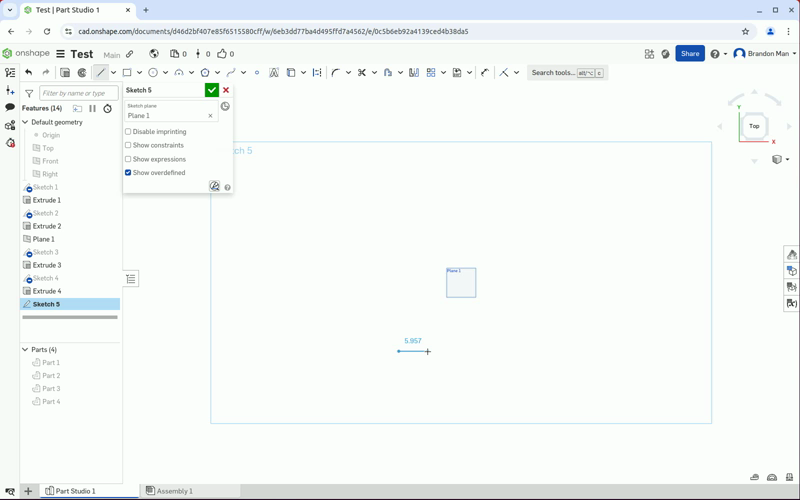
key_up(shift)
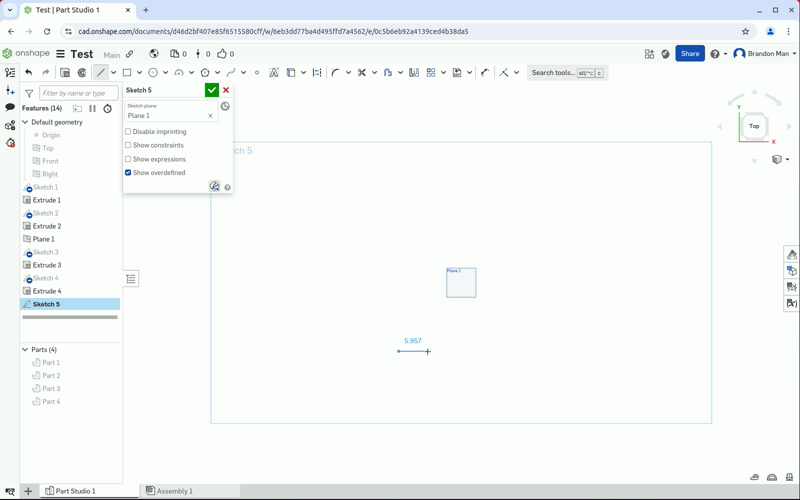
key_down(shift)
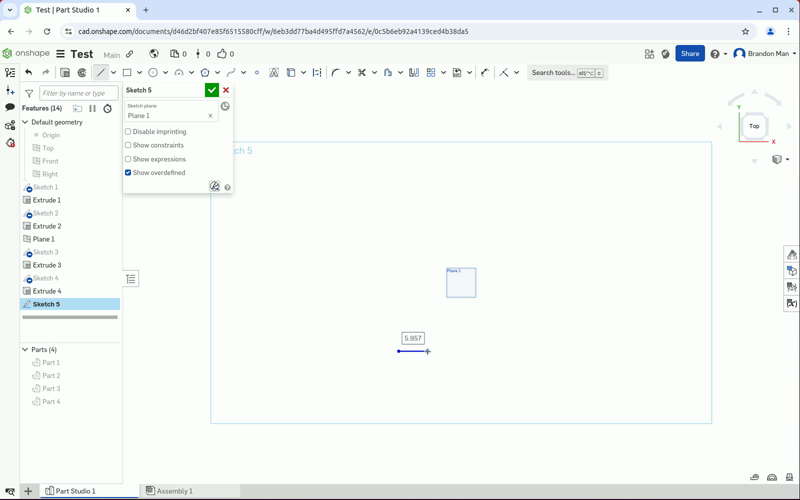
mouse_move(457, 351)
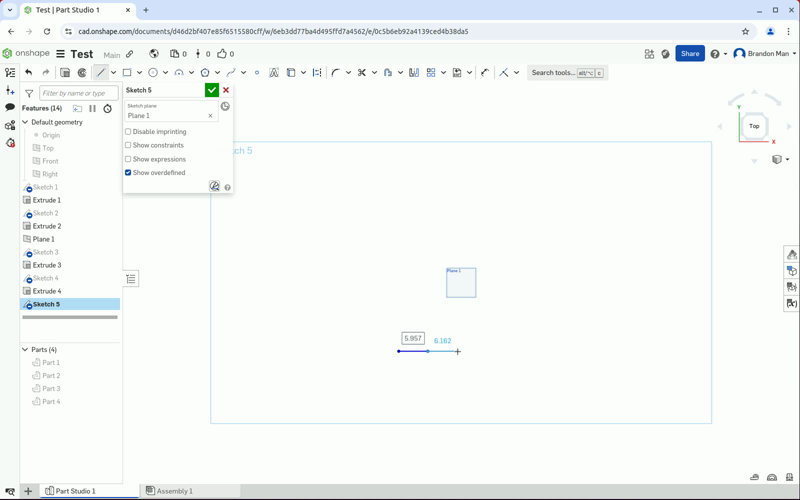
mouse_move(427, 321)
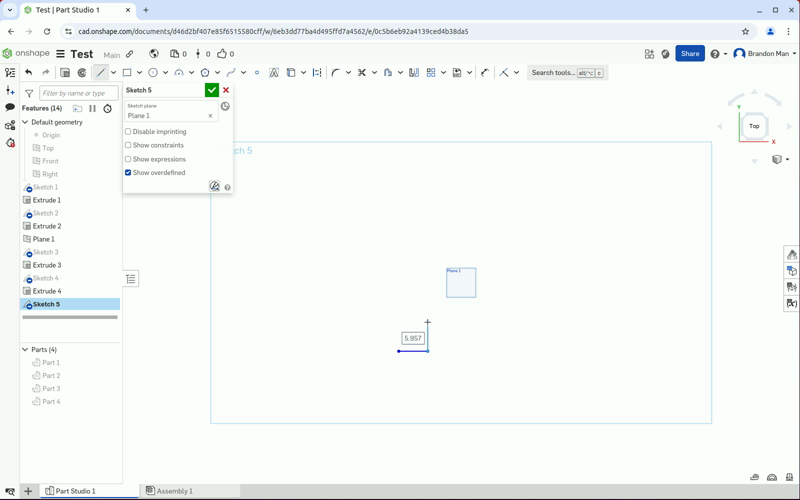
click(427, 321)
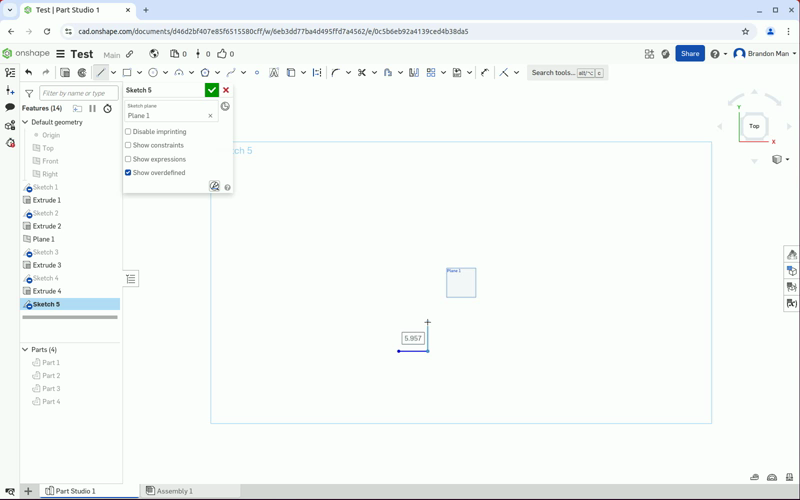
key_up(shift)
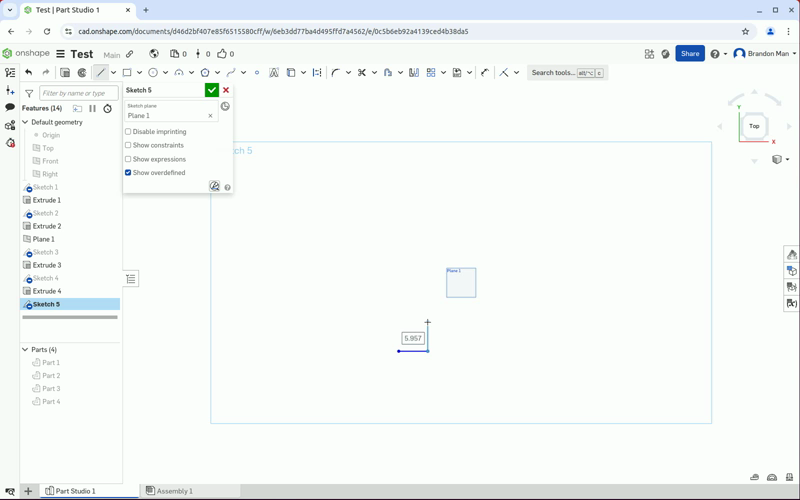
key_down(shift)
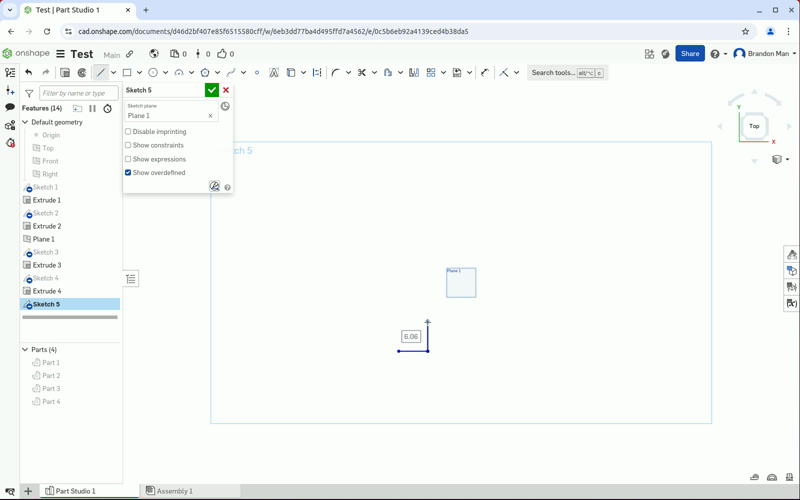
mouse_move(457, 321)
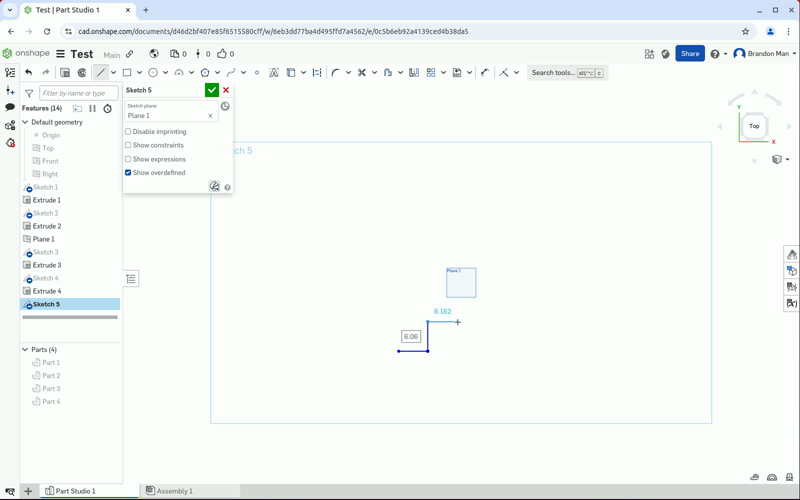
mouse_move(398, 321)
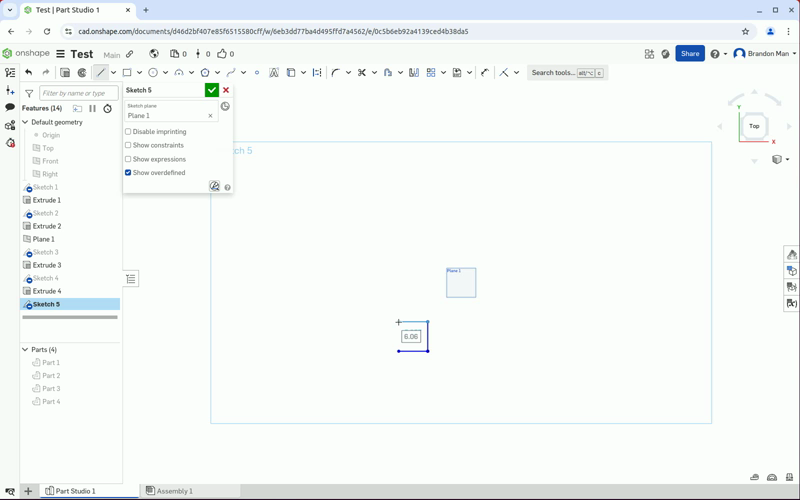
click(398, 321)
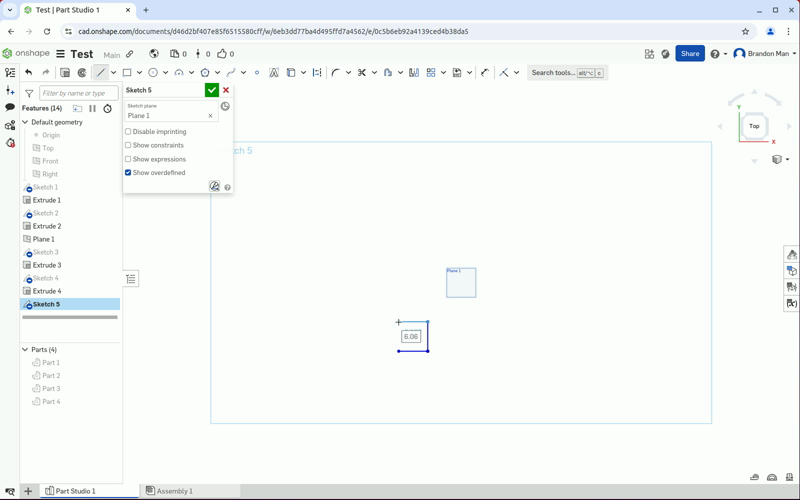
key_up(shift)
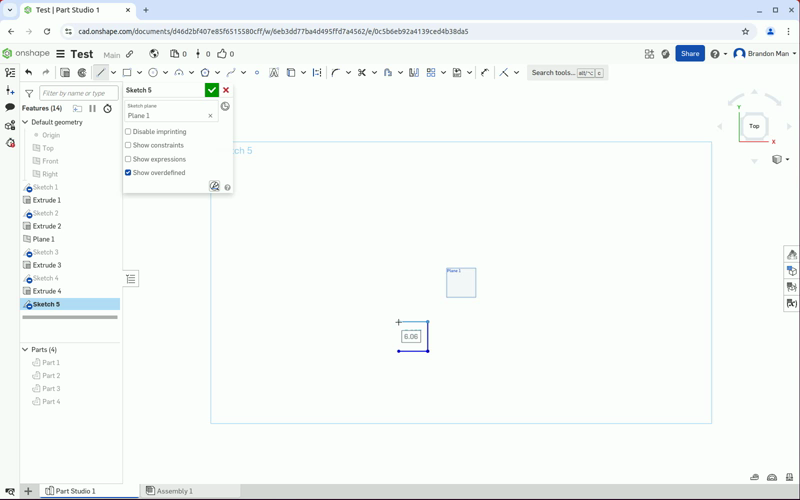
mouse_move(428, 321)
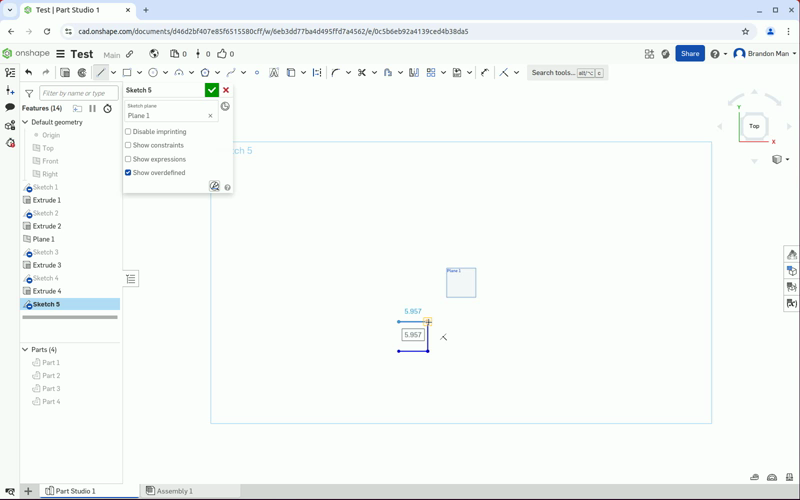
key_down(shift)
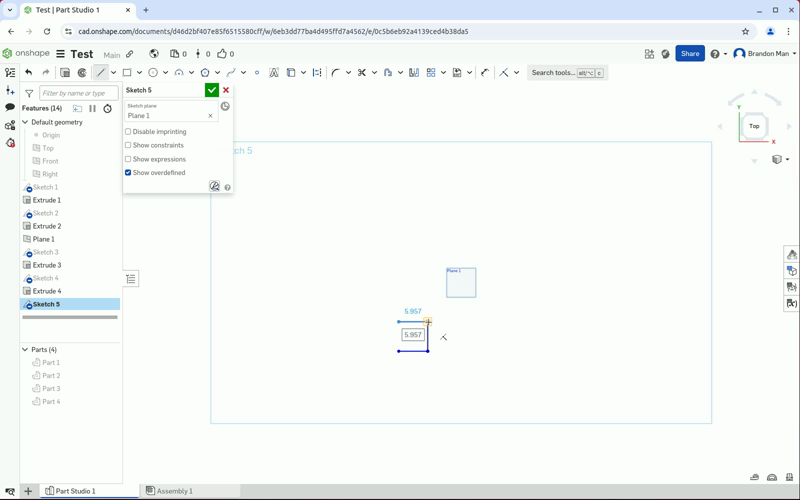
mouse_move(398, 351)
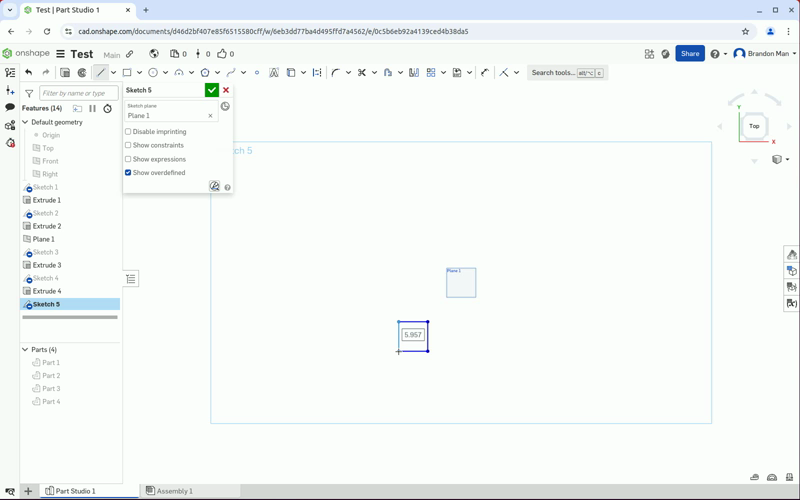
key_up(shift)
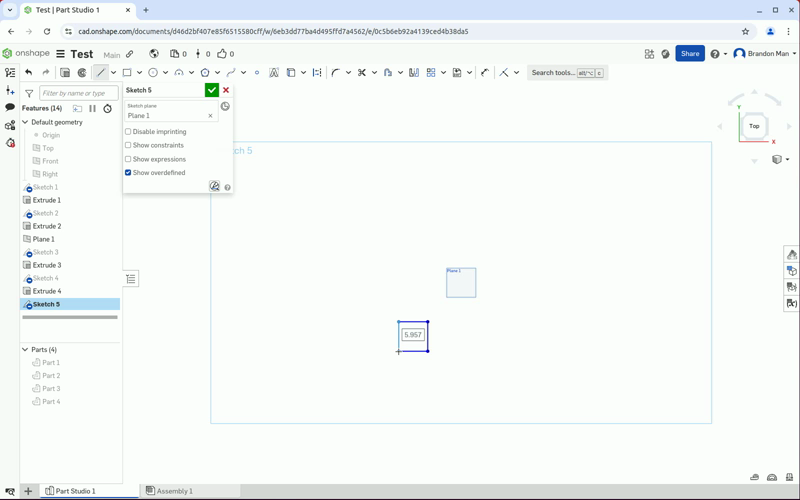
click(398, 351)
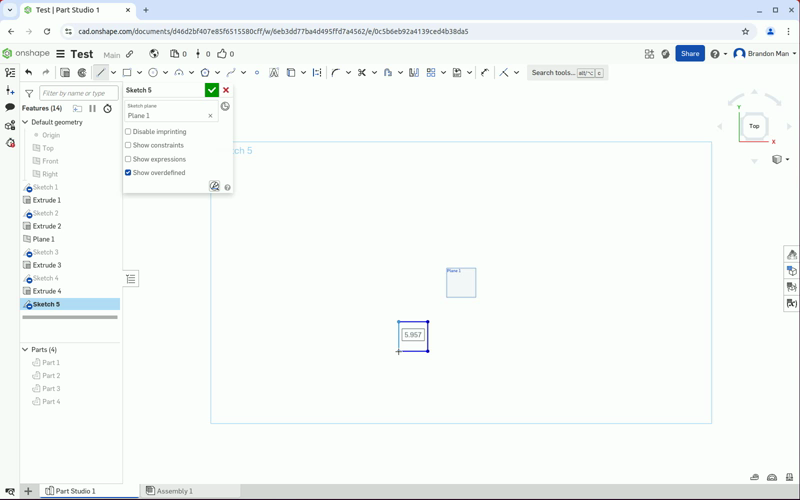
key(esc)
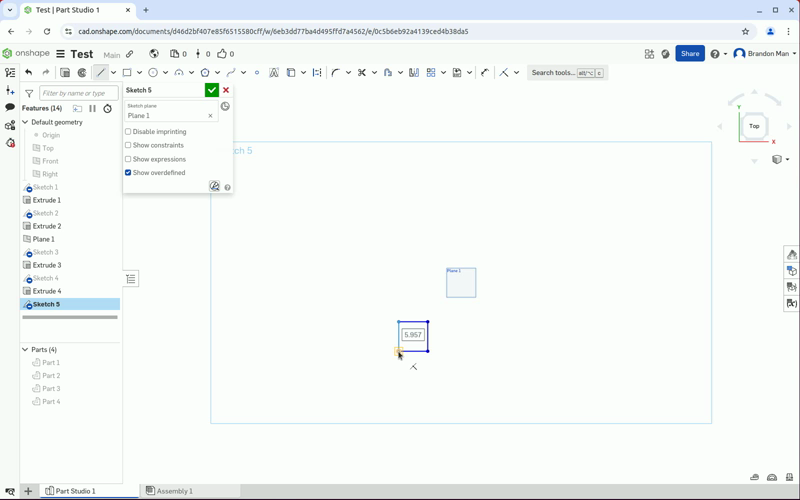
mouse_move(413, 338)
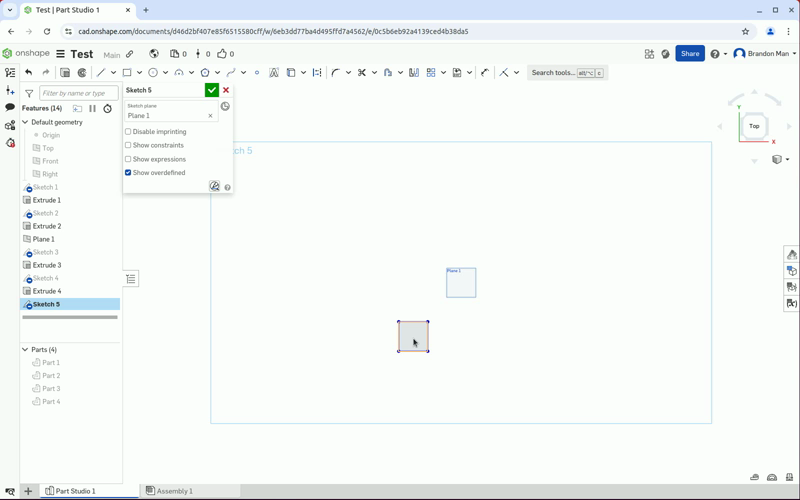
scroll(6)
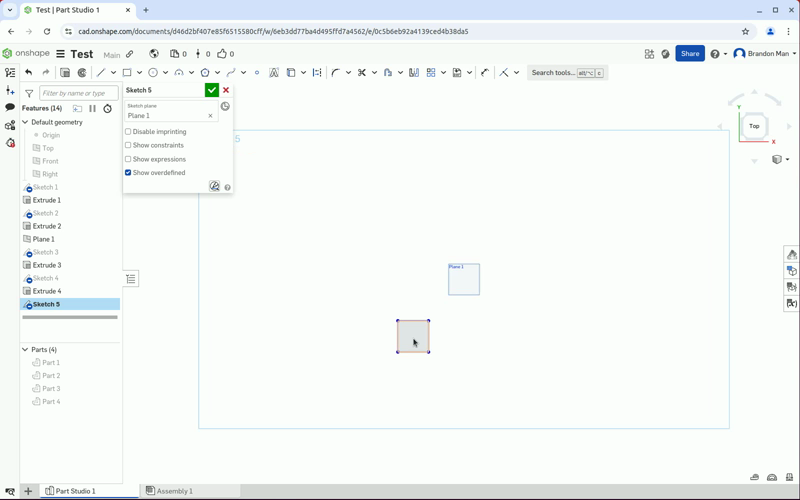
scroll(6)
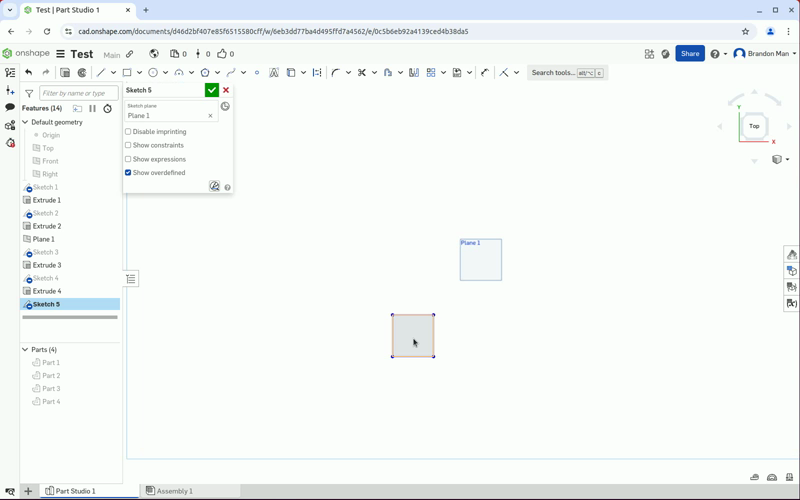
scroll(6)
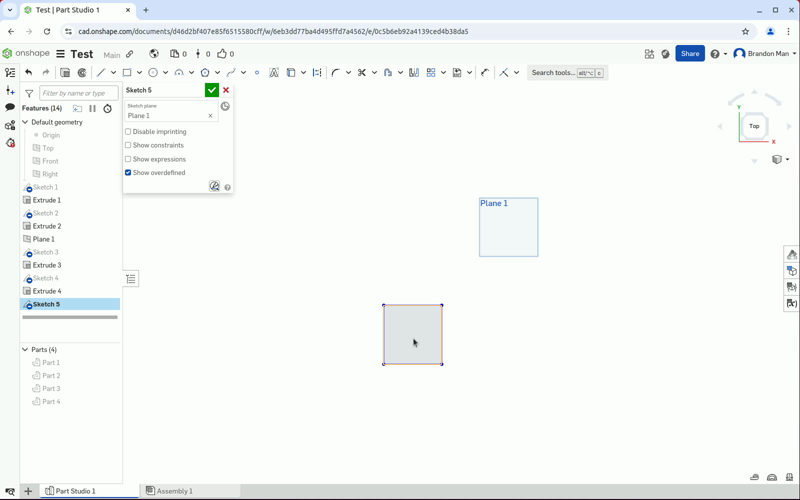
scroll(6)
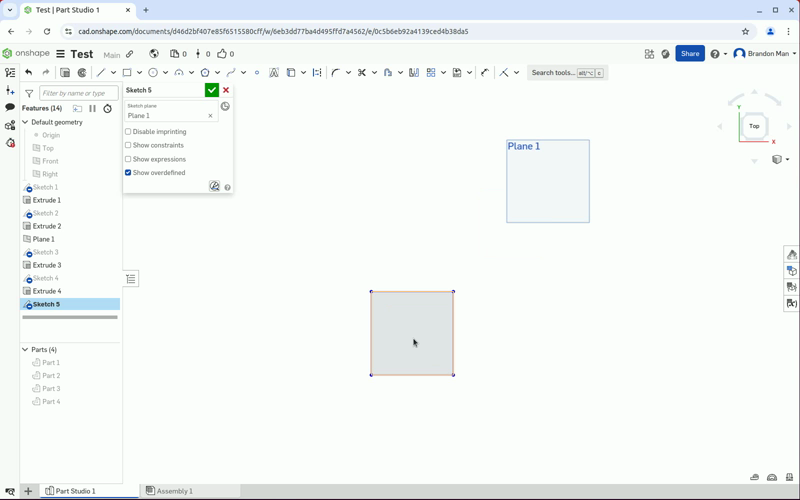
scroll(6)
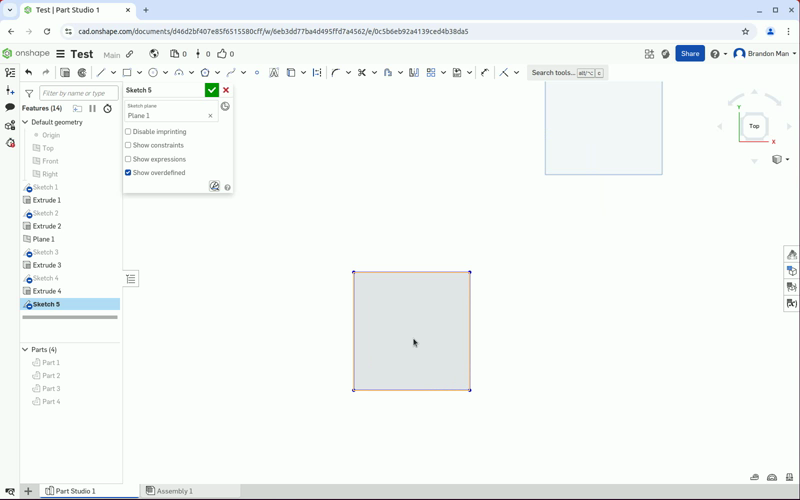
scroll(6)
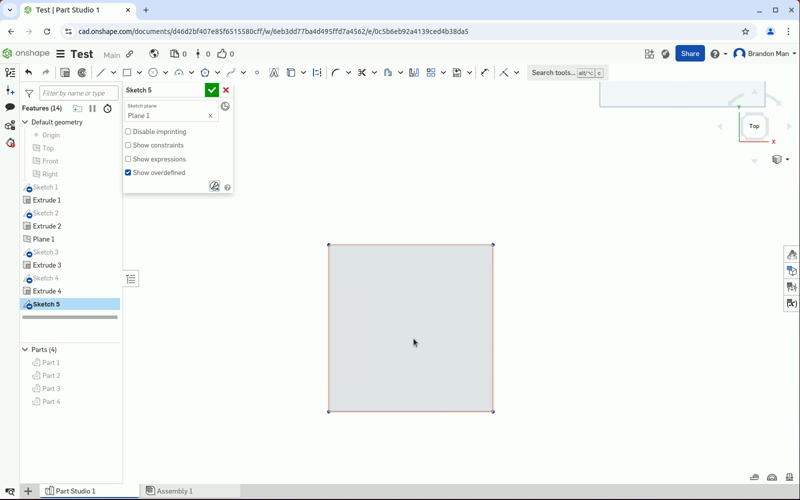
scroll(6)
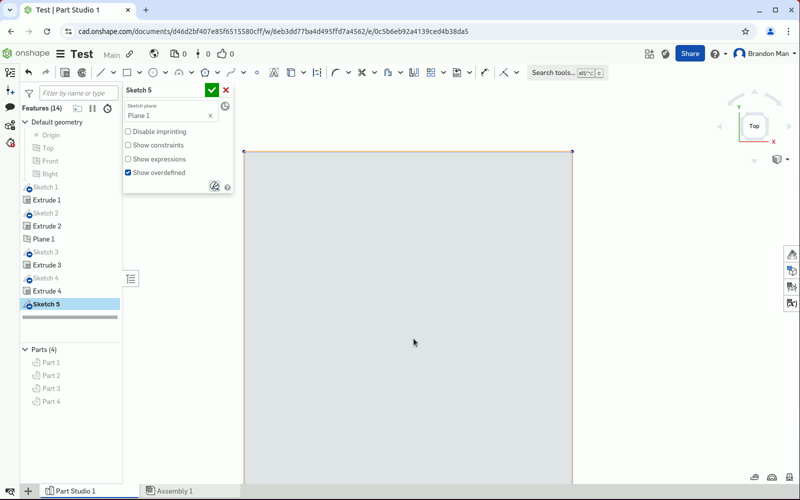
click(413, 338)
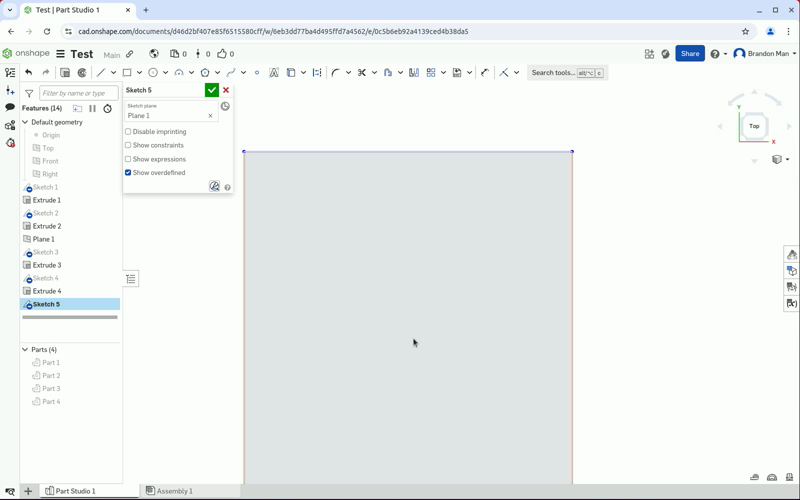
scroll(-6)
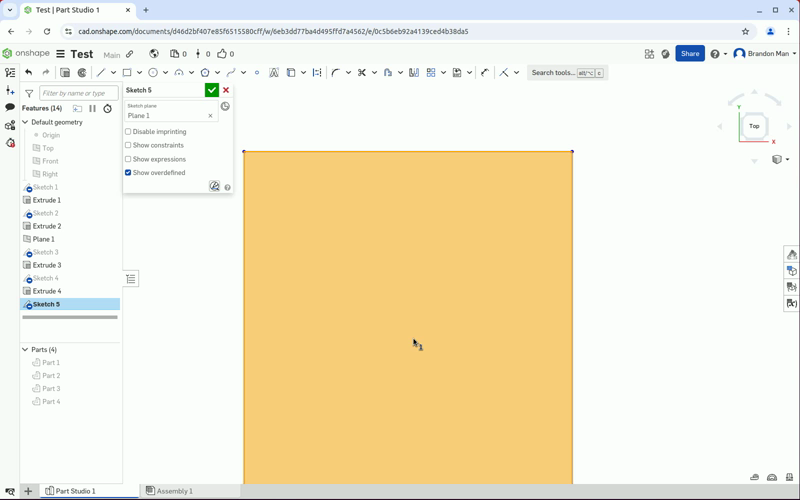
scroll(-6)
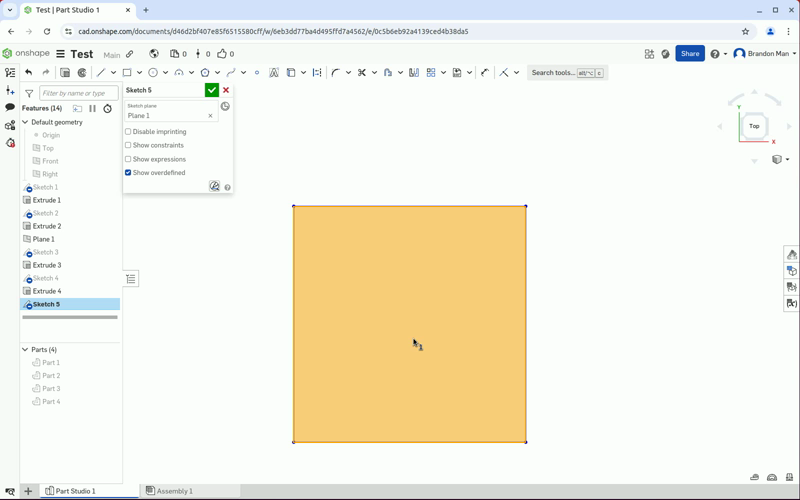
scroll(-6)
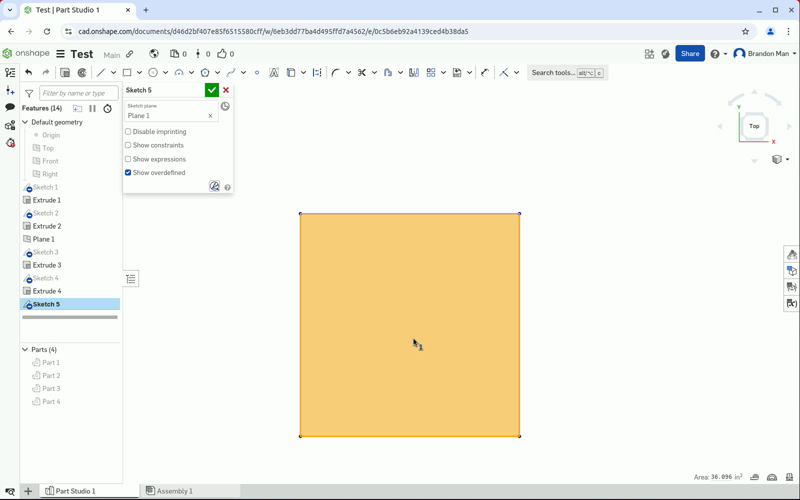
scroll(-6)
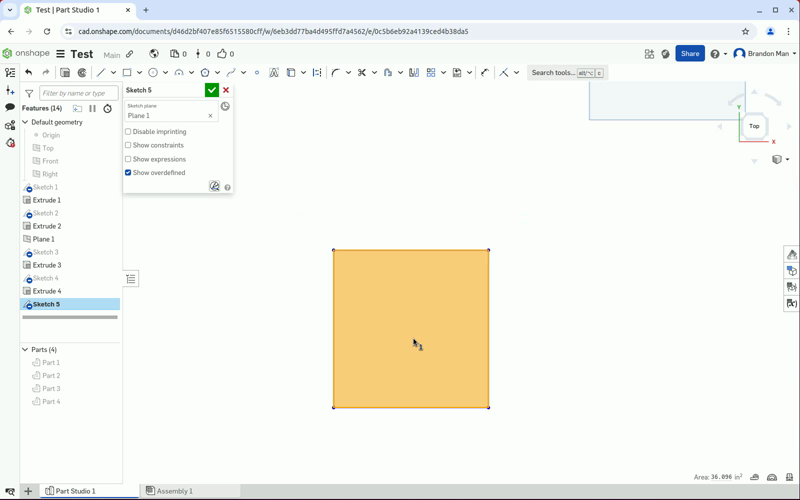
scroll(-6)
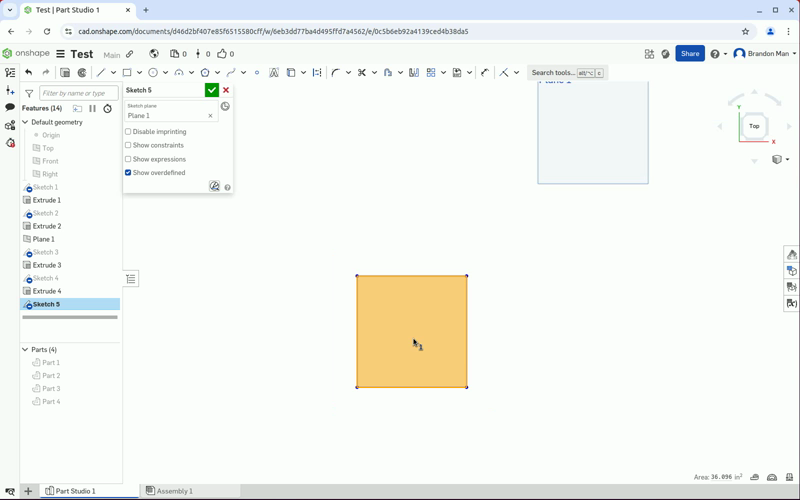
scroll(-6)
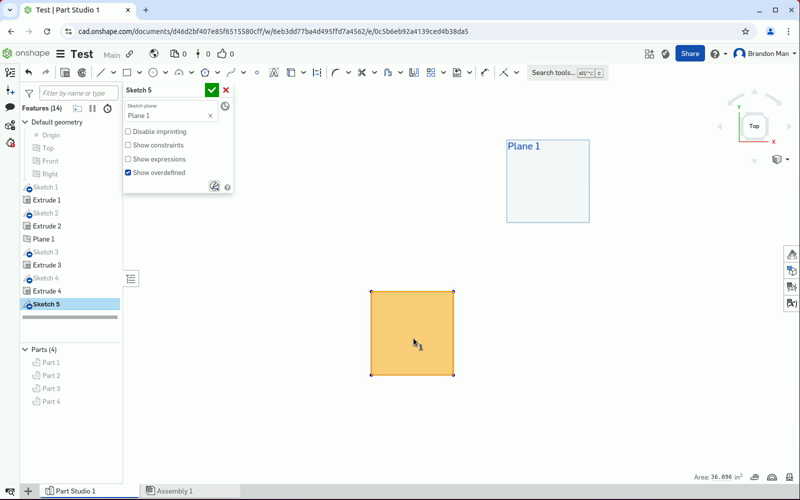
scroll(-6)
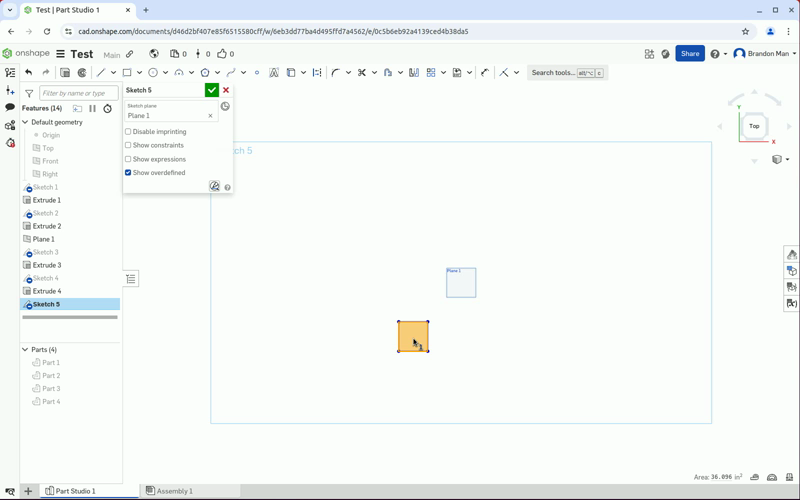
mouse_move(73, 352)
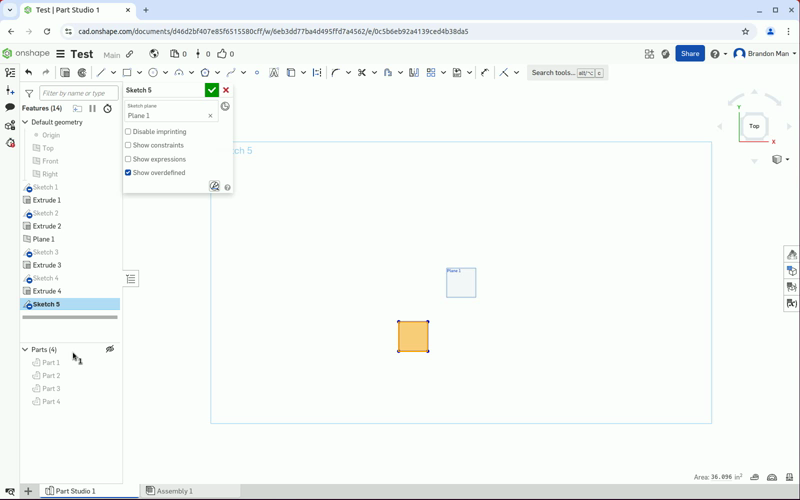
key(shift+y)
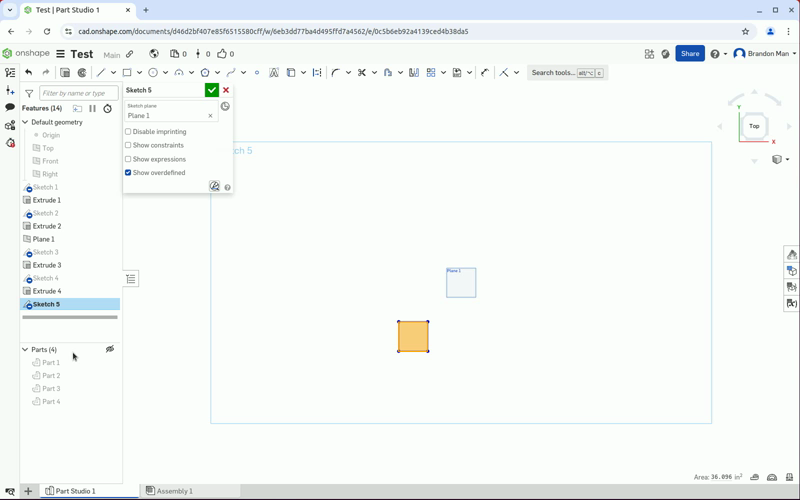
key(shift+e)
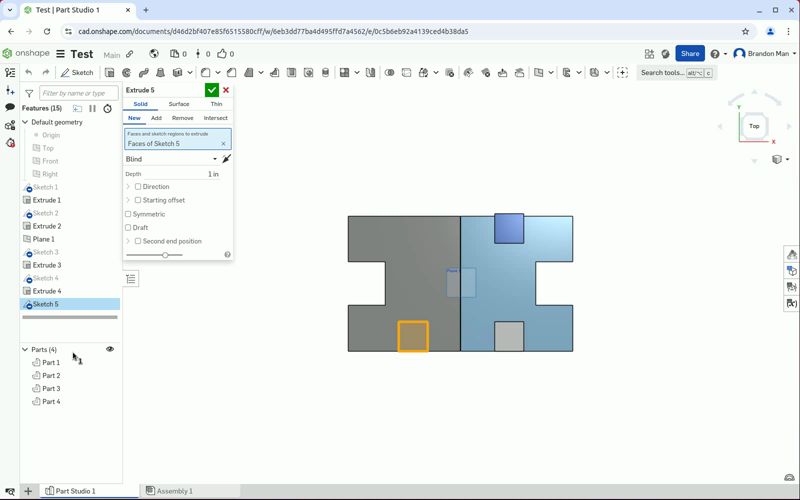
mouse_move(143, 106)
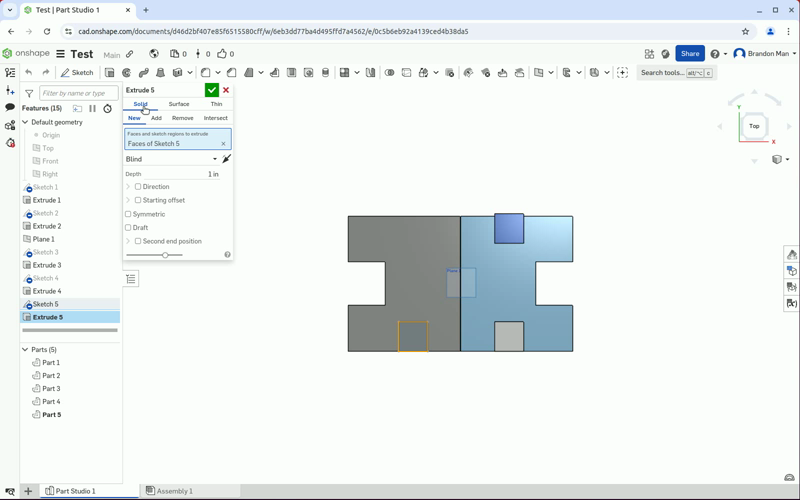
click(143, 106)
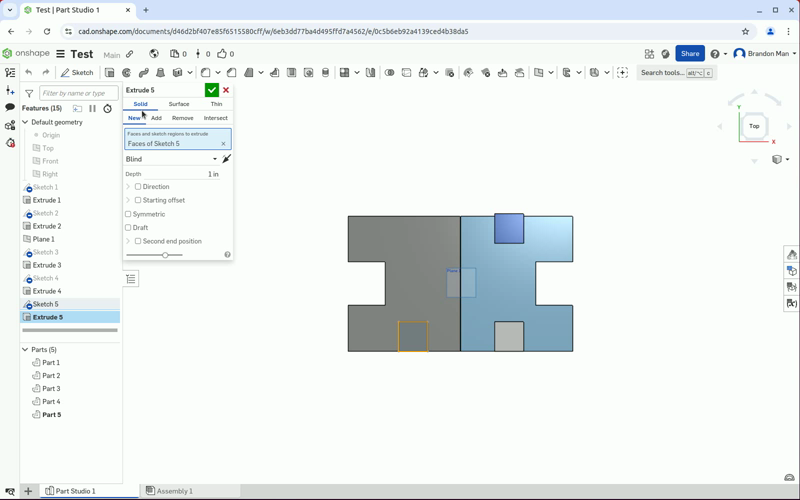
mouse_move(137, 120)
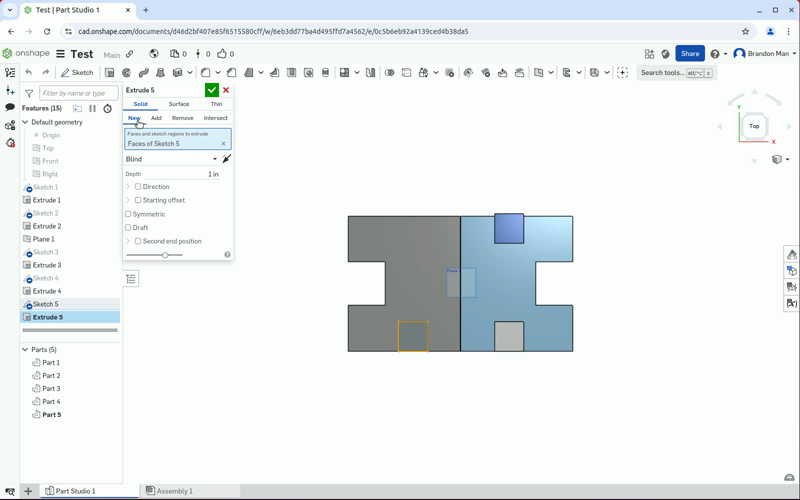
click(137, 120)
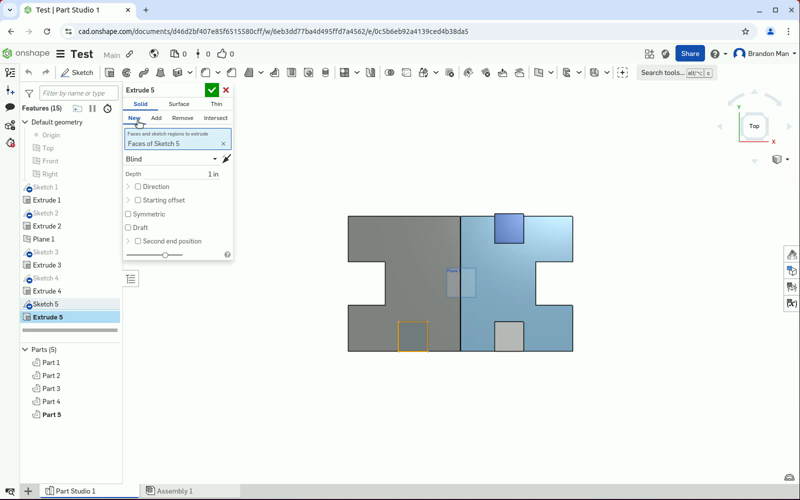
key(tab, 4)
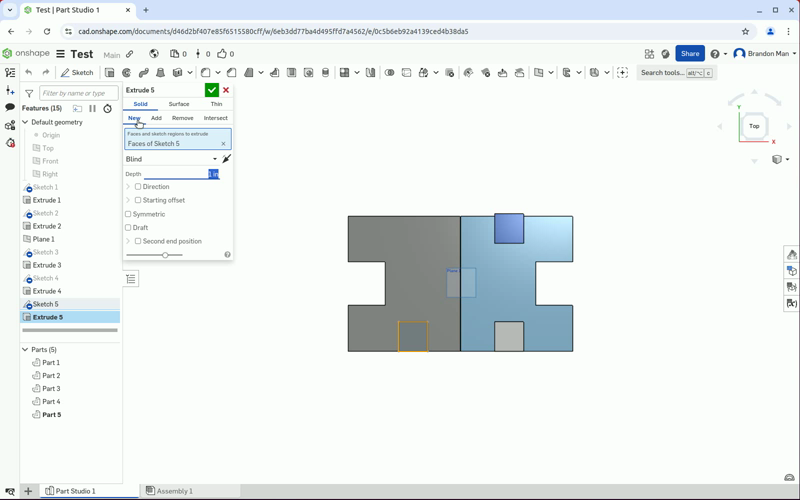
text(11.073)
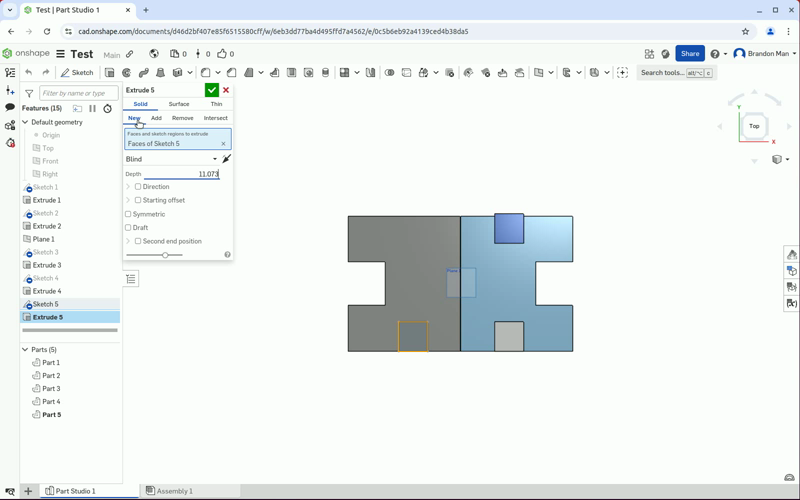
key(enter)
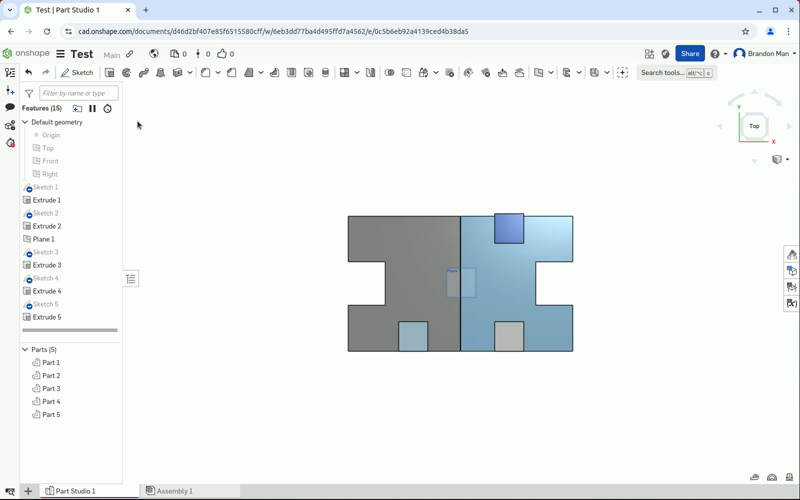
key(shift+h)
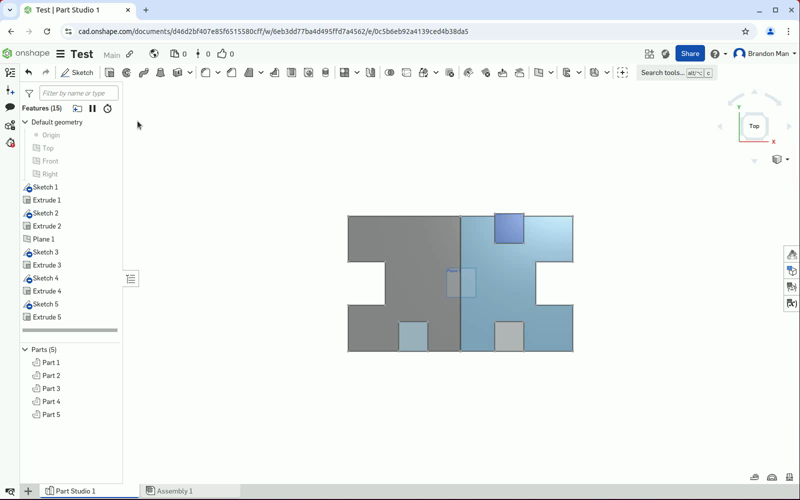
key(shift+h)
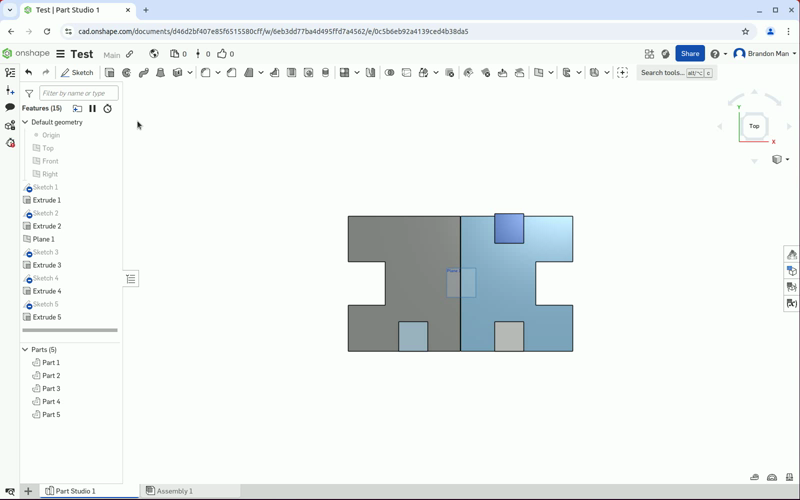
mouse_move(73, 189)
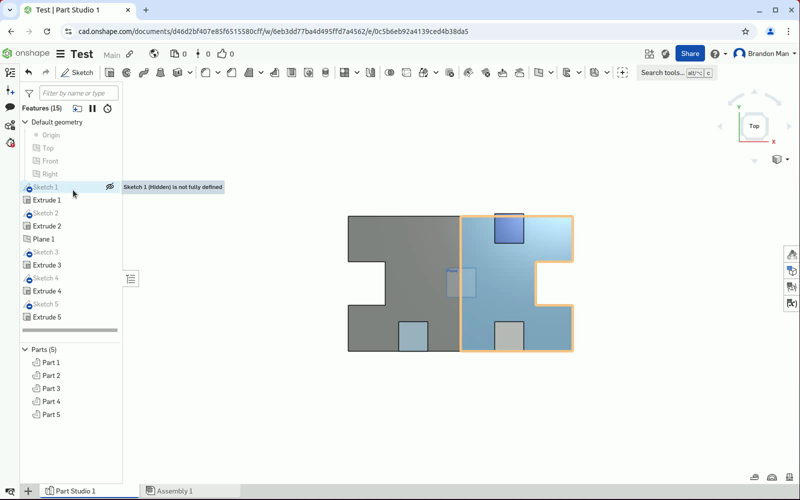
click(73, 189)
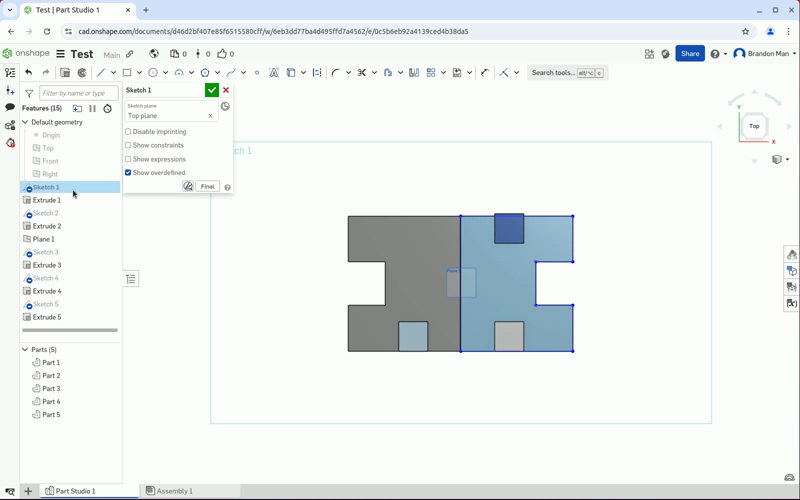
mouse_move(229, 92)
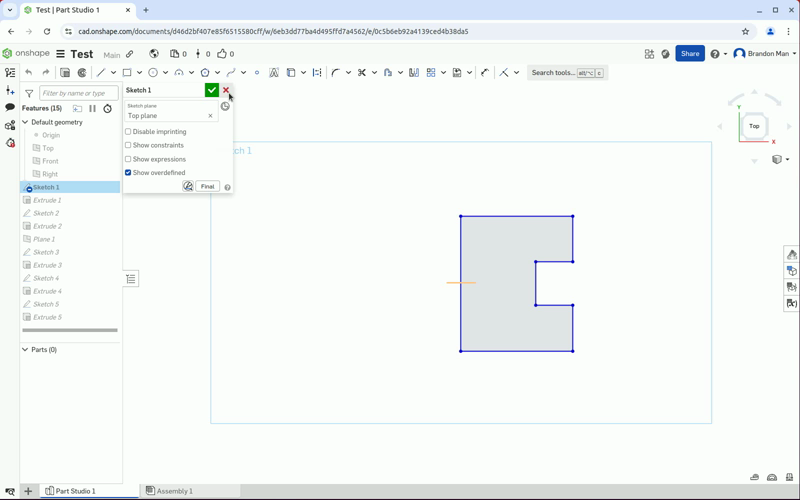
click(229, 92)
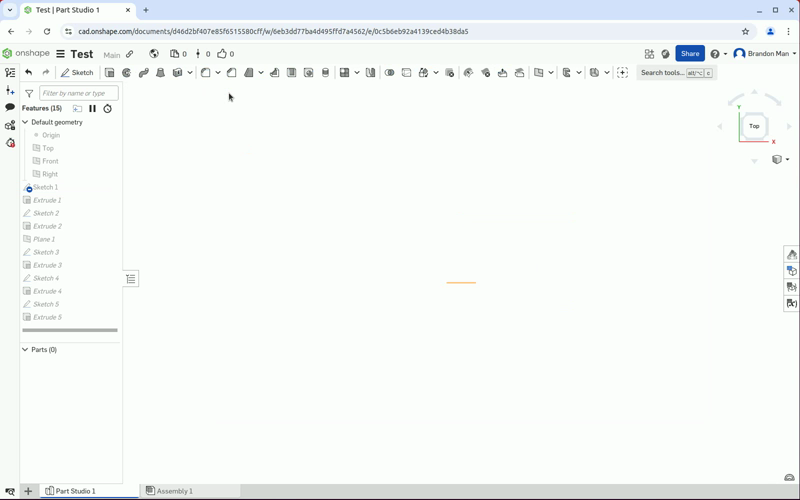
key(shift+s)
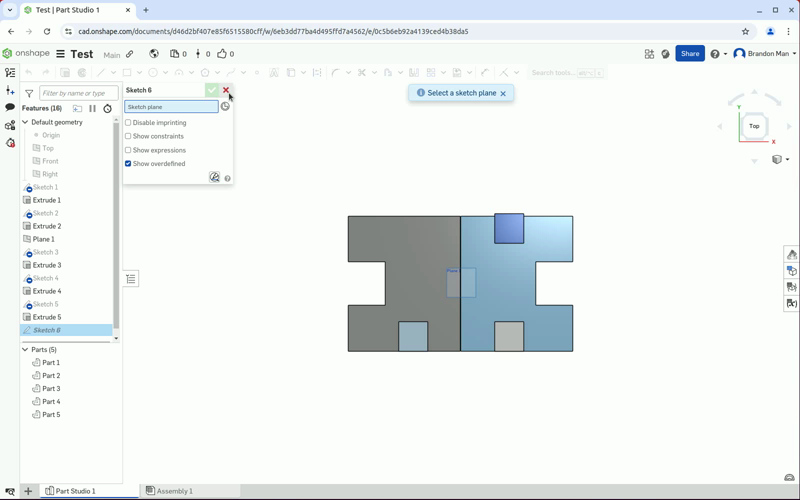
mouse_move(69, 241)
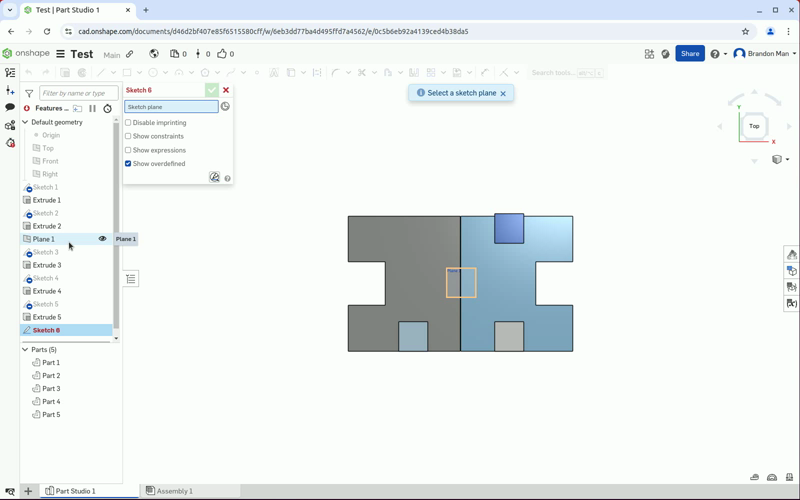
click(69, 241)
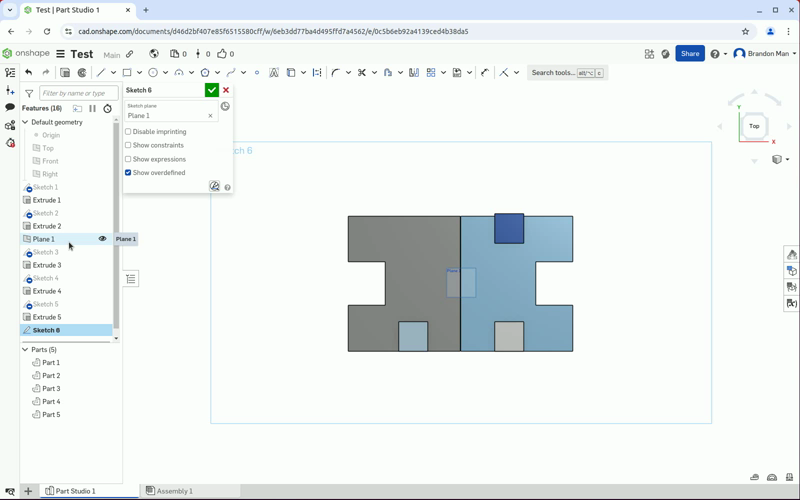
mouse_move(73, 352)
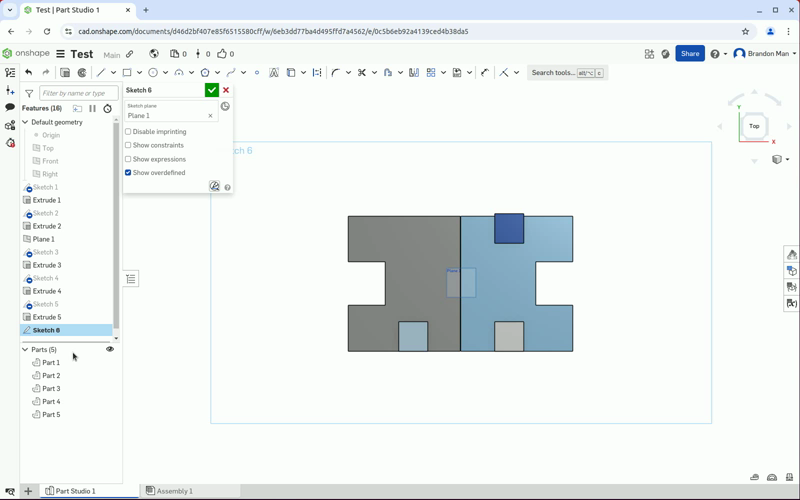
key(y)
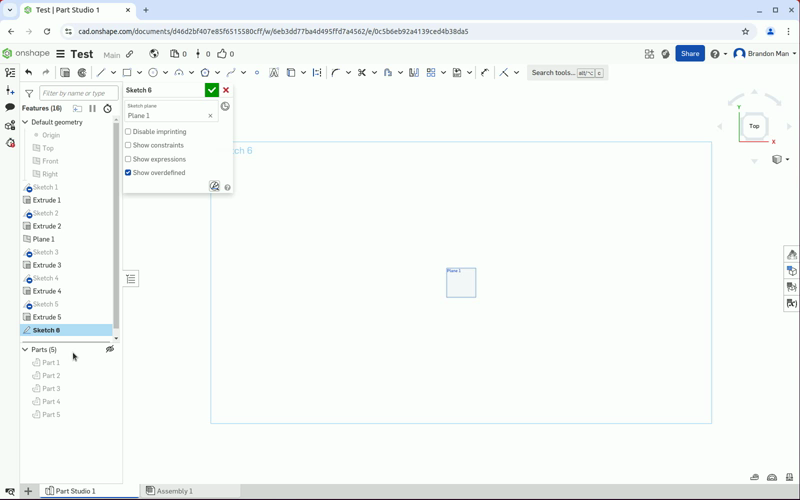
key(l)
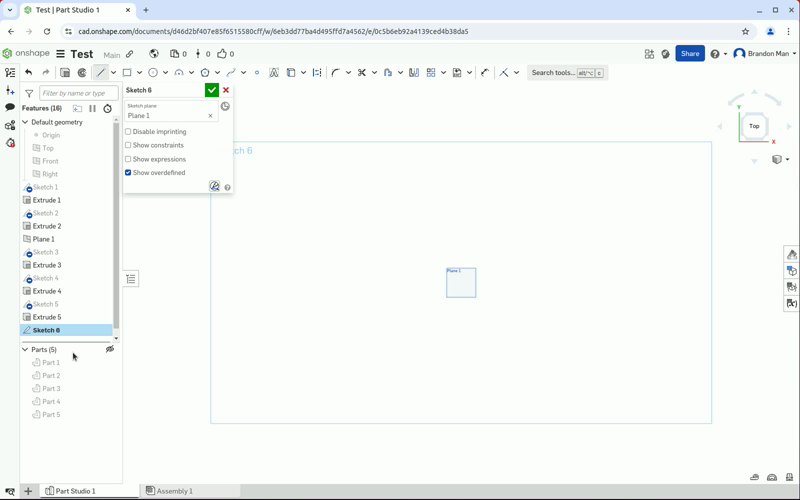
key_down(shift)
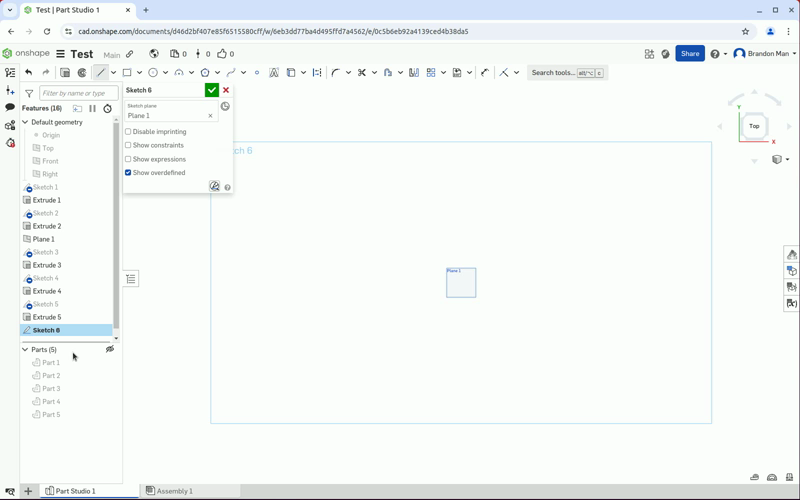
mouse_move(398, 243)
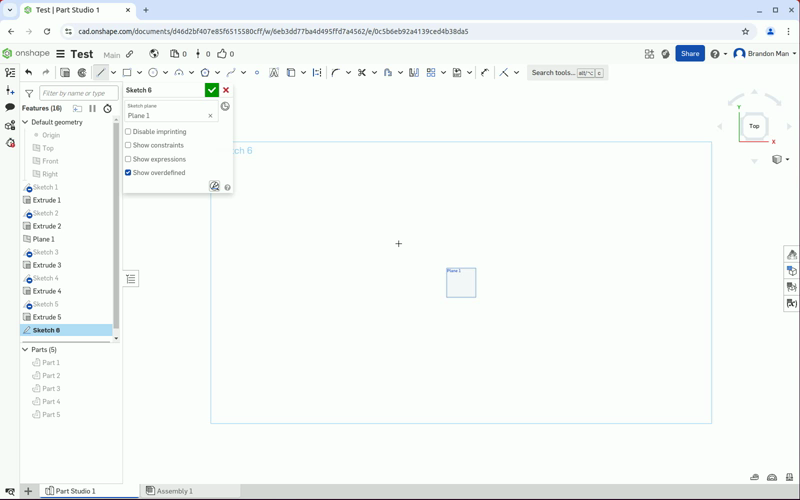
click(398, 243)
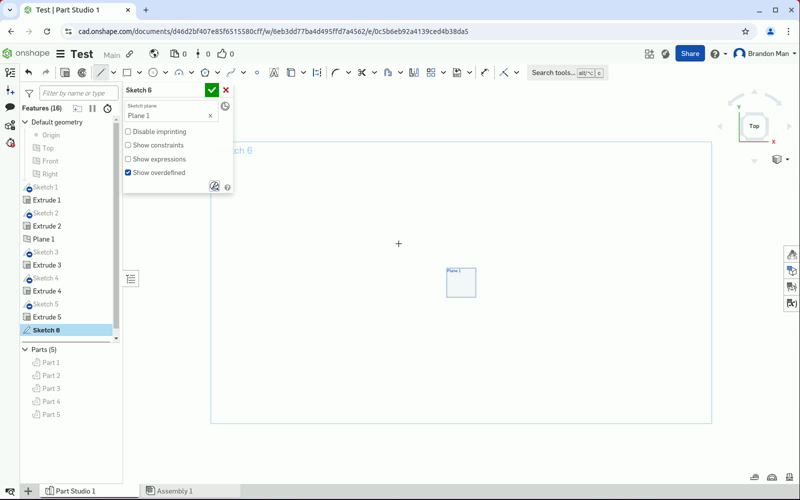
key_up(shift)
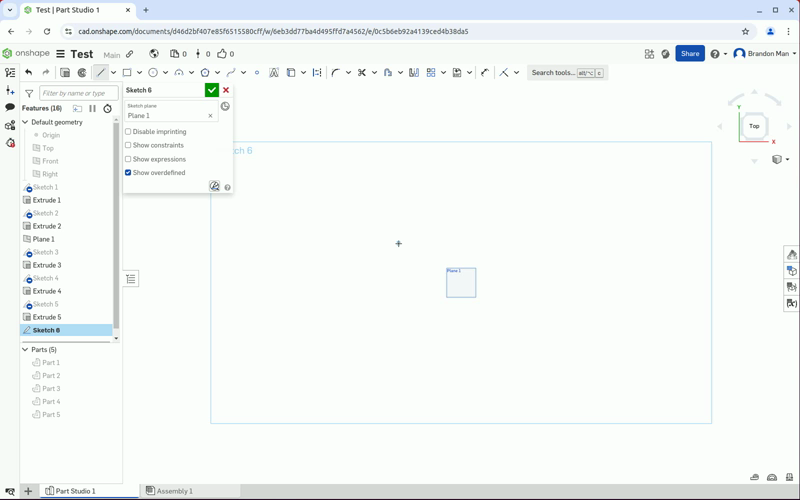
key_down(shift)
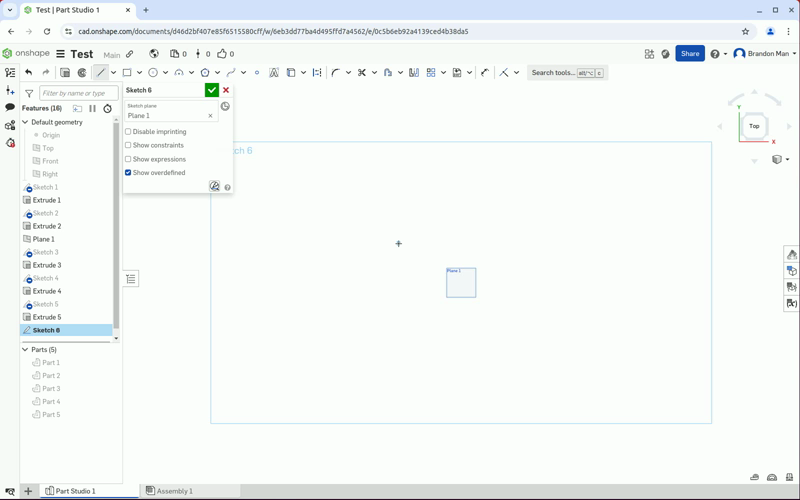
mouse_move(428, 243)
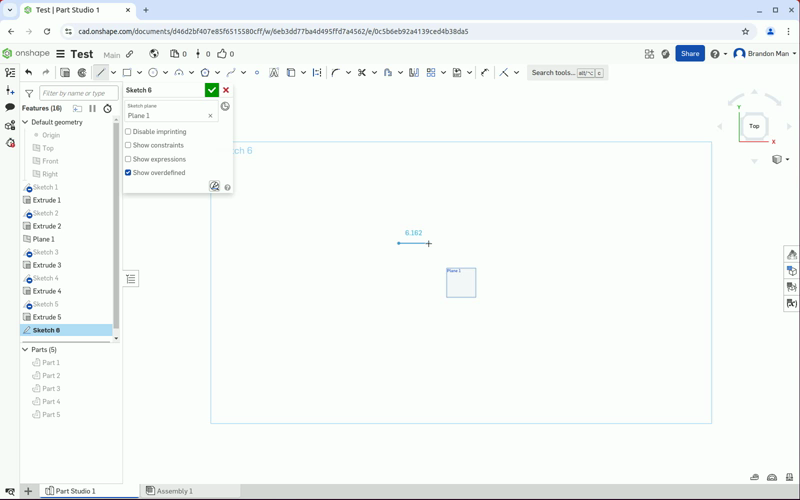
mouse_move(427, 243)
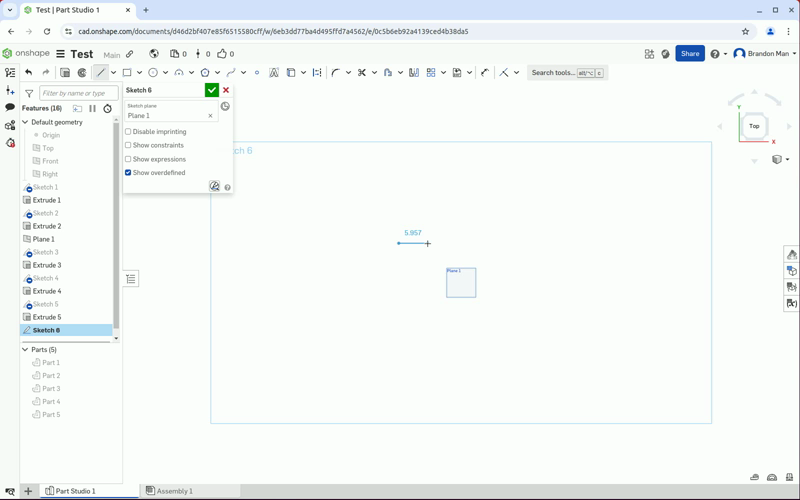
click(427, 243)
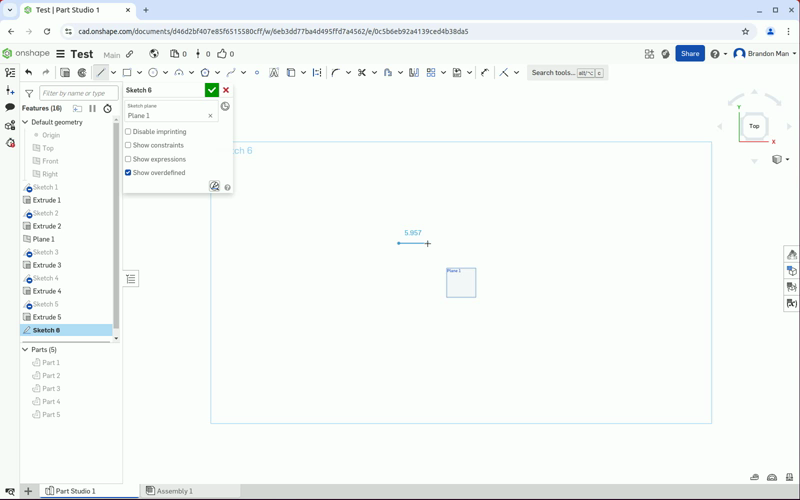
key_up(shift)
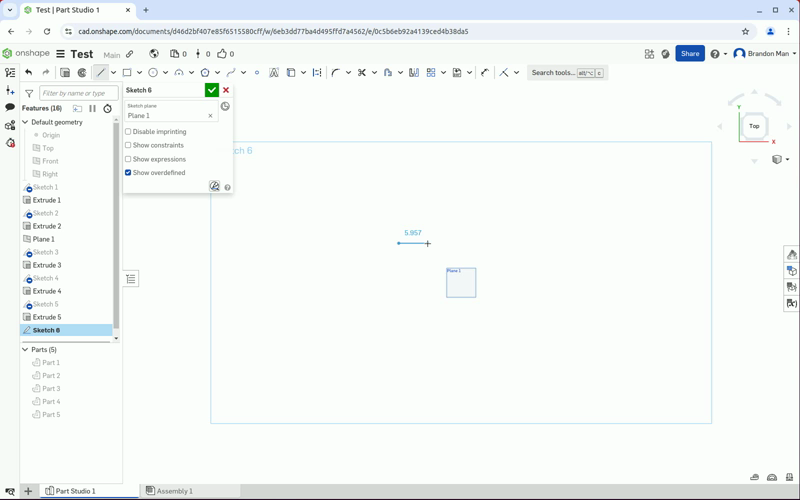
key_down(shift)
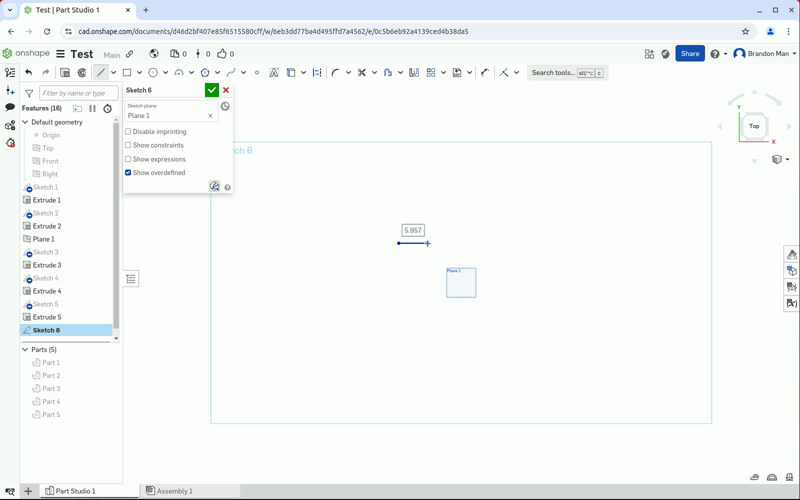
mouse_move(457, 243)
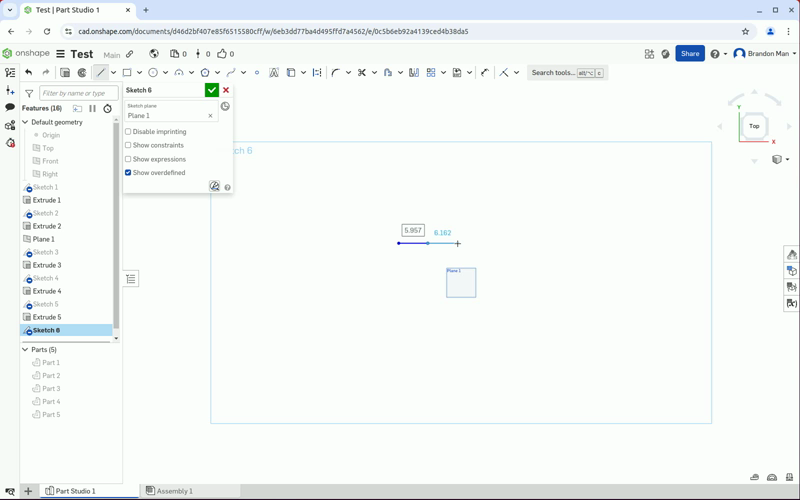
mouse_move(427, 213)
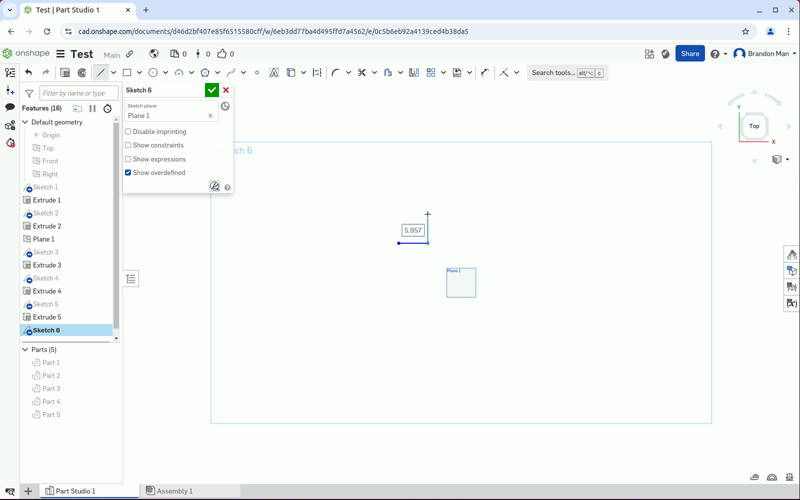
click(427, 213)
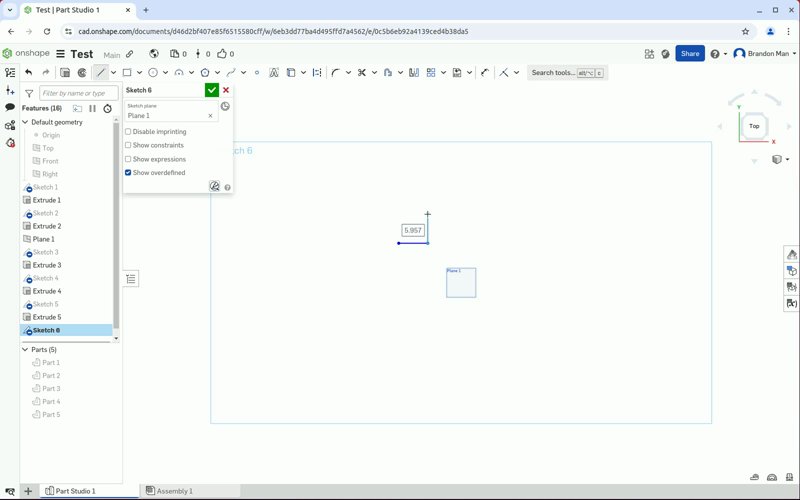
key_up(shift)
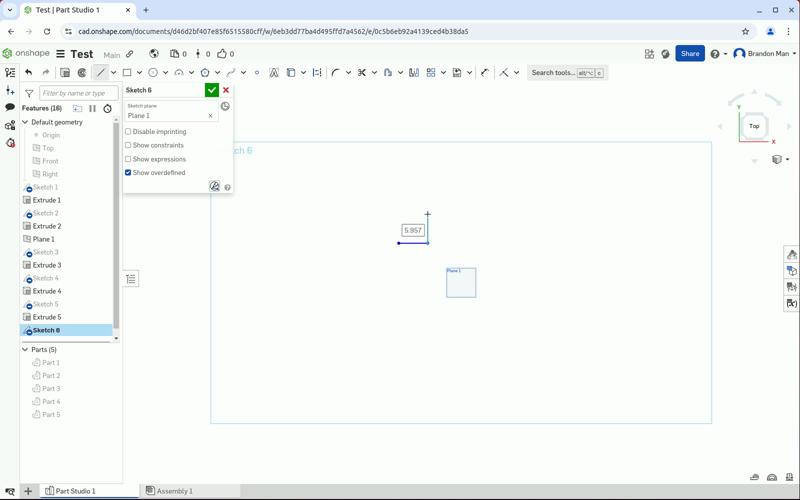
key_down(shift)
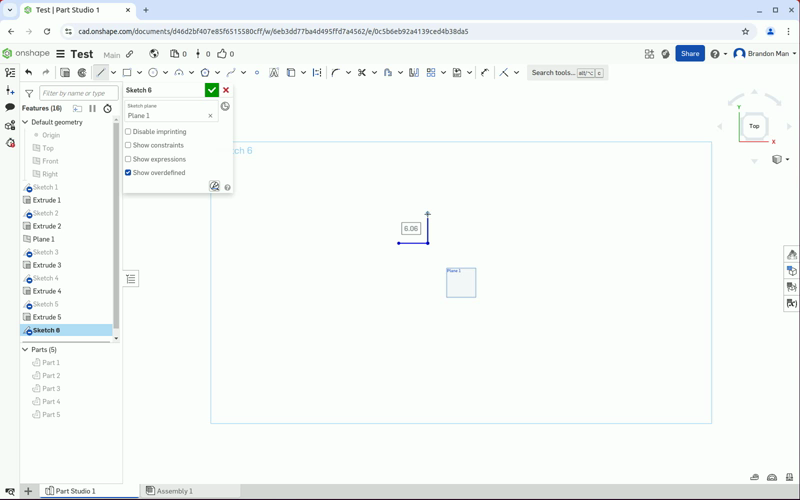
mouse_move(457, 213)
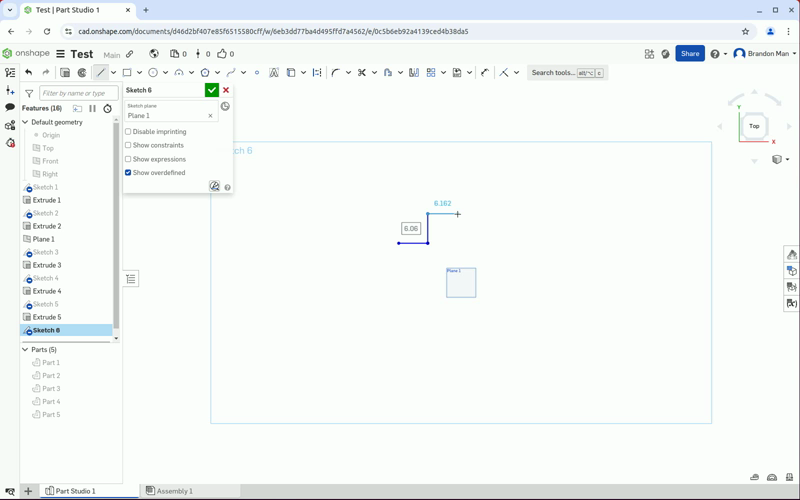
mouse_move(398, 213)
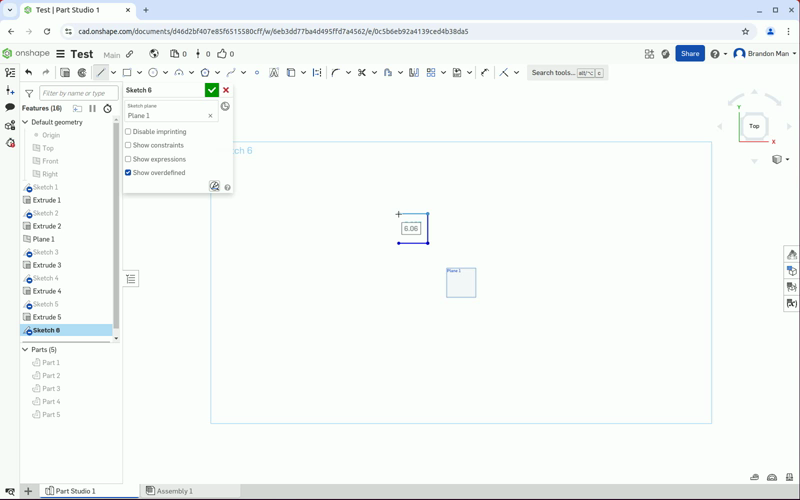
click(398, 213)
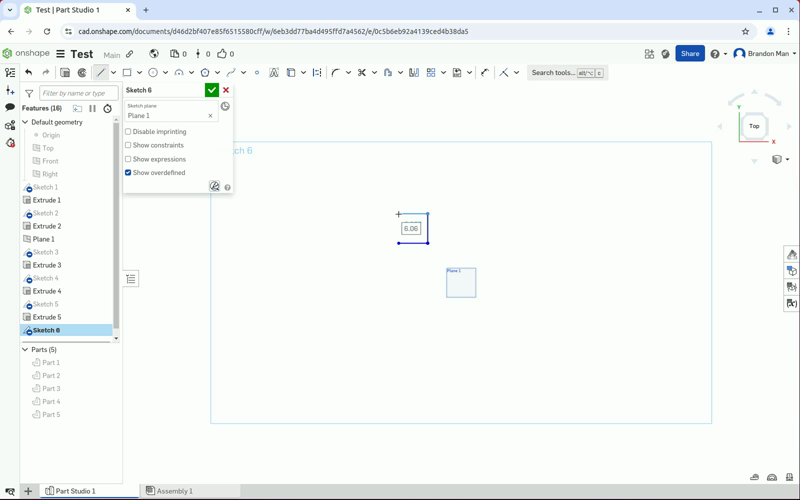
key_up(shift)
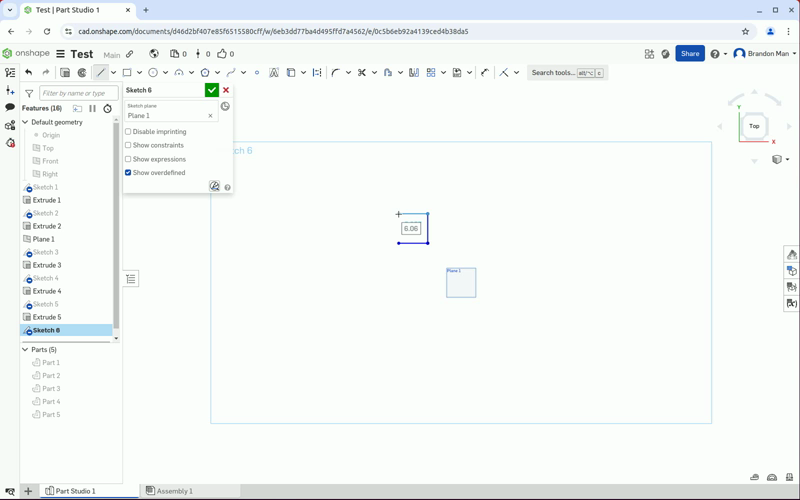
mouse_move(428, 213)
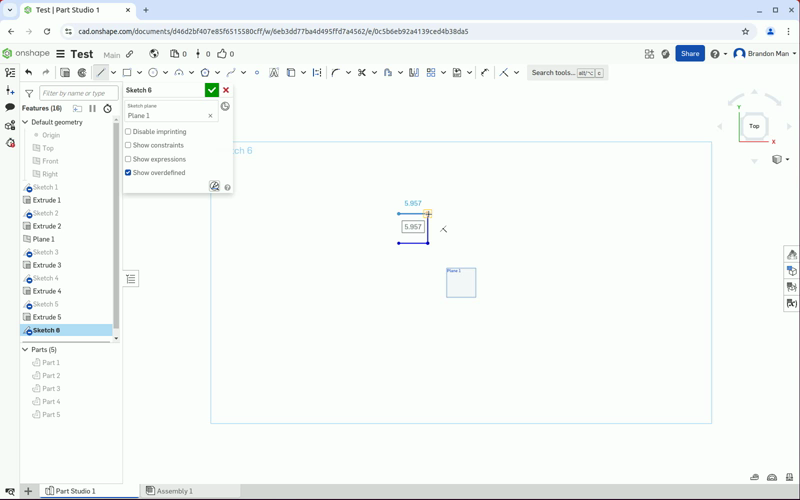
key_down(shift)
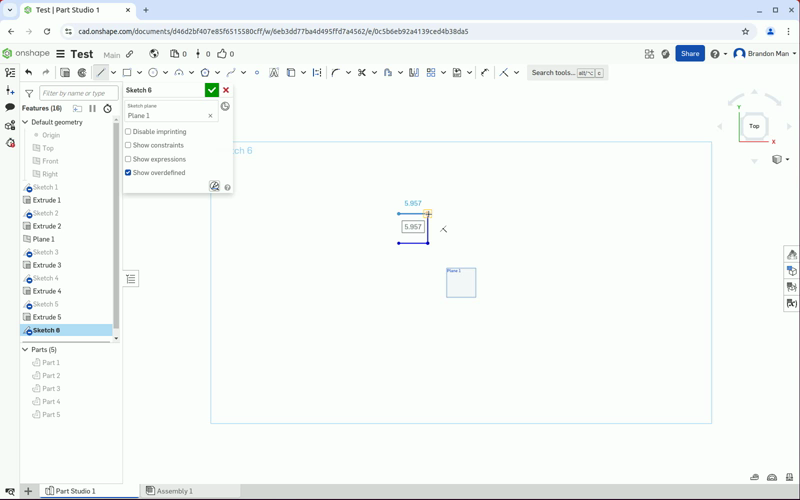
mouse_move(398, 243)
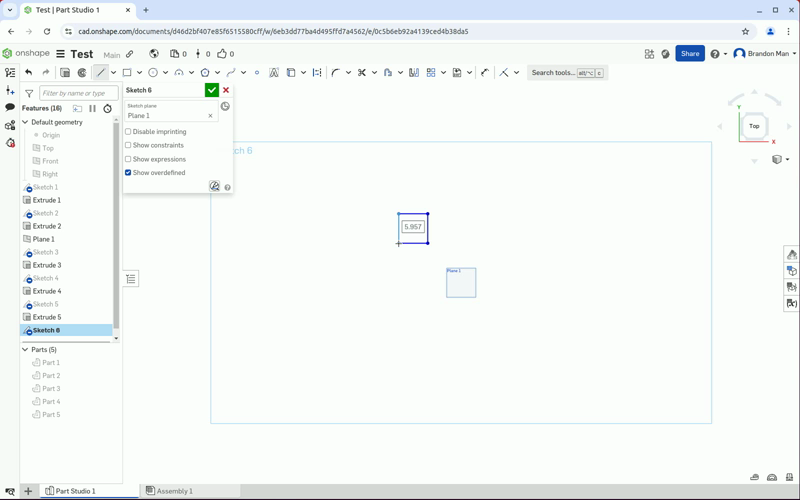
key_up(shift)
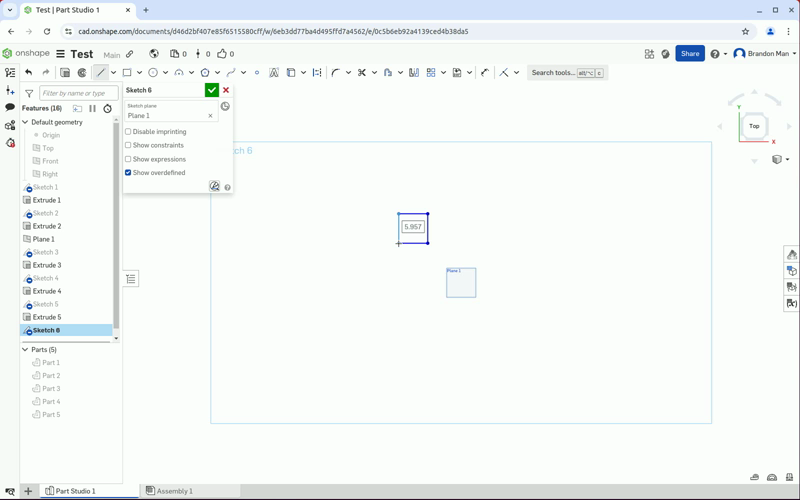
click(398, 243)
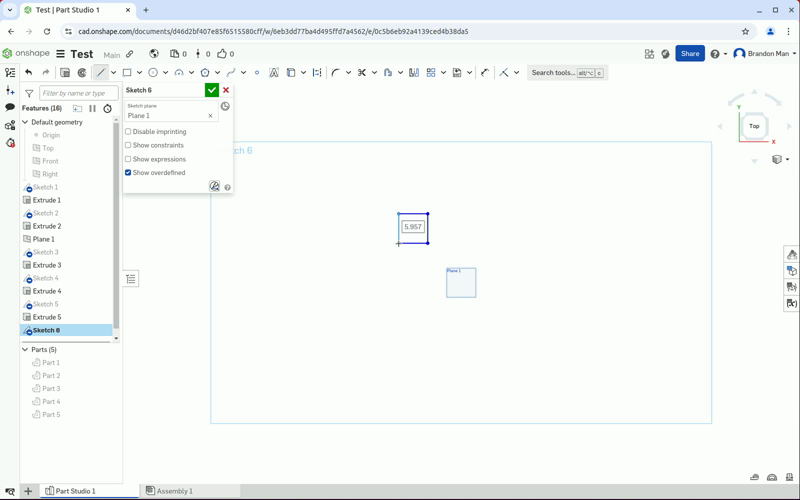
key(esc)
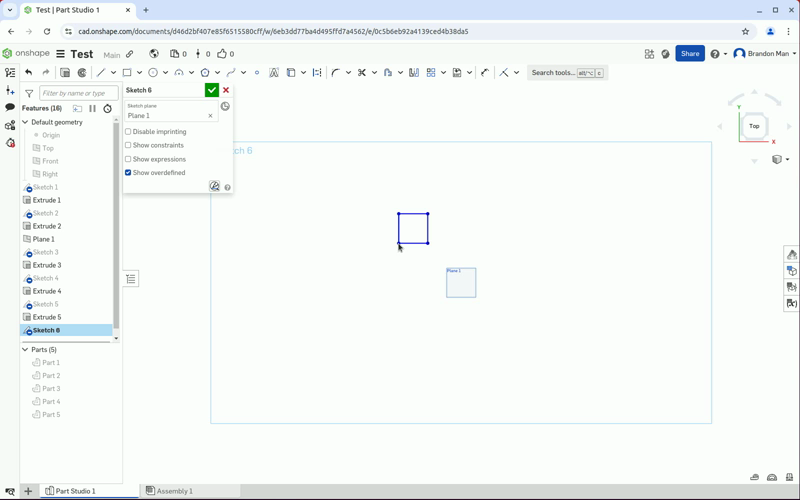
mouse_move(410, 232)
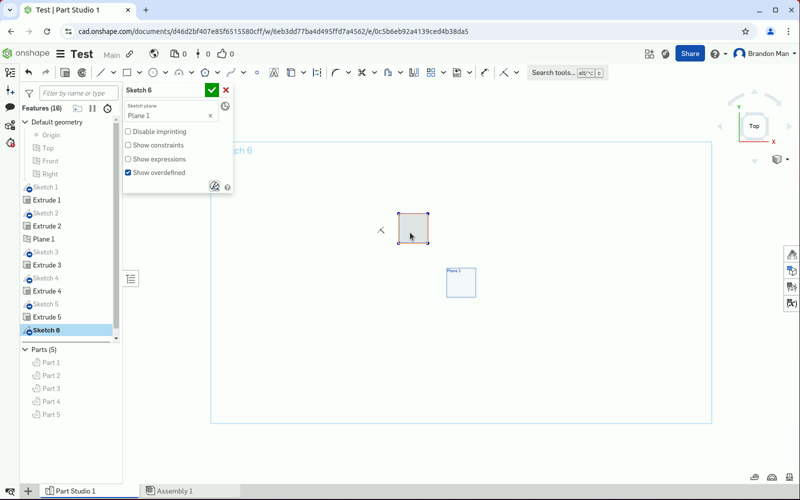
scroll(6)
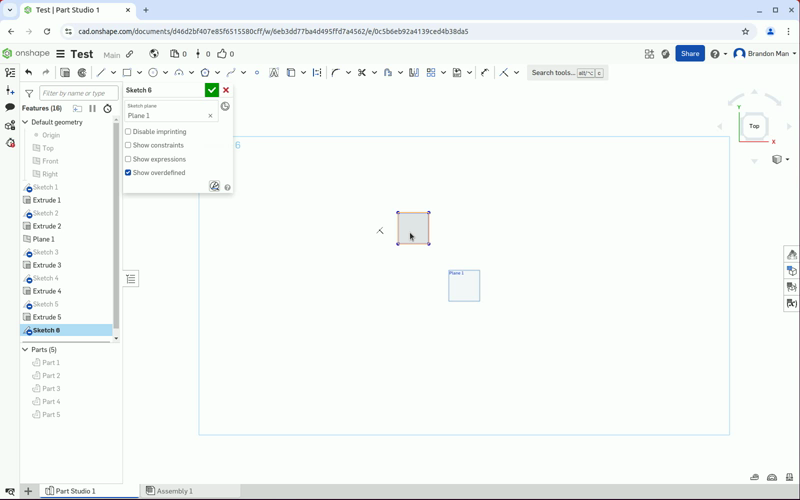
scroll(6)
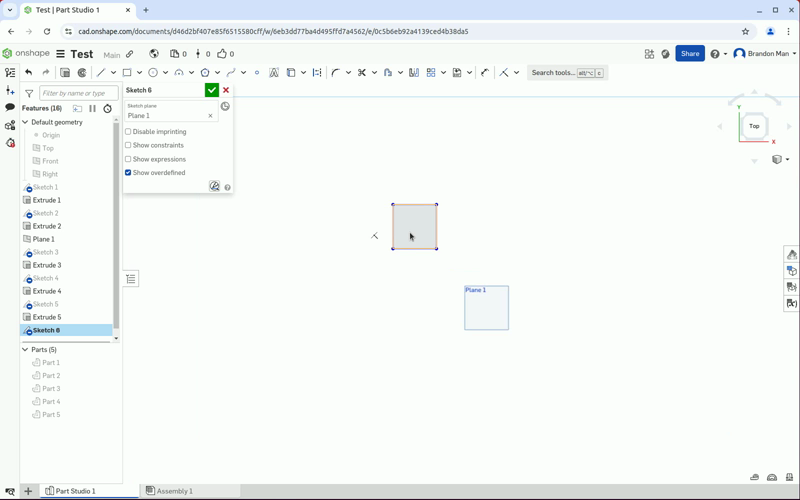
scroll(6)
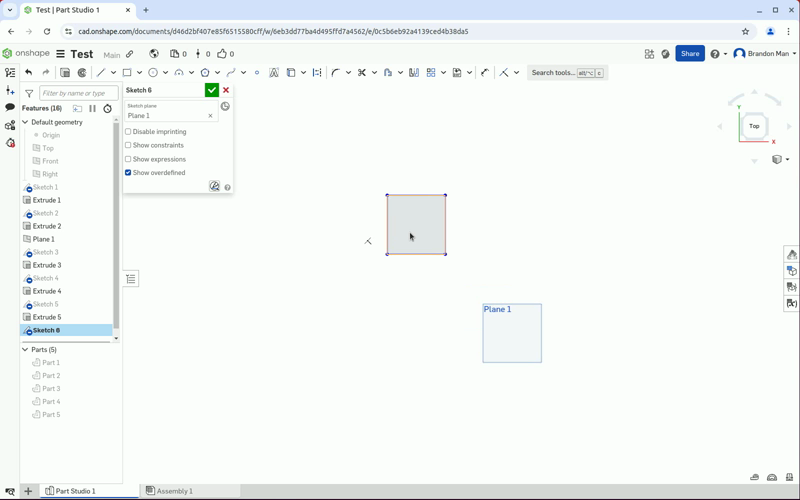
scroll(6)
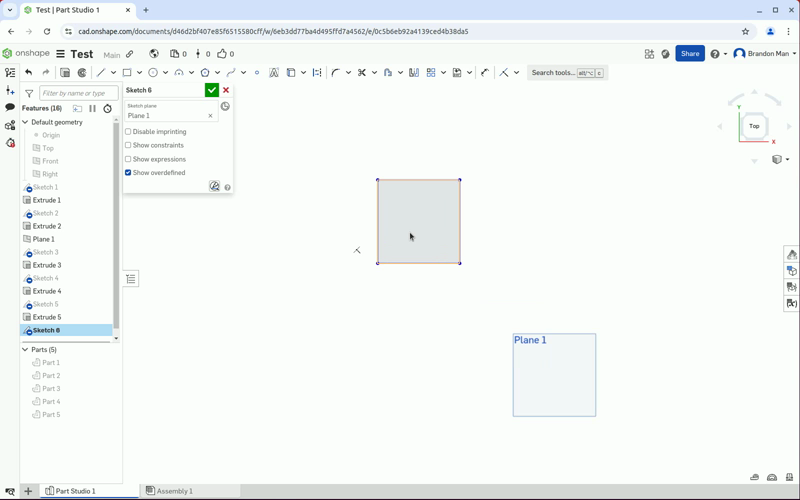
scroll(6)
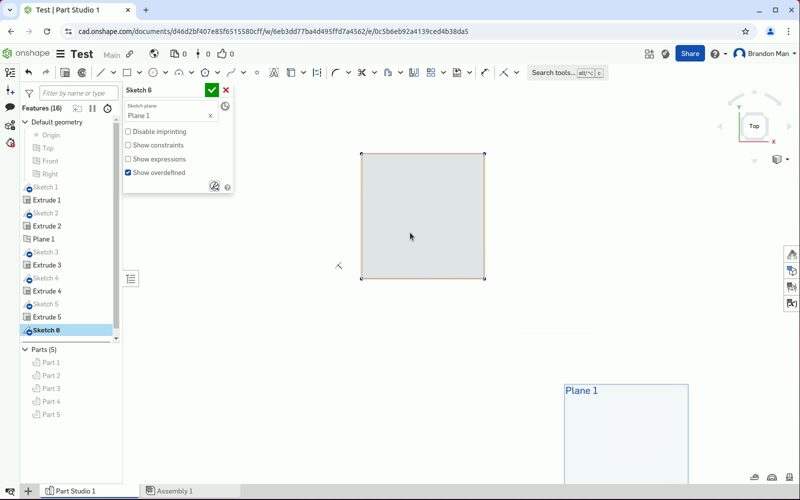
scroll(6)
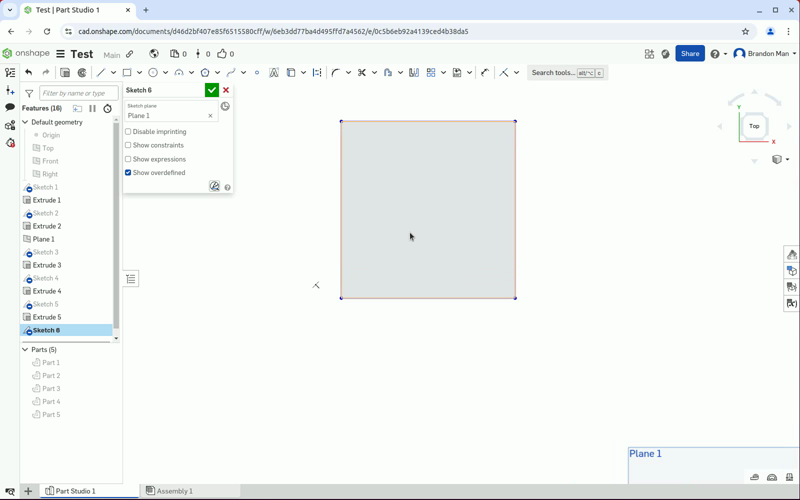
scroll(6)
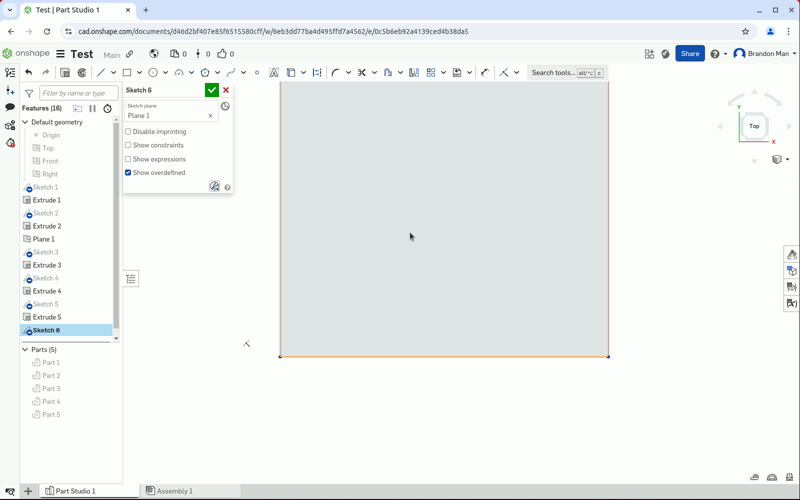
click(410, 232)
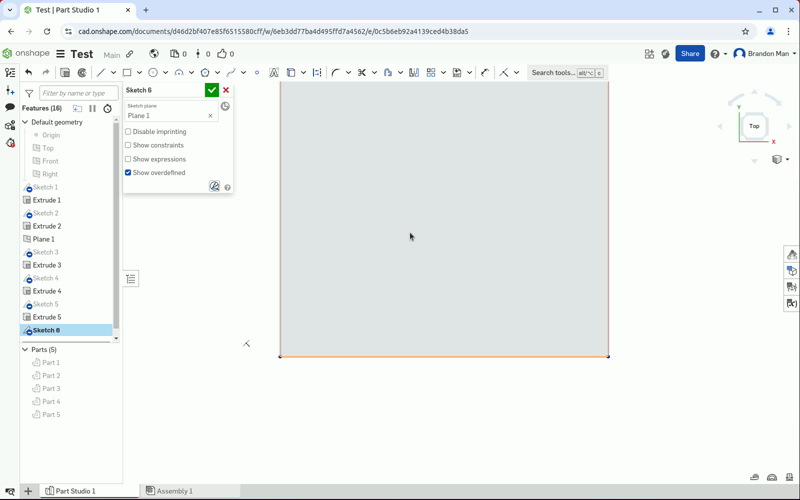
scroll(-6)
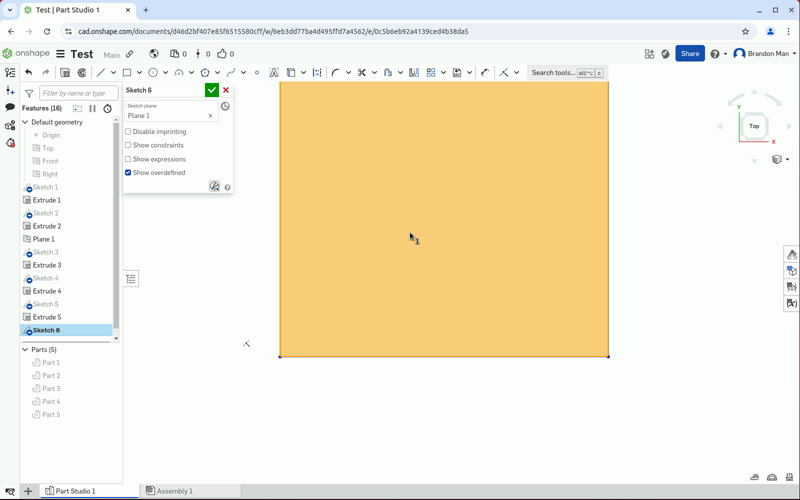
scroll(-6)
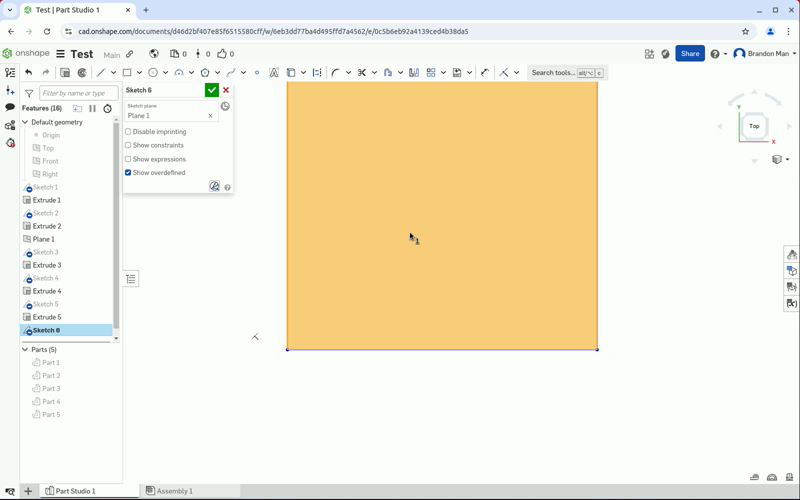
scroll(-6)
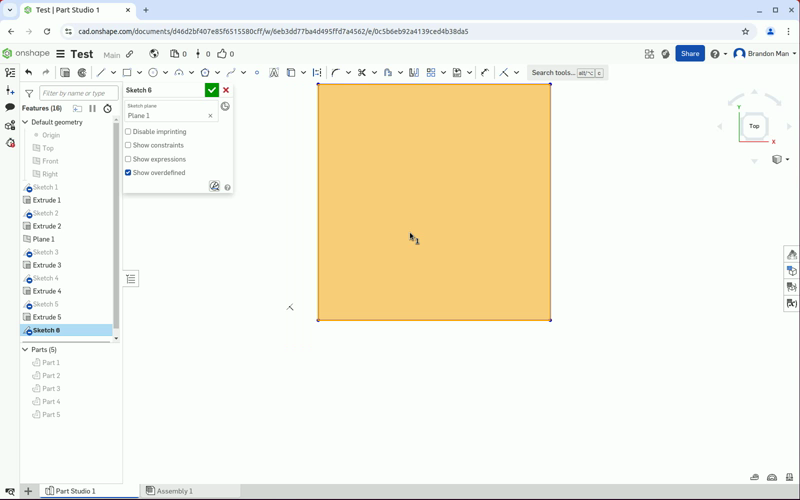
scroll(-6)
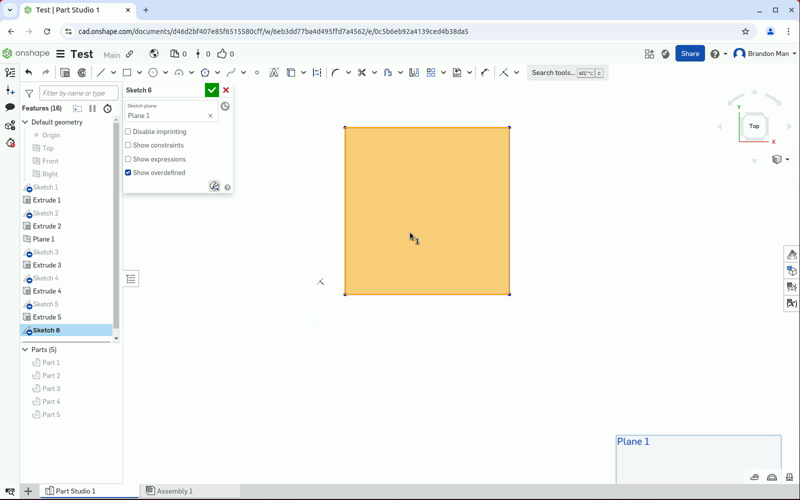
scroll(-6)
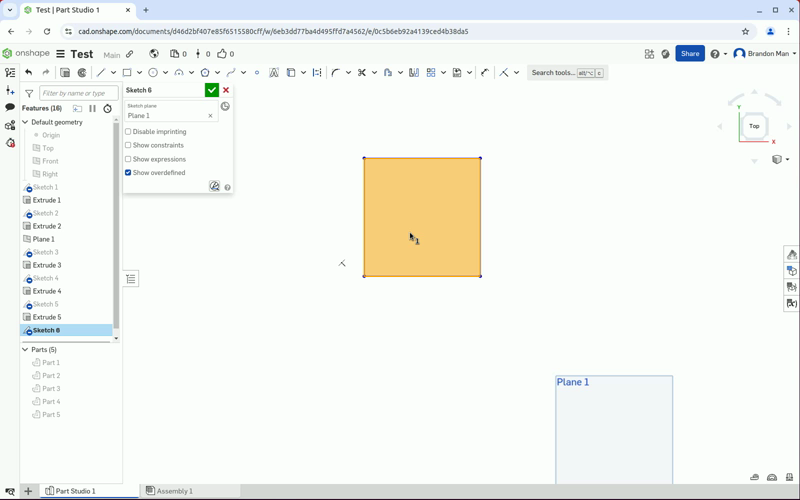
scroll(-6)
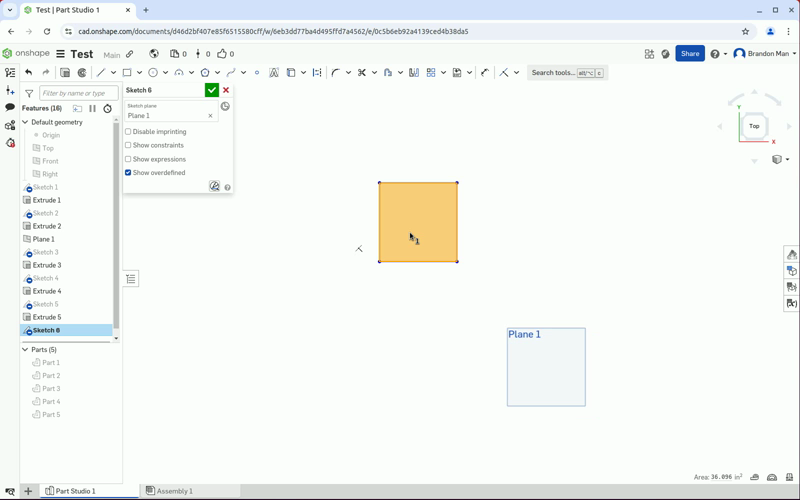
scroll(-6)
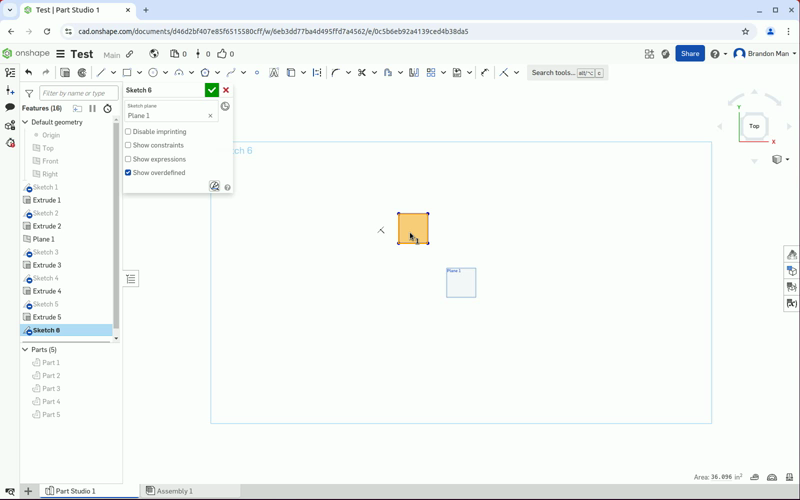
mouse_move(73, 352)
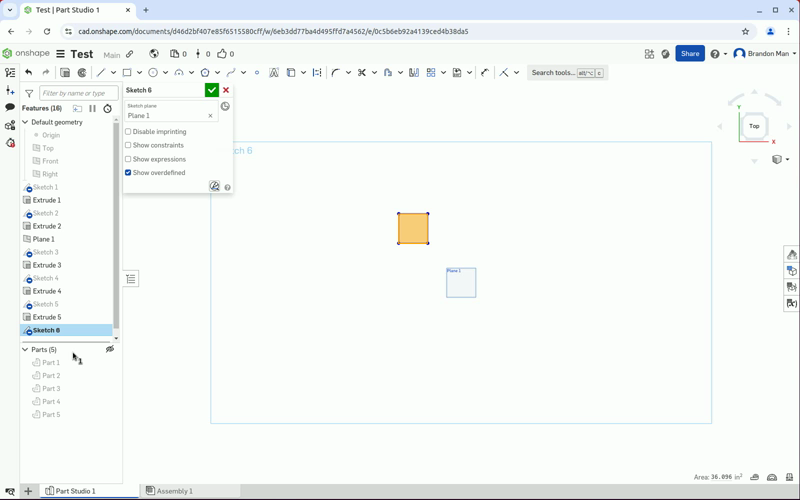
key(shift+y)
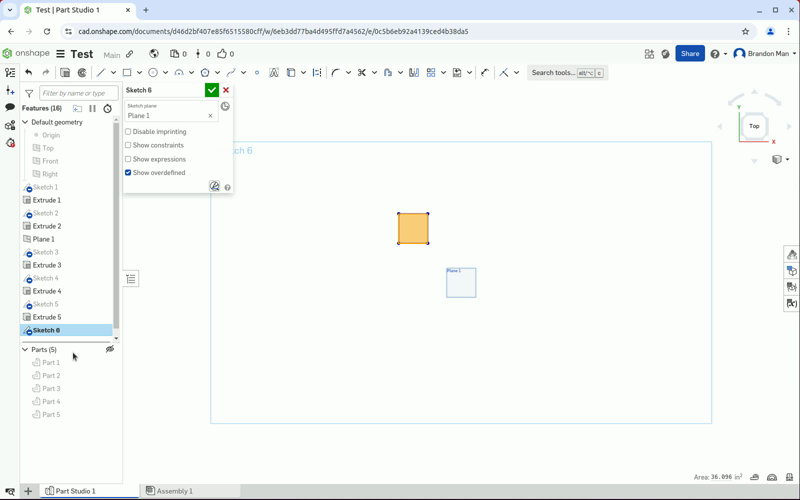
key(shift+e)
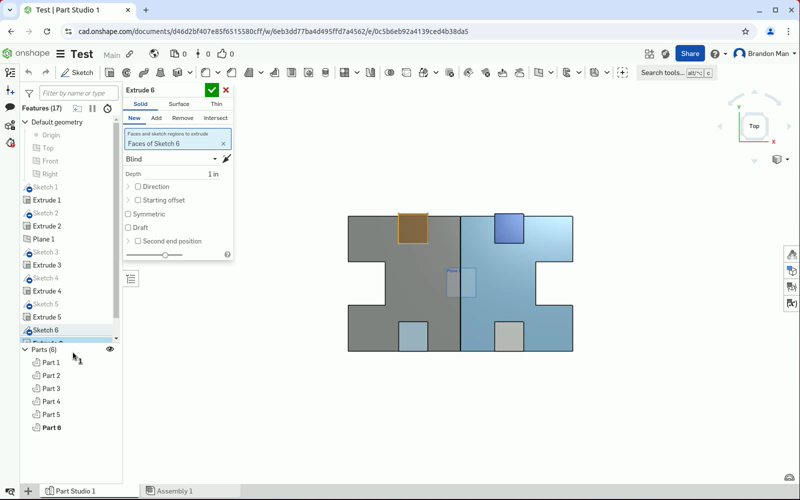
mouse_move(143, 106)
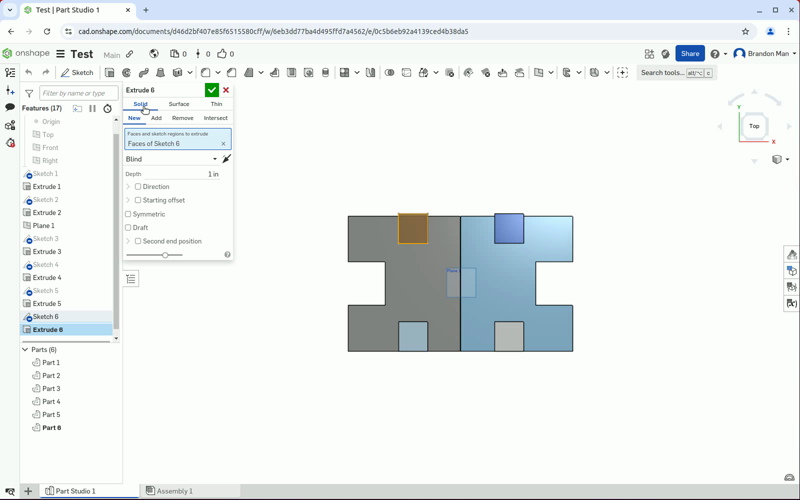
click(143, 106)
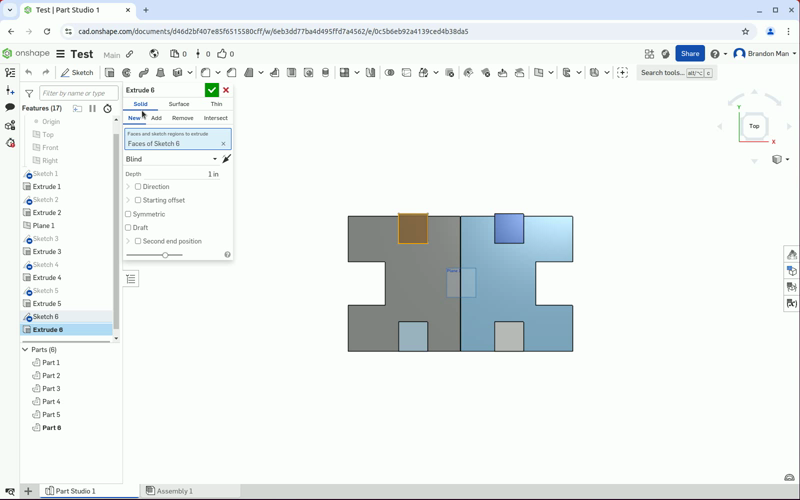
mouse_move(137, 120)
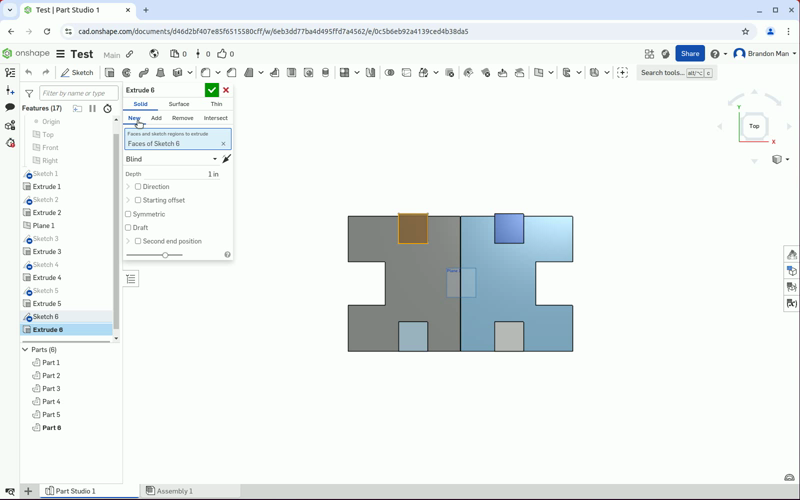
click(137, 120)
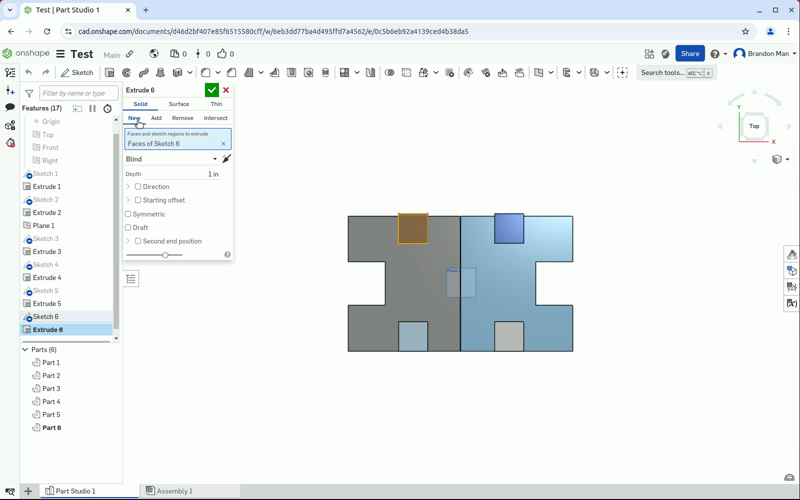
key(tab, 4)
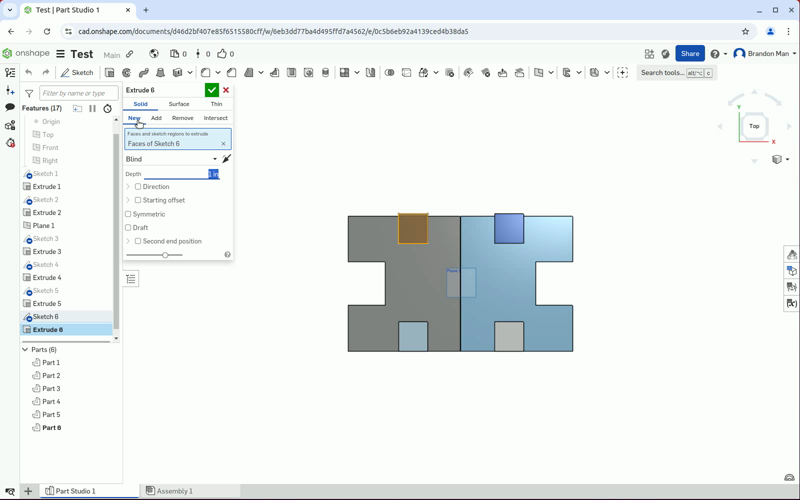
text(11.073)
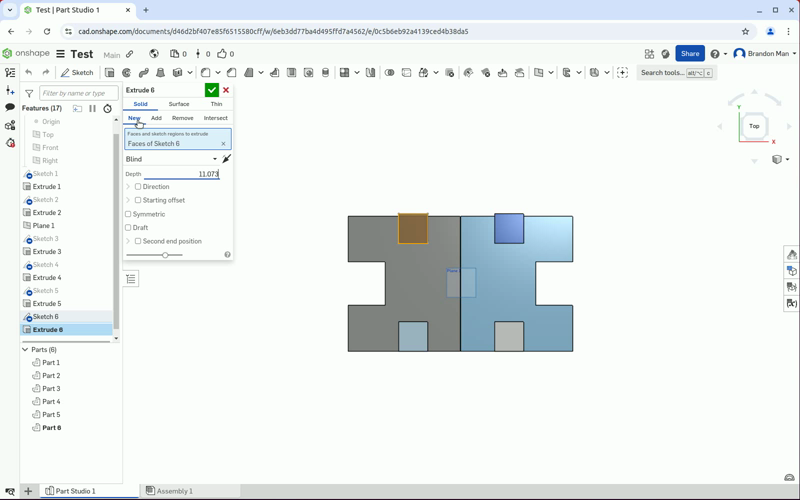
key(enter)
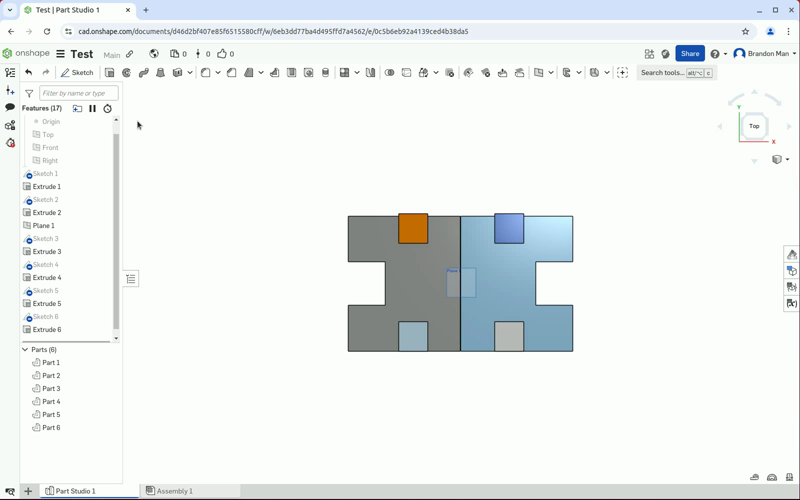
key(shift+h)
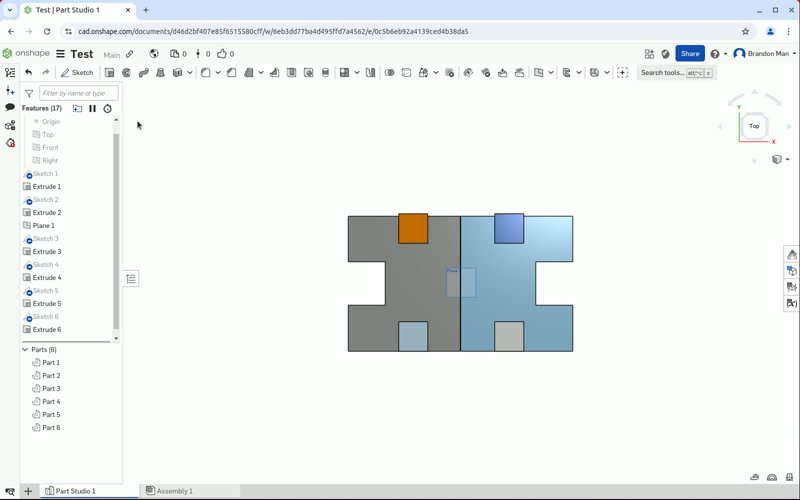
key(shift+h)
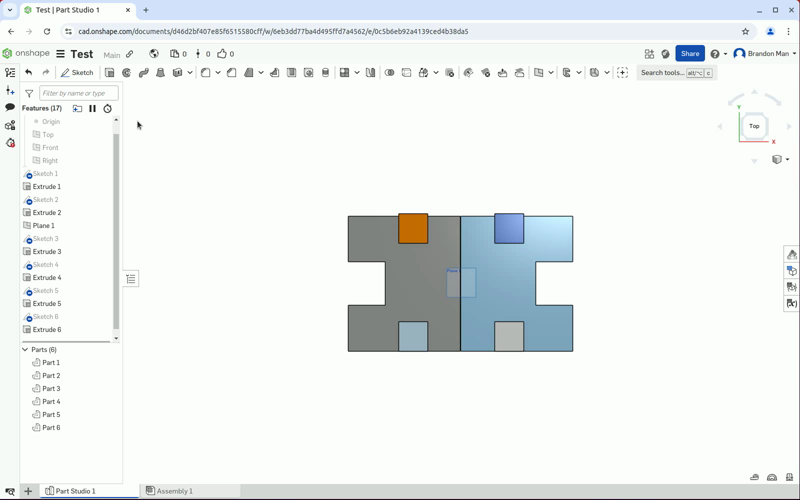
mouse_move(69, 176)
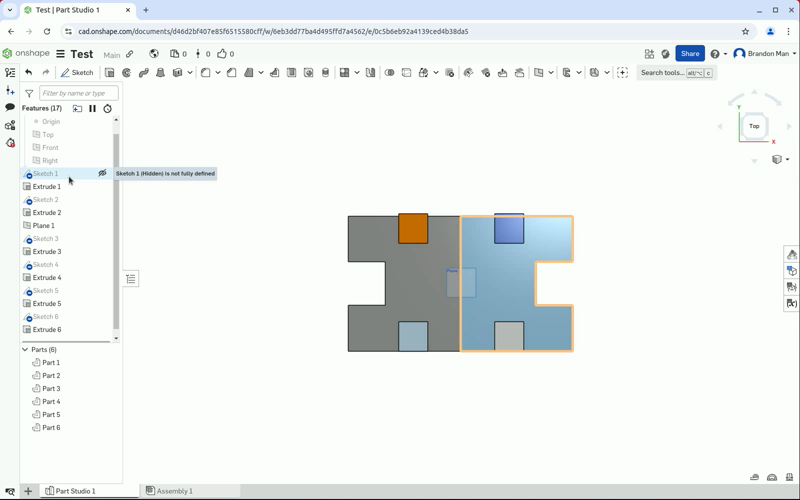
click(69, 176)
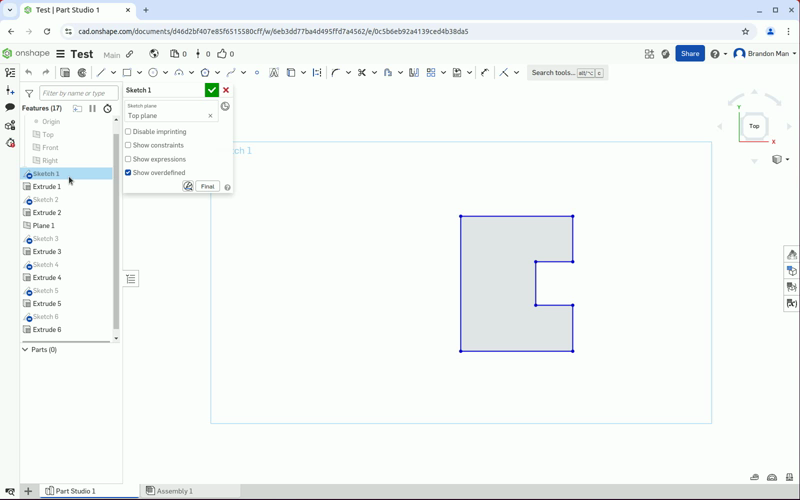
mouse_move(229, 92)
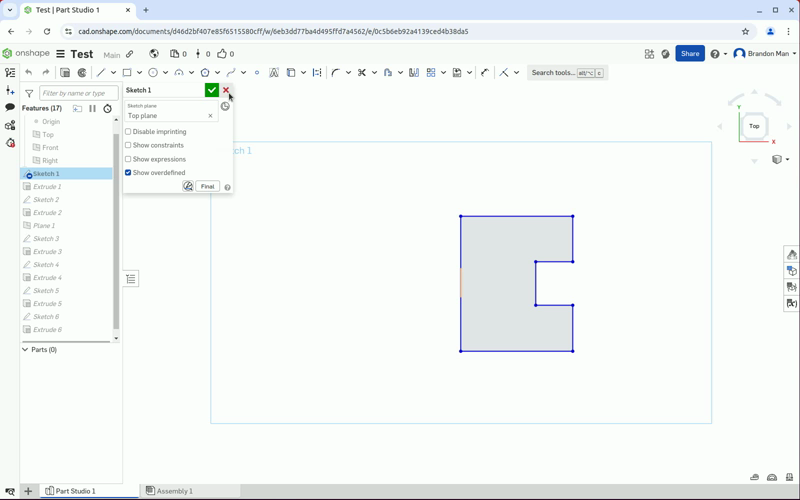
click(229, 92)
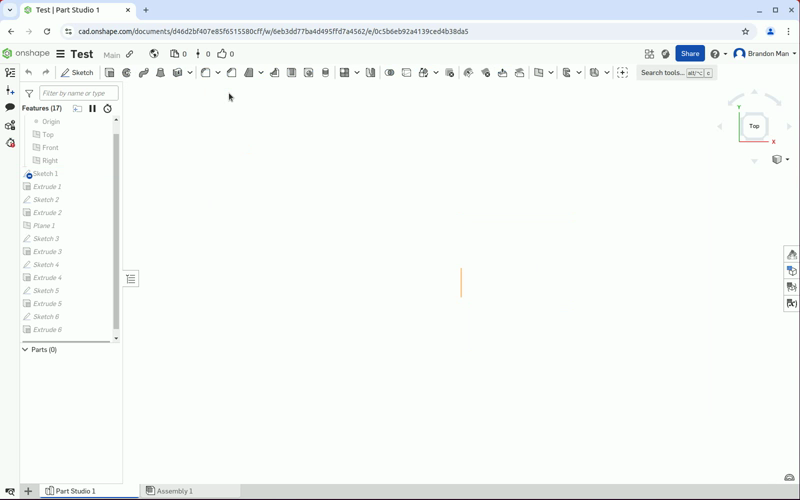
key(shift+s)
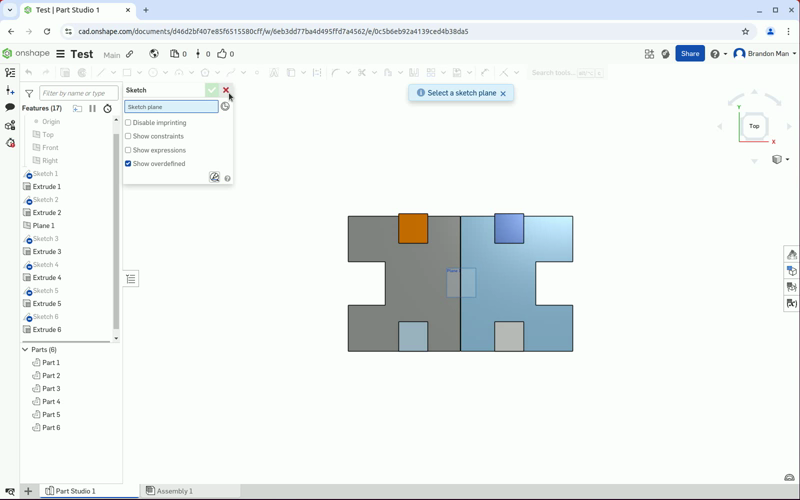
mouse_move(69, 215)
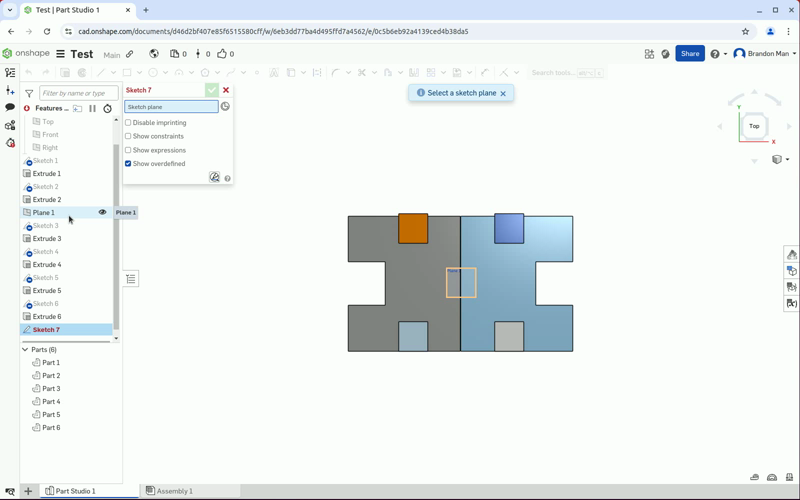
click(69, 215)
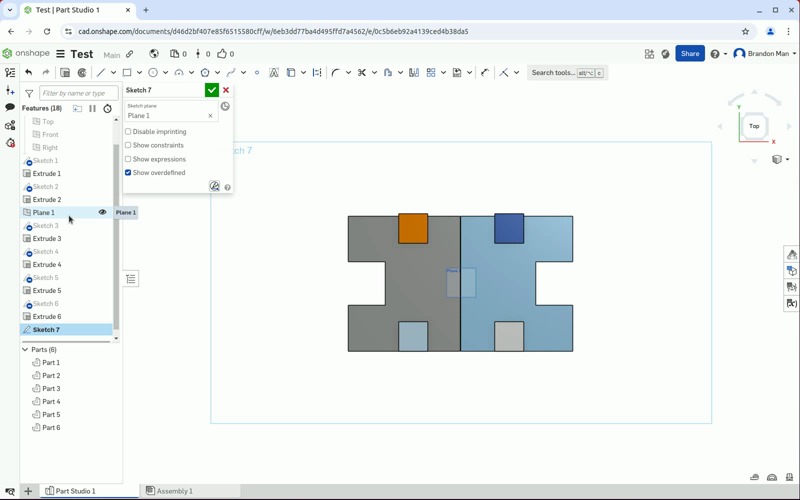
mouse_move(73, 352)
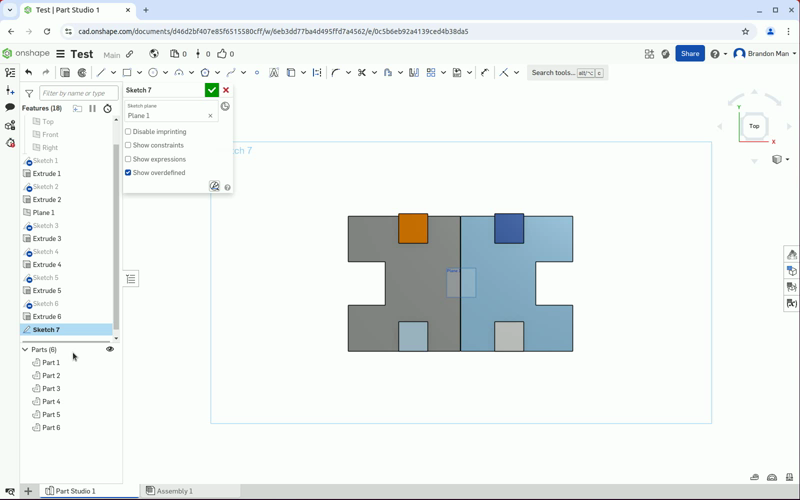
key(y)
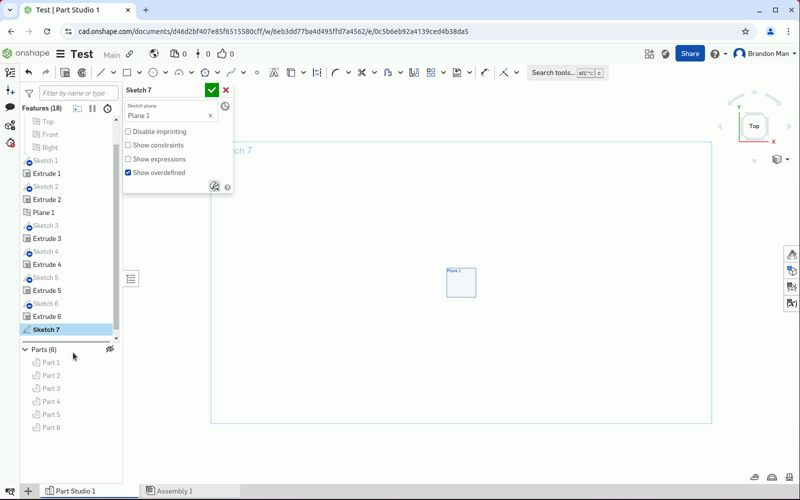
key(l)
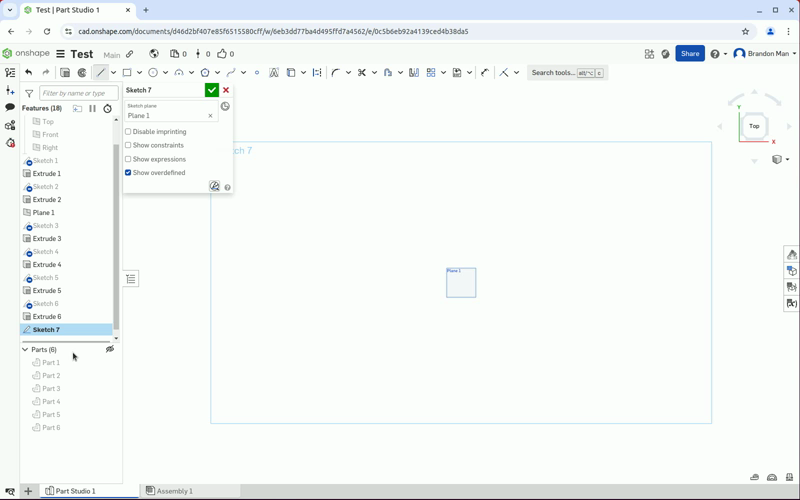
key_down(shift)
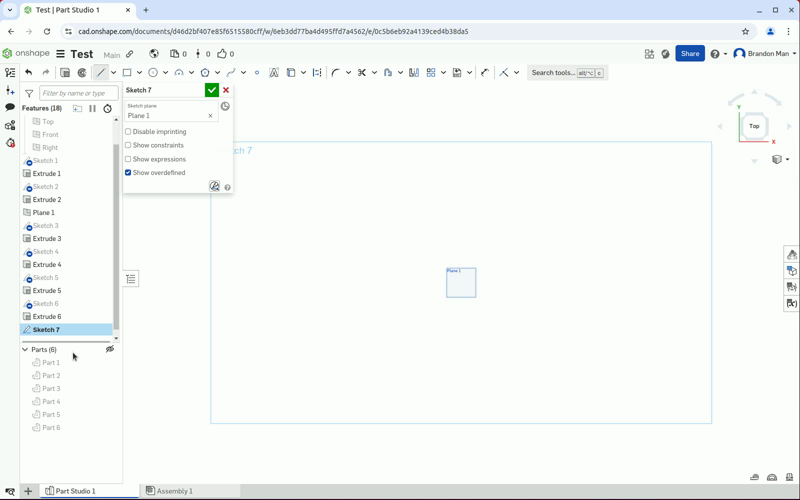
mouse_move(494, 322)
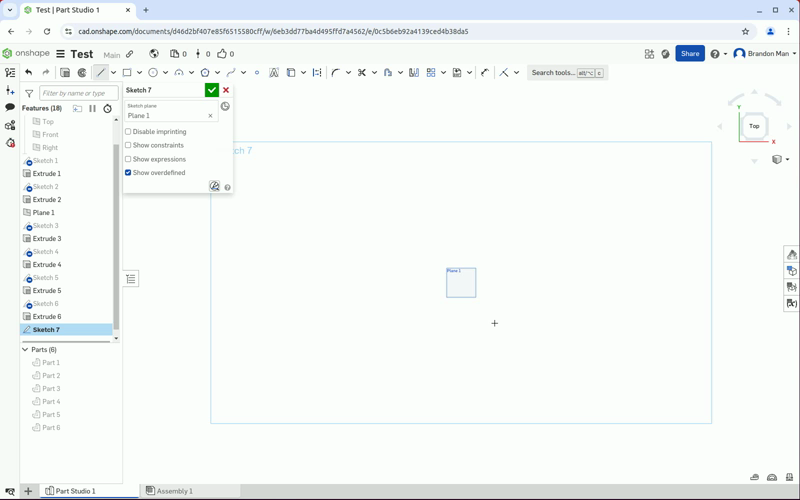
click(494, 322)
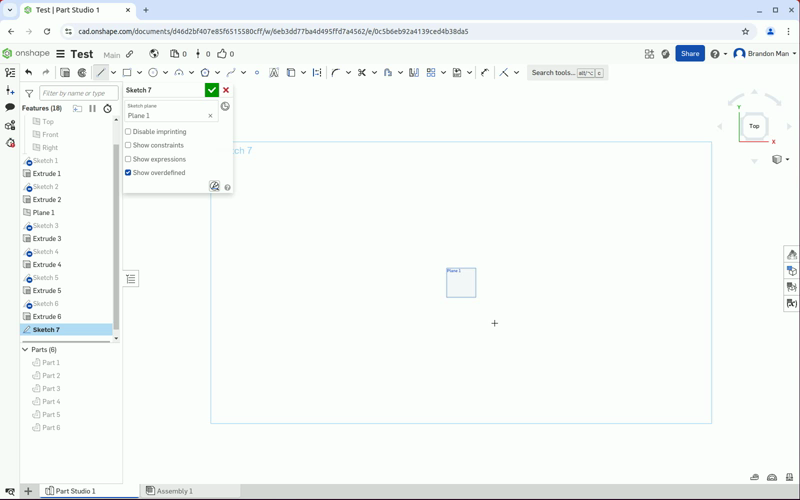
key_up(shift)
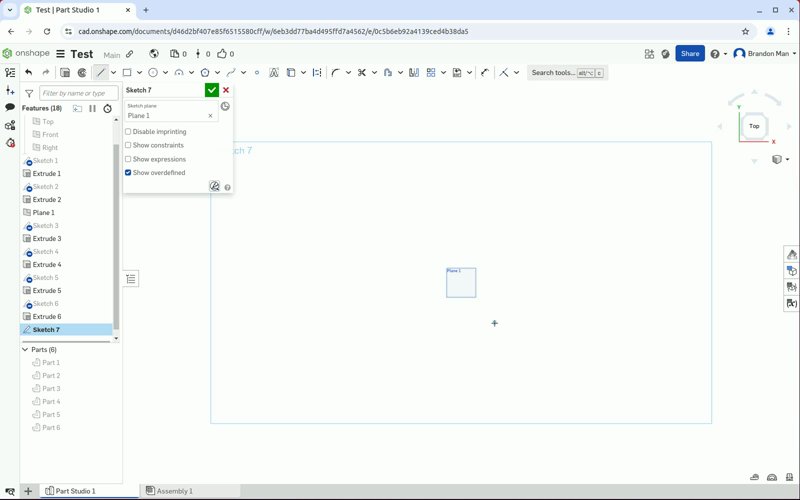
key_down(shift)
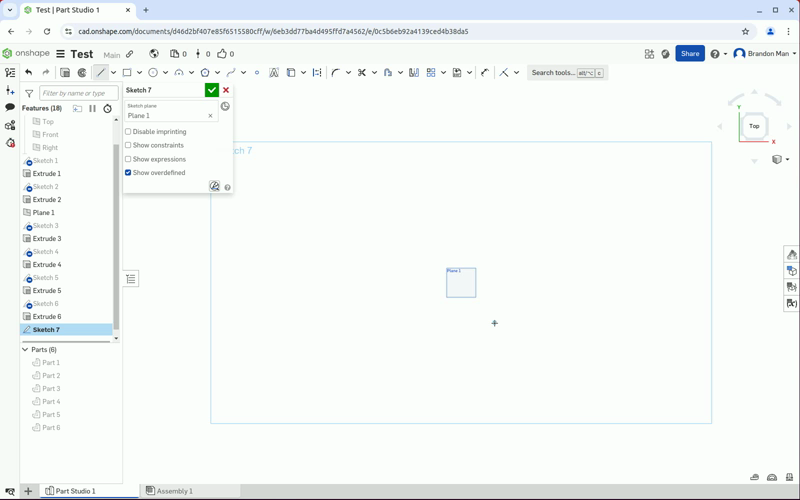
mouse_move(524, 322)
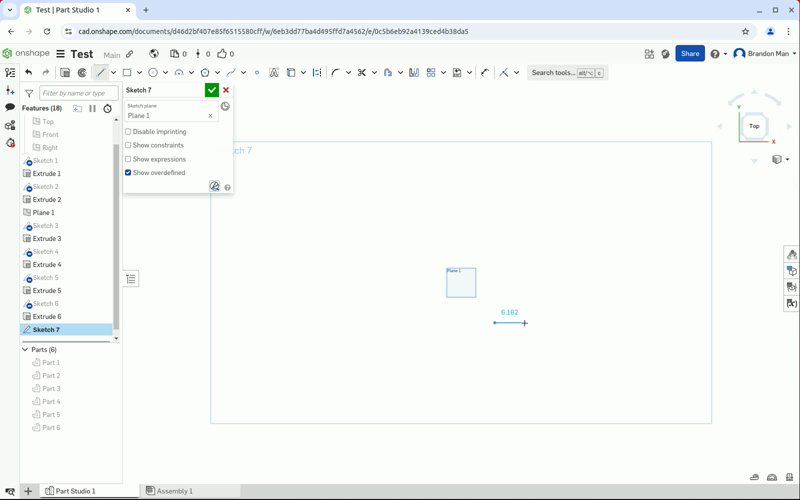
mouse_move(523, 322)
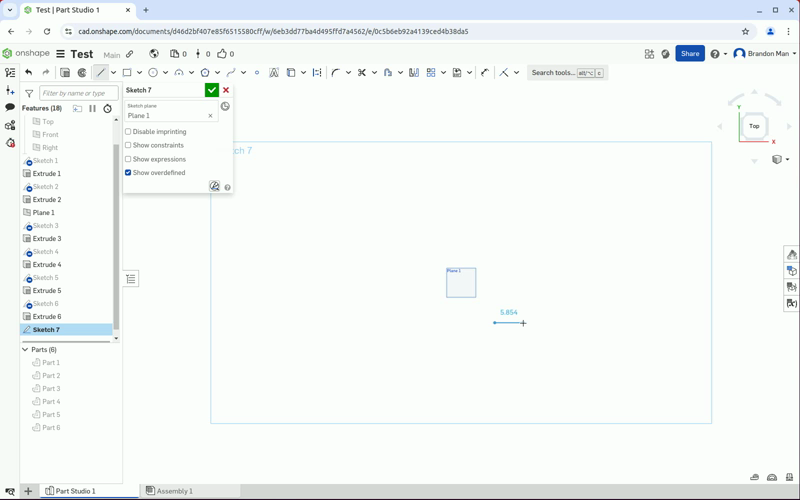
click(523, 322)
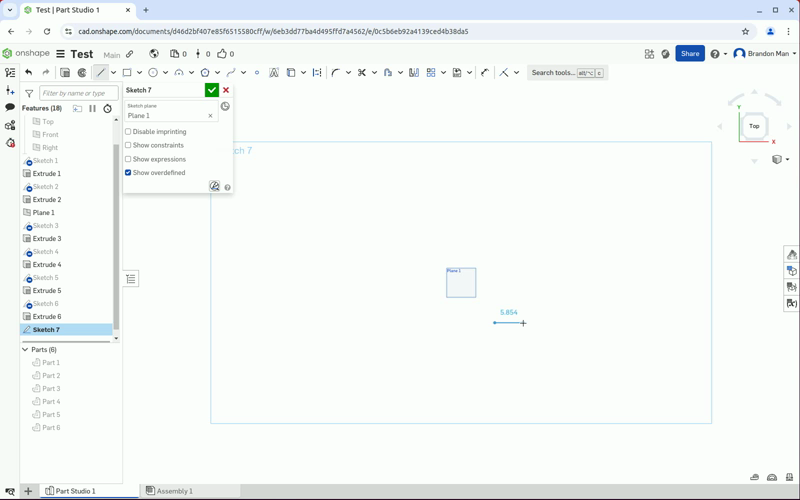
key_up(shift)
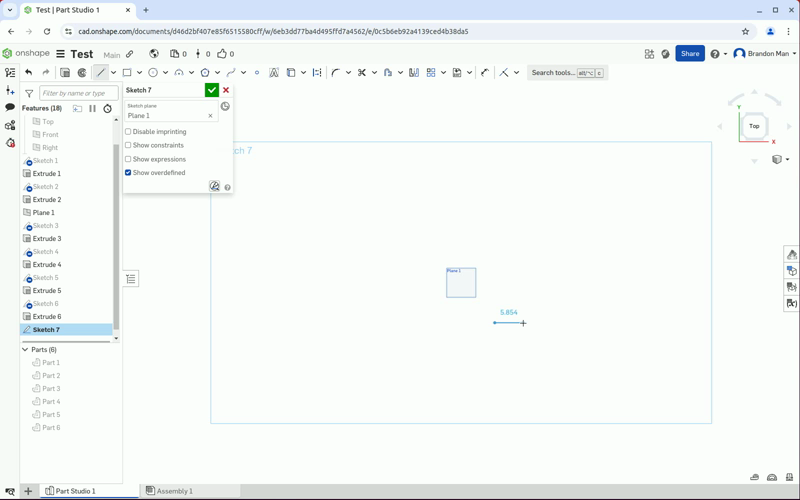
key_down(shift)
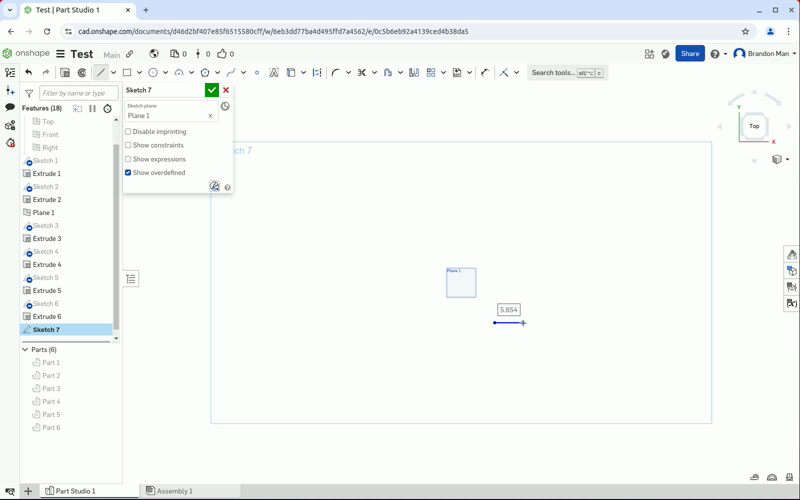
mouse_move(523, 243)
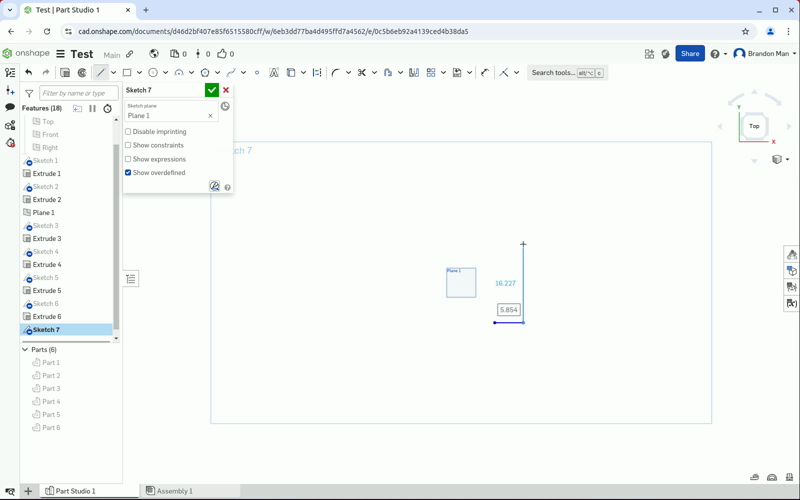
click(523, 243)
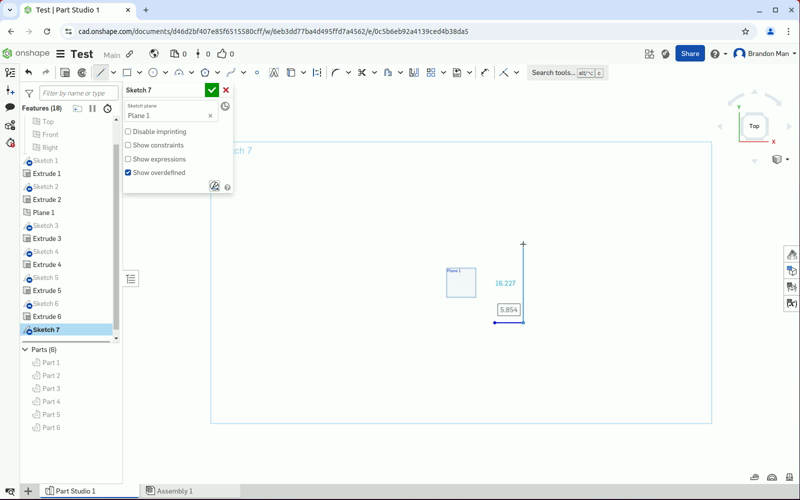
key_up(shift)
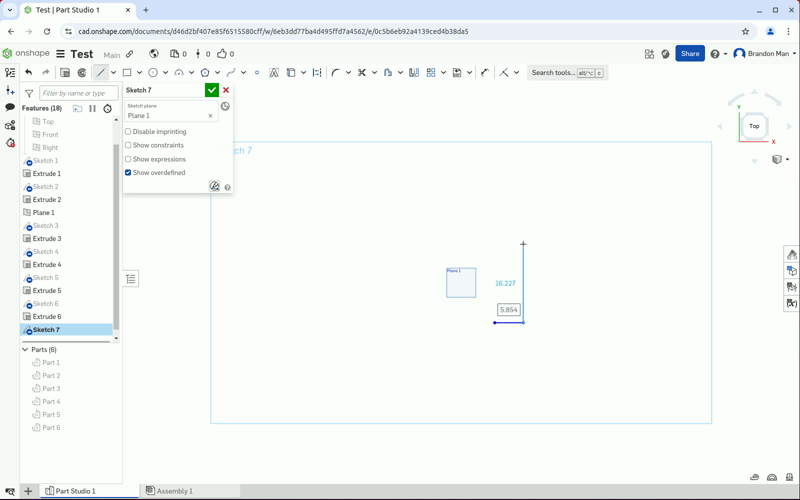
key_down(shift)
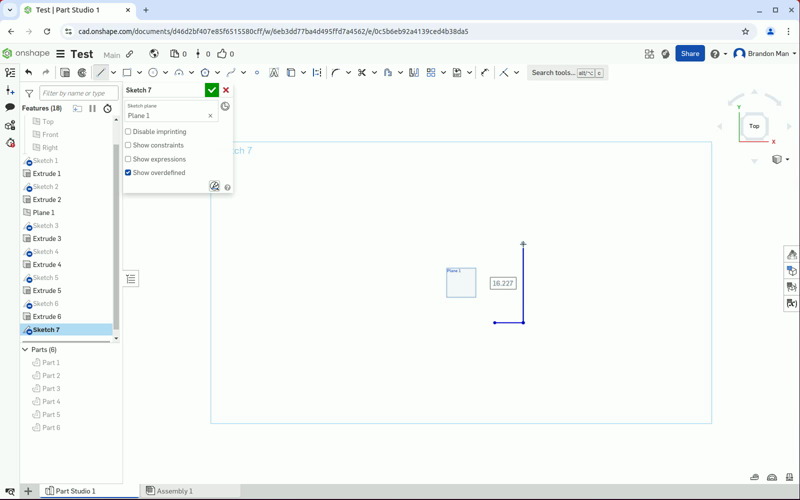
mouse_move(553, 243)
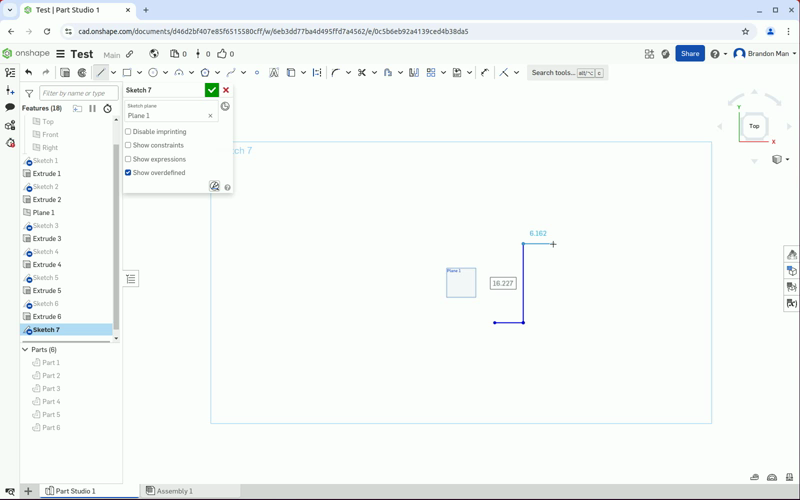
mouse_move(494, 243)
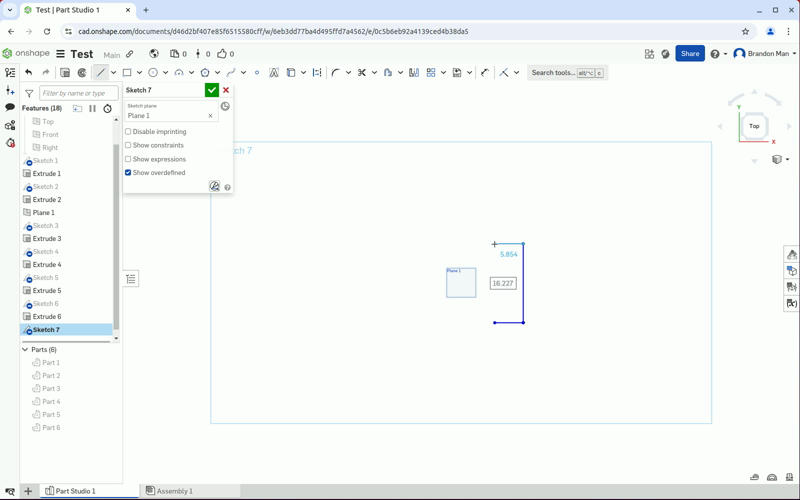
click(494, 243)
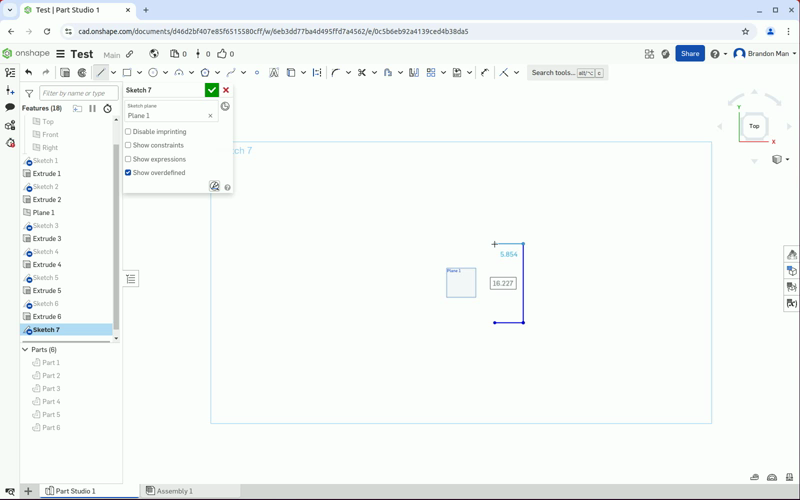
key_up(shift)
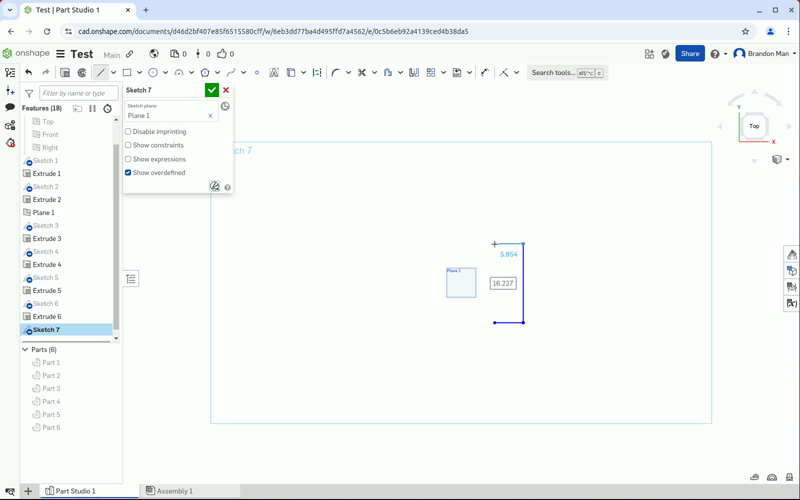
key_down(shift)
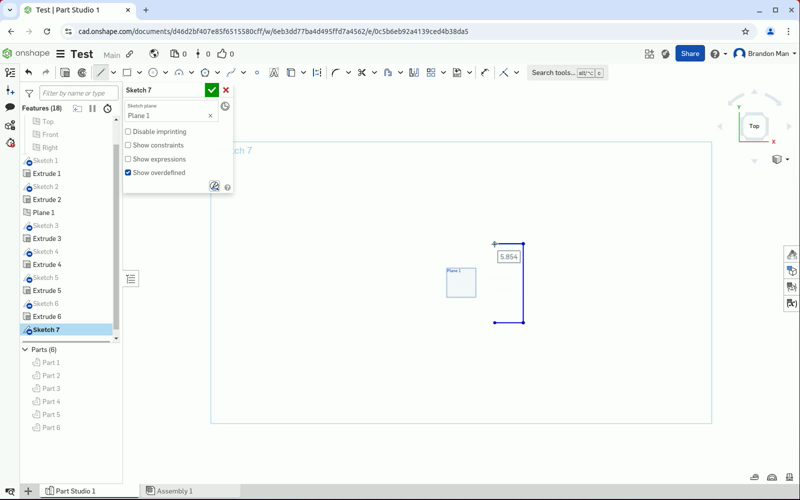
mouse_move(494, 322)
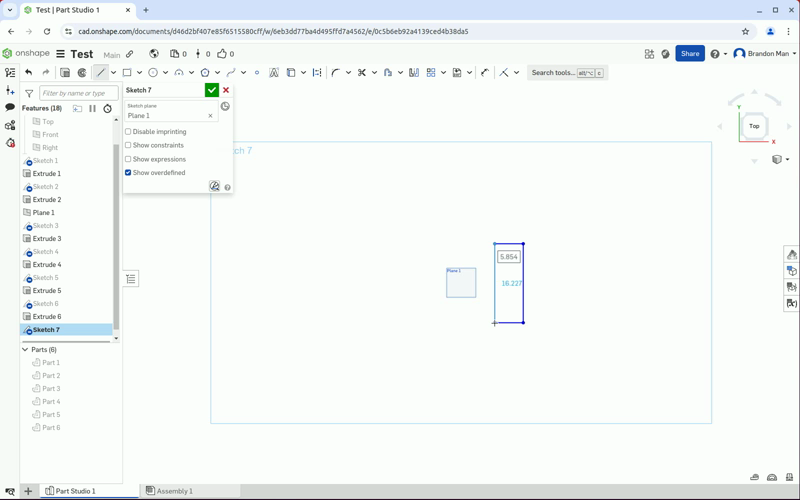
key_up(shift)
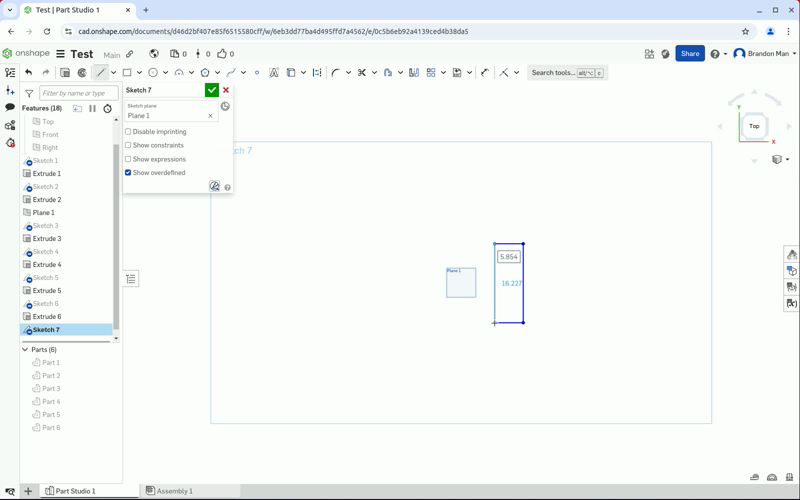
click(494, 322)
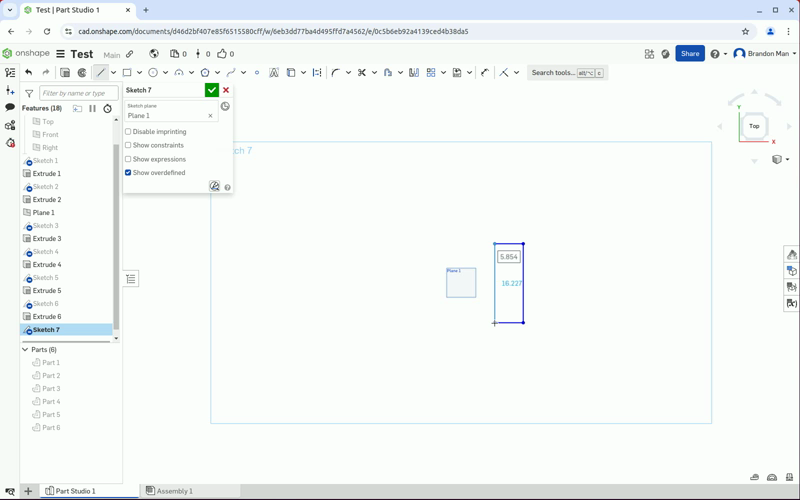
key(esc)
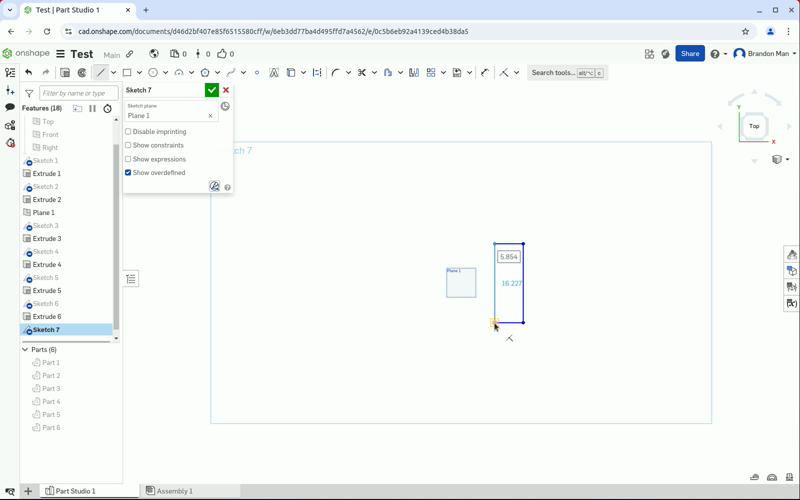
mouse_move(502, 267)
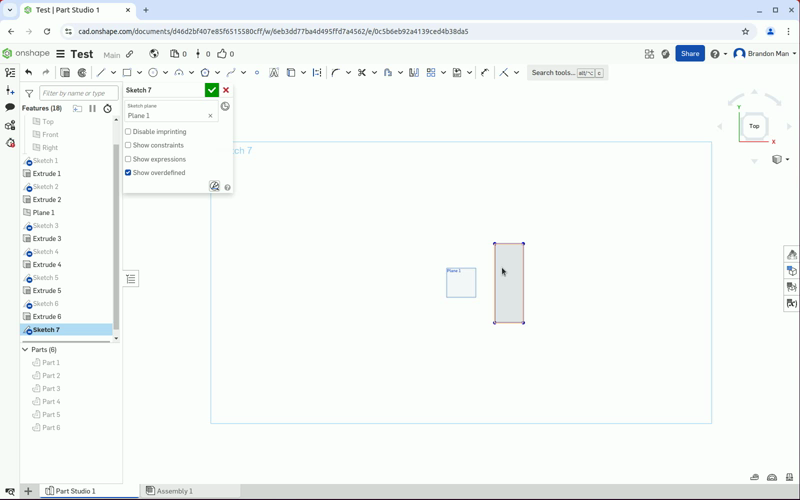
click(502, 267)
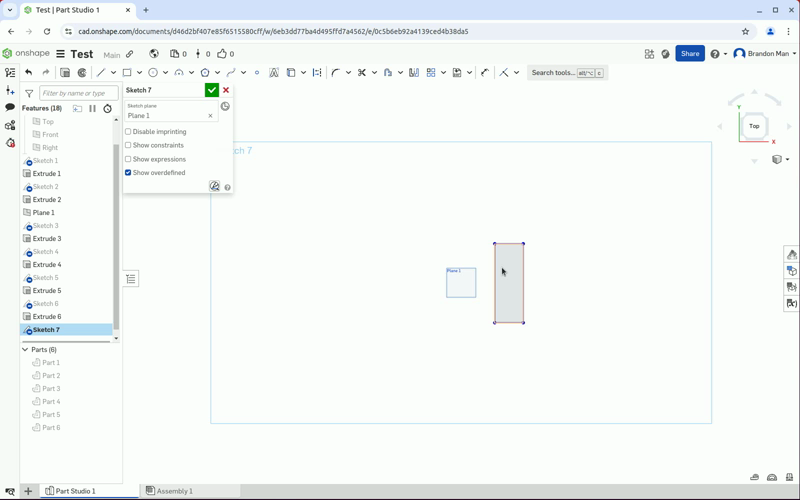
mouse_move(73, 352)
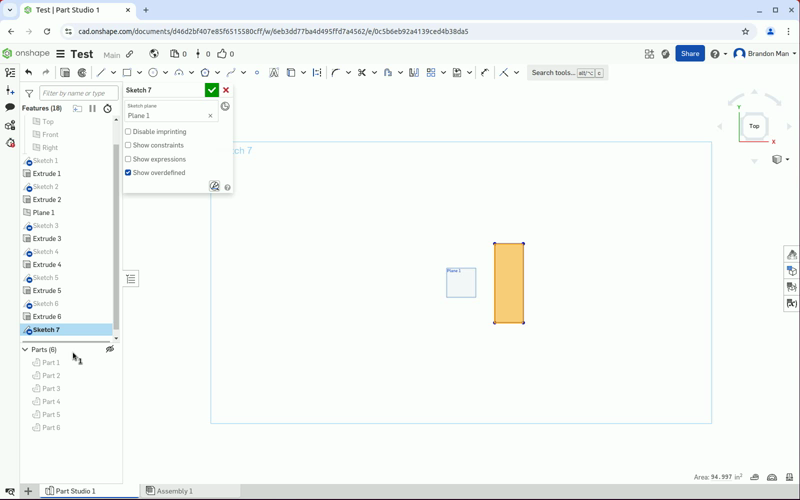
key(shift+y)
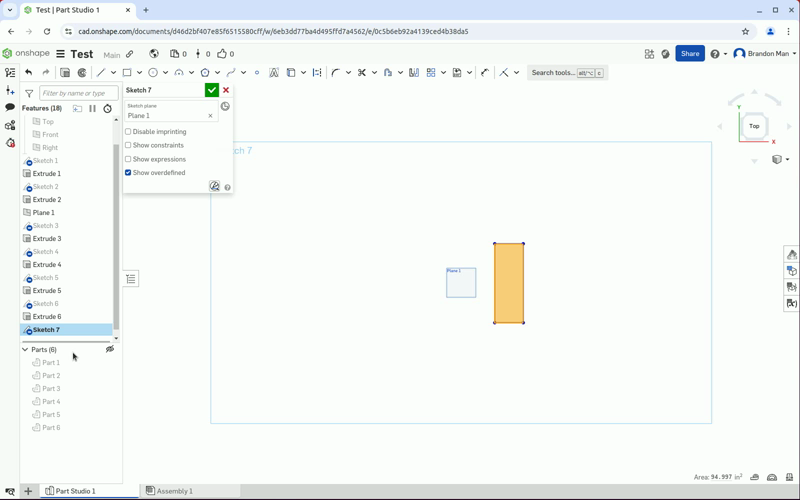
key(shift+e)
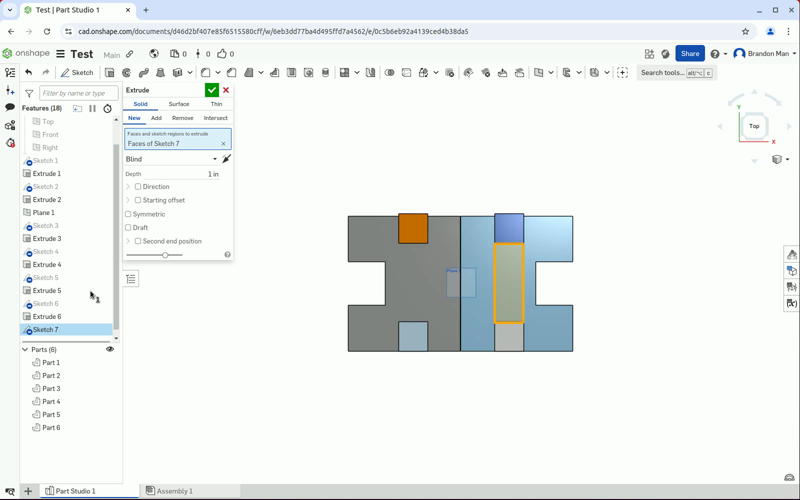
mouse_move(143, 106)
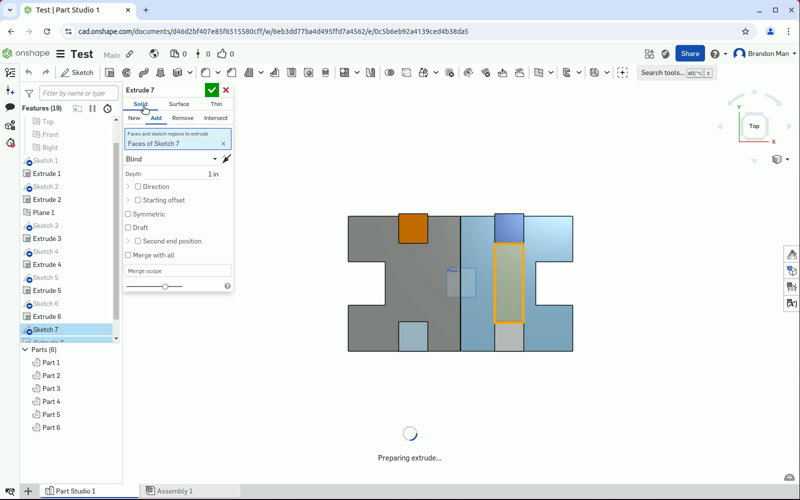
click(143, 106)
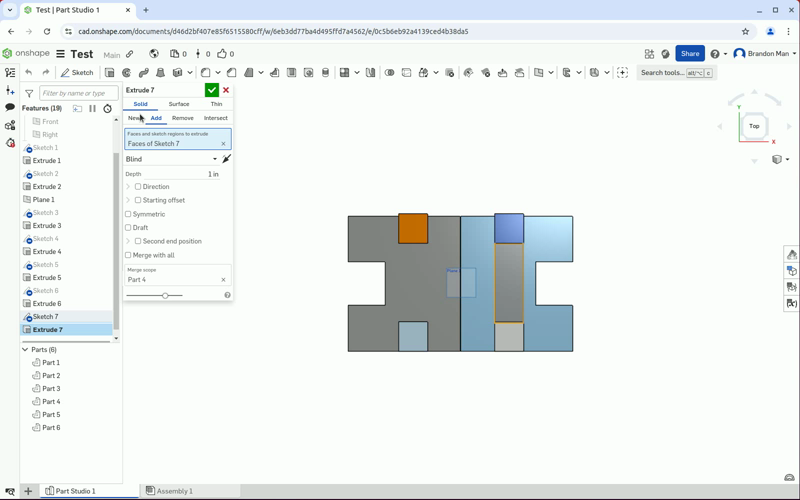
mouse_move(137, 120)
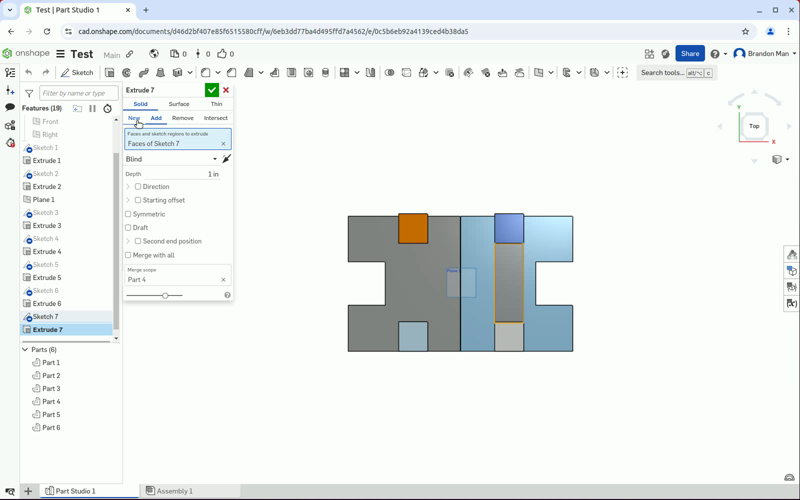
click(137, 120)
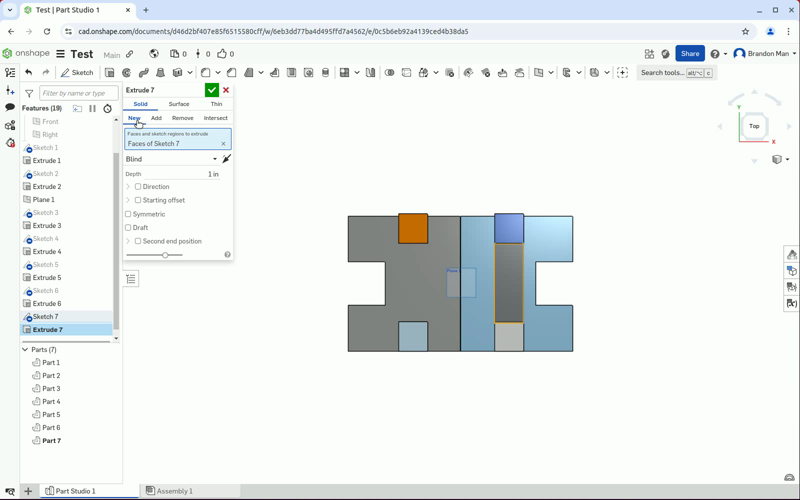
key(tab, 4)
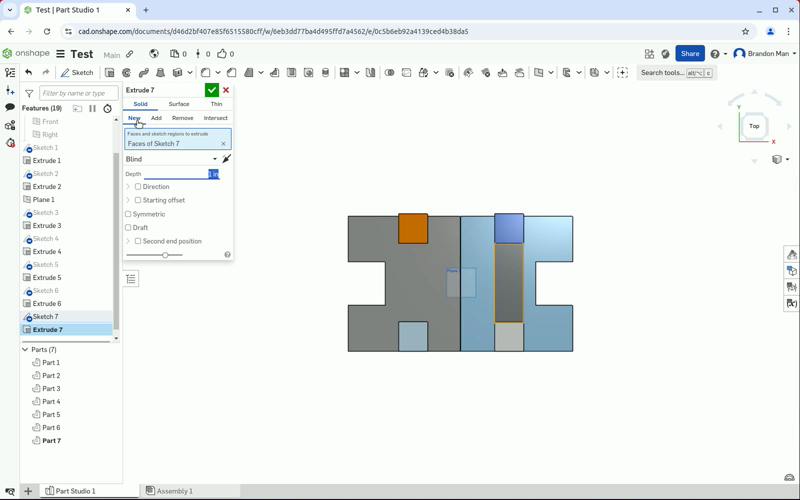
text(8.184)
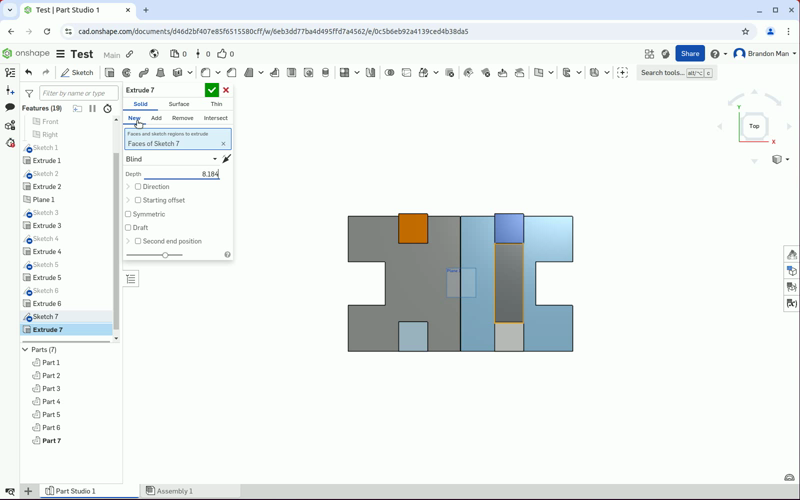
key(enter)
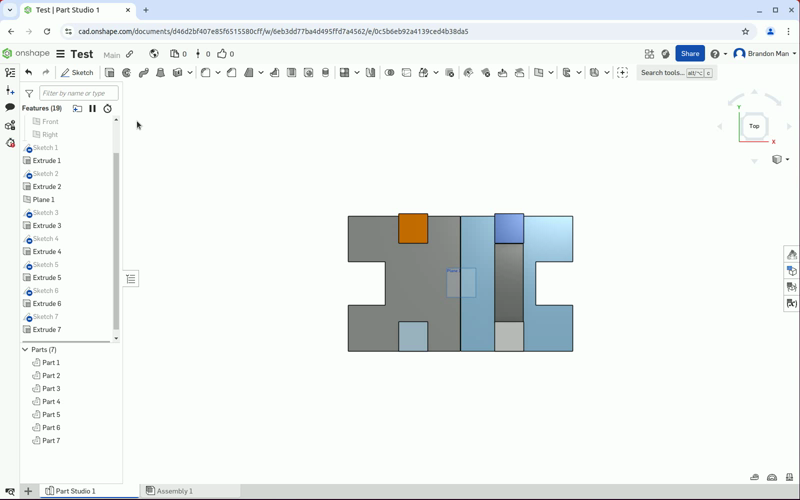
key(shift+h)
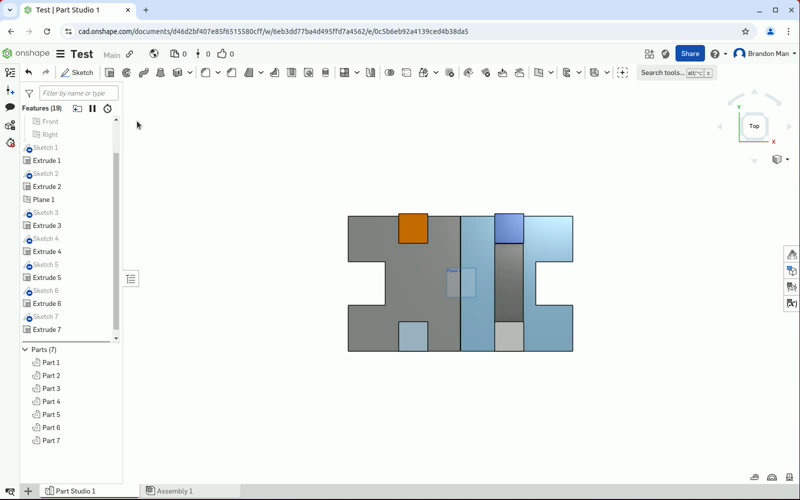
key(shift+h)
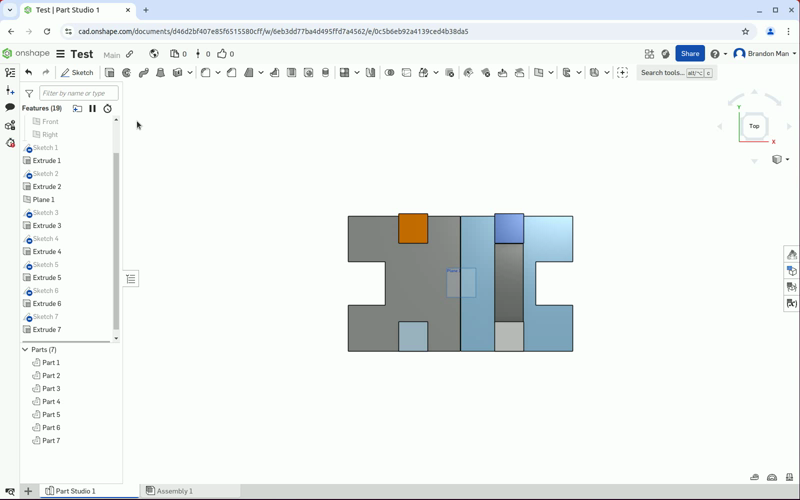
mouse_move(69, 150)
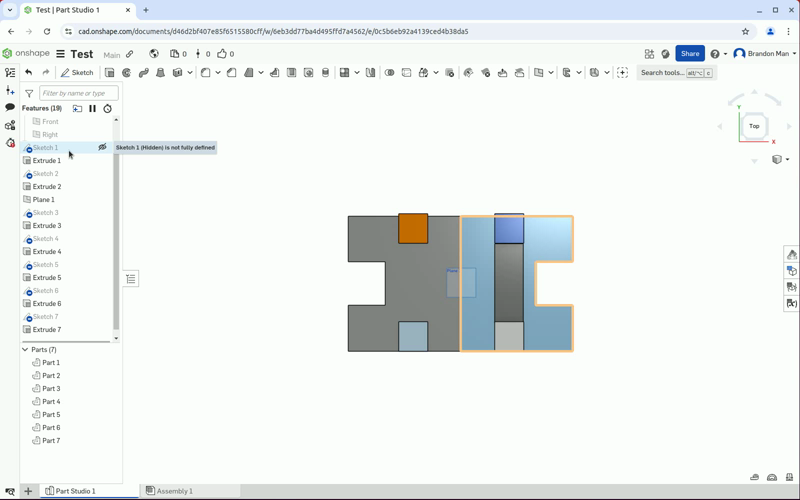
click(69, 150)
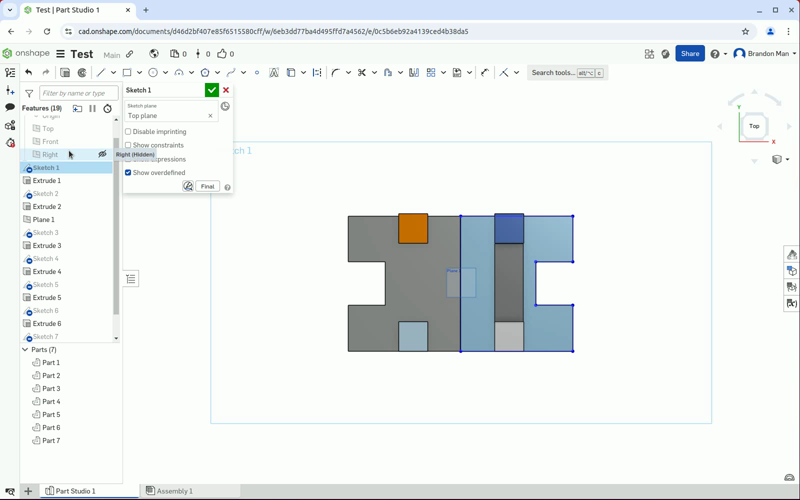
mouse_move(229, 92)
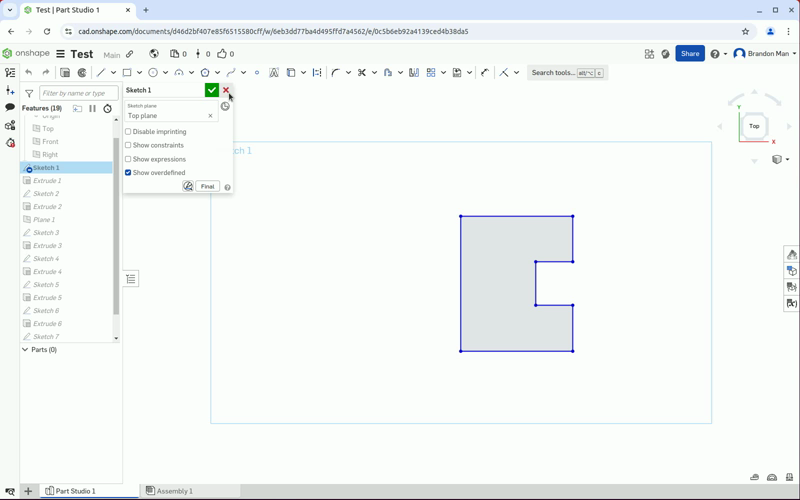
click(229, 92)
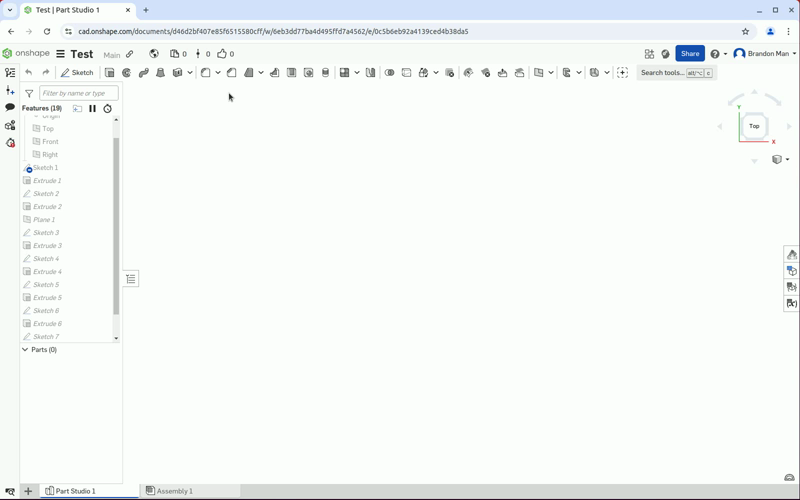
key(shift+s)
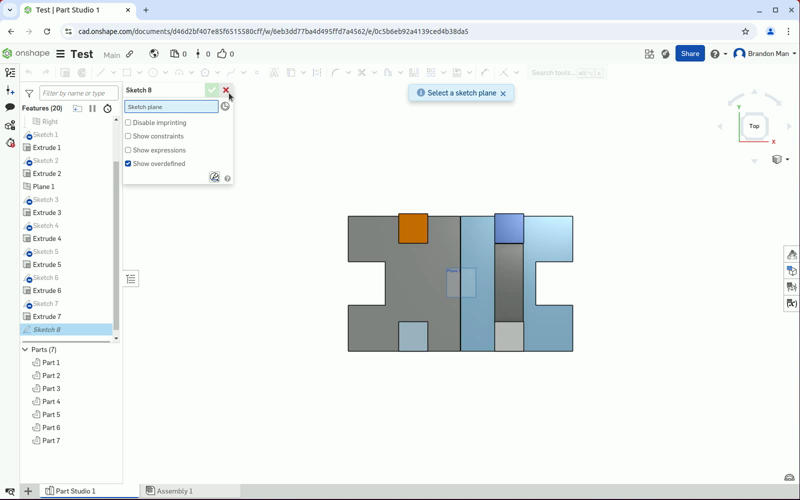
mouse_move(69, 189)
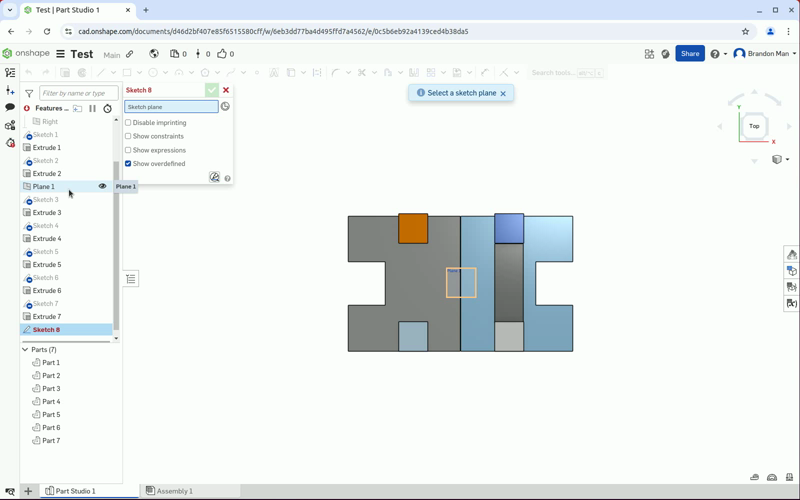
click(69, 189)
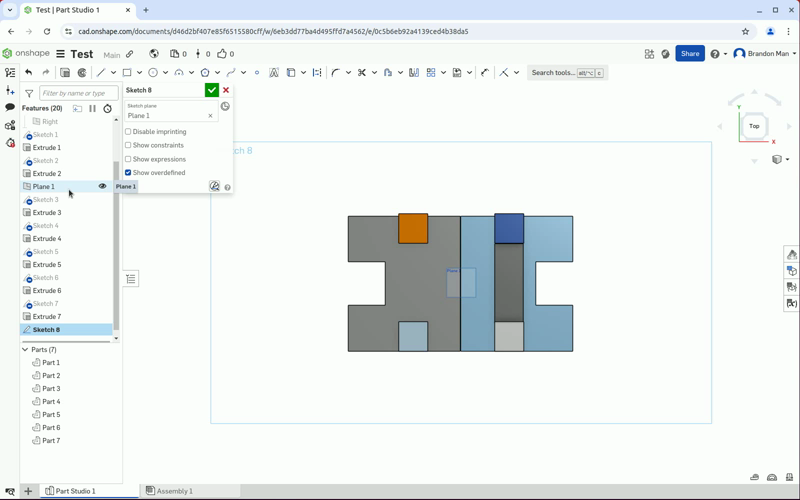
mouse_move(73, 352)
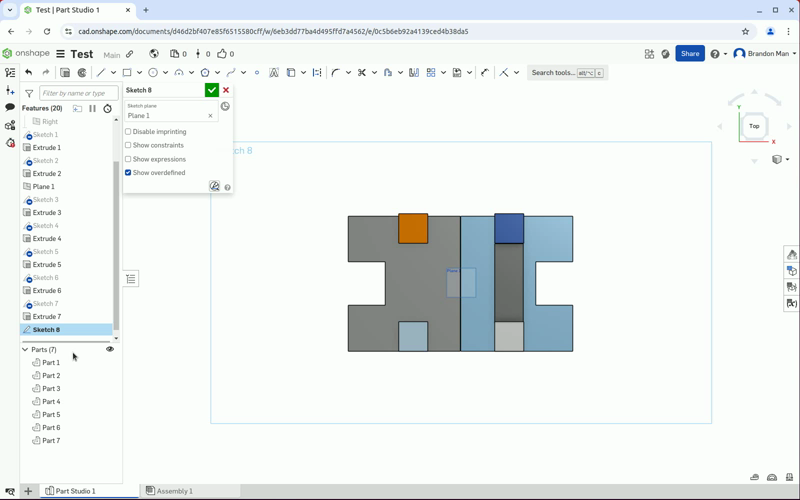
key(y)
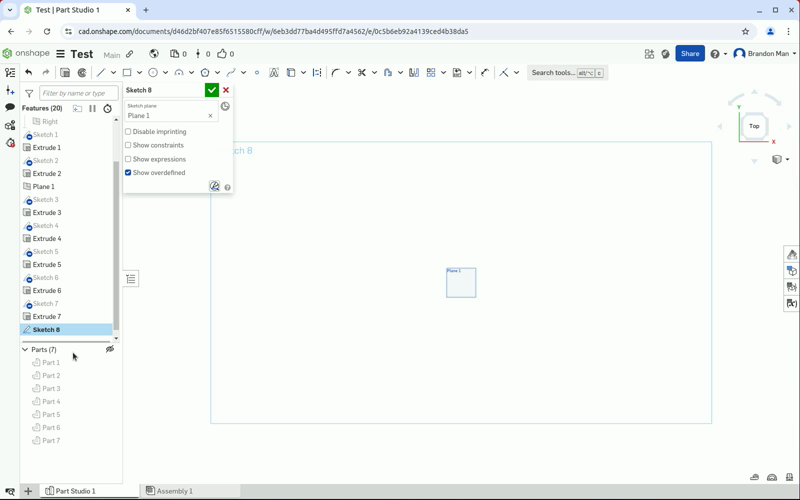
key(l)
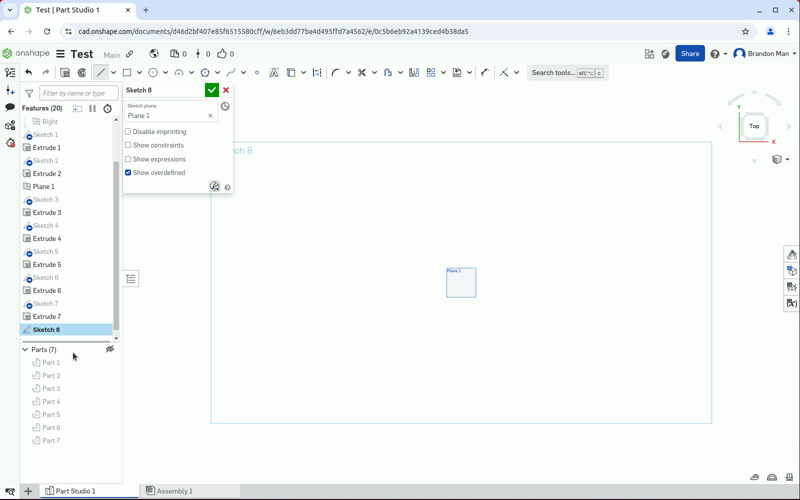
key_down(shift)
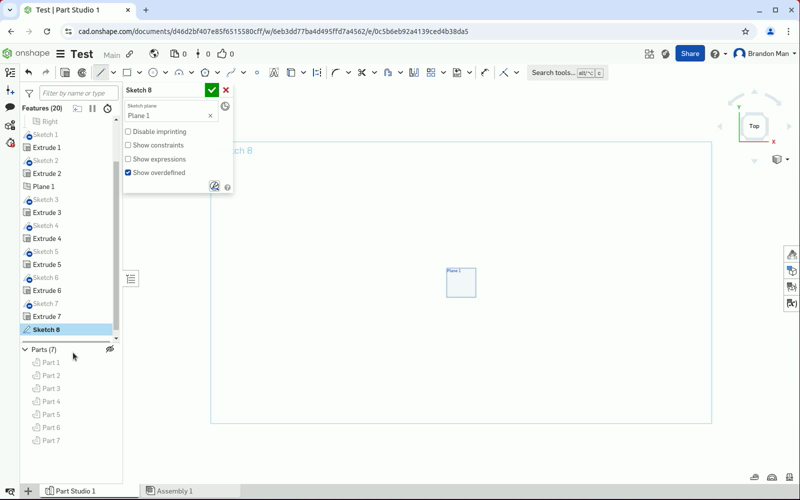
mouse_move(398, 322)
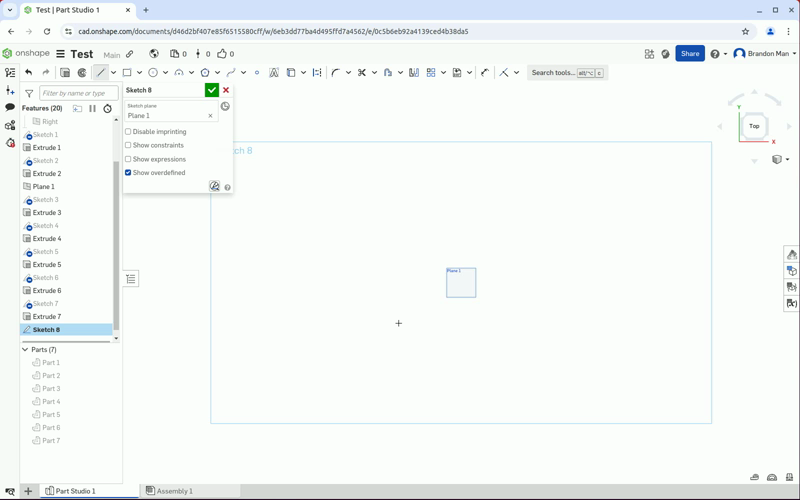
click(398, 322)
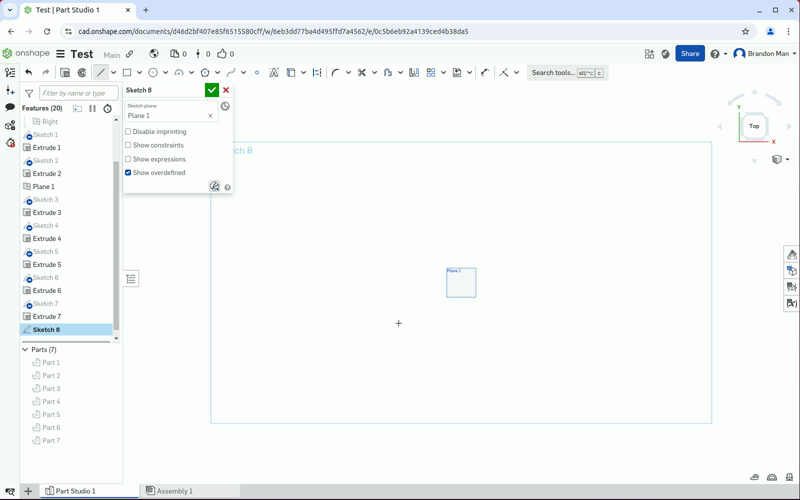
key_up(shift)
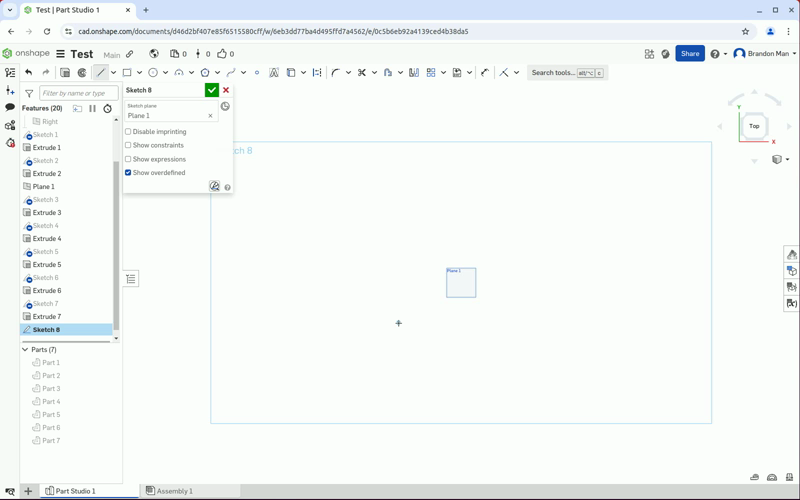
key_down(shift)
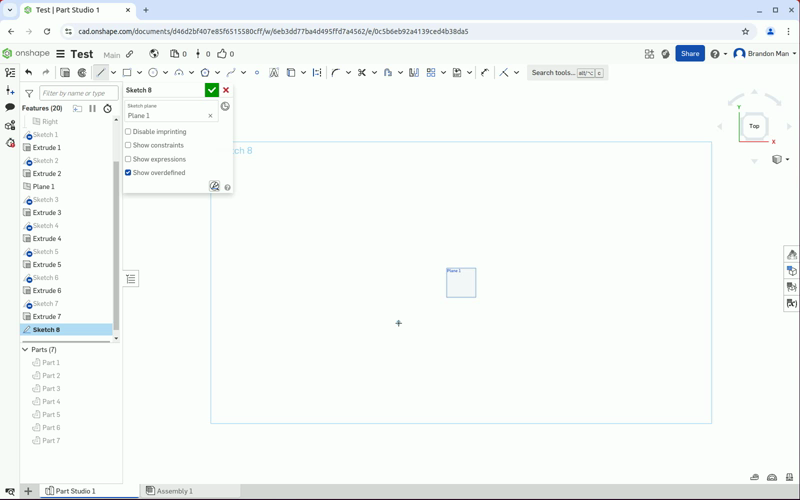
mouse_move(428, 322)
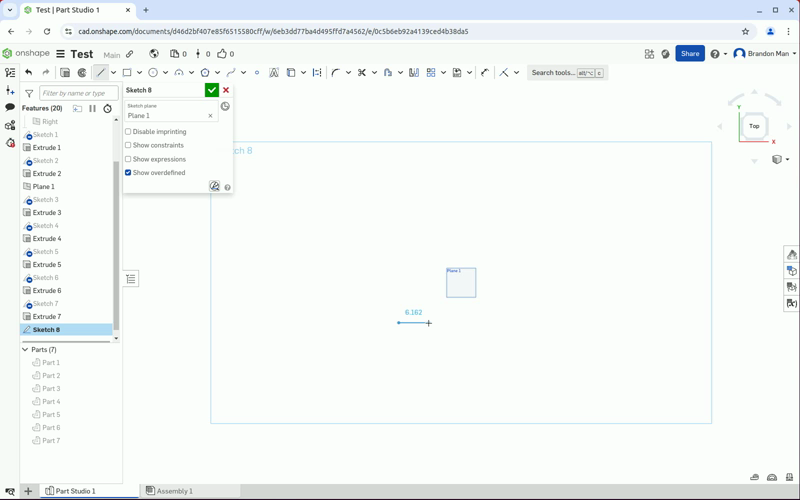
mouse_move(426, 322)
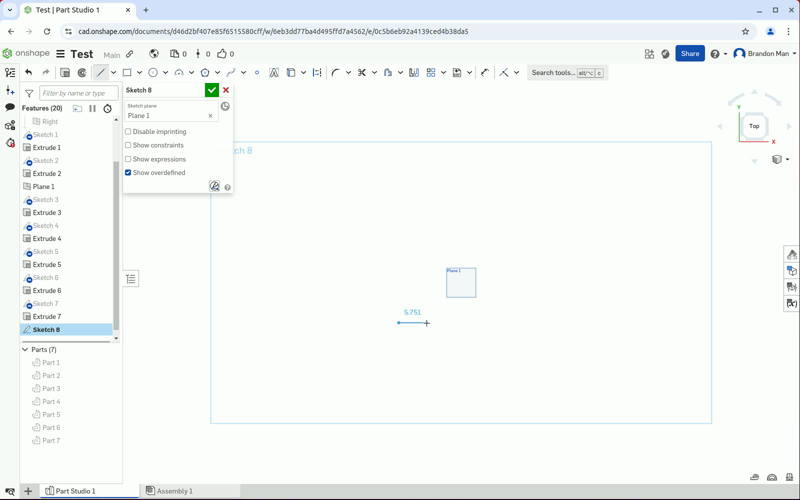
click(426, 322)
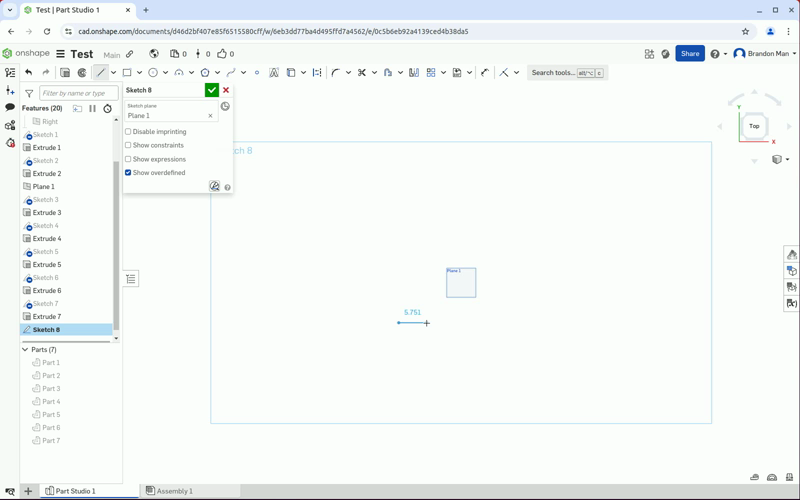
key_up(shift)
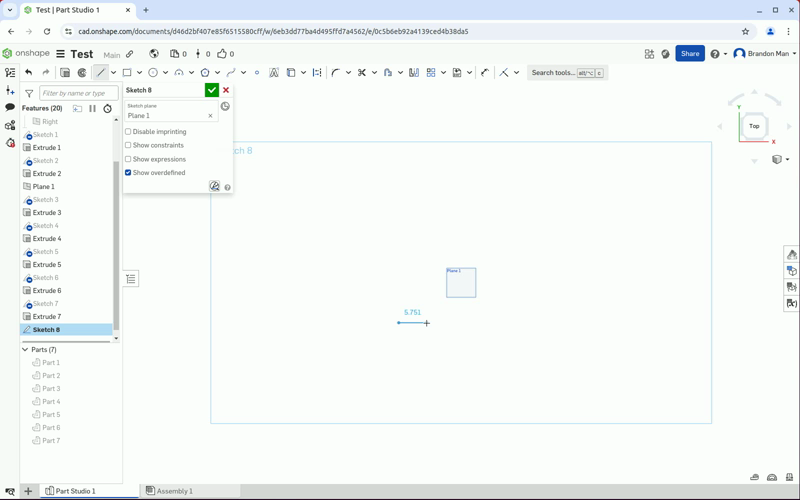
key_down(shift)
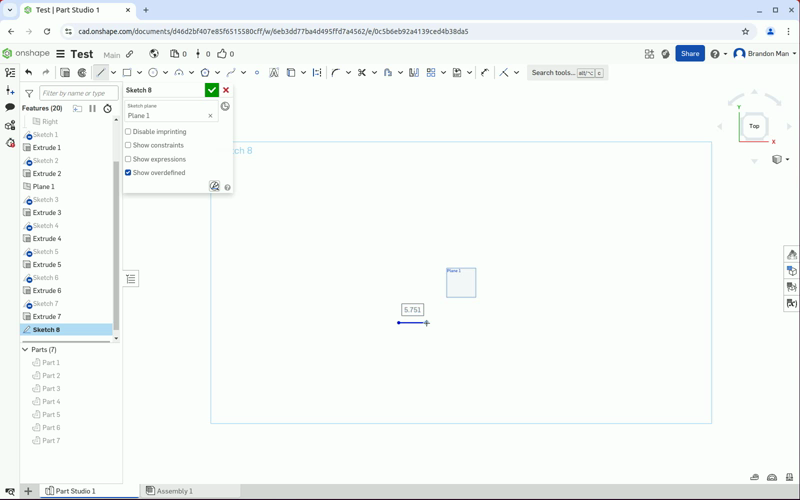
mouse_move(426, 243)
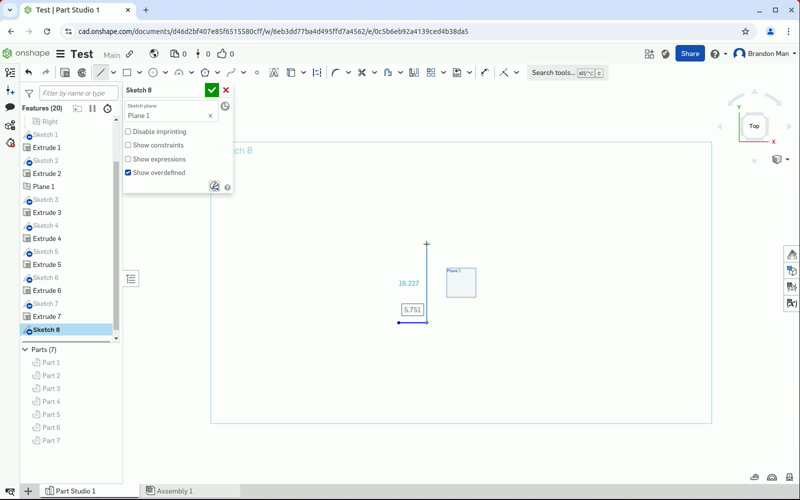
click(426, 243)
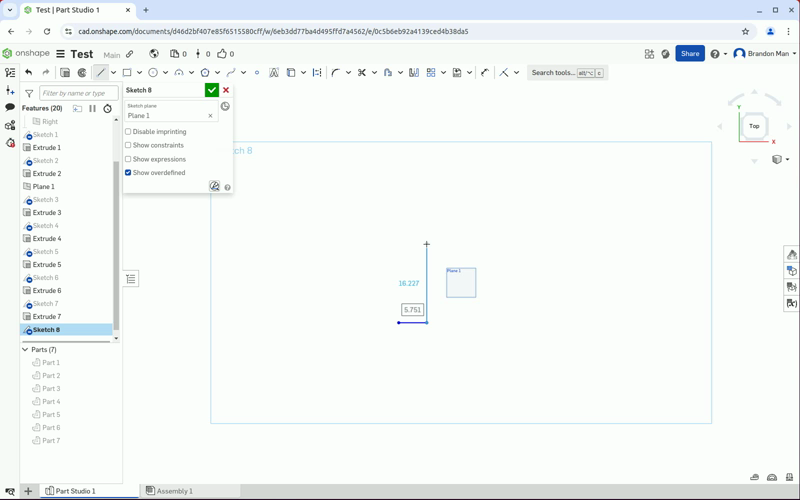
key_up(shift)
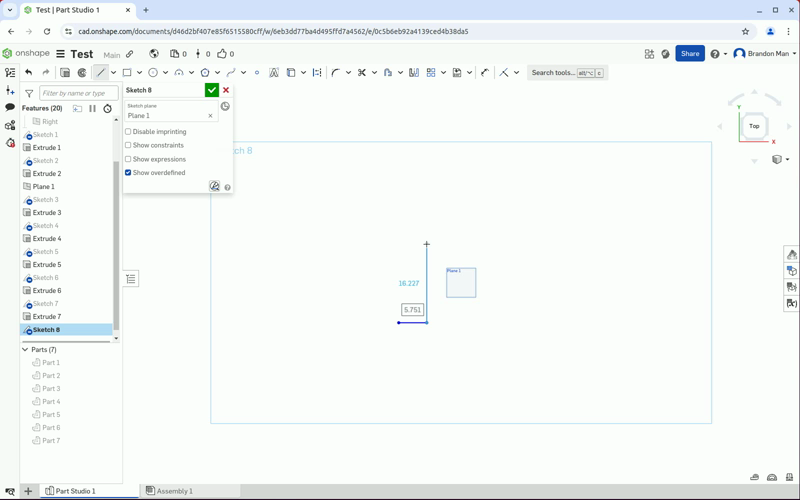
key_down(shift)
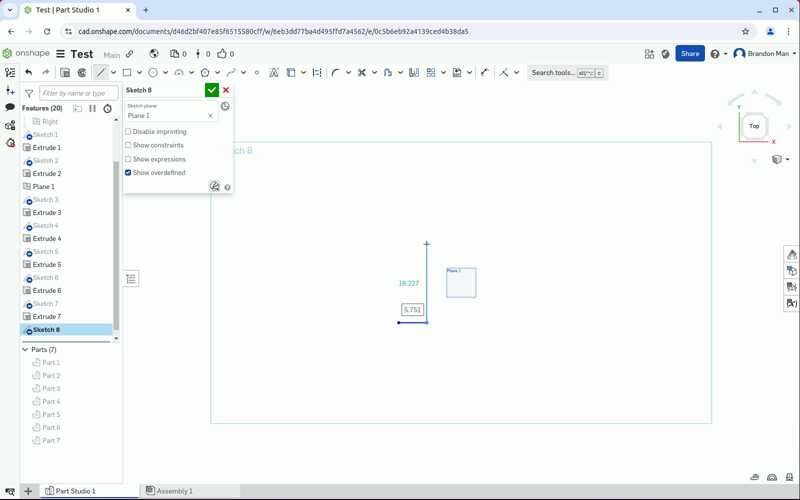
mouse_move(456, 243)
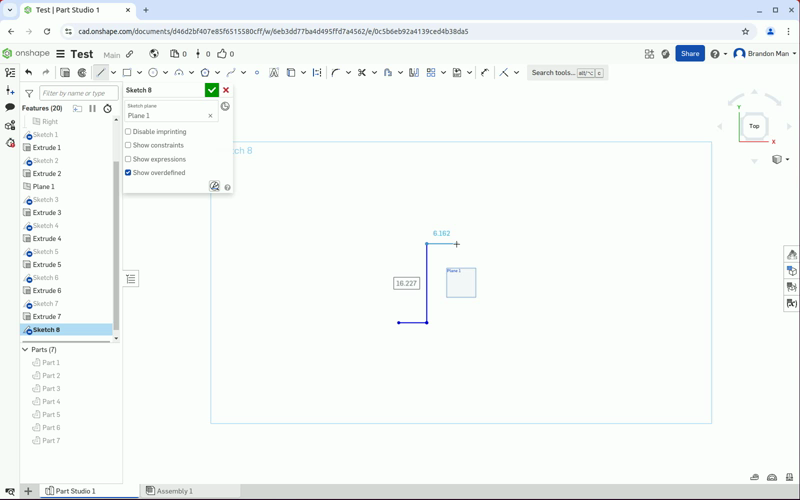
mouse_move(398, 243)
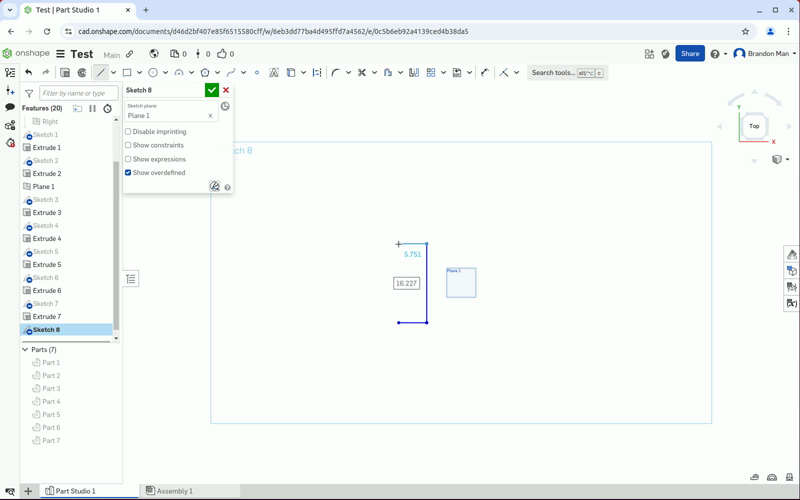
click(398, 243)
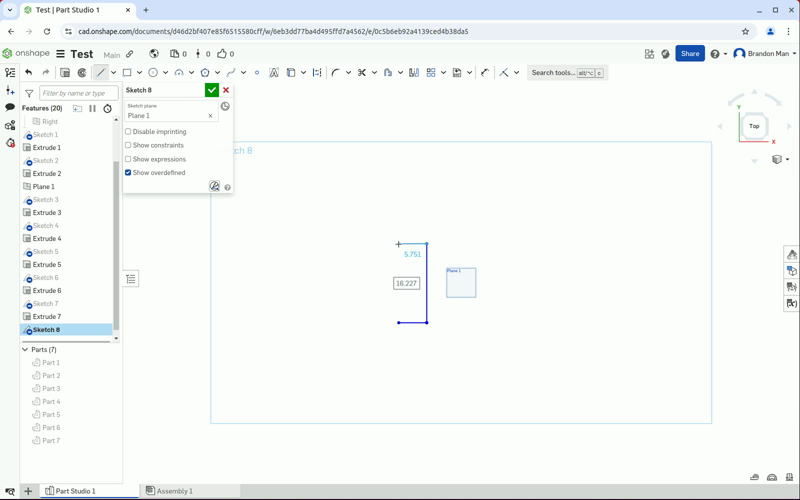
key_up(shift)
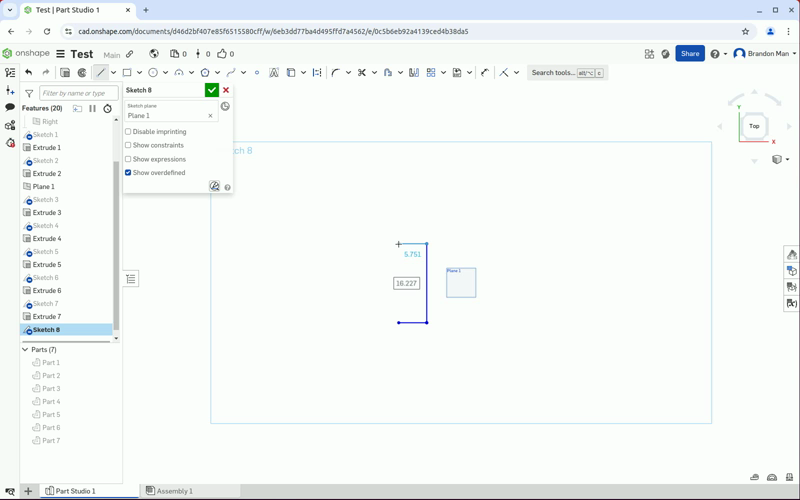
key_down(shift)
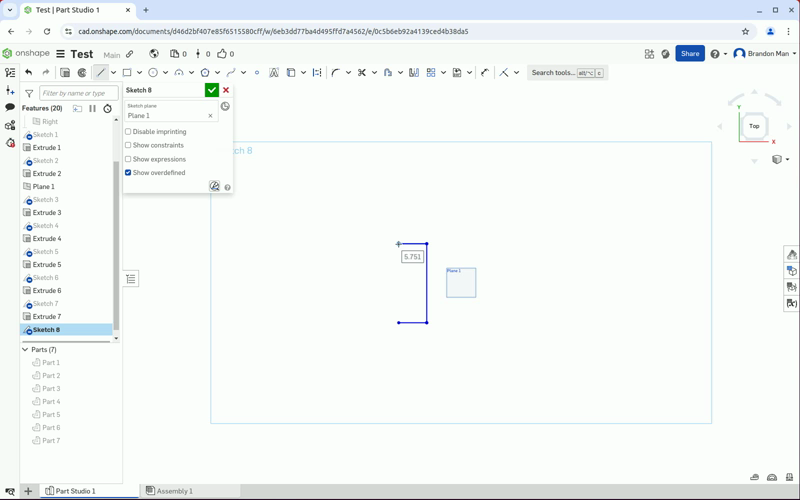
mouse_move(398, 322)
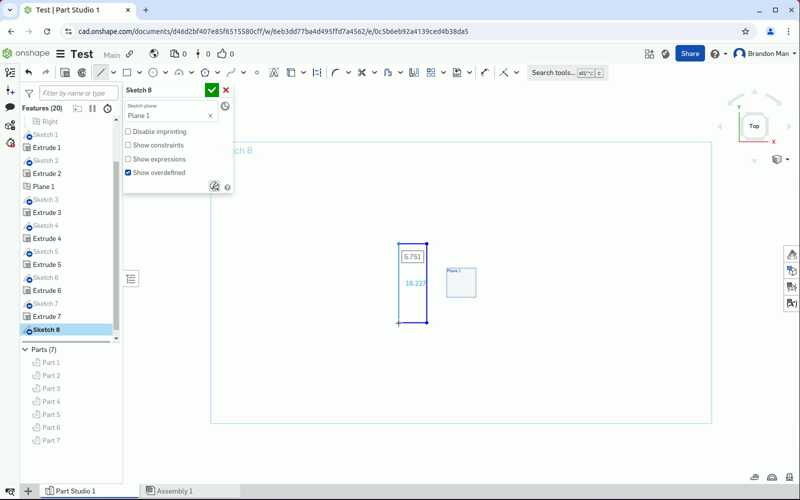
key_up(shift)
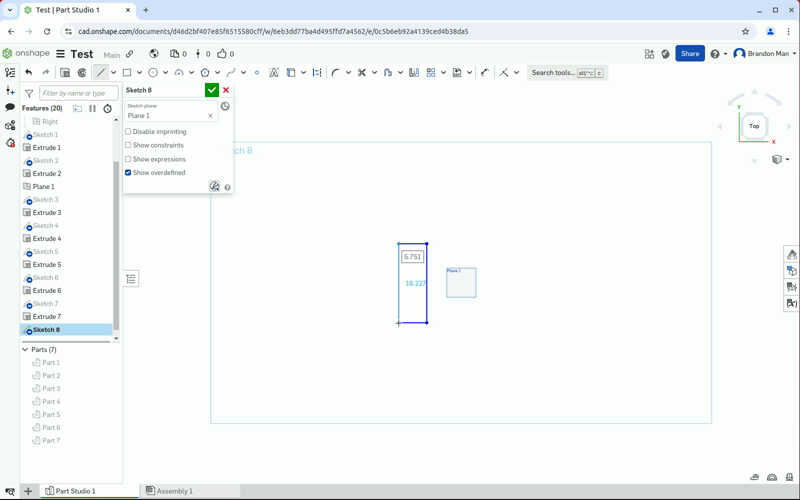
click(398, 322)
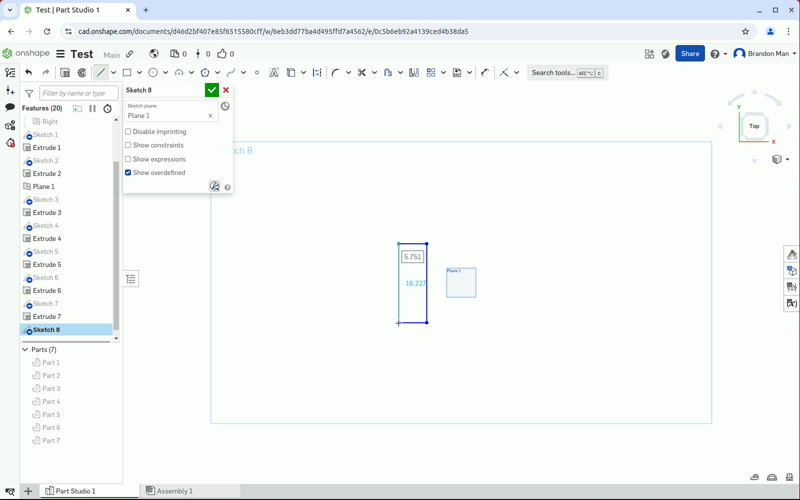
key(esc)
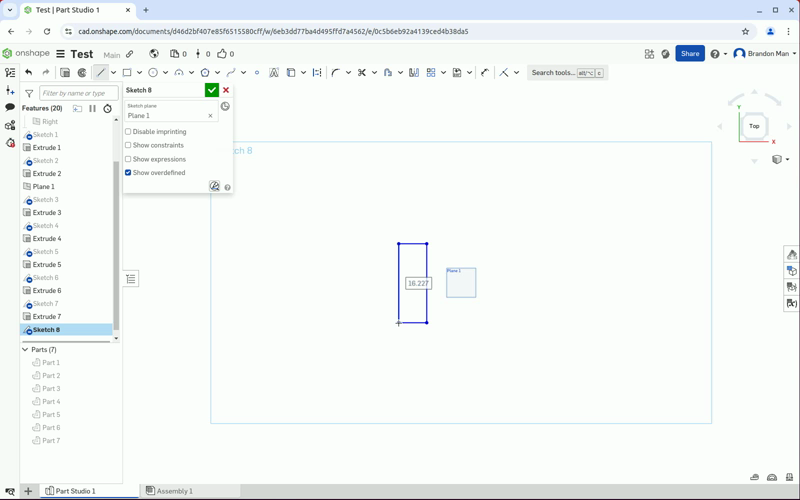
mouse_move(411, 267)
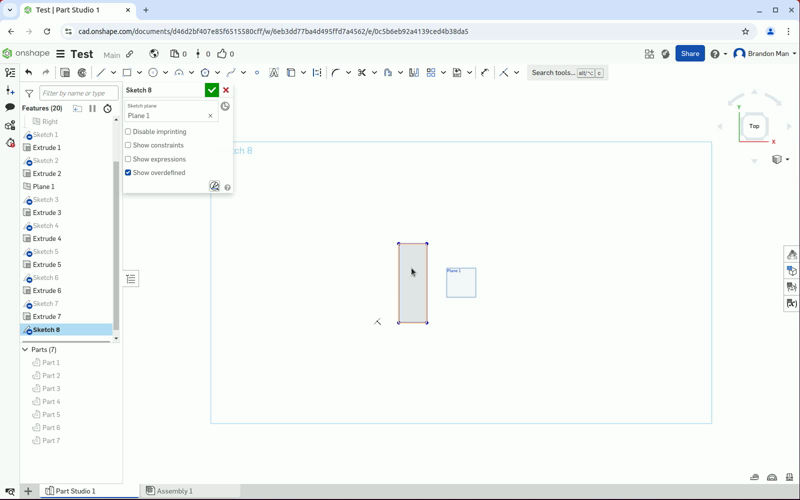
click(411, 267)
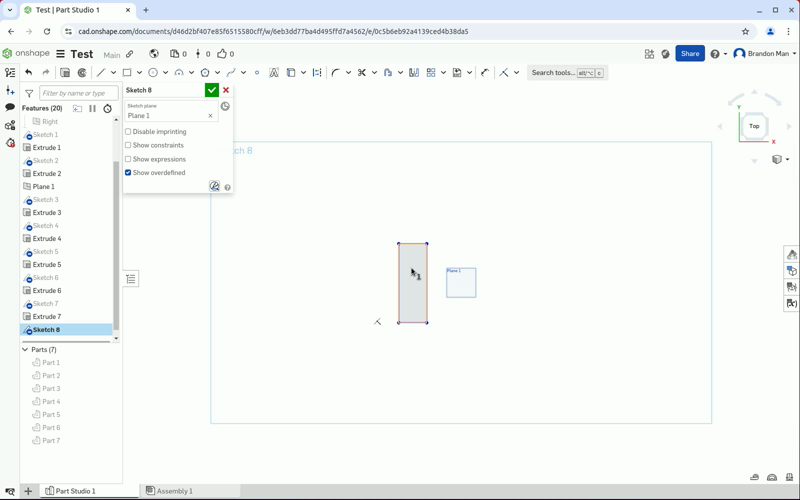
mouse_move(73, 352)
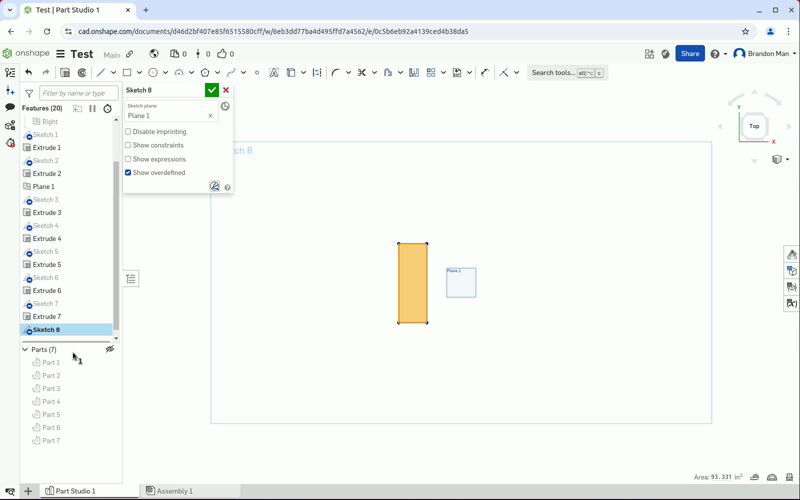
key(shift+y)
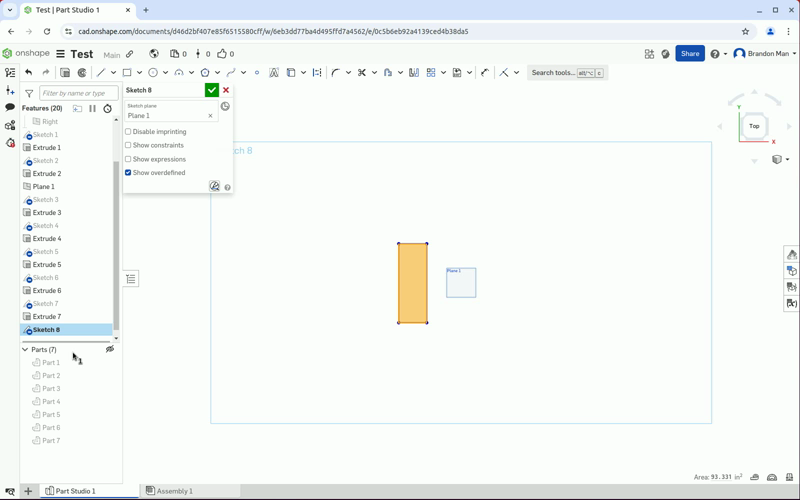
key(shift+e)
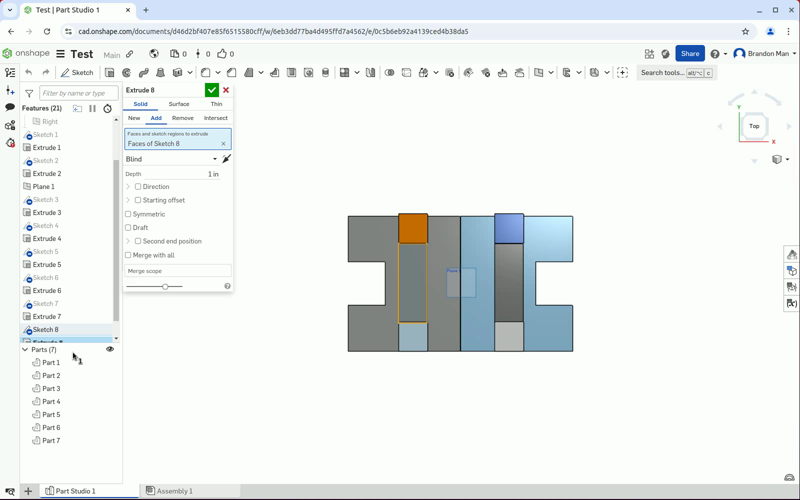
mouse_move(143, 106)
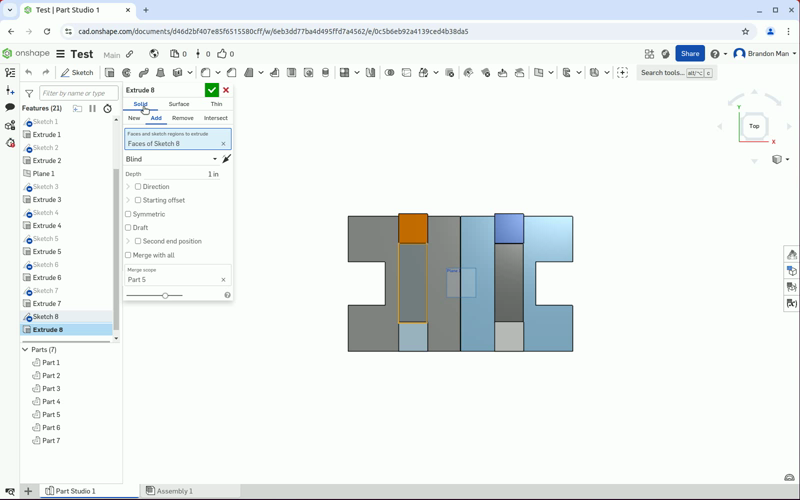
click(143, 106)
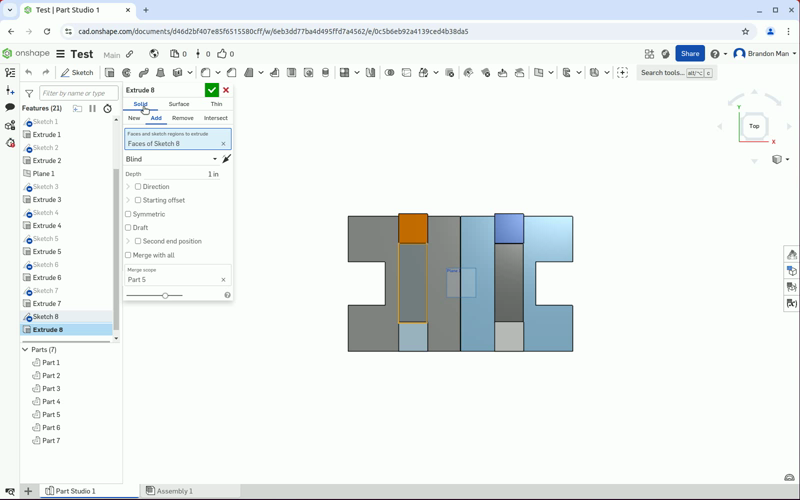
mouse_move(137, 120)
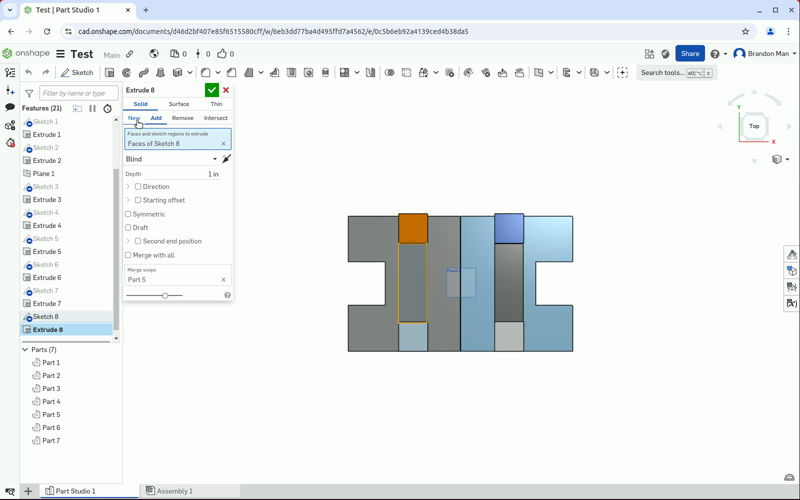
click(137, 120)
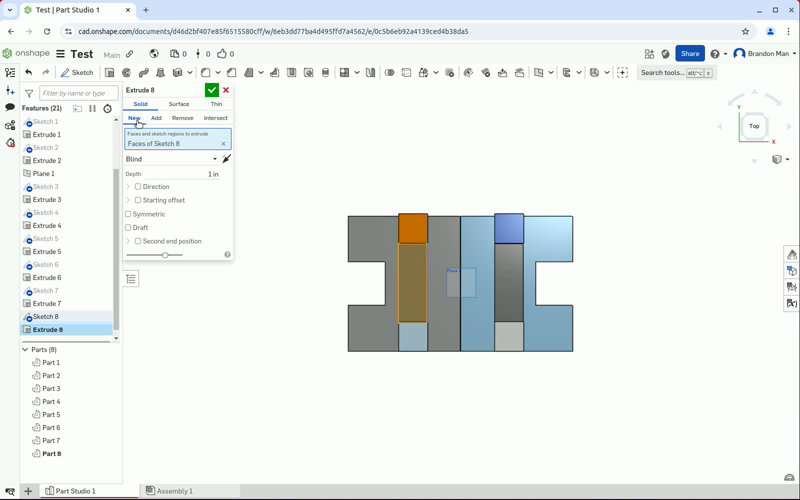
key(tab, 4)
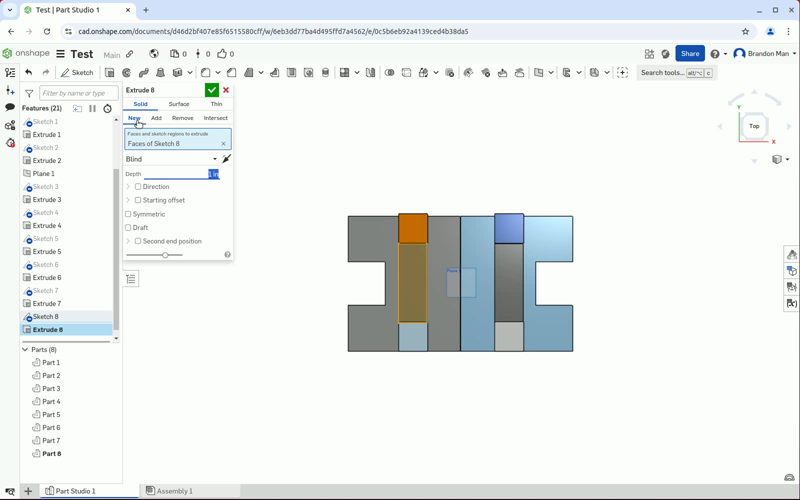
text(8.184)
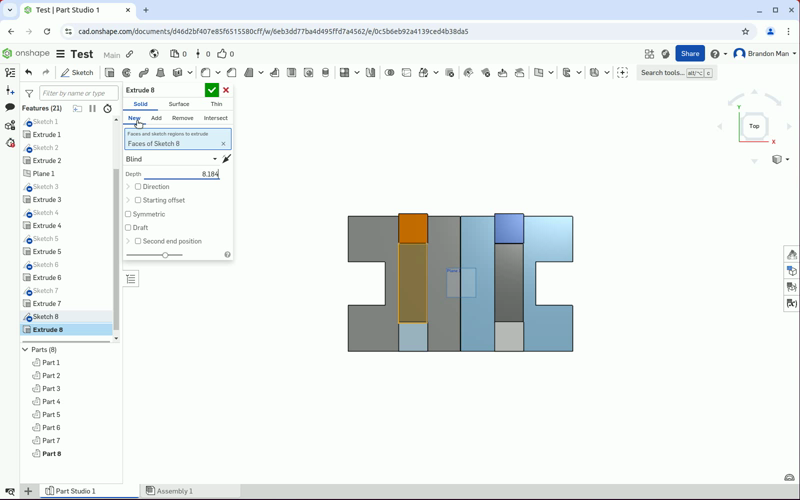
key(enter)
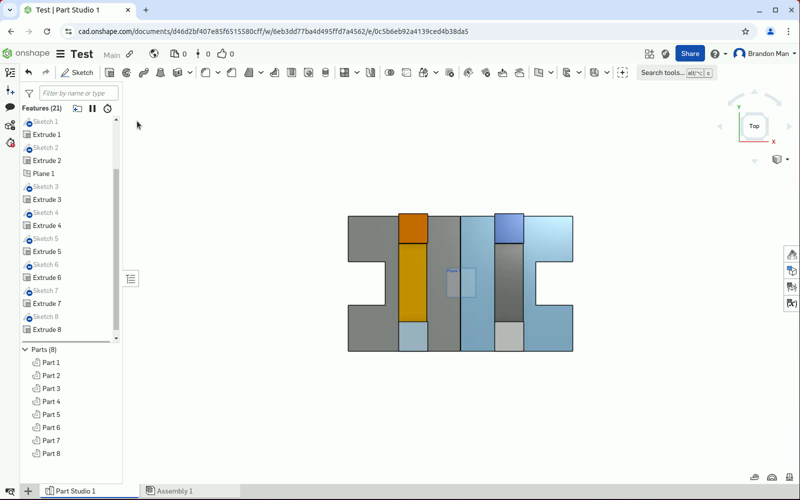
key(shift+h)
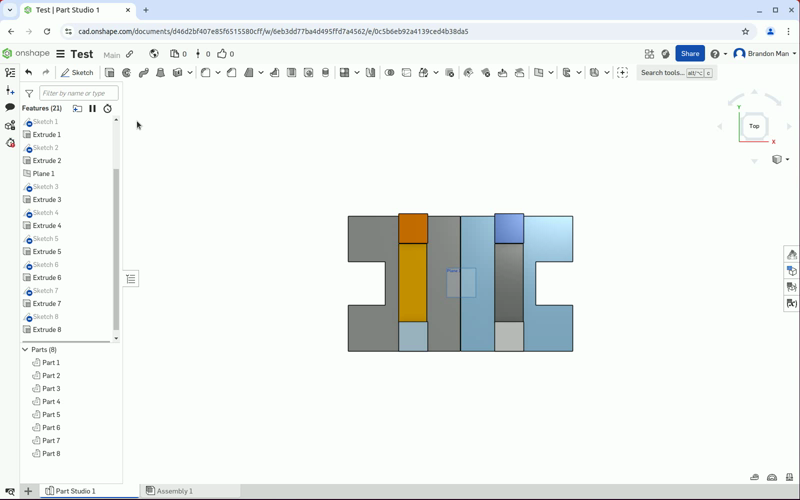
key(shift+h)
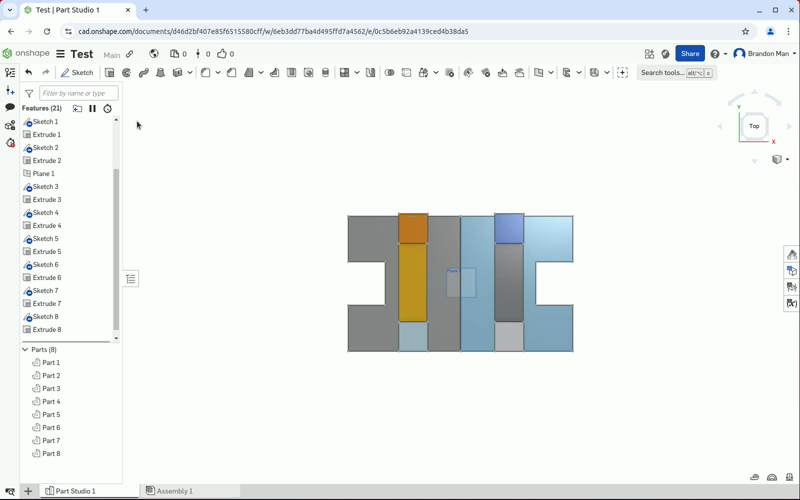
key(shift+7)
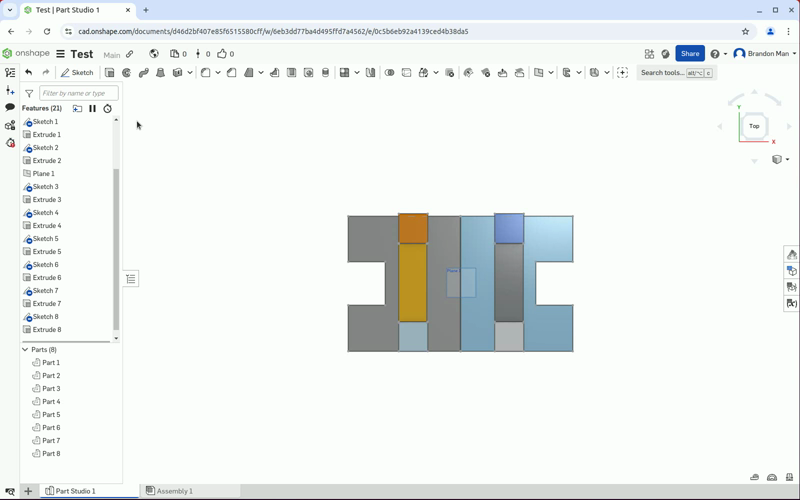
key(up, 3)
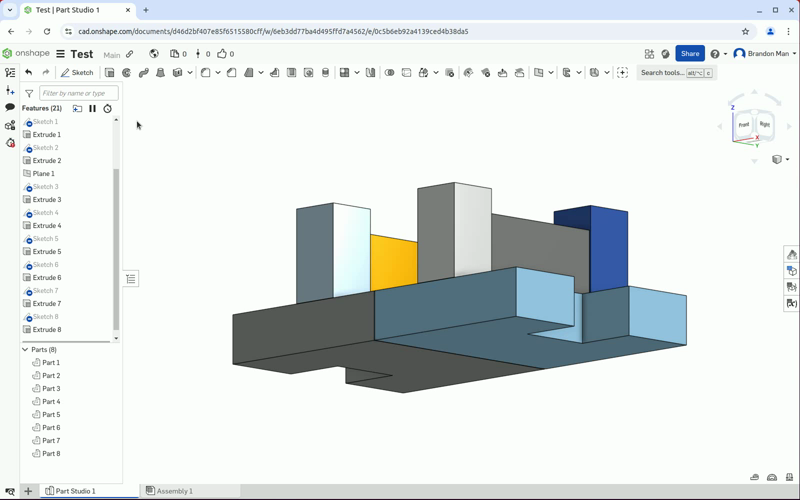
key(left, 3)
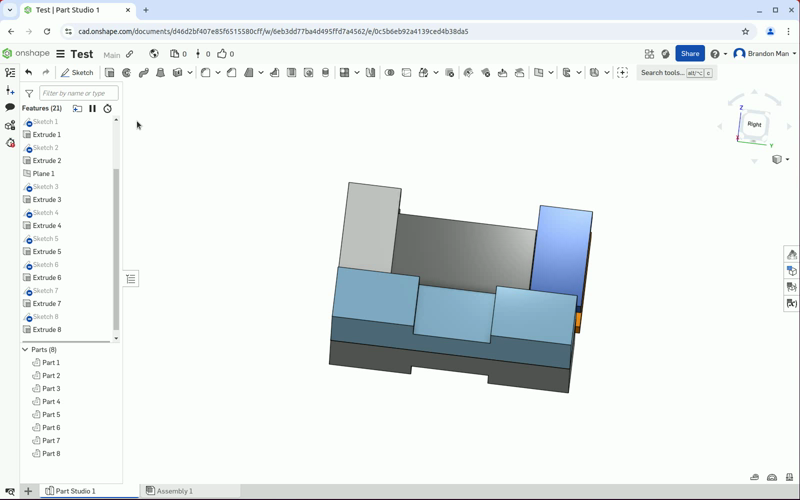
key(right, 3)
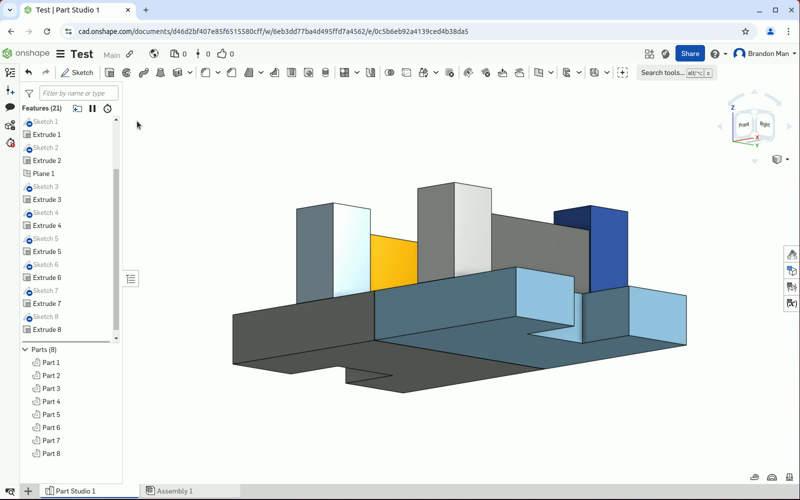
key(down, 3)
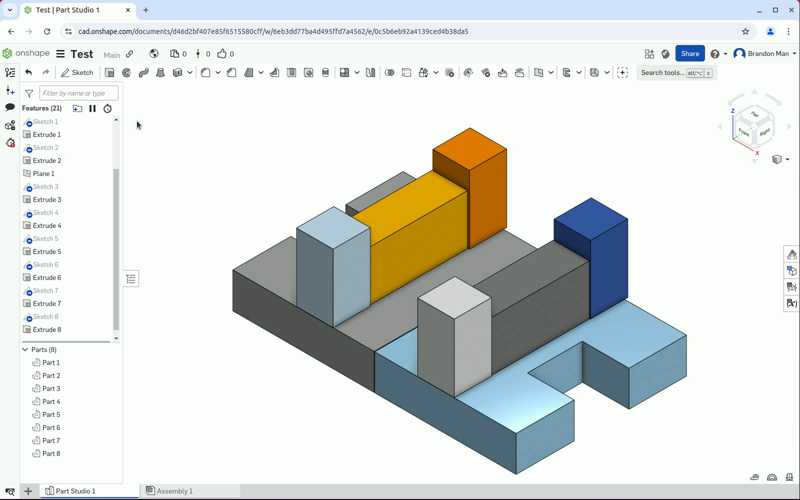
mouse_move(69, 124)
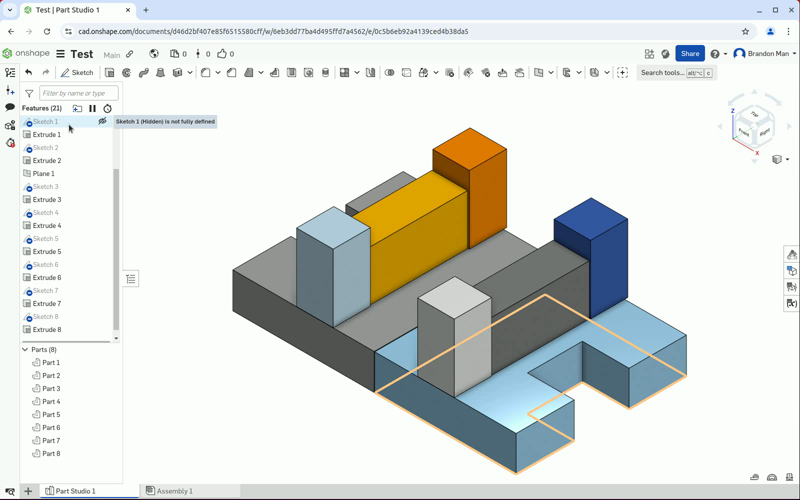
click(69, 124)